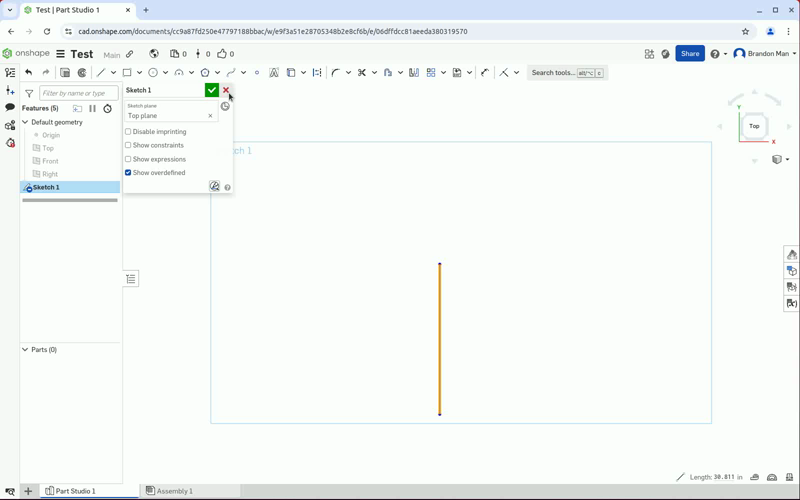
key(shift+h)
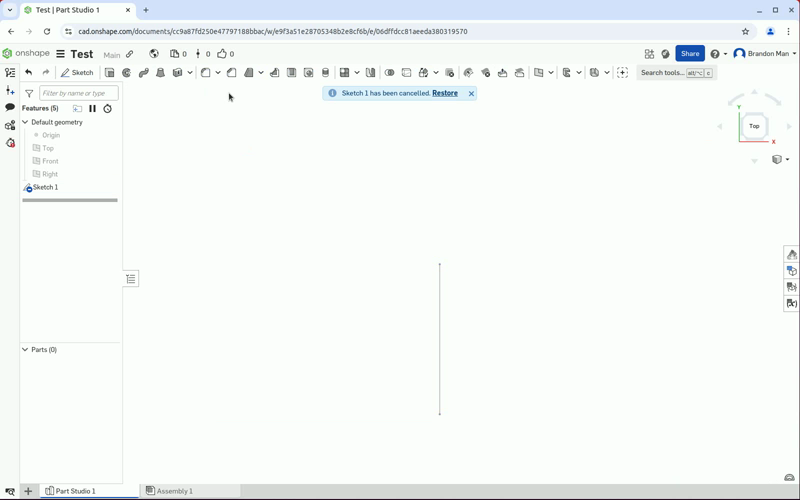
key(shift+s)
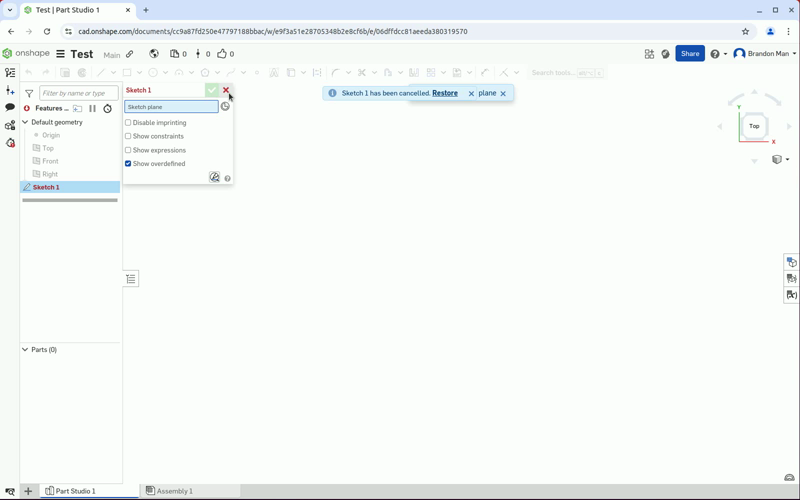
mouse_move(73, 150)
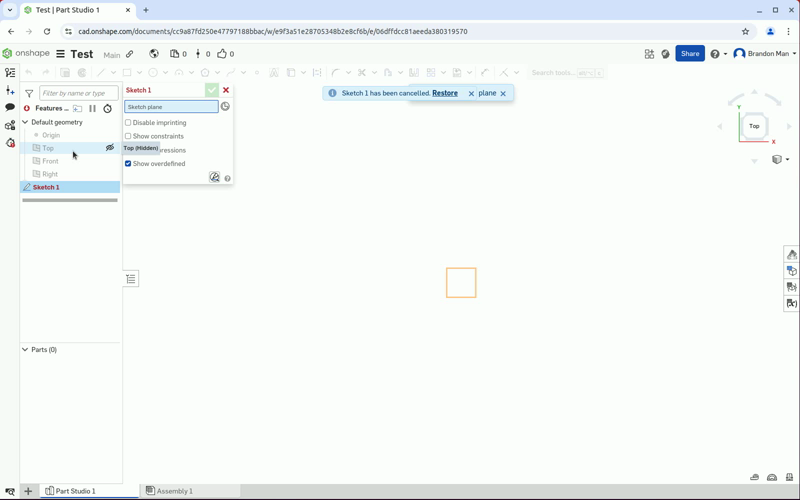
click(73, 150)
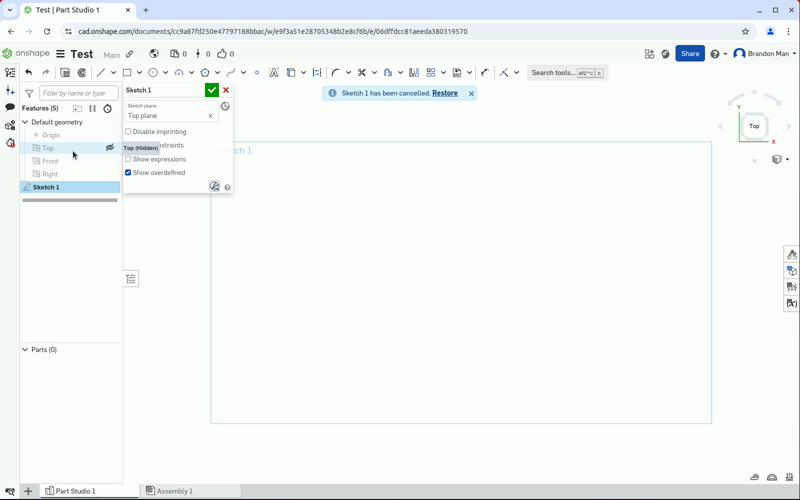
mouse_move(73, 352)
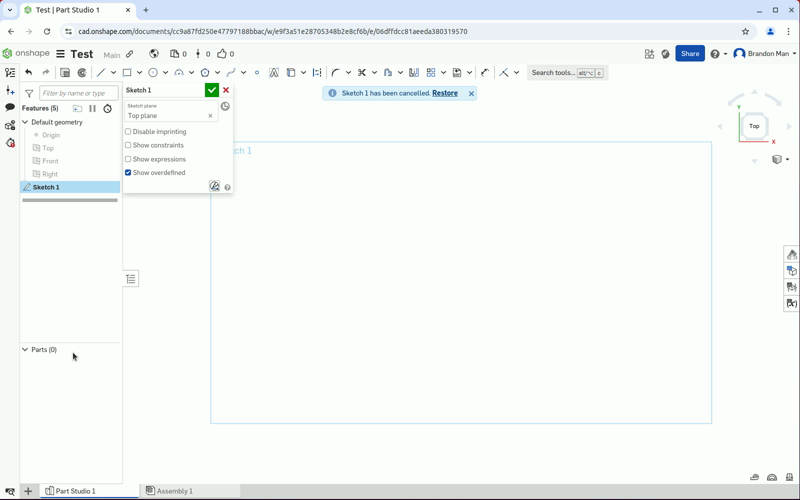
key(y)
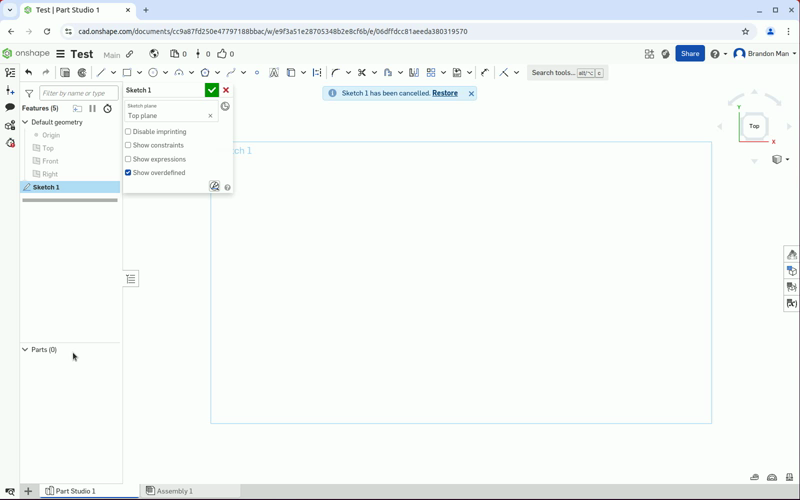
key(l)
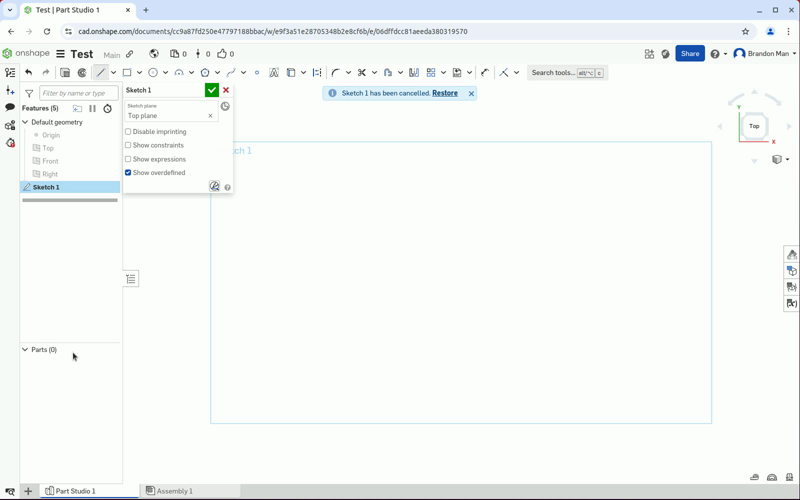
key_down(shift)
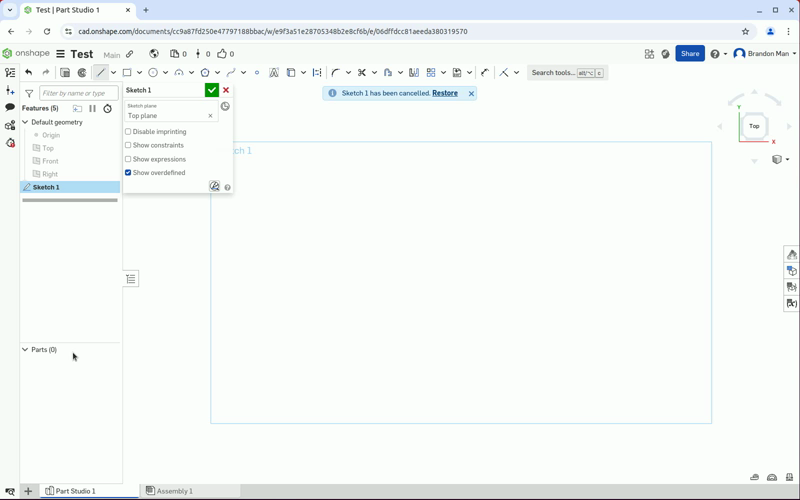
mouse_move(351, 335)
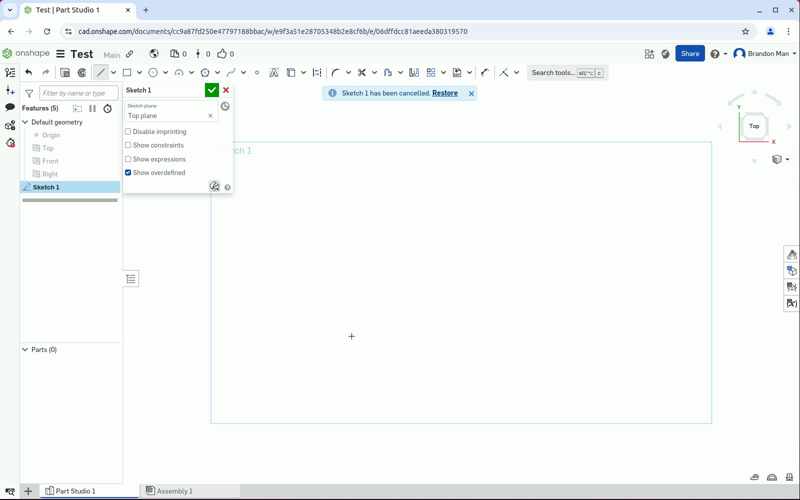
click(351, 335)
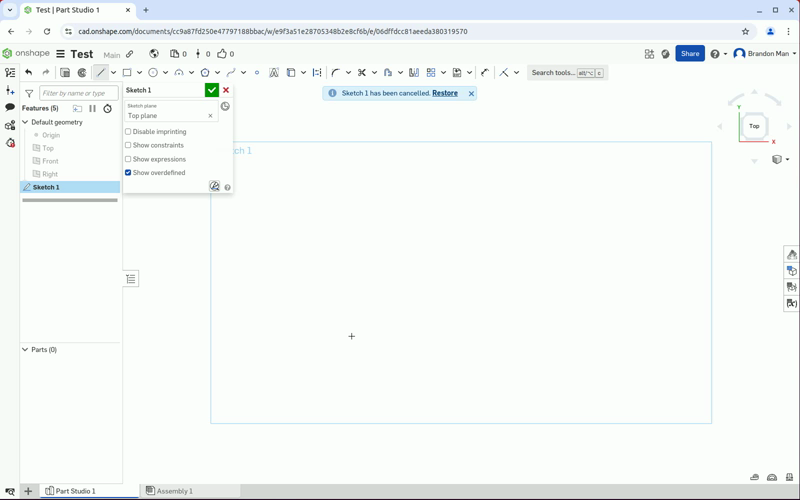
key_up(shift)
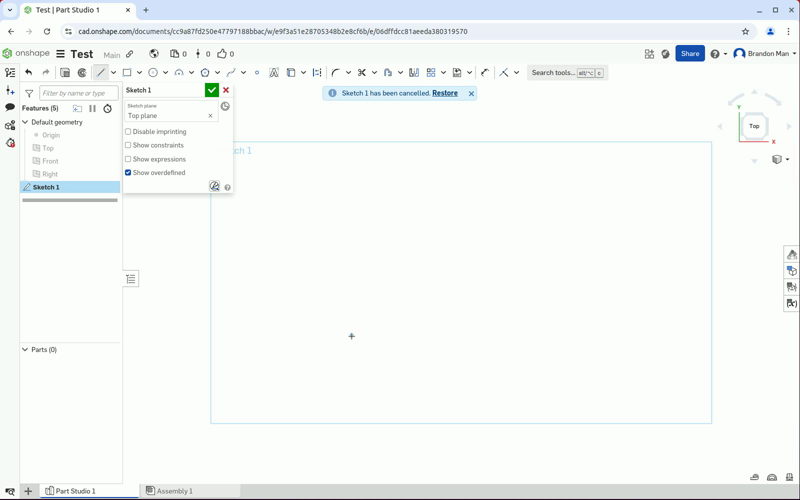
key_down(shift)
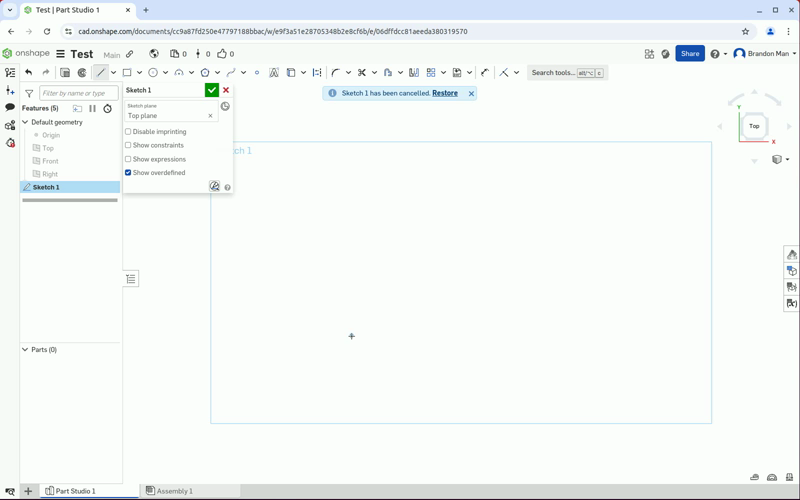
mouse_move(569, 335)
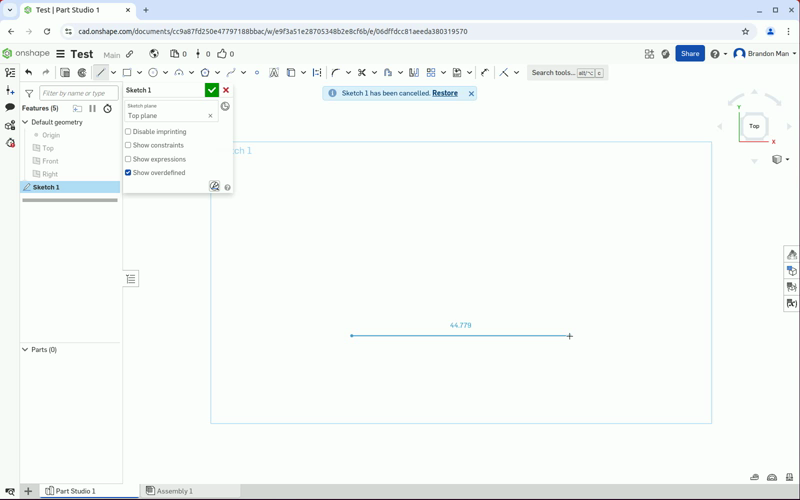
click(569, 335)
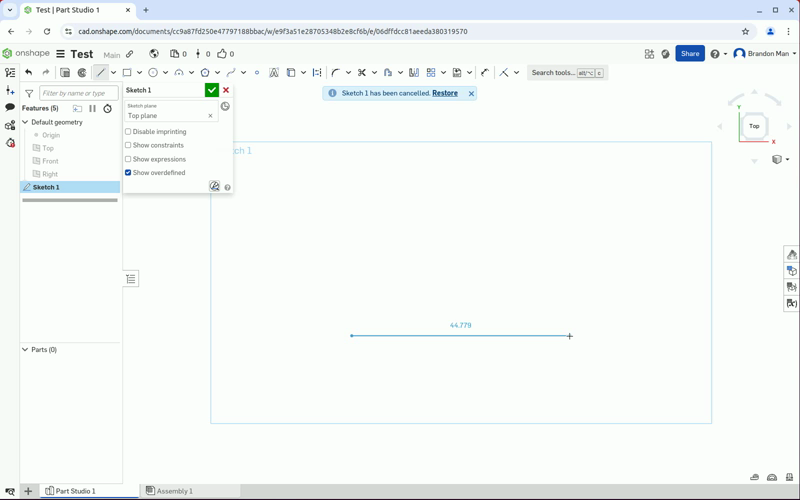
key_up(shift)
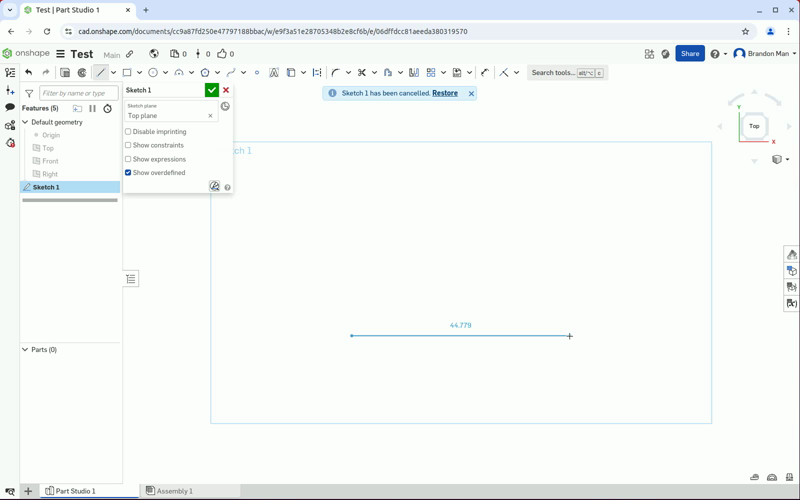
key_down(shift)
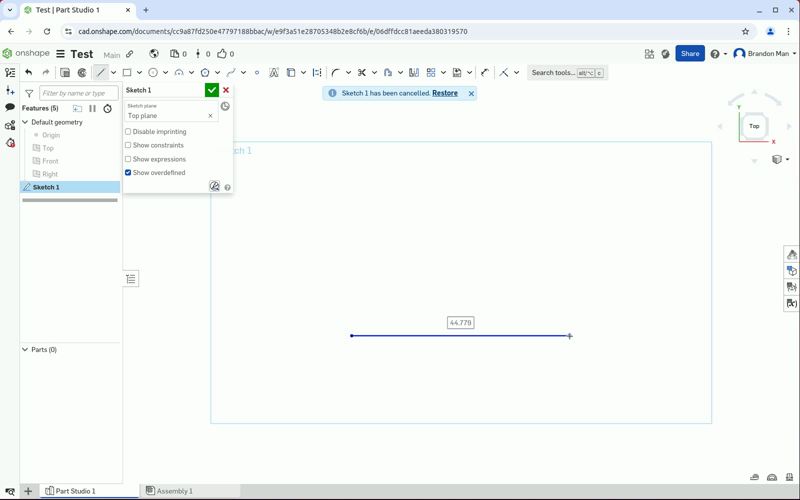
mouse_move(569, 230)
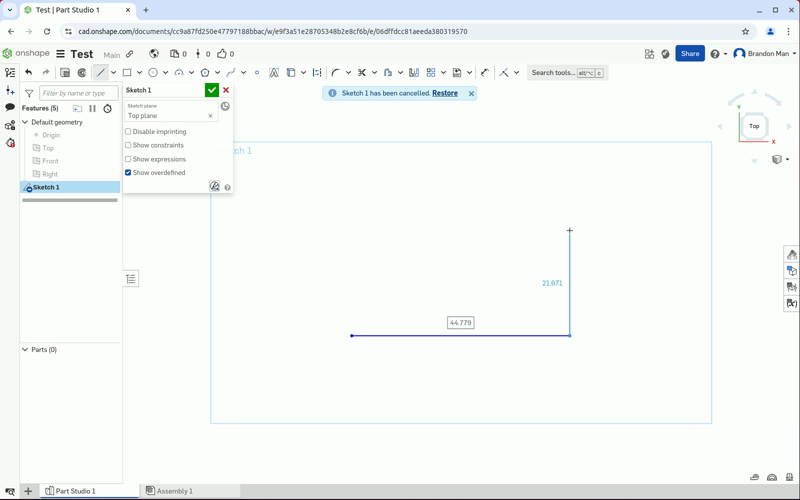
click(569, 230)
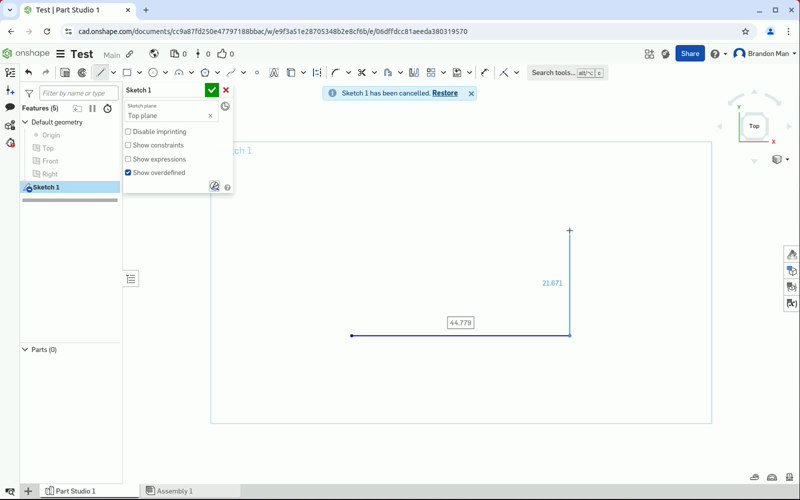
key_up(shift)
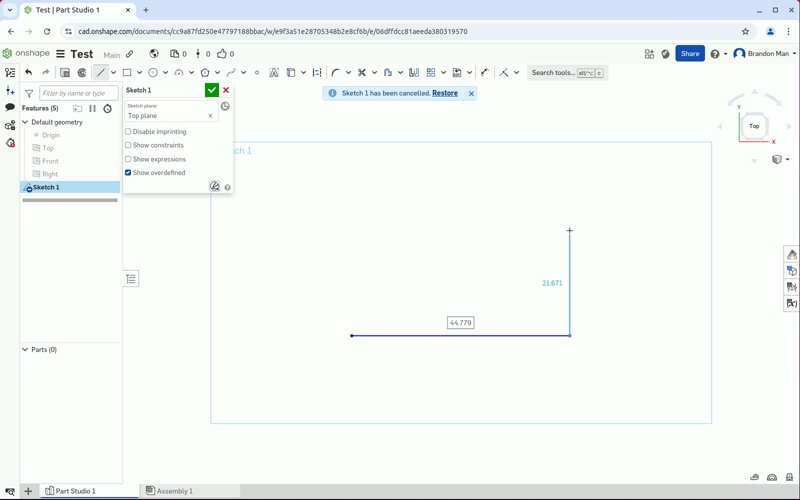
key_down(shift)
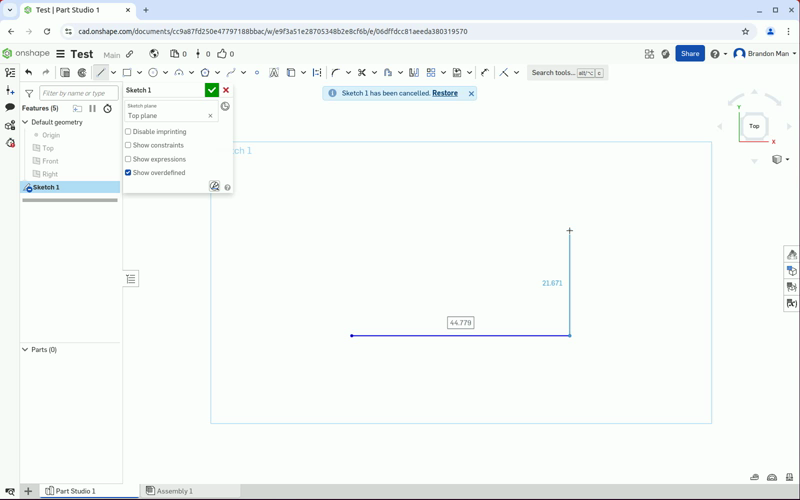
mouse_move(351, 230)
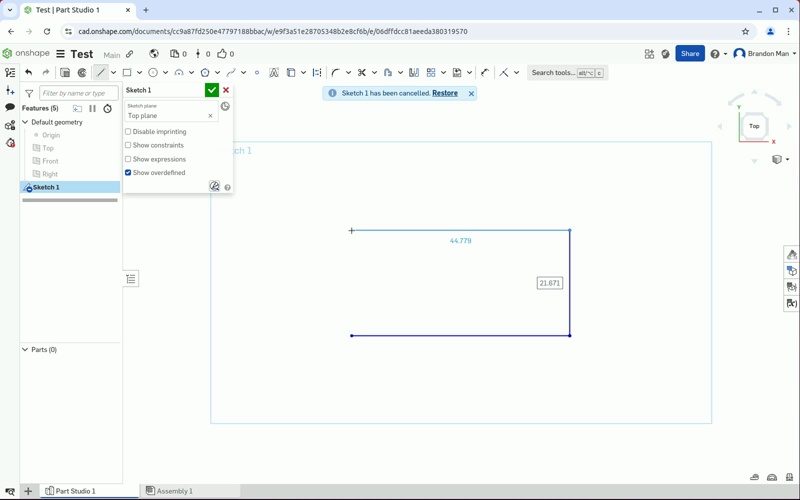
click(351, 230)
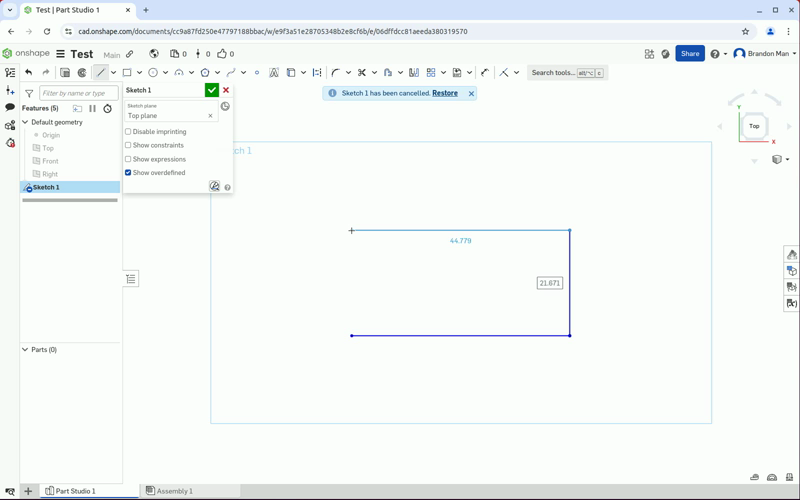
key_up(shift)
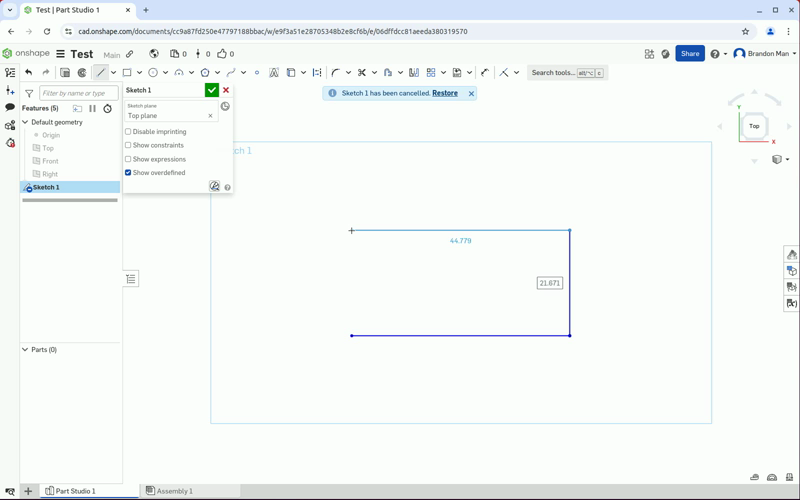
key_down(shift)
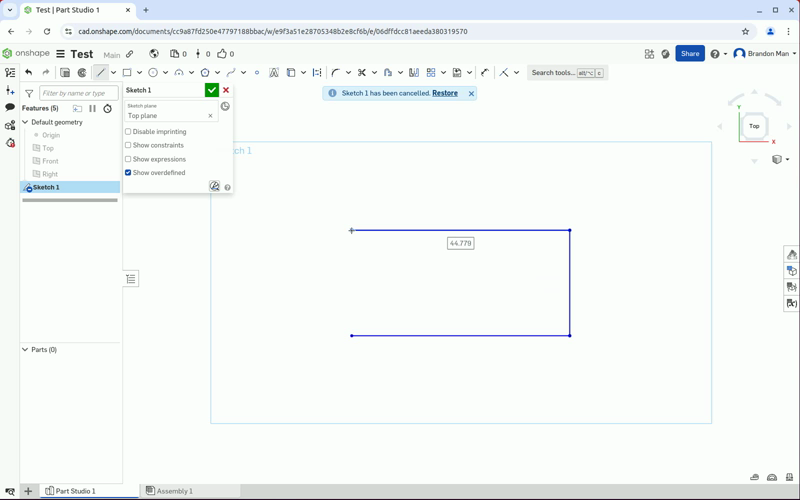
mouse_move(351, 335)
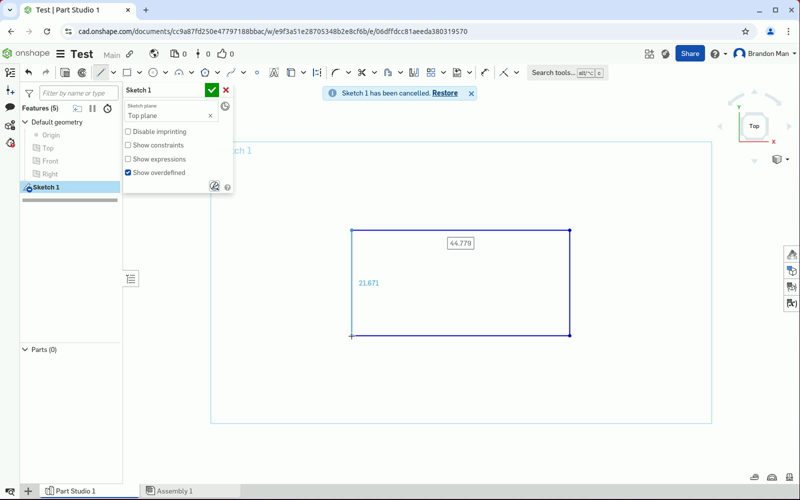
key_up(shift)
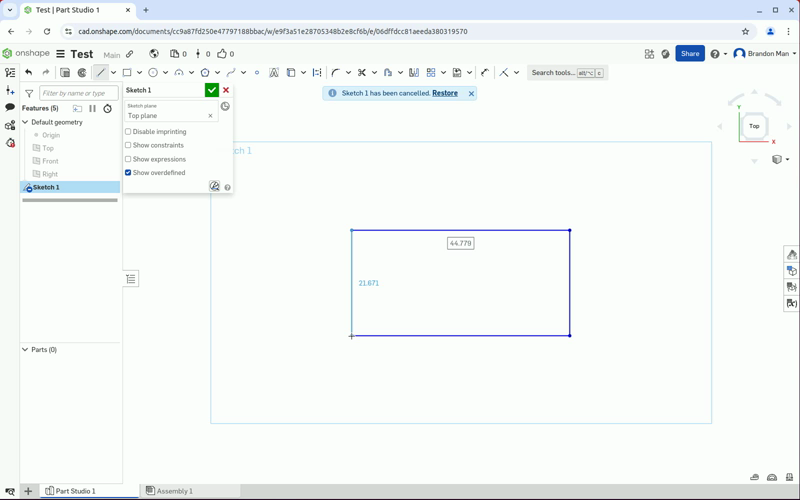
click(351, 335)
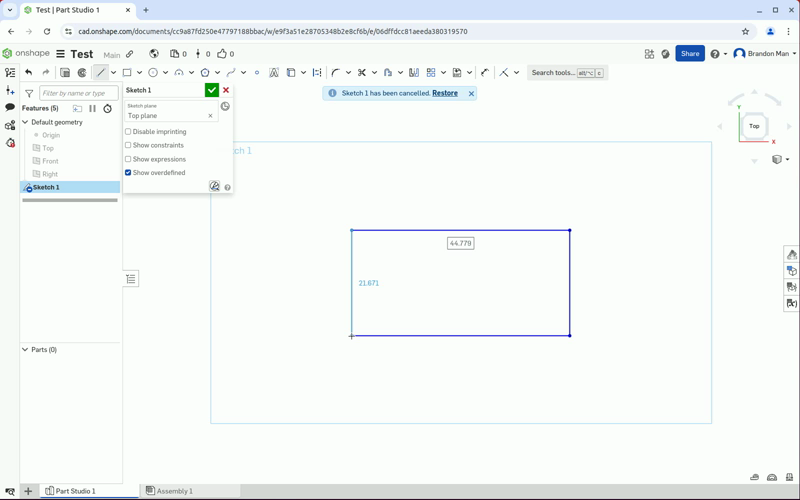
key(esc)
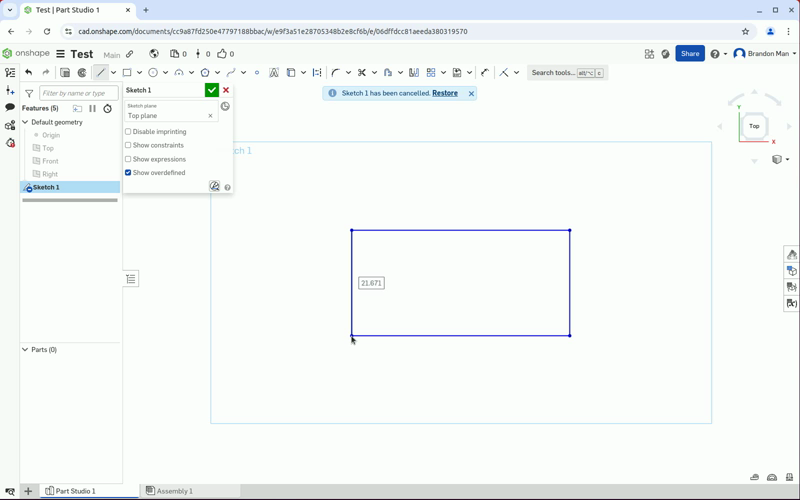
mouse_move(494, 315)
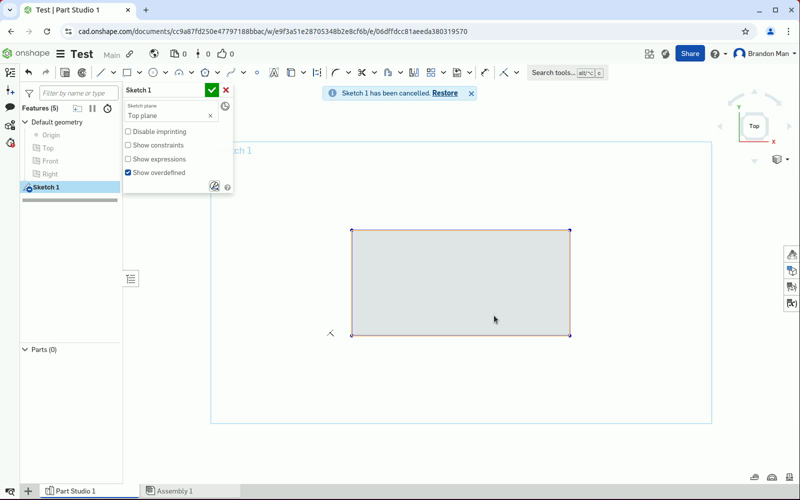
click(494, 315)
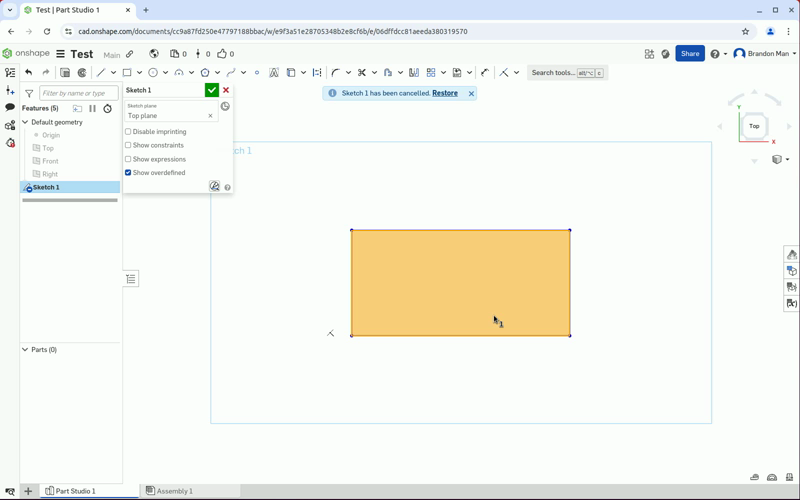
mouse_move(73, 352)
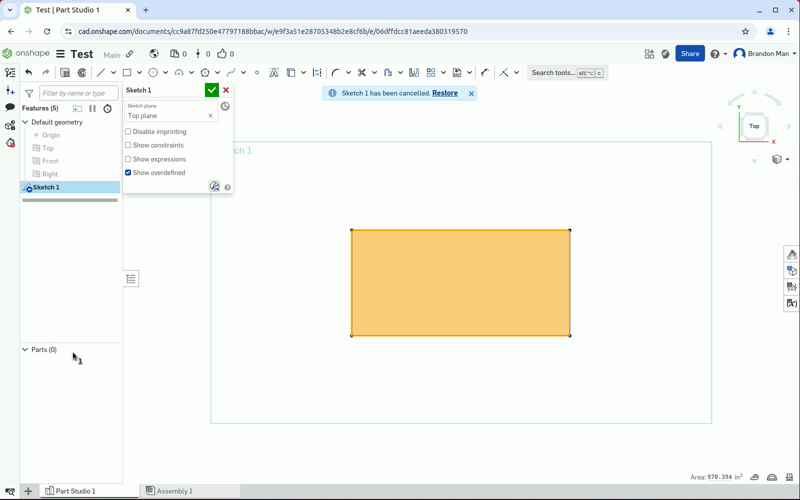
key(shift+y)
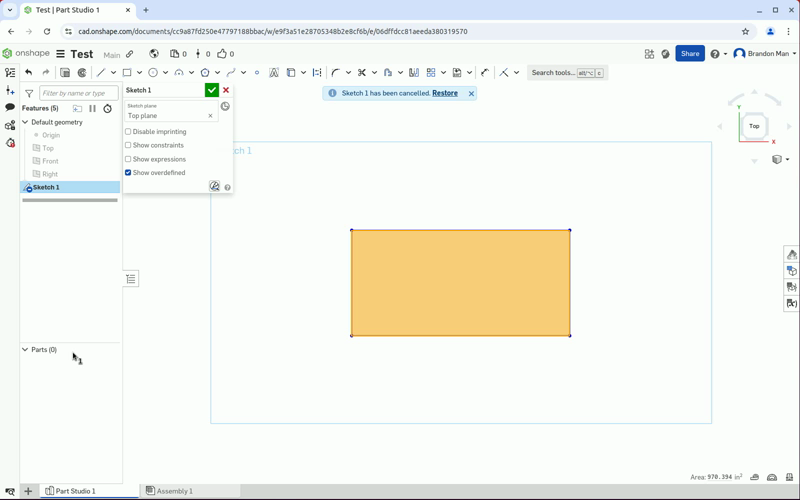
key(shift+e)
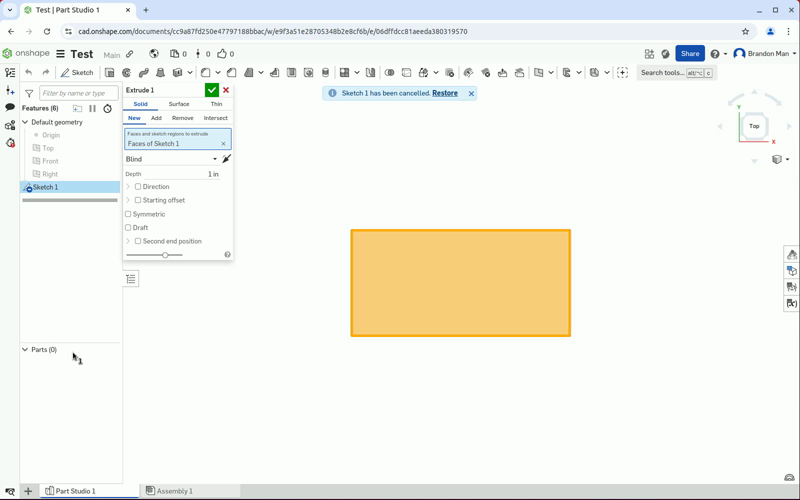
mouse_move(143, 106)
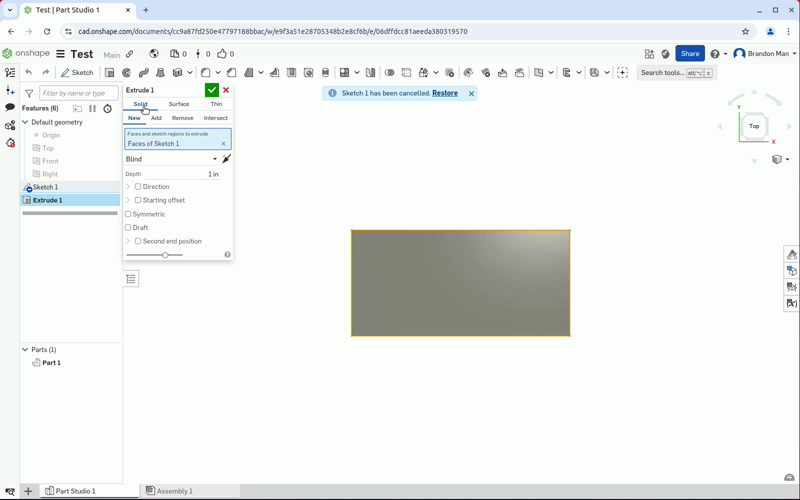
click(143, 106)
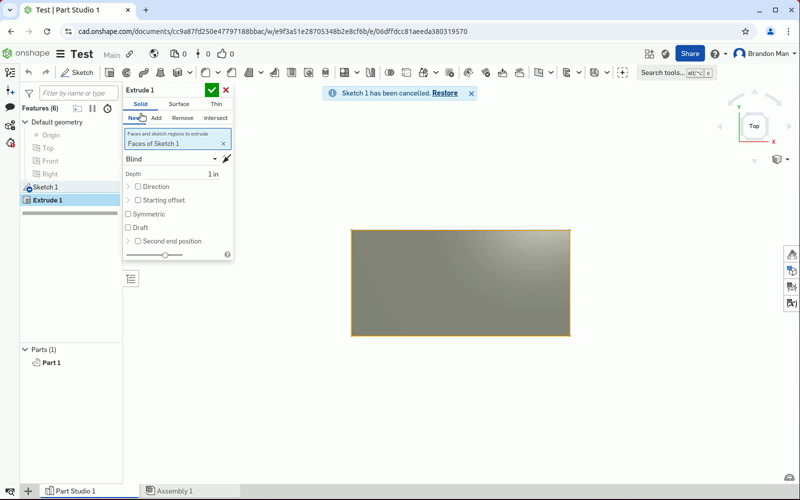
mouse_move(137, 120)
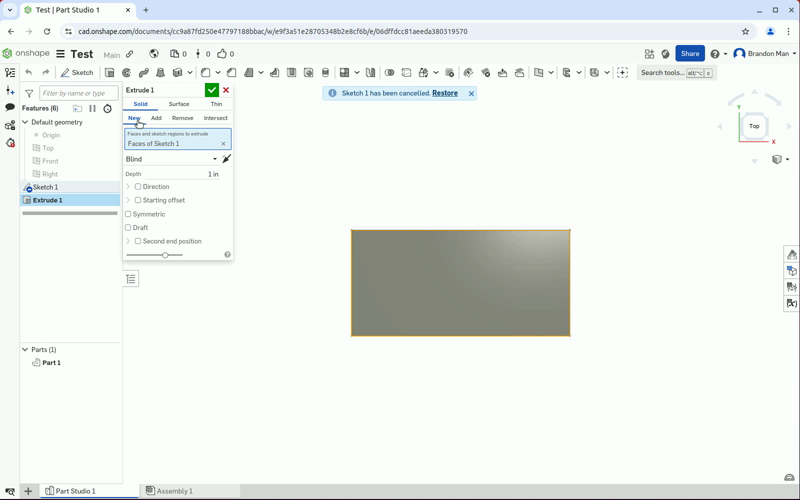
click(137, 120)
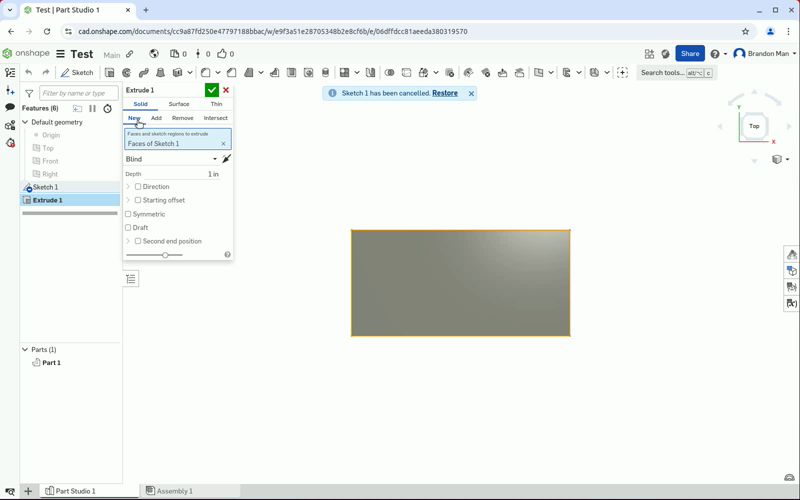
key(tab, 4)
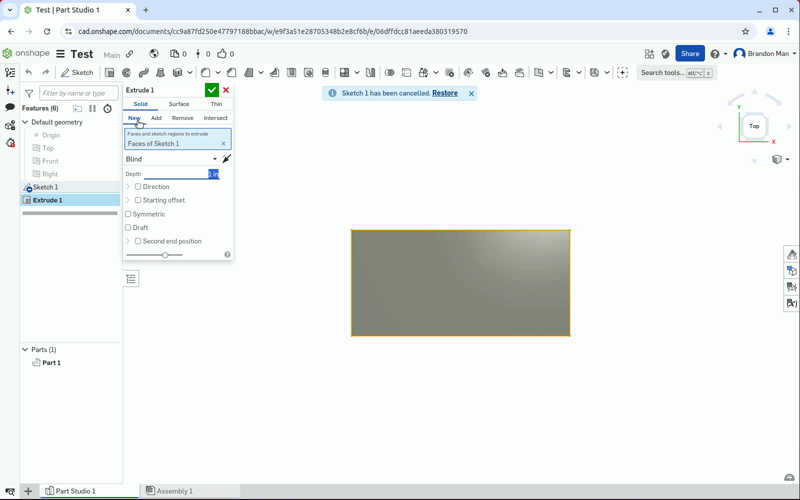
text(4.574)
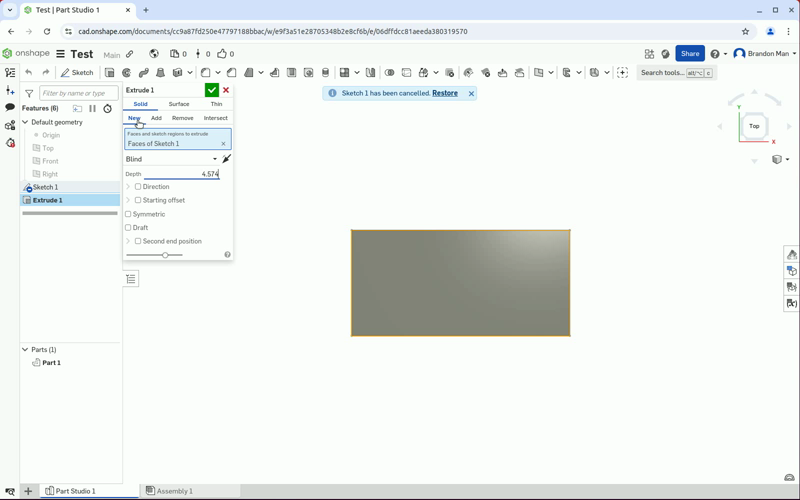
key(enter)
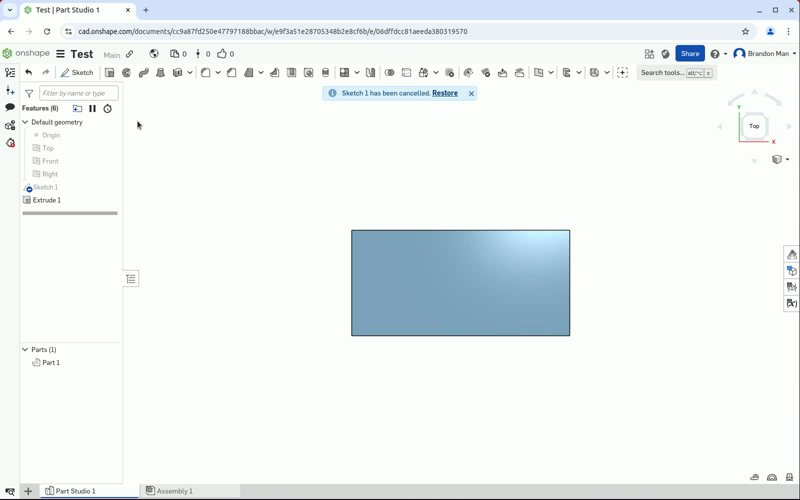
key(shift+h)
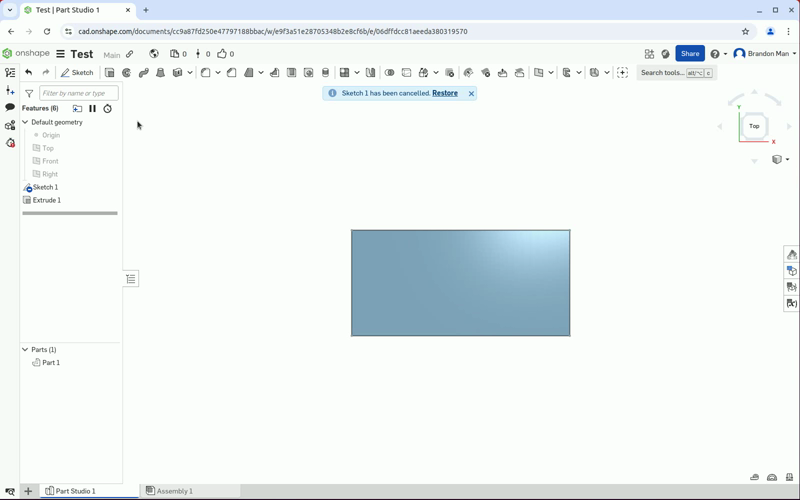
key(shift+h)
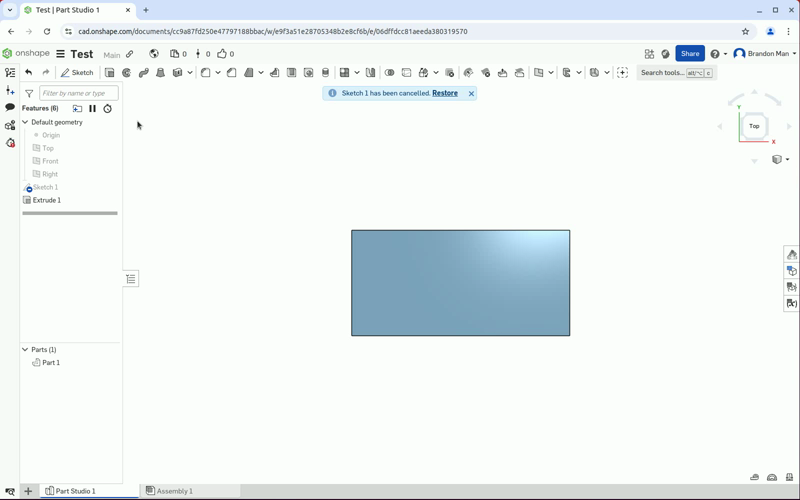
mouse_move(73, 189)
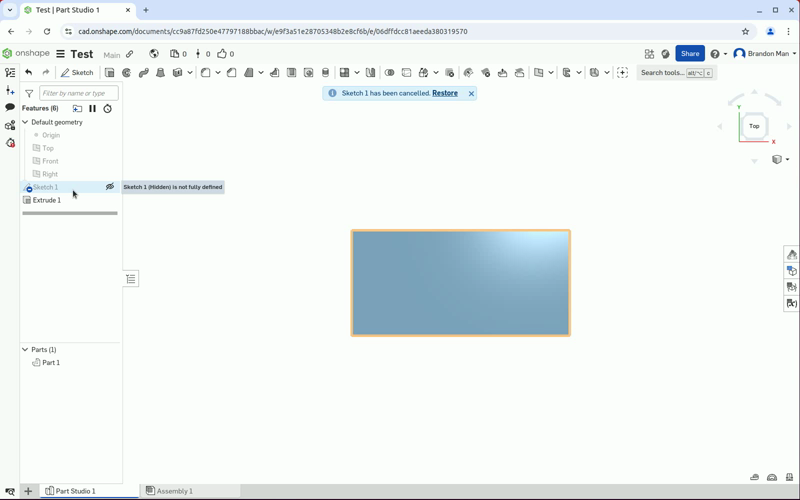
click(73, 189)
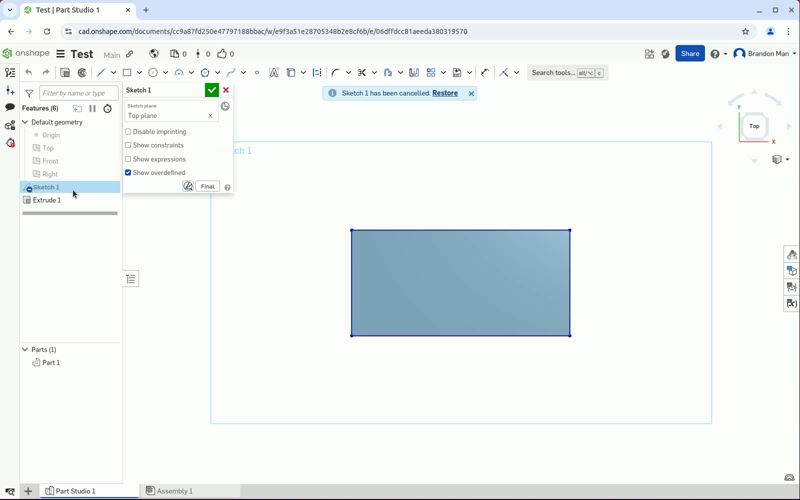
mouse_move(229, 92)
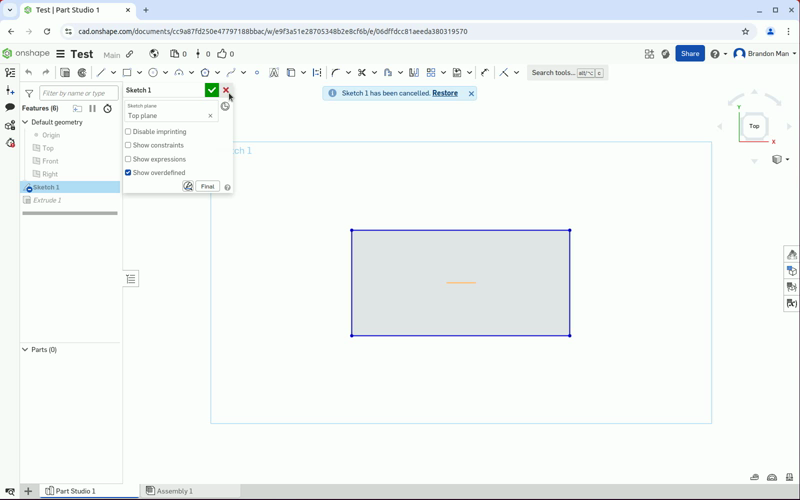
click(229, 92)
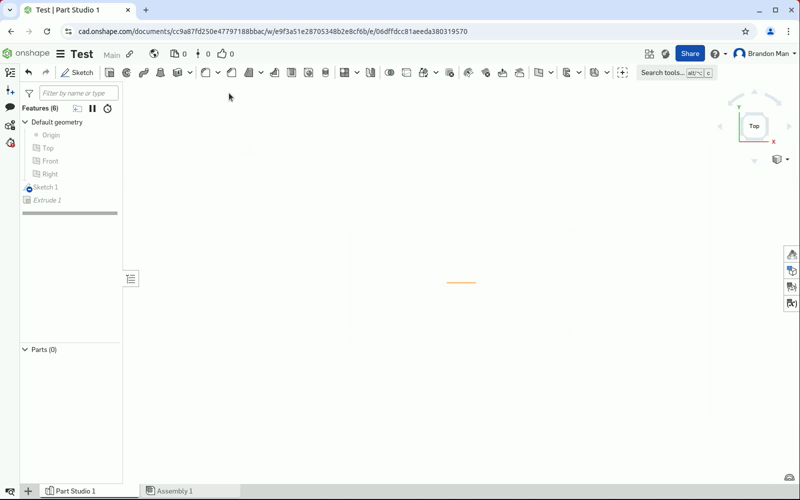
mouse_move(73, 352)
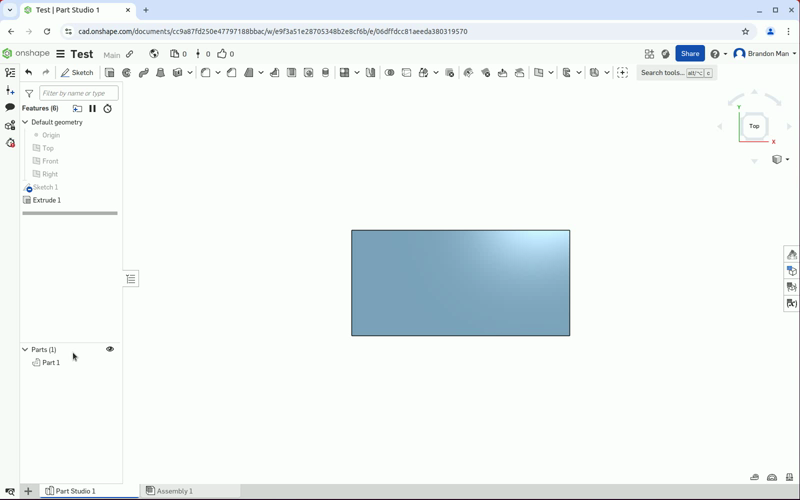
key(y)
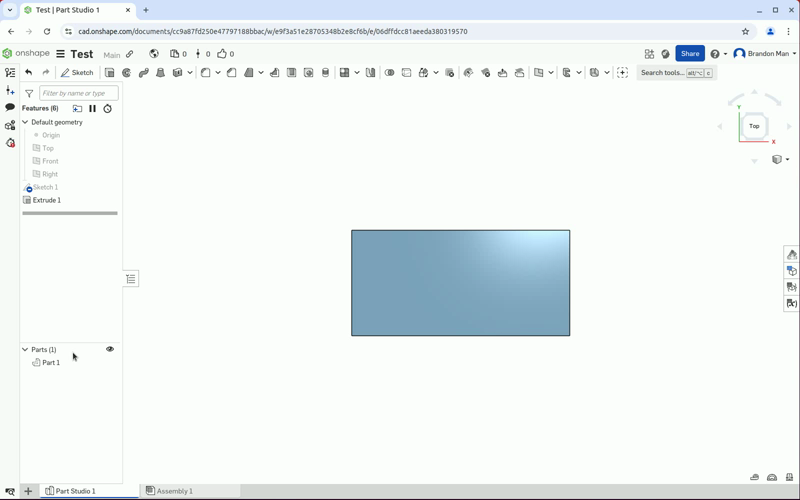
key(shift+p)
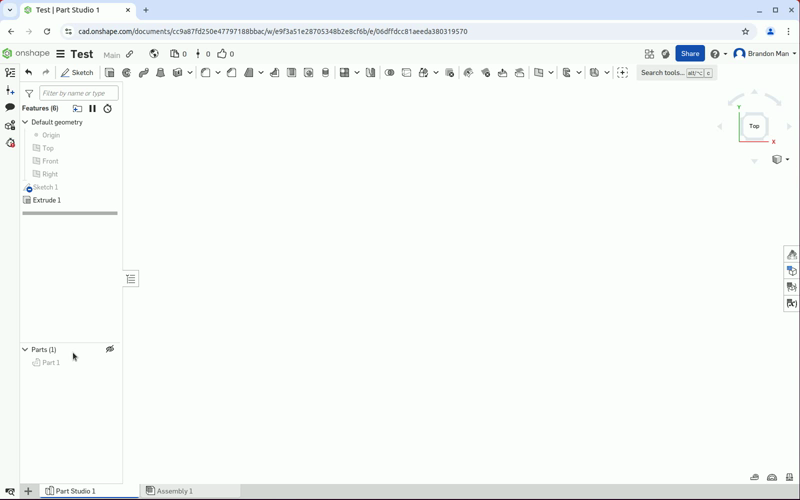
key(space)
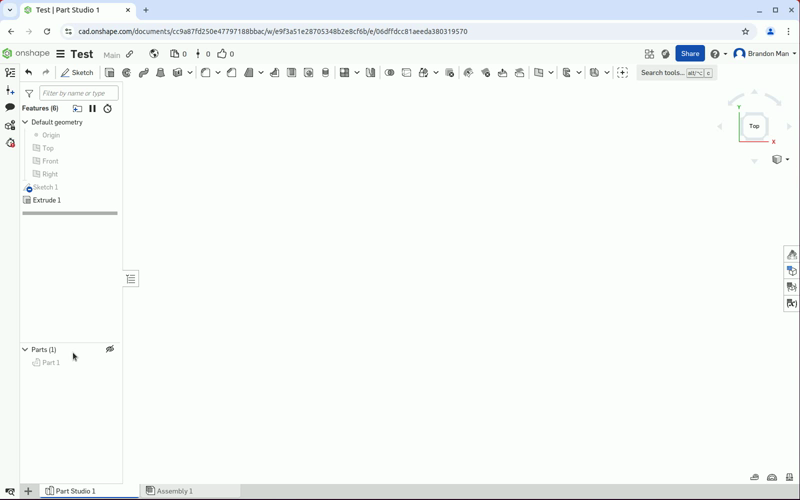
key_down(shift)
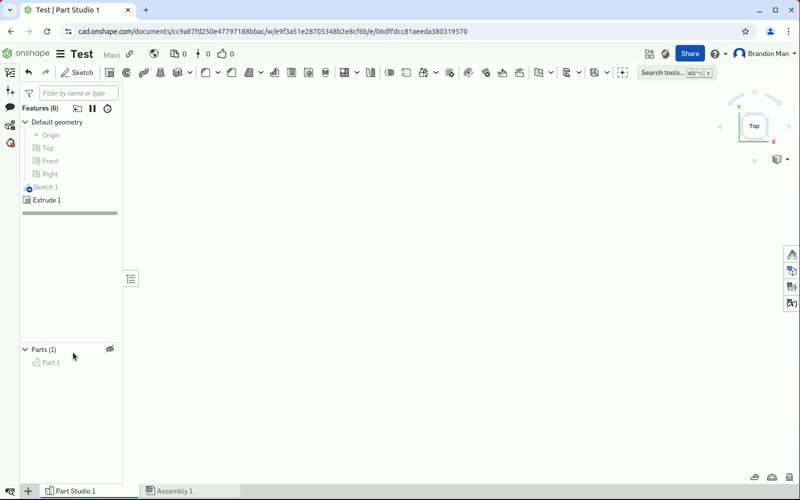
key(up)
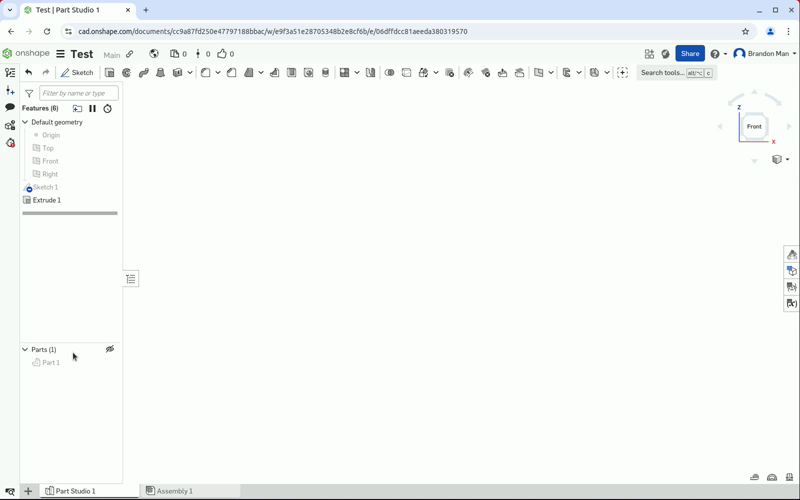
key_up(shift)
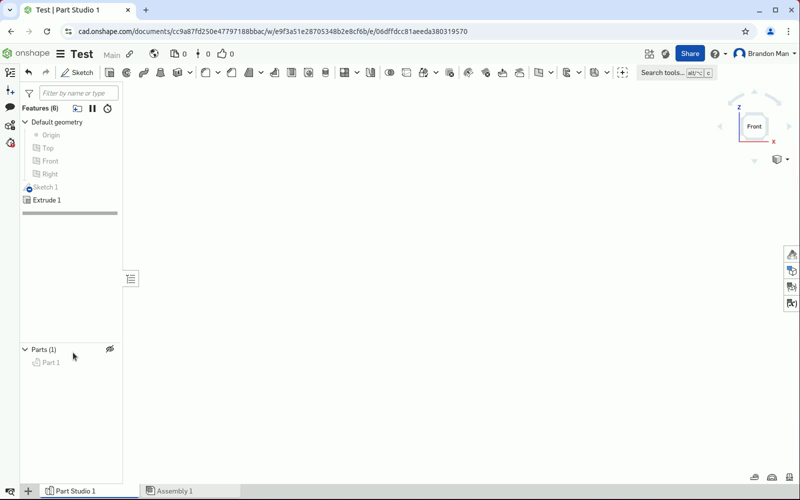
key(space)
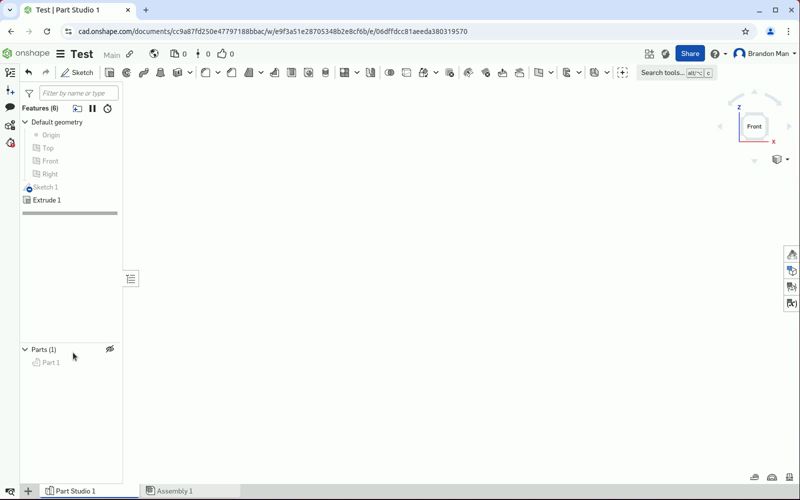
key_down(shift)
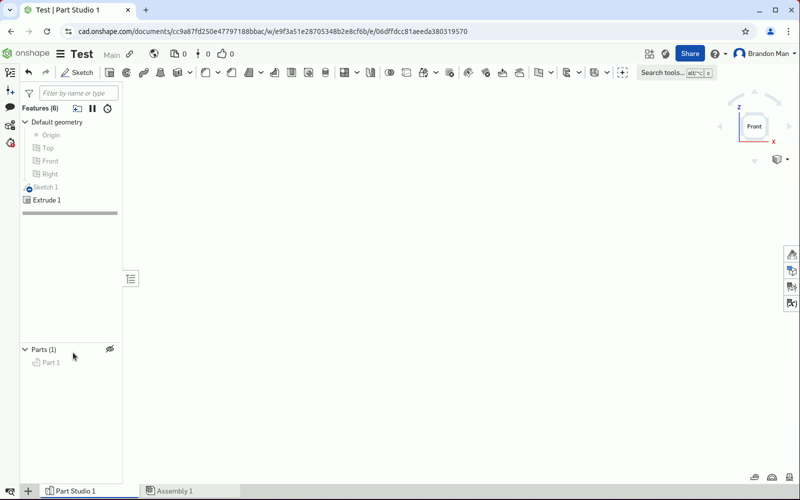
key(left)
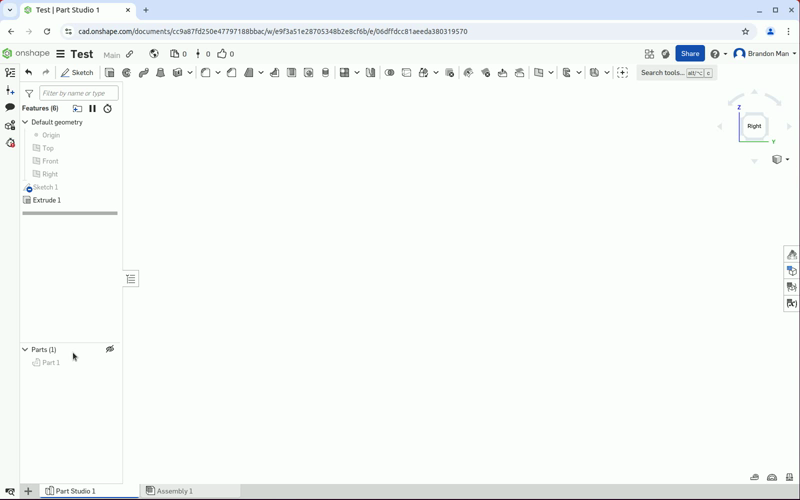
key_up(shift)
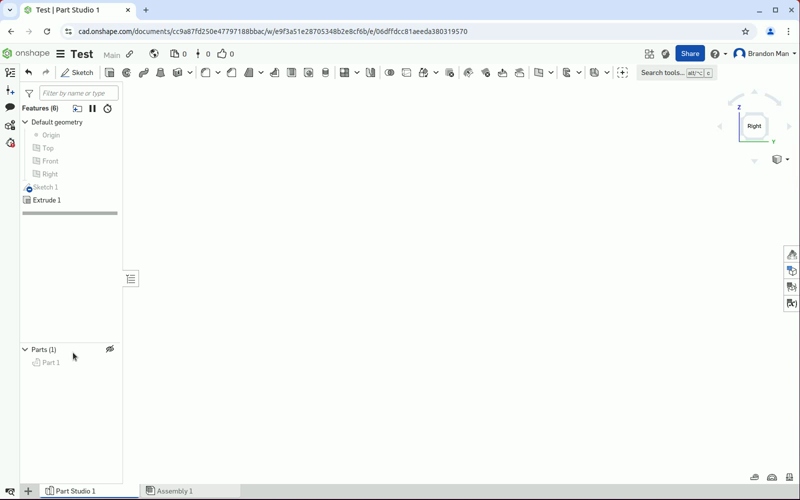
mouse_move(73, 352)
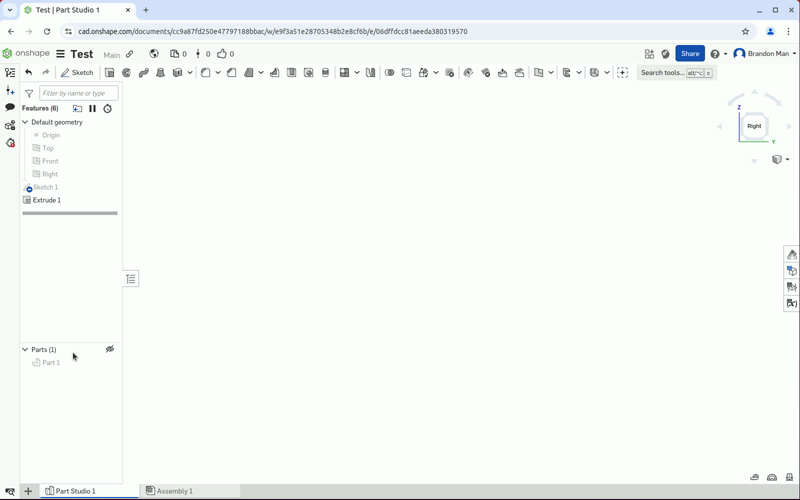
key(shift+y)
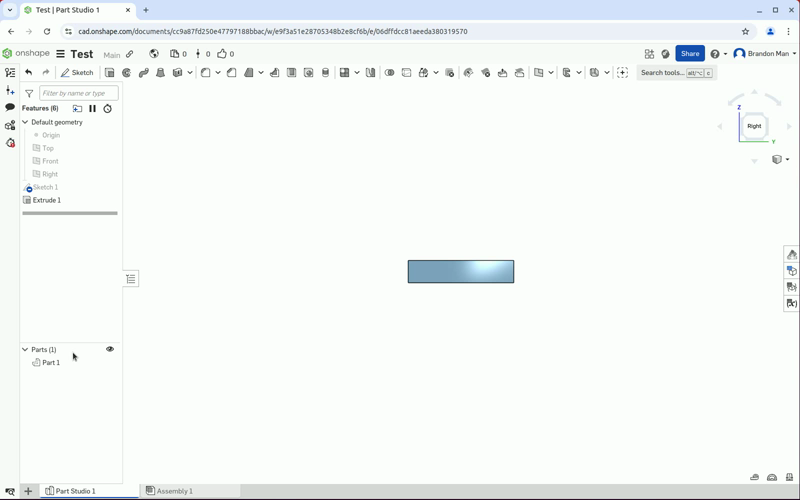
mouse_move(541, 75)
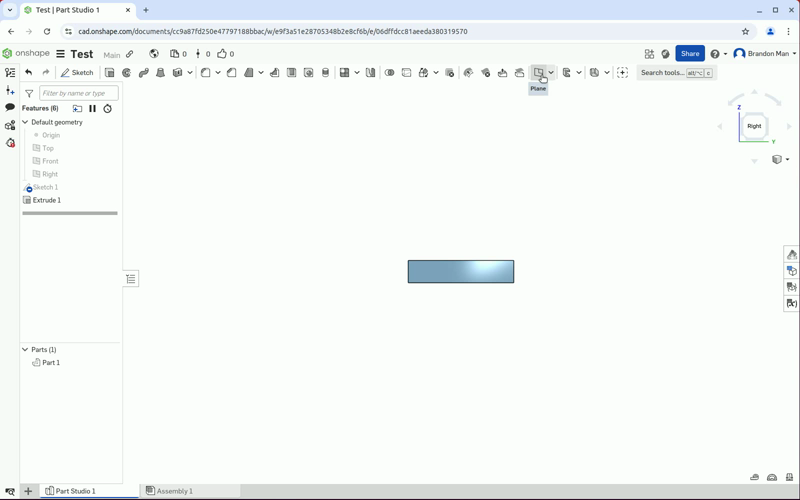
click(541, 75)
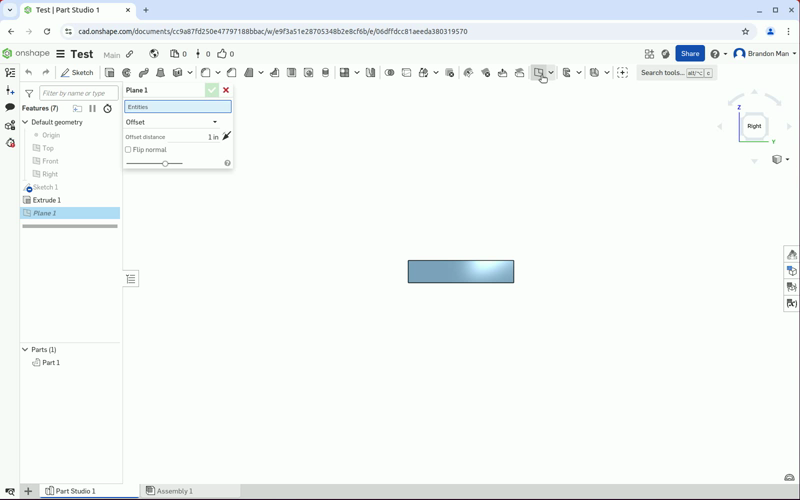
mouse_move(73, 176)
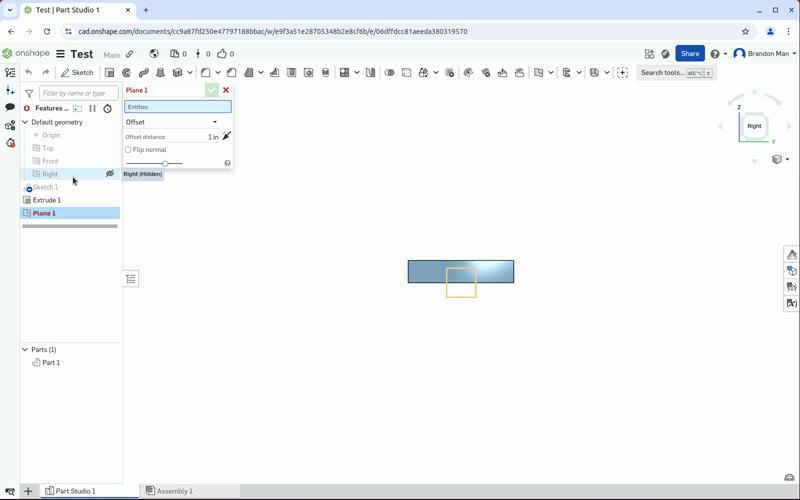
click(73, 176)
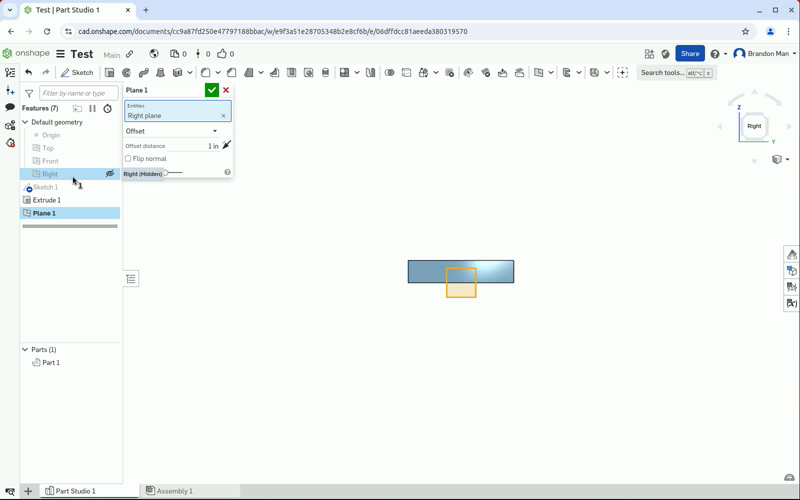
key(tab, 2)
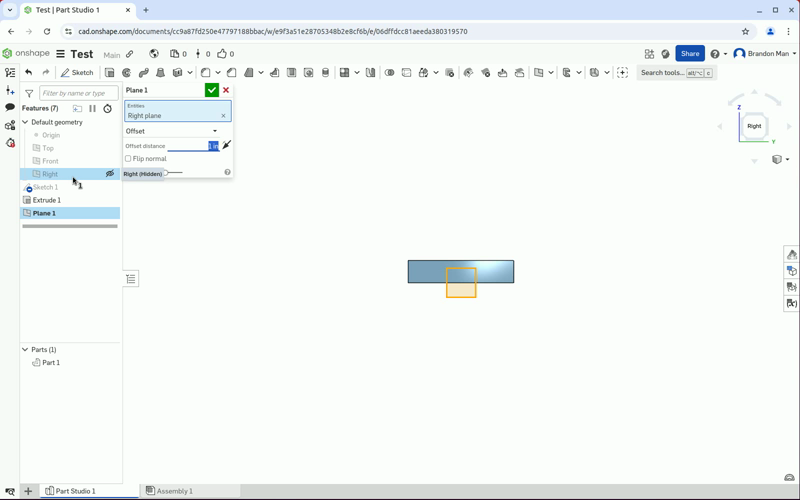
text(22.4)
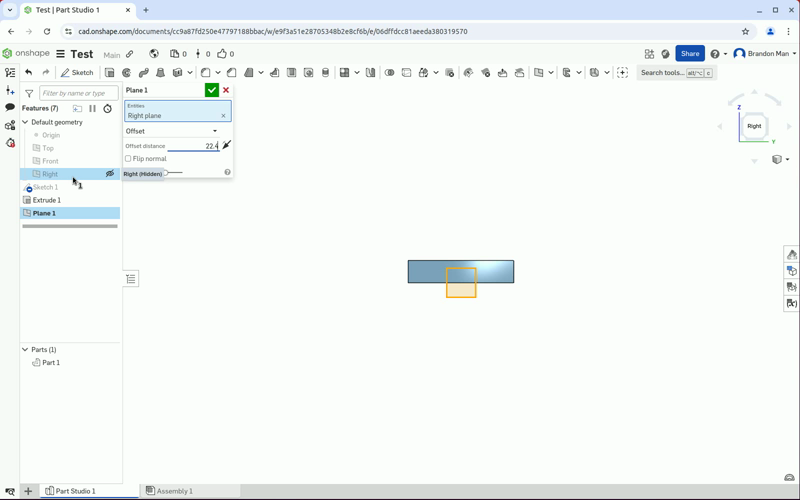
key(enter, 2)
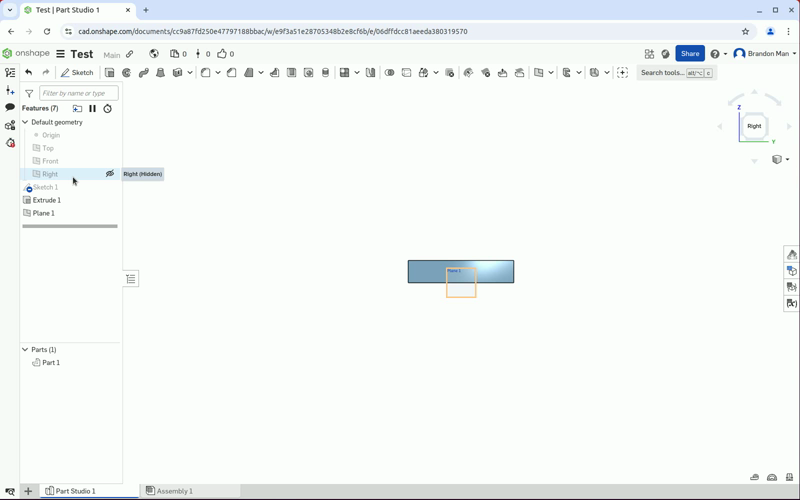
key(shift+s)
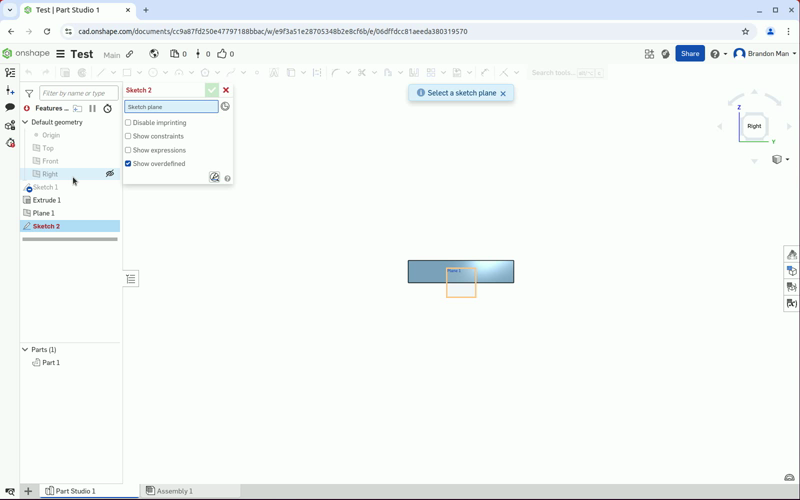
mouse_move(73, 215)
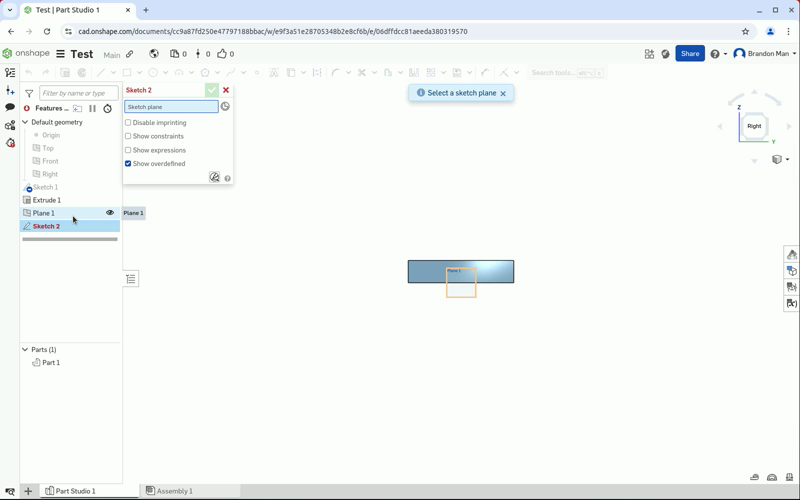
click(73, 215)
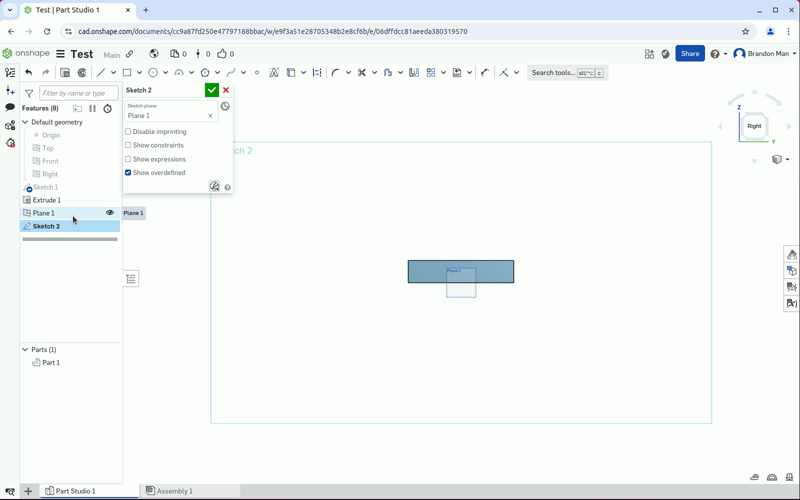
mouse_move(73, 352)
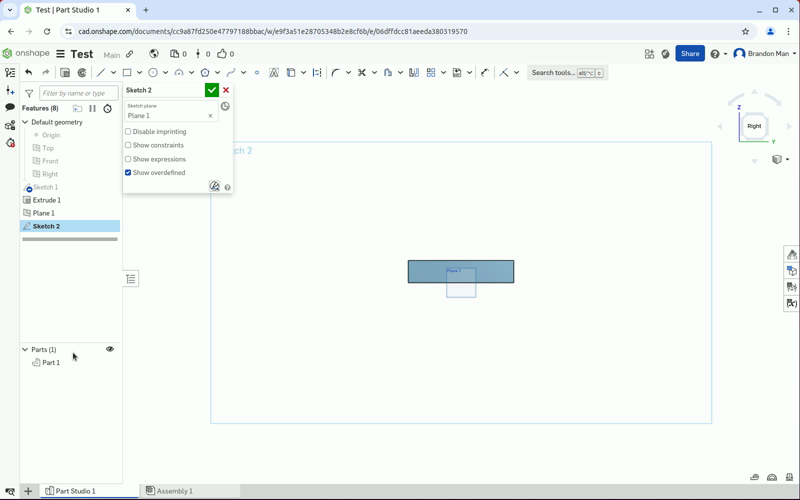
key(y)
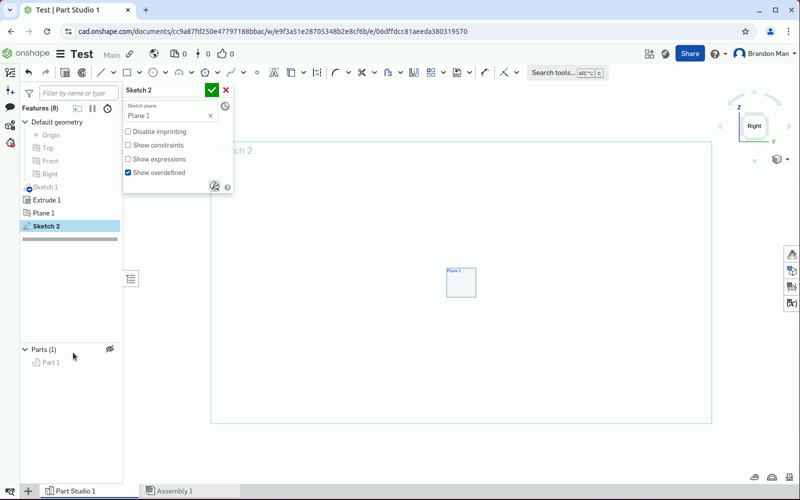
key(l)
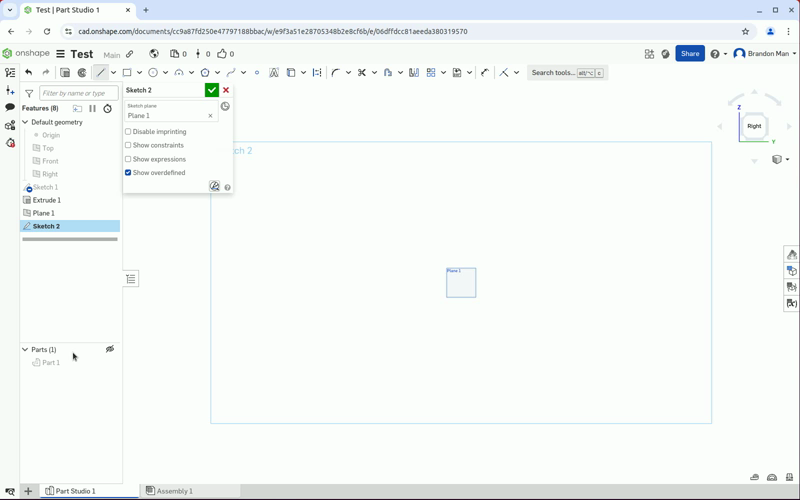
key_down(shift)
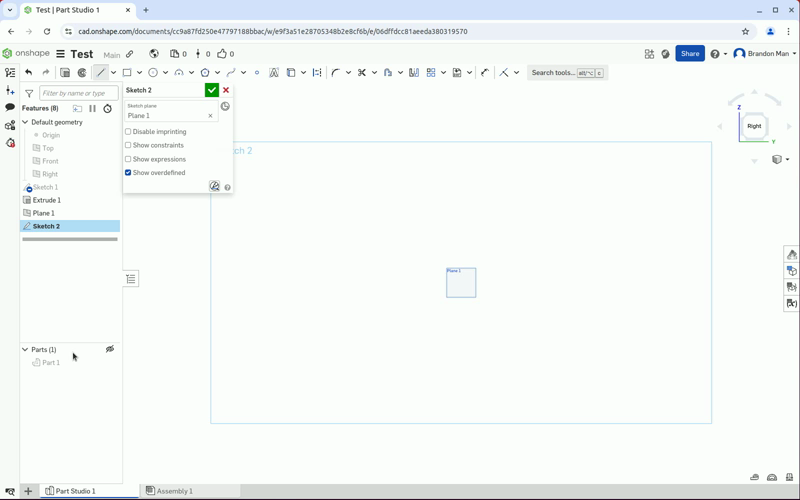
mouse_move(407, 282)
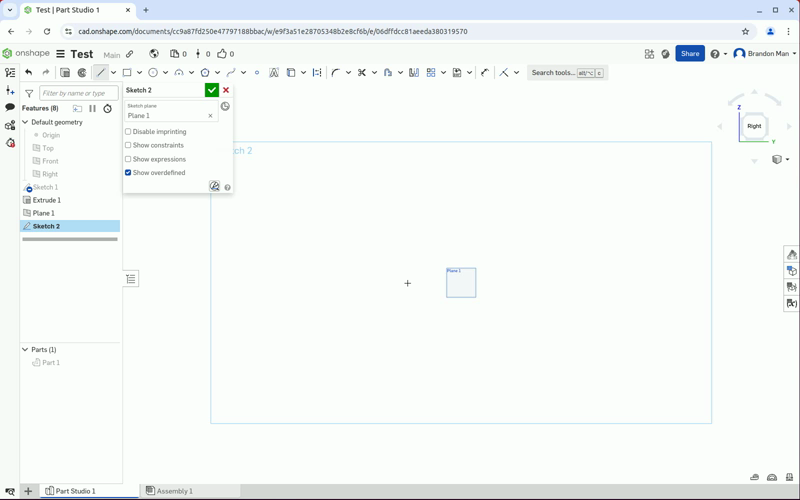
click(407, 282)
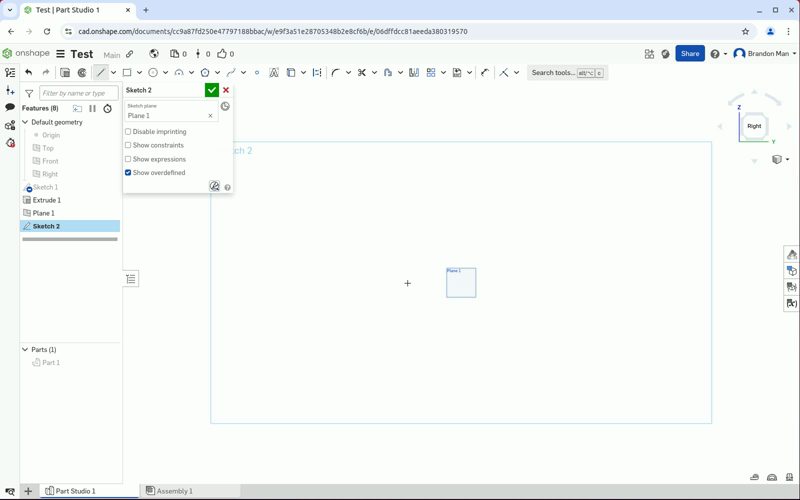
key_up(shift)
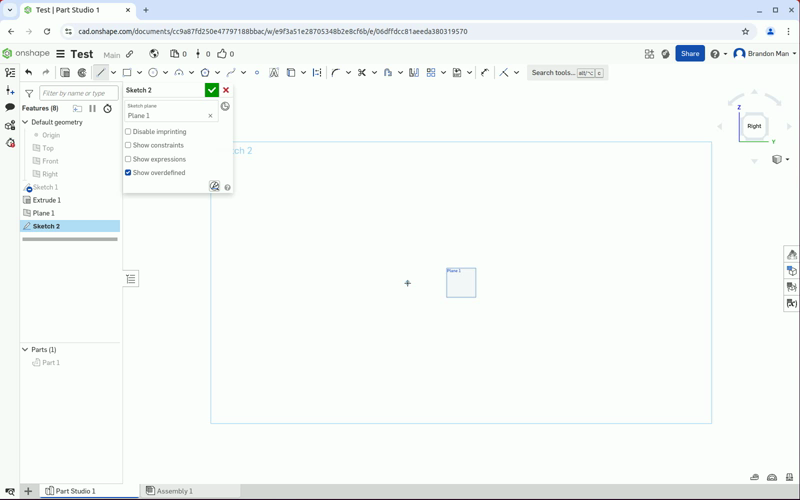
key_down(shift)
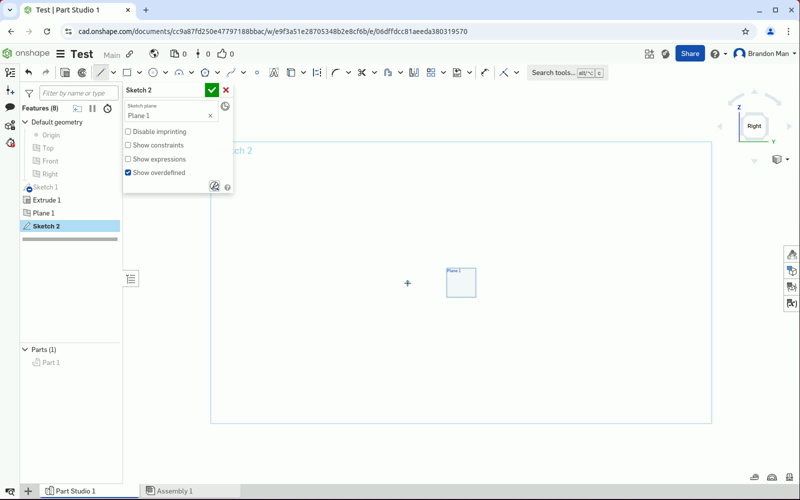
mouse_move(513, 282)
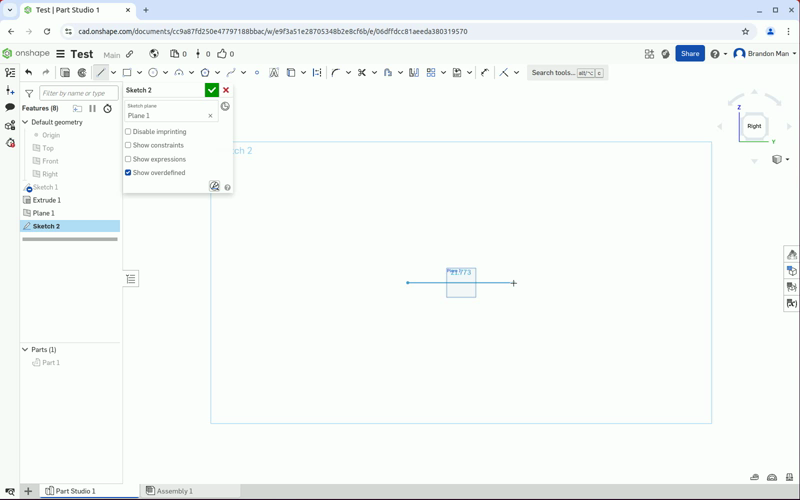
click(513, 282)
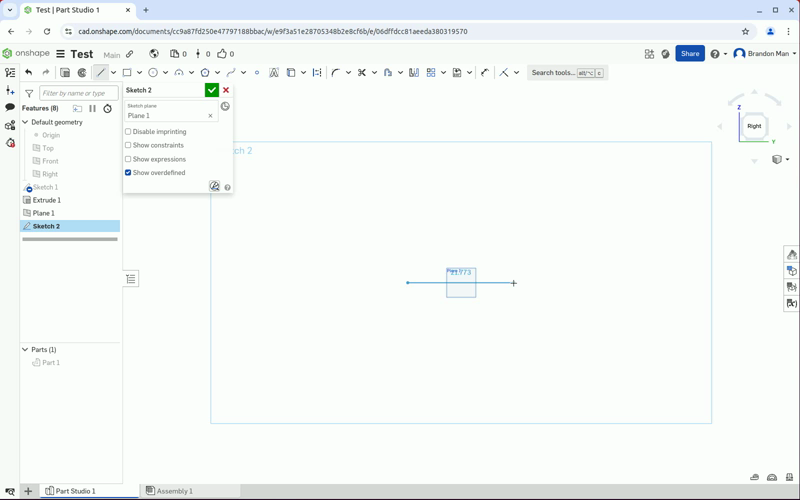
key_up(shift)
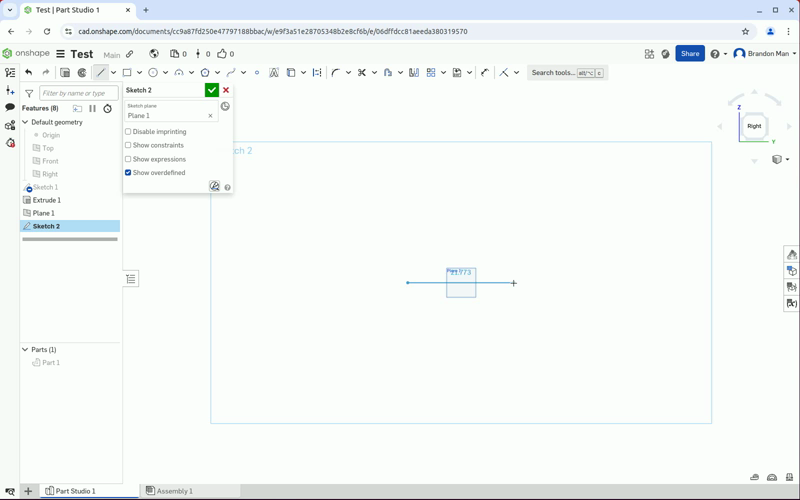
key_down(shift)
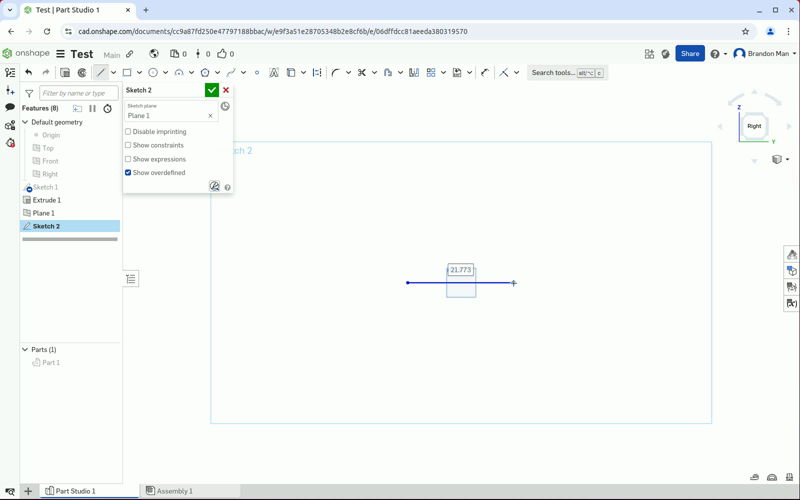
mouse_move(543, 282)
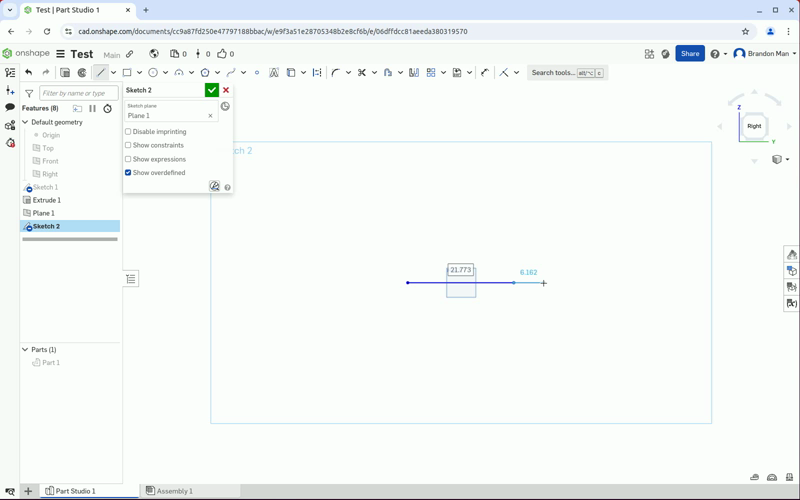
mouse_move(513, 260)
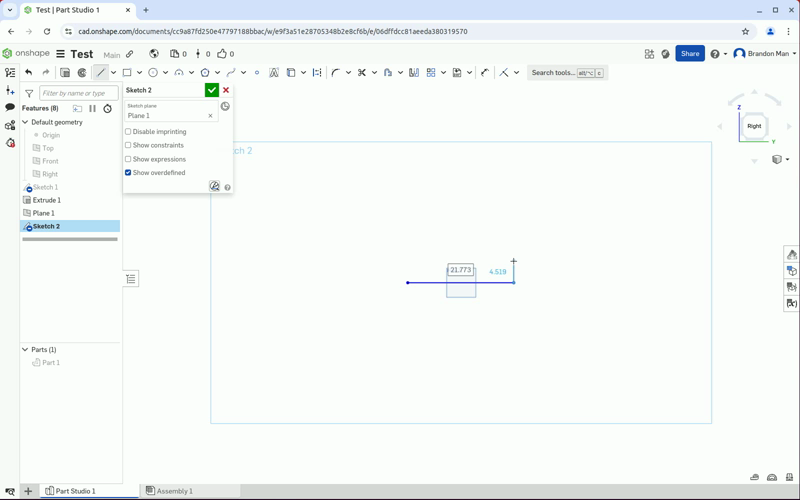
click(513, 260)
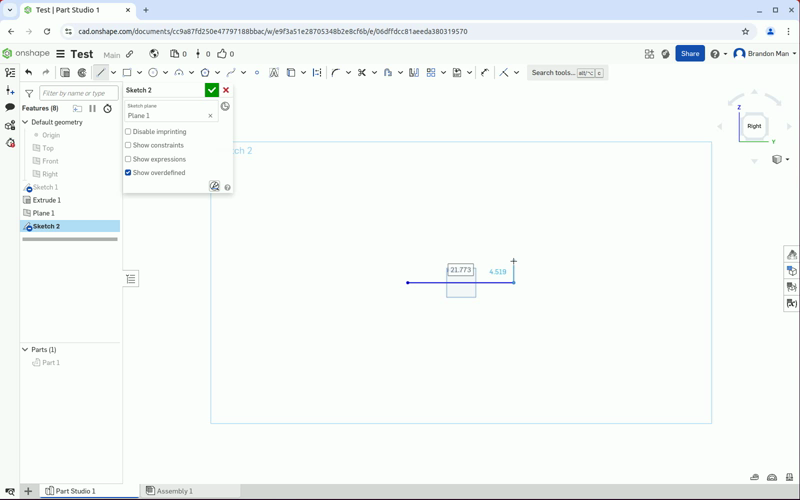
key_up(shift)
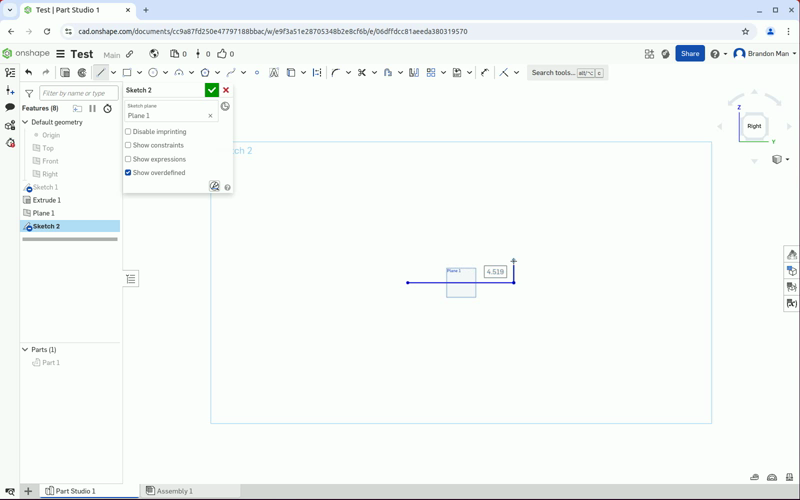
key_down(shift)
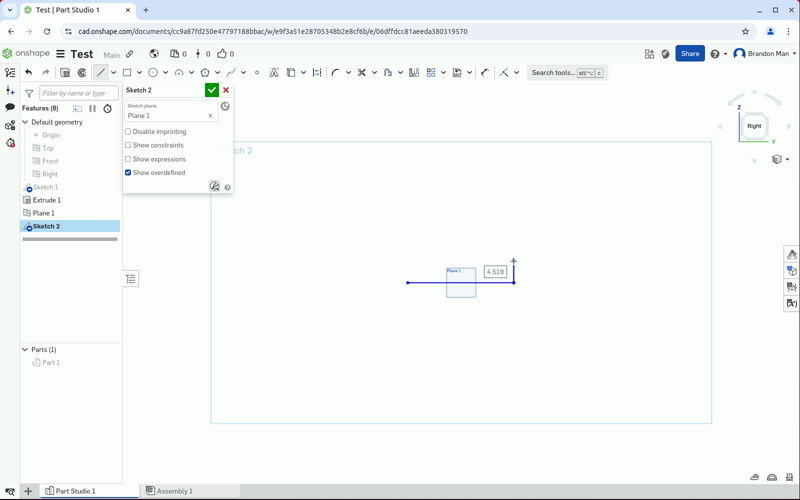
mouse_move(407, 260)
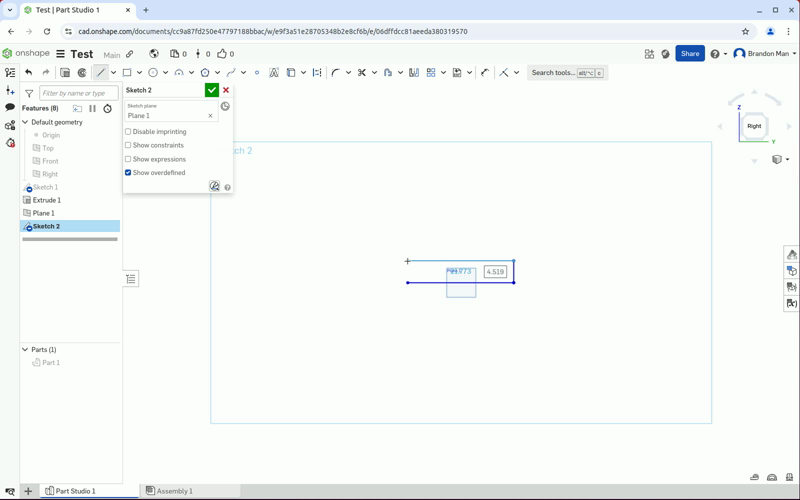
click(407, 260)
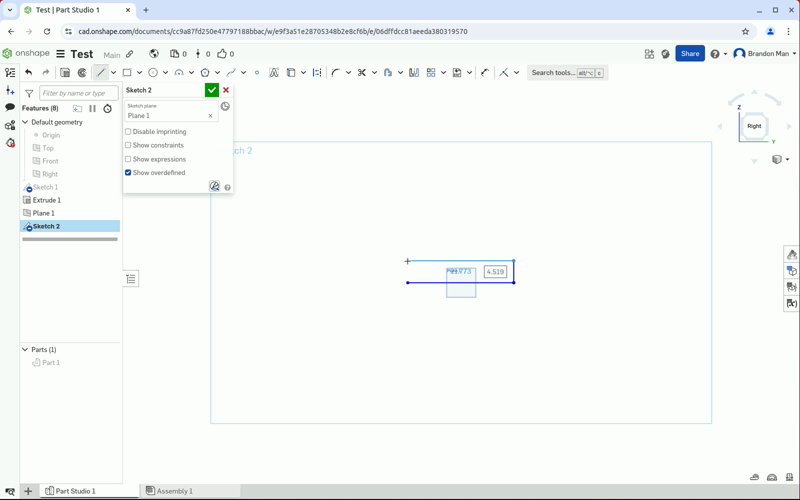
key_up(shift)
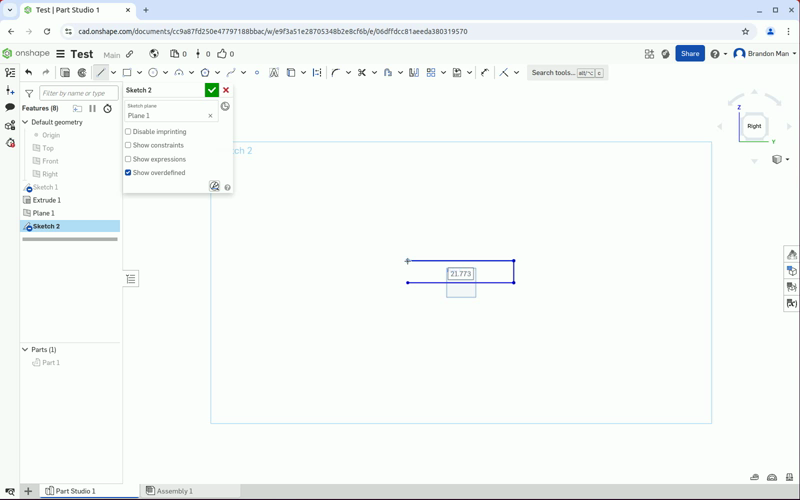
mouse_move(437, 260)
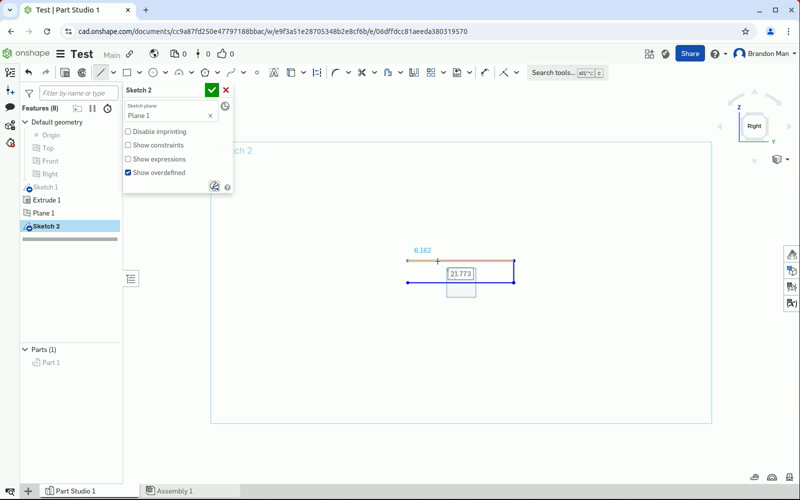
key_down(shift)
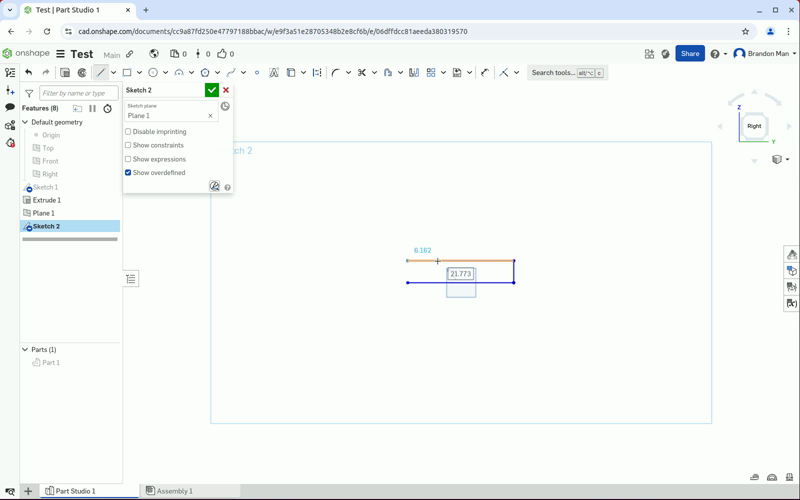
mouse_move(407, 282)
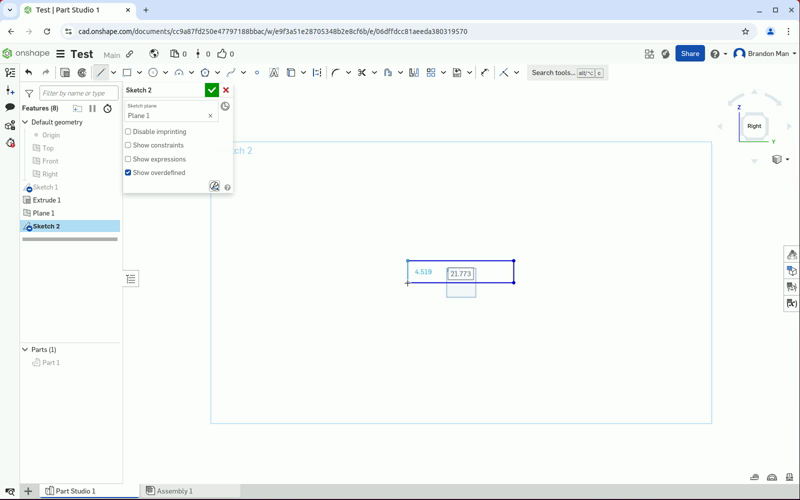
key_up(shift)
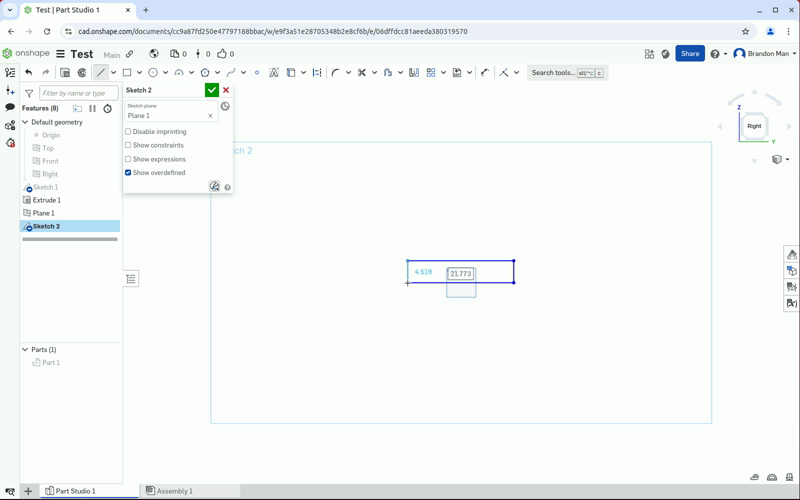
click(407, 282)
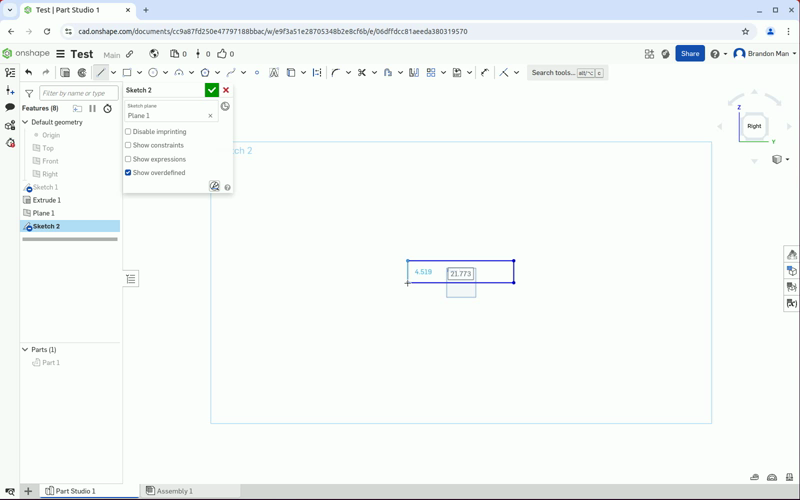
key(esc)
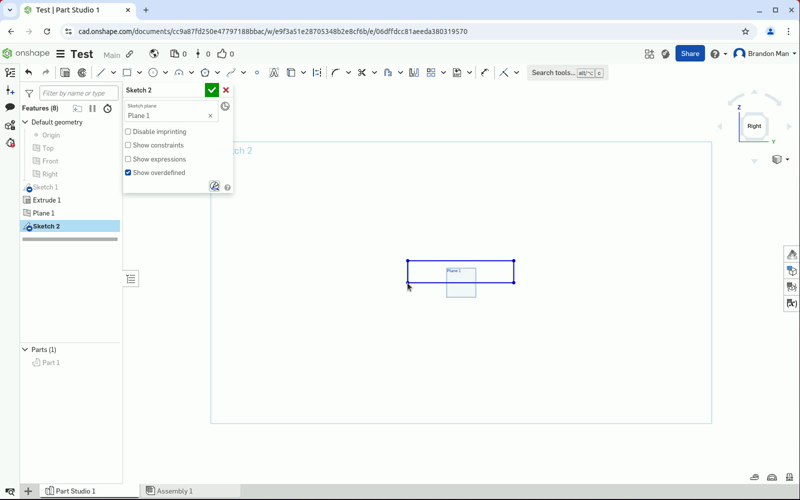
mouse_move(485, 263)
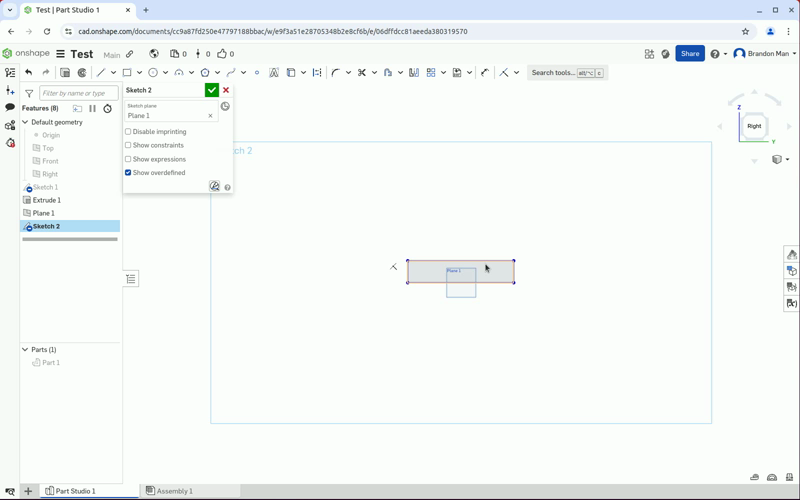
click(485, 263)
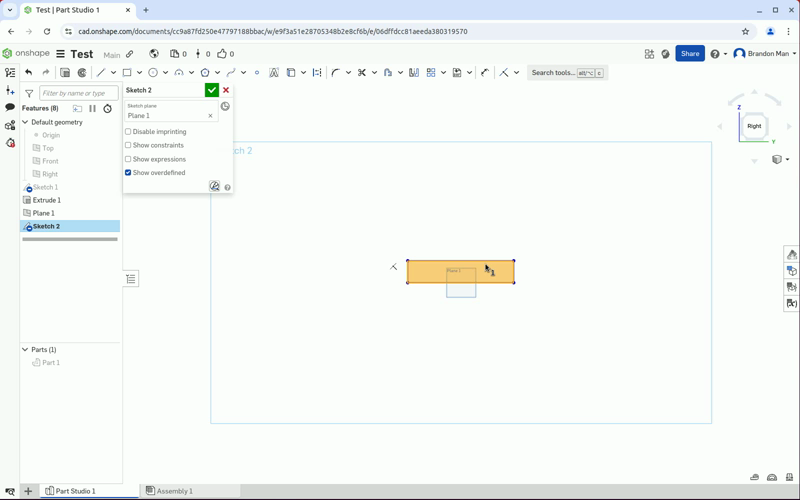
mouse_move(73, 352)
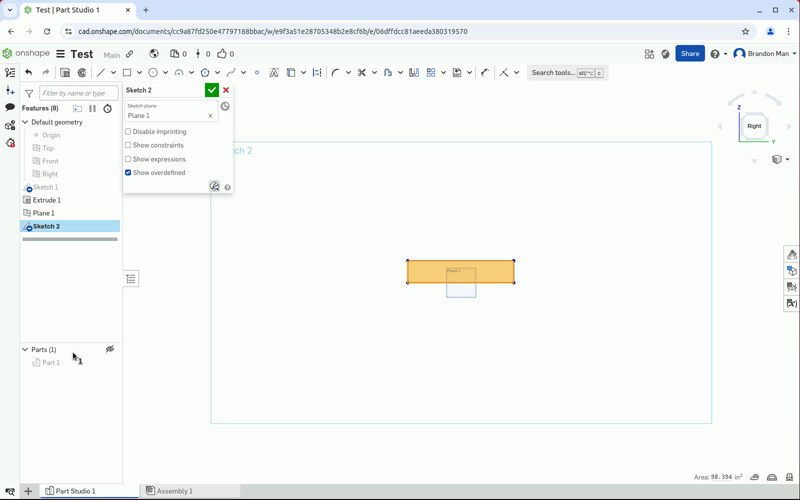
key(shift+y)
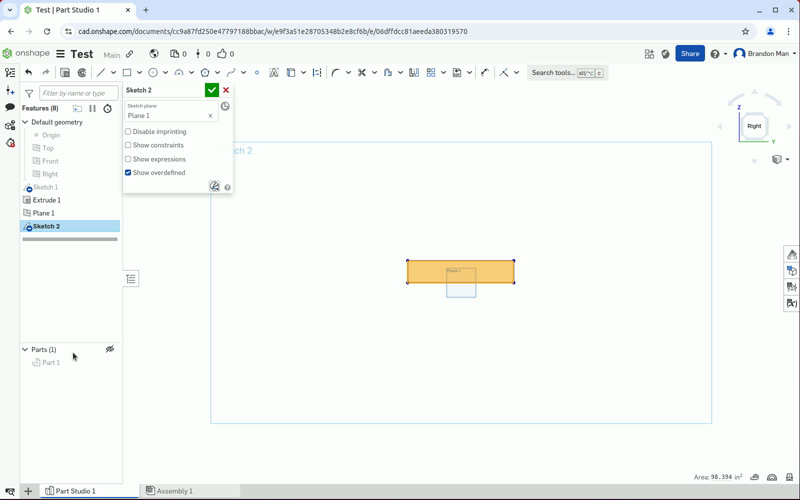
key(shift+e)
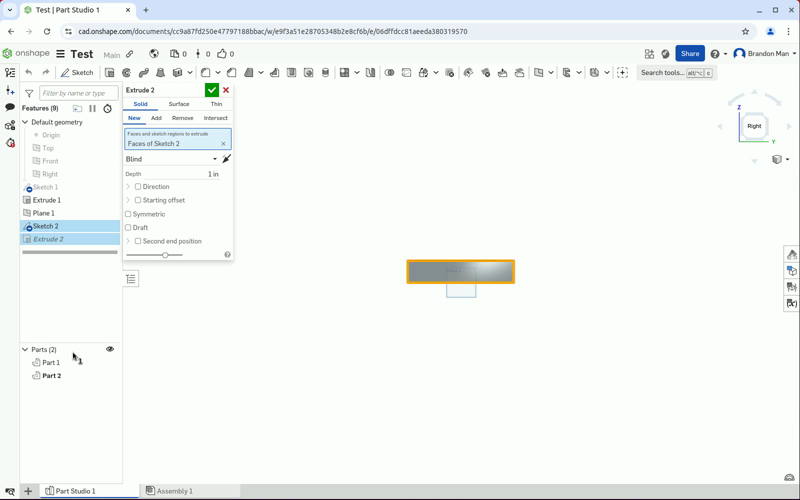
mouse_move(143, 106)
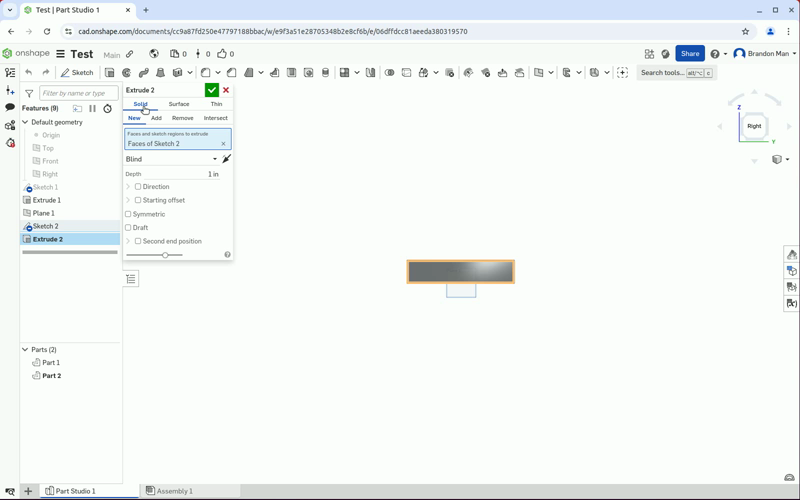
click(143, 106)
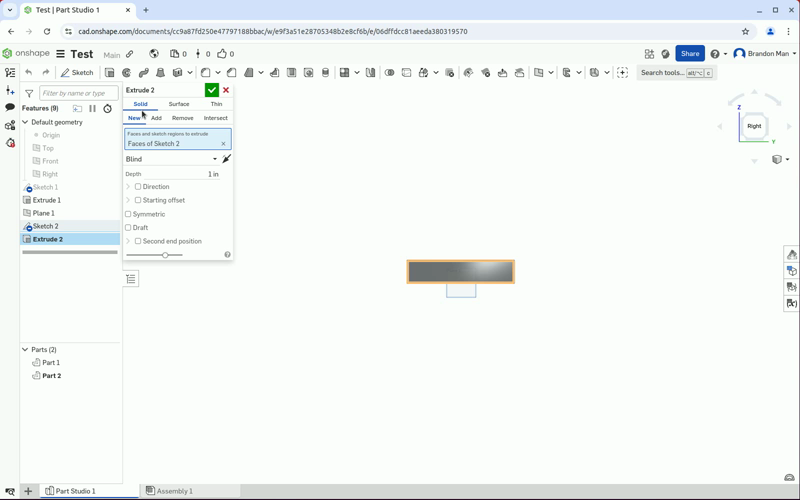
mouse_move(137, 120)
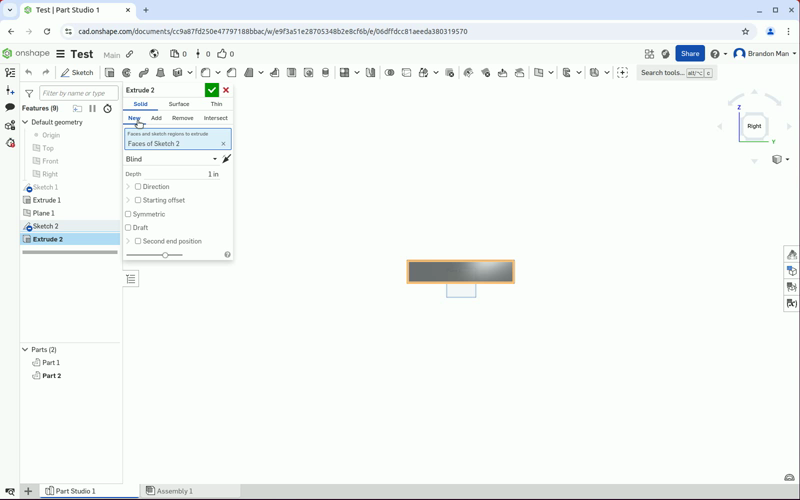
click(137, 120)
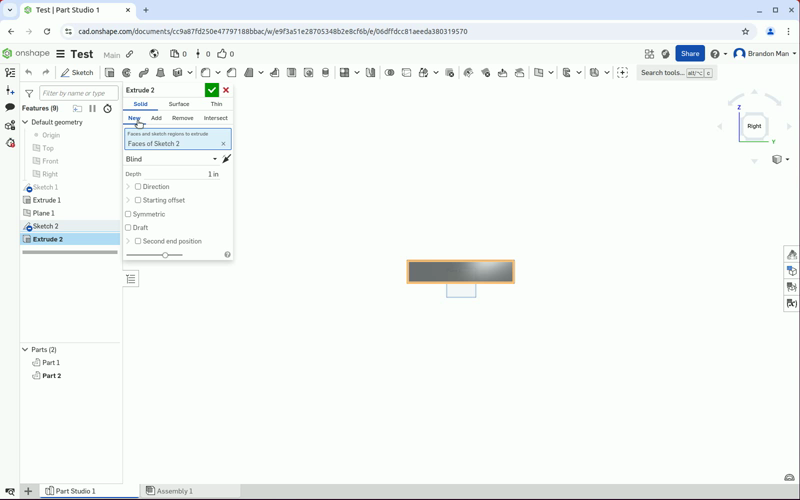
key(tab, 4)
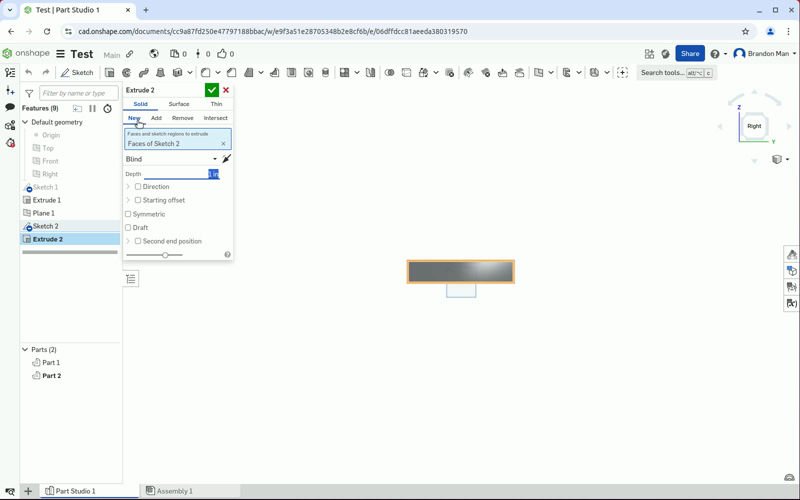
text(0.722)
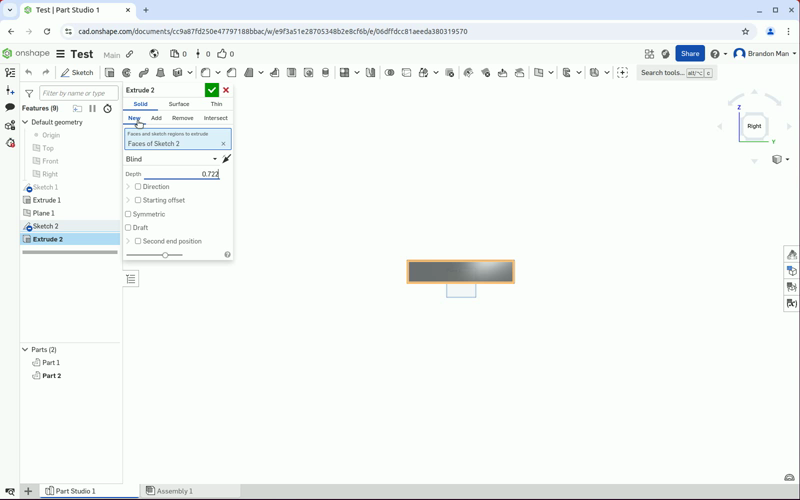
key(enter)
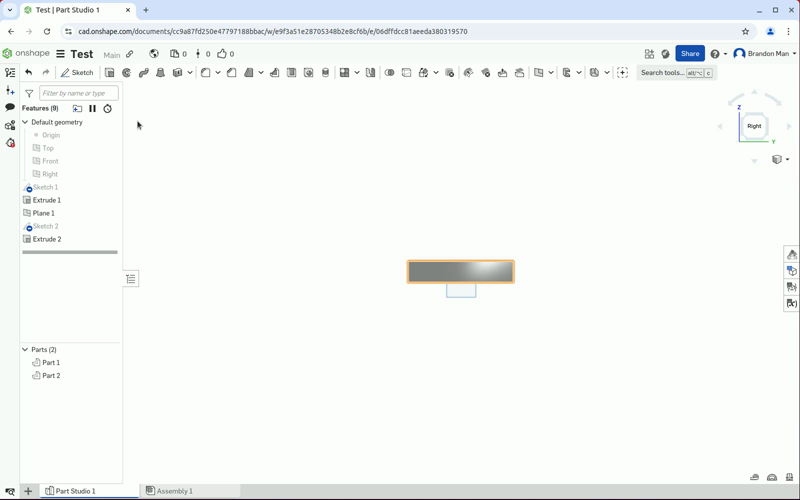
key(shift+h)
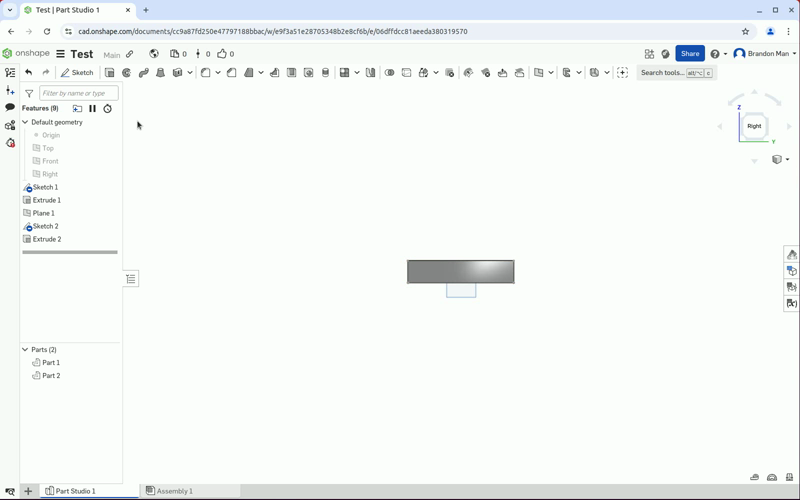
key(shift+h)
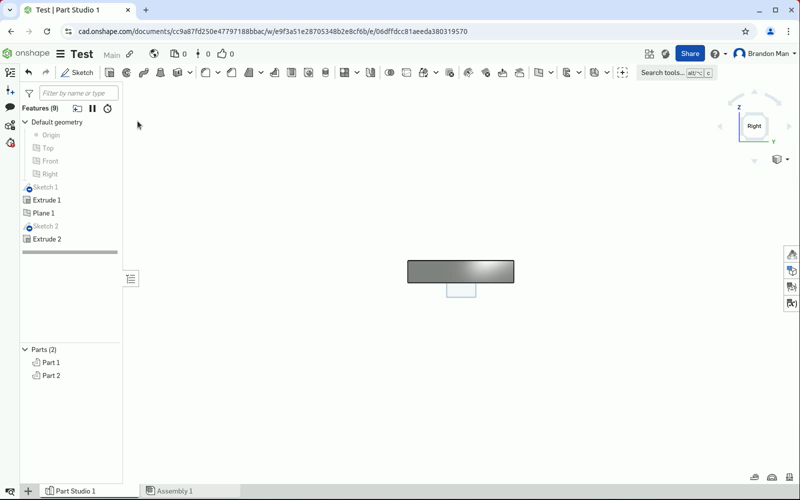
mouse_move(73, 189)
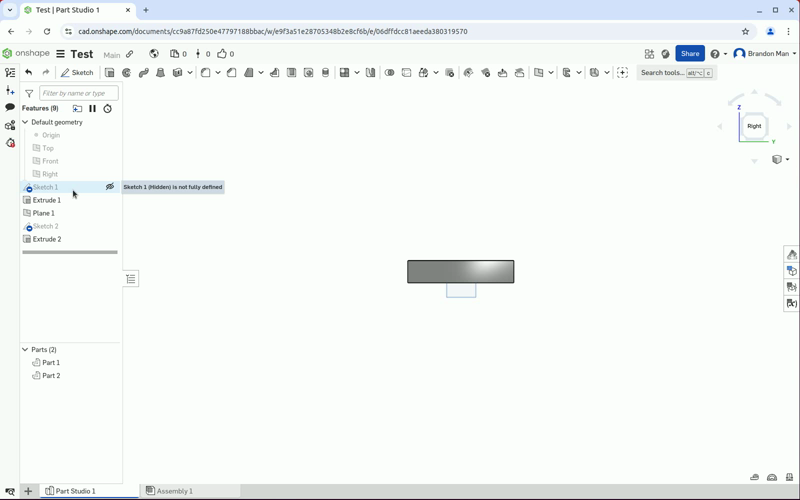
click(73, 189)
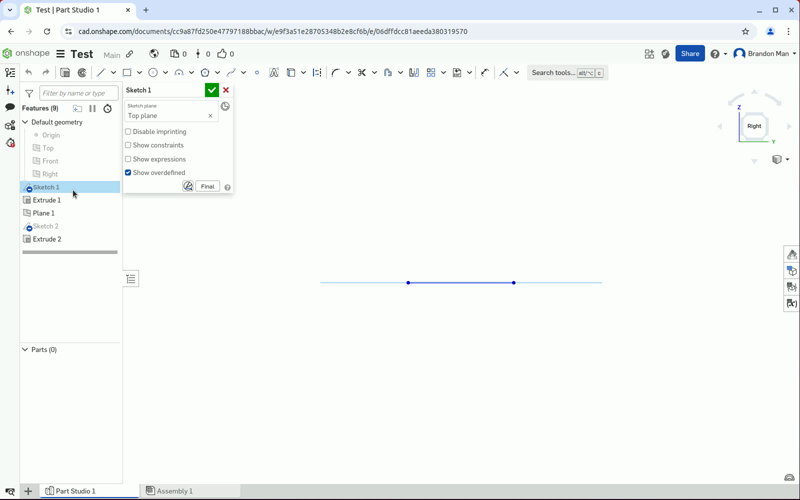
mouse_move(229, 92)
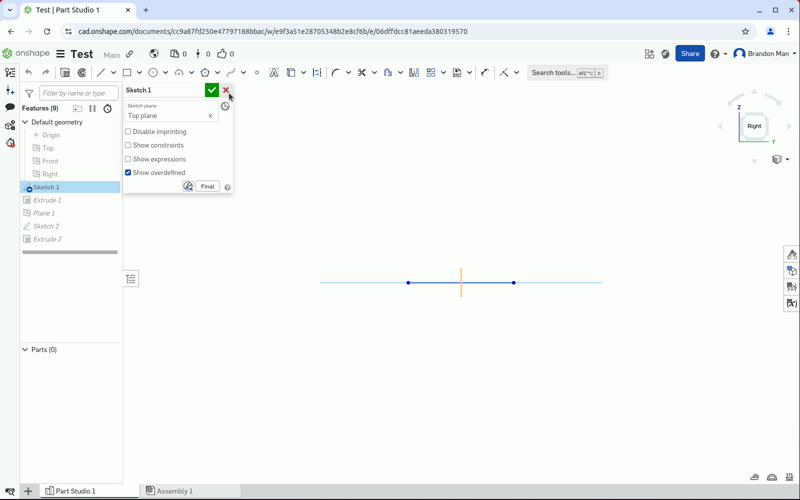
click(229, 92)
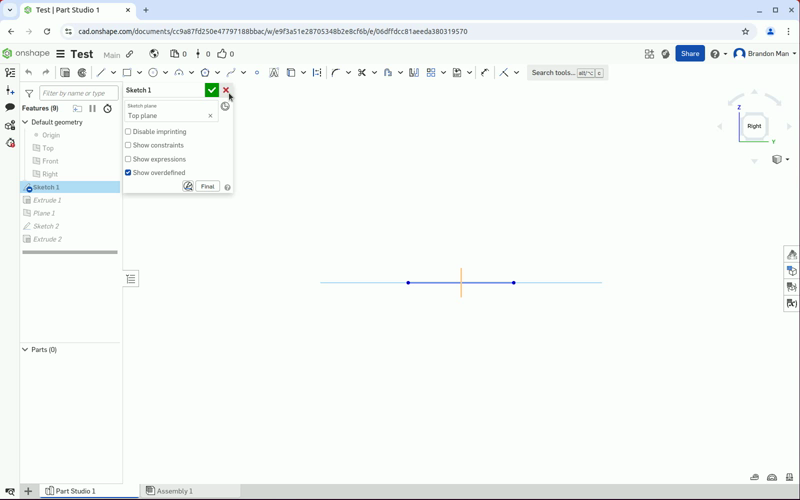
key(shift+s)
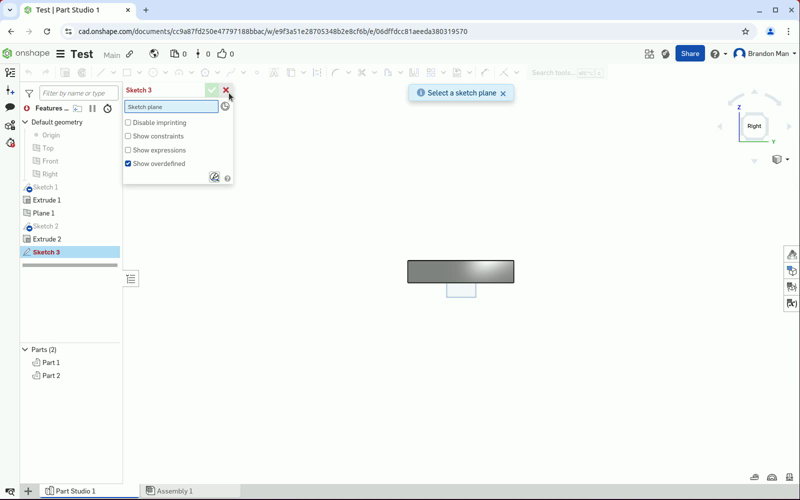
mouse_move(73, 215)
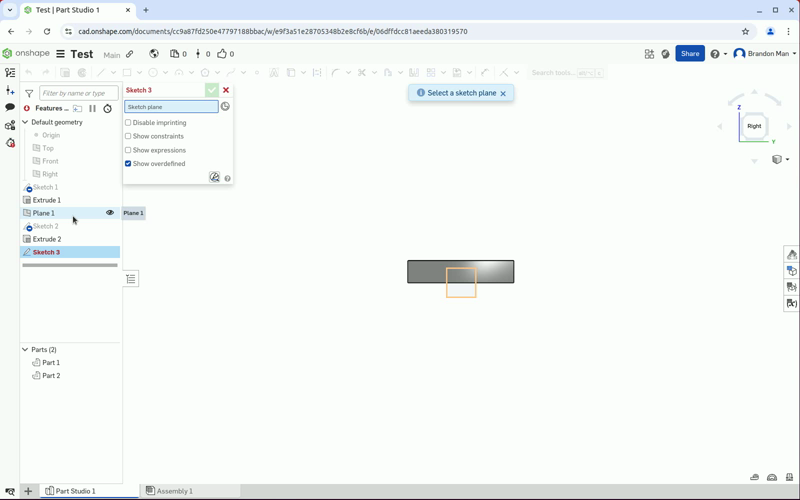
click(73, 215)
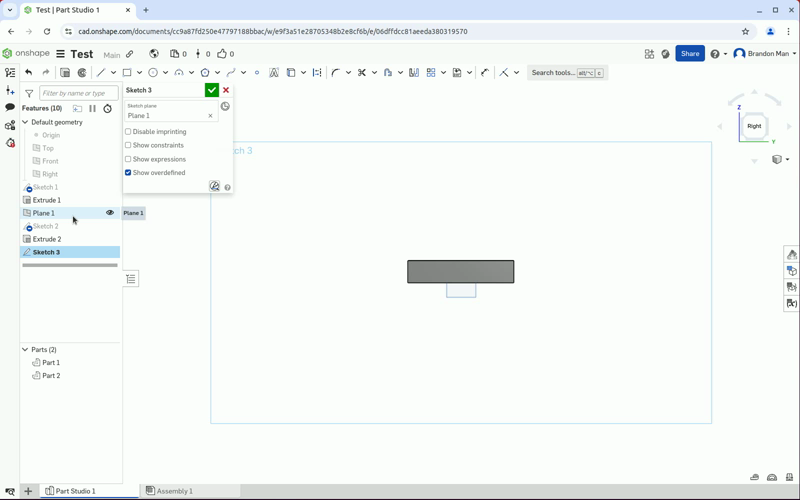
mouse_move(73, 352)
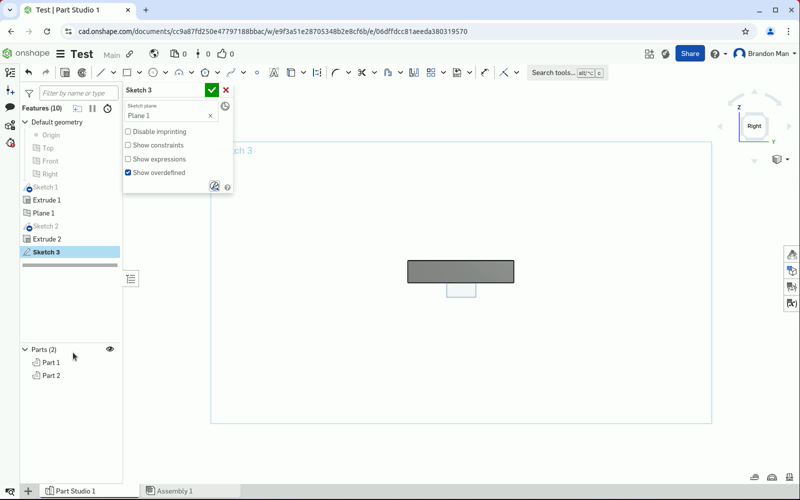
key(y)
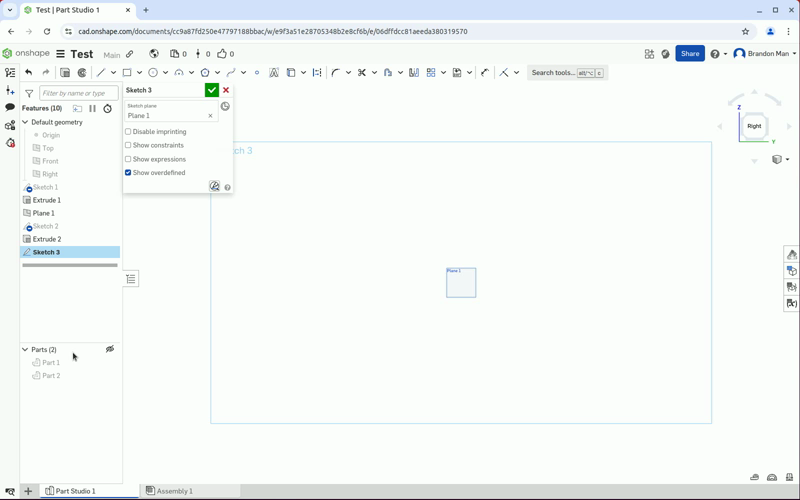
key(l)
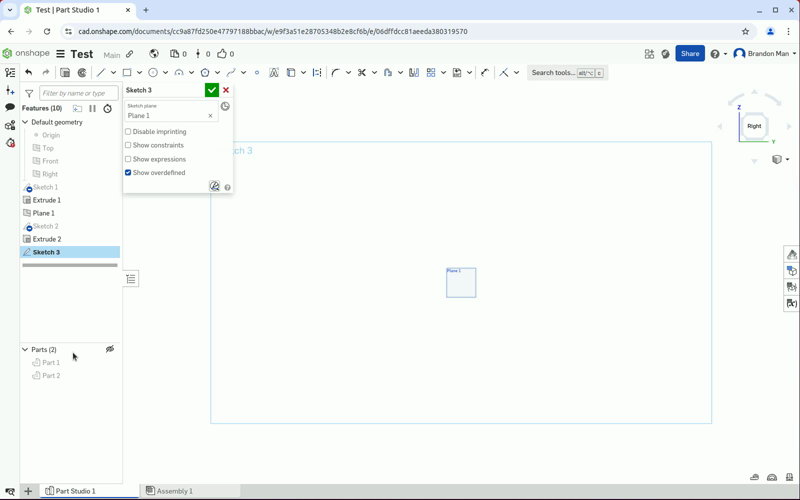
key_down(shift)
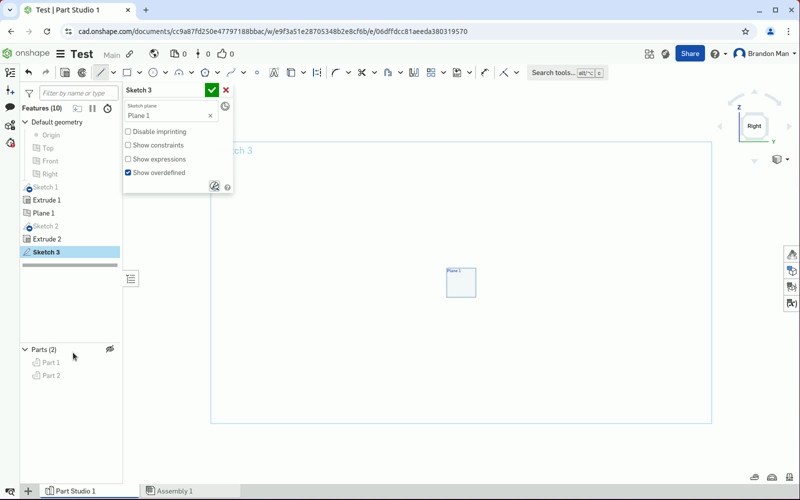
mouse_move(407, 260)
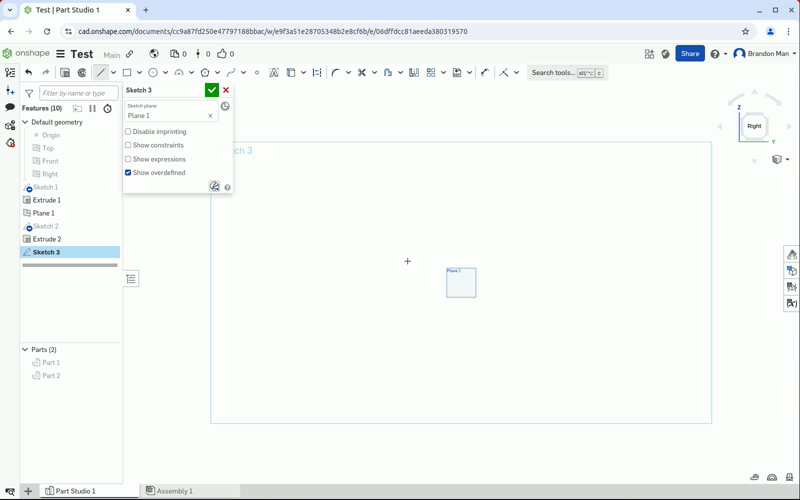
click(407, 260)
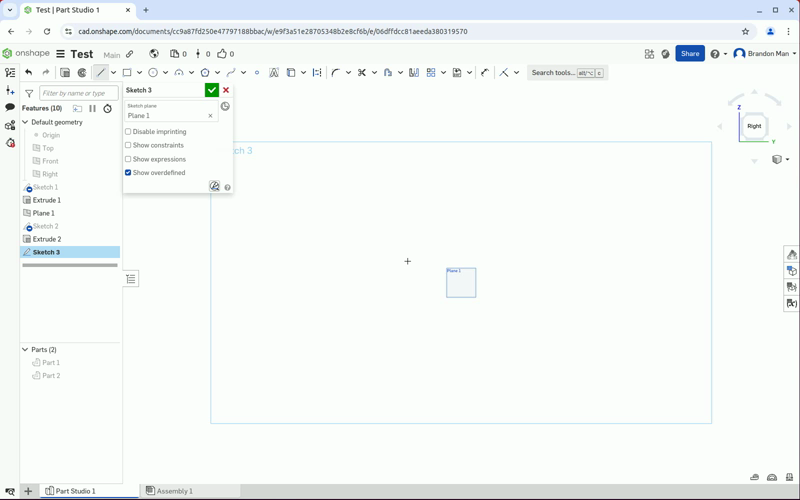
key_up(shift)
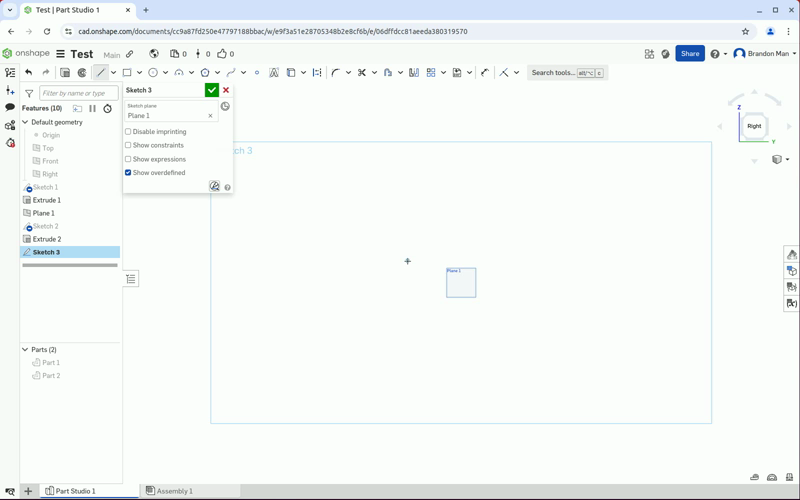
key_down(shift)
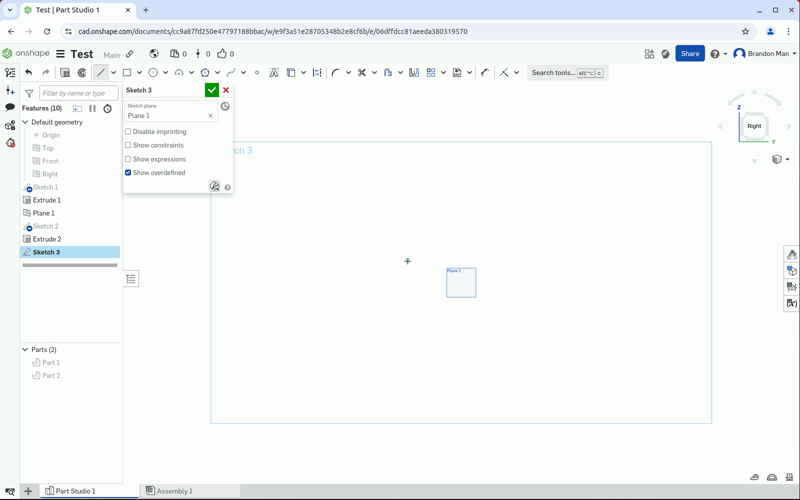
mouse_move(513, 260)
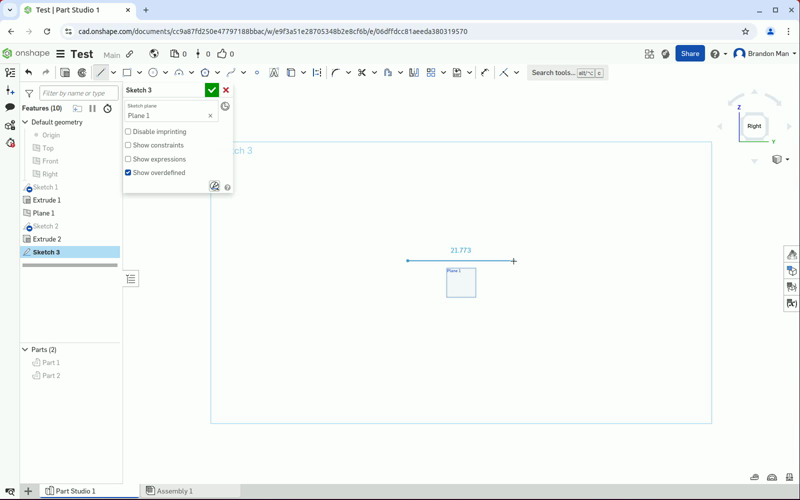
click(513, 260)
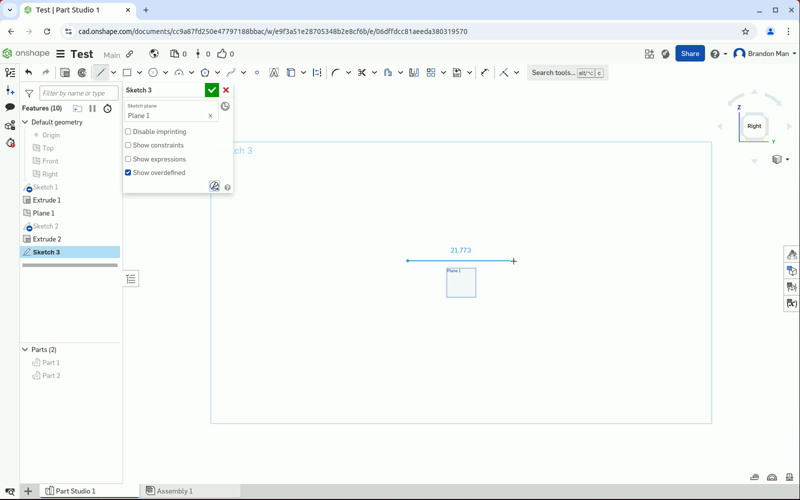
key_up(shift)
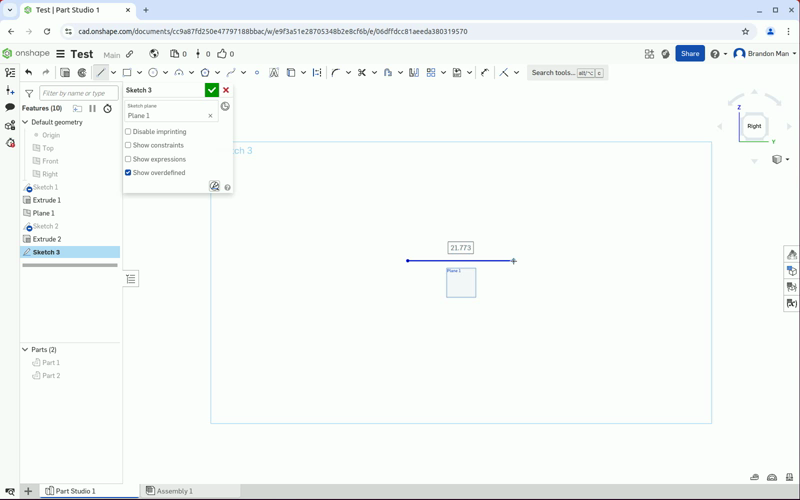
key_down(shift)
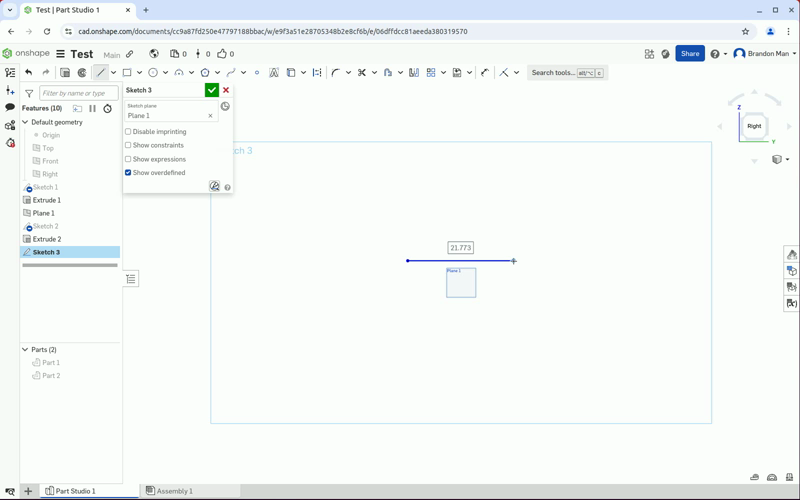
mouse_move(543, 260)
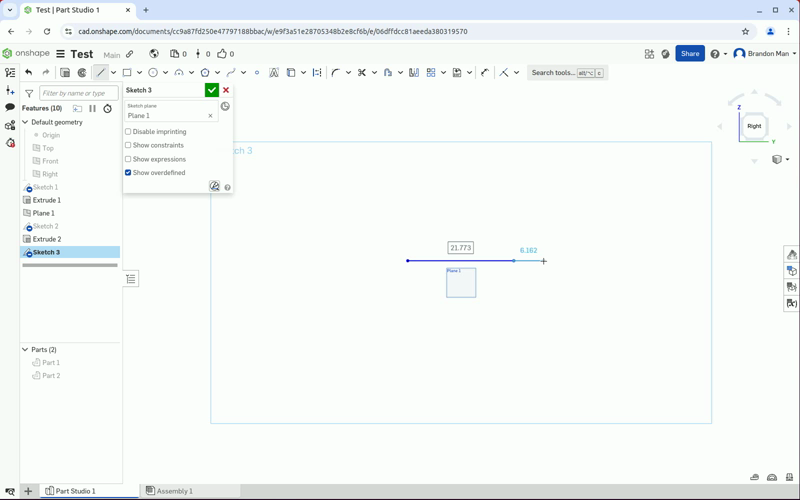
mouse_move(513, 257)
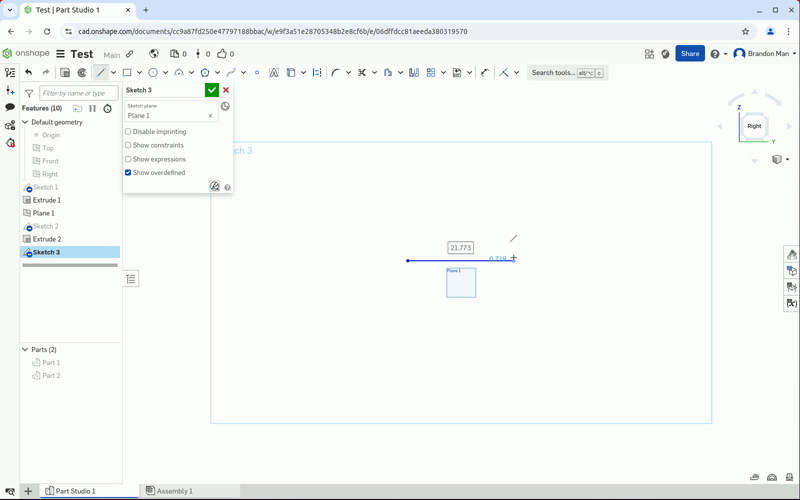
scroll(6)
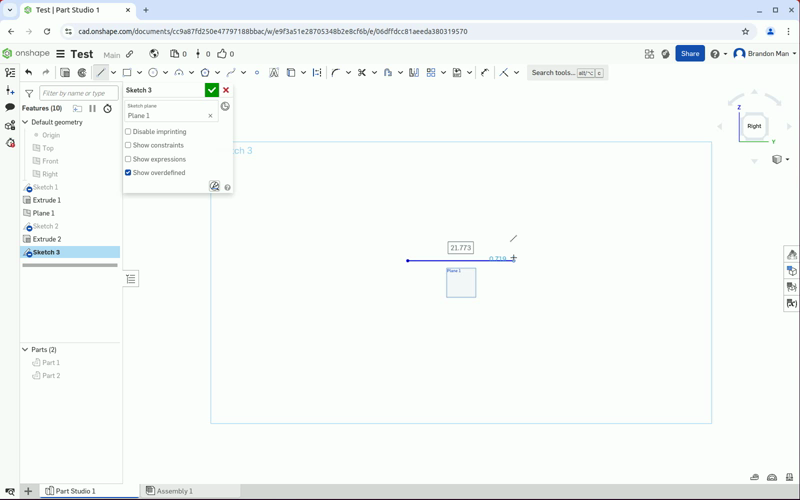
scroll(6)
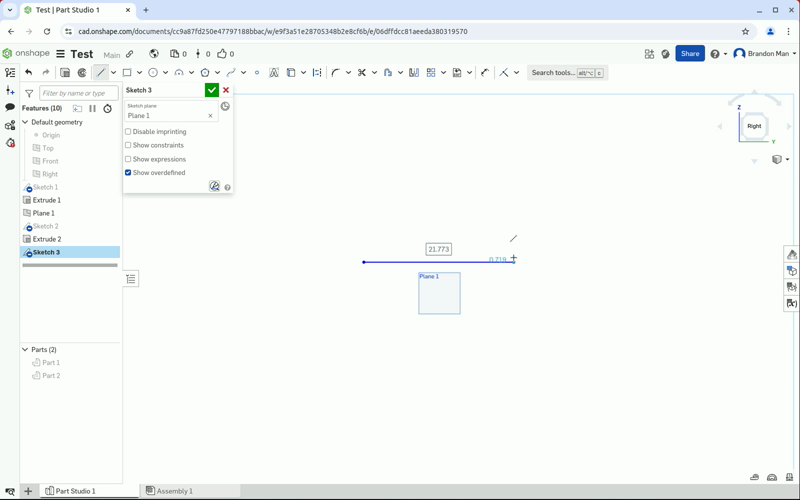
scroll(6)
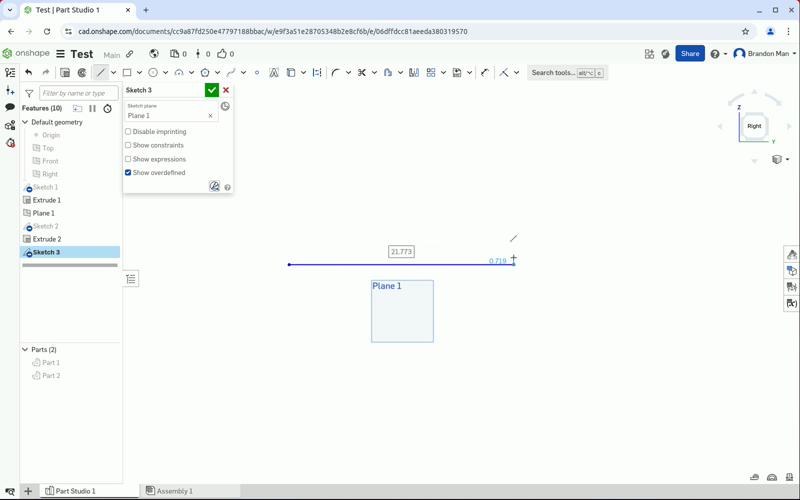
scroll(6)
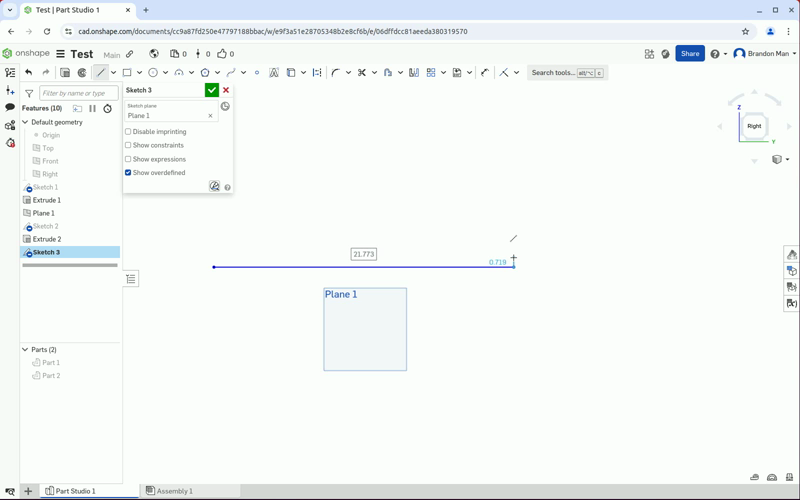
scroll(6)
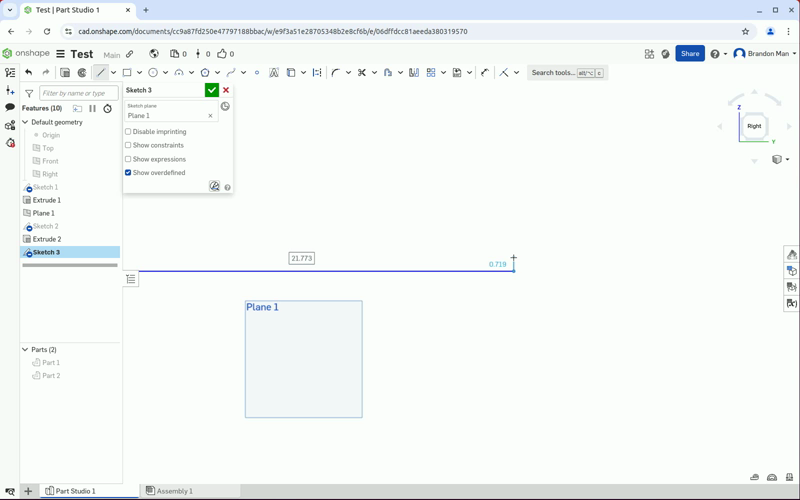
scroll(6)
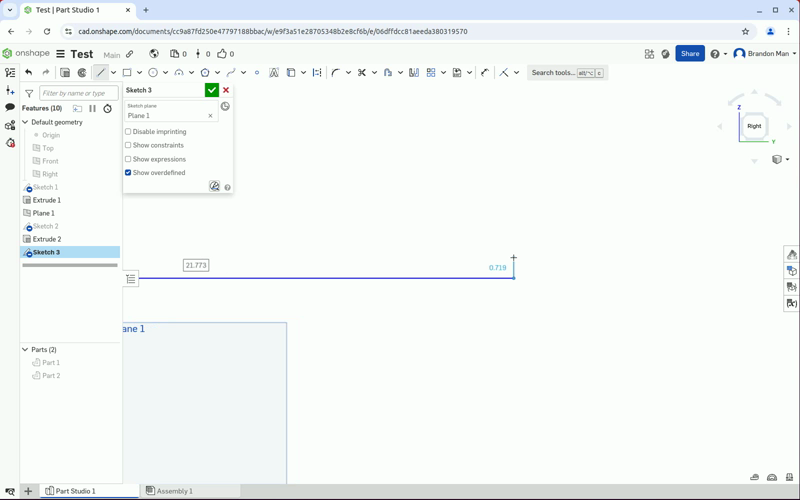
scroll(6)
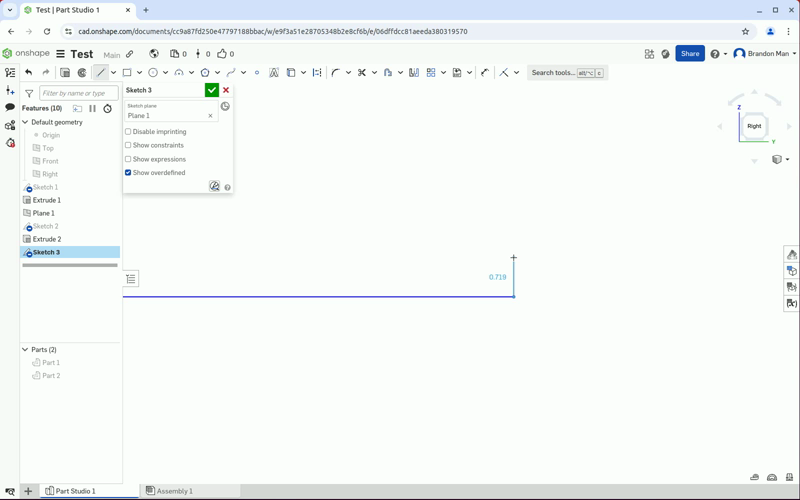
click(513, 257)
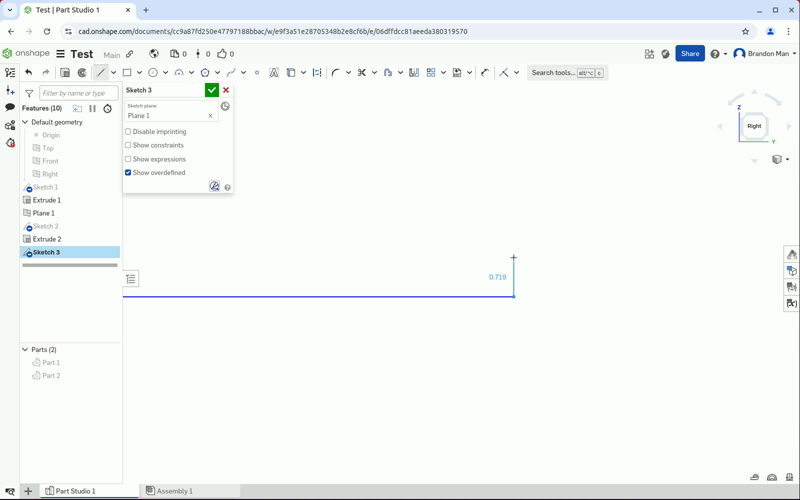
scroll(-6)
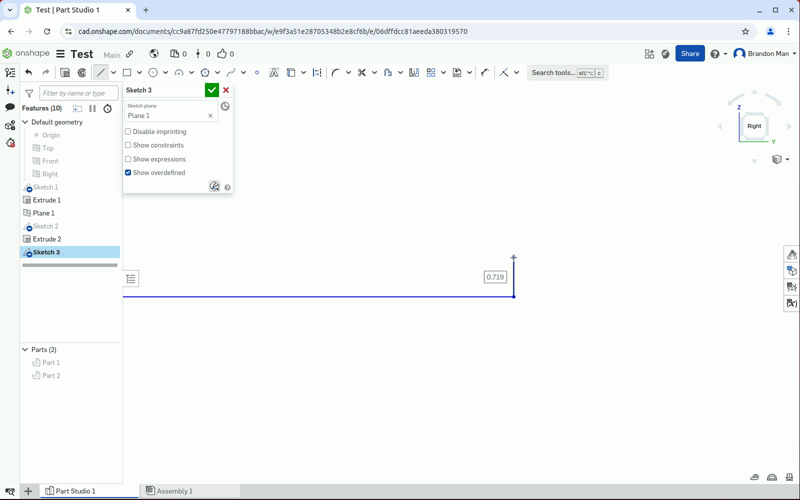
scroll(-6)
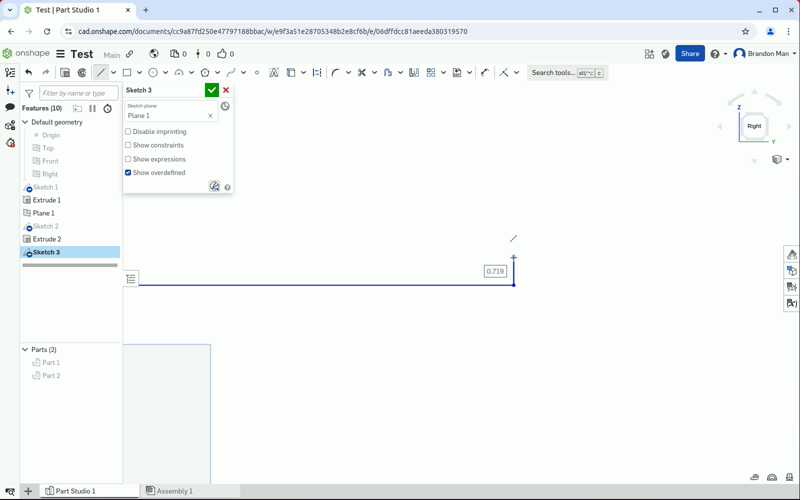
scroll(-6)
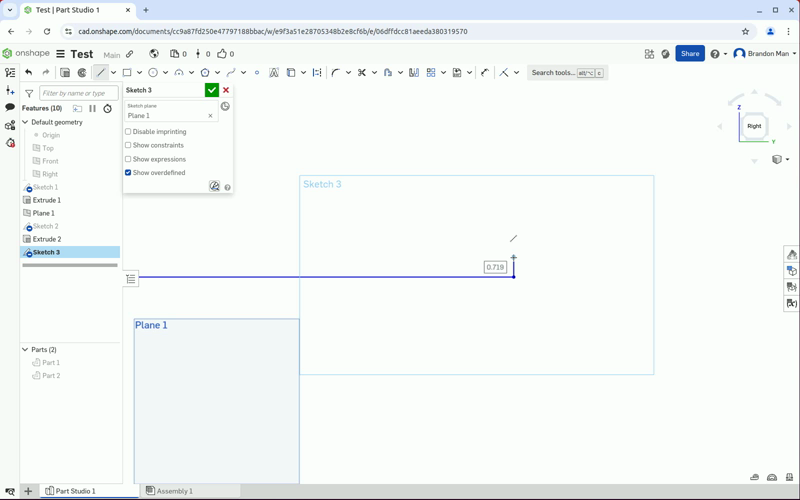
scroll(-6)
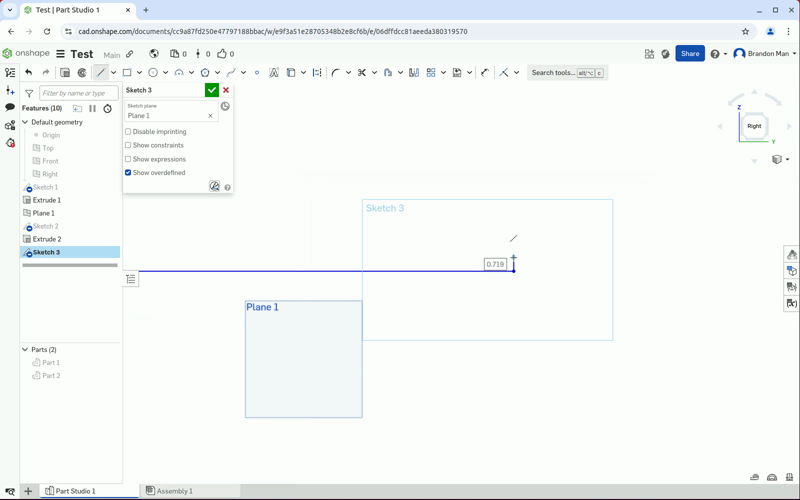
scroll(-6)
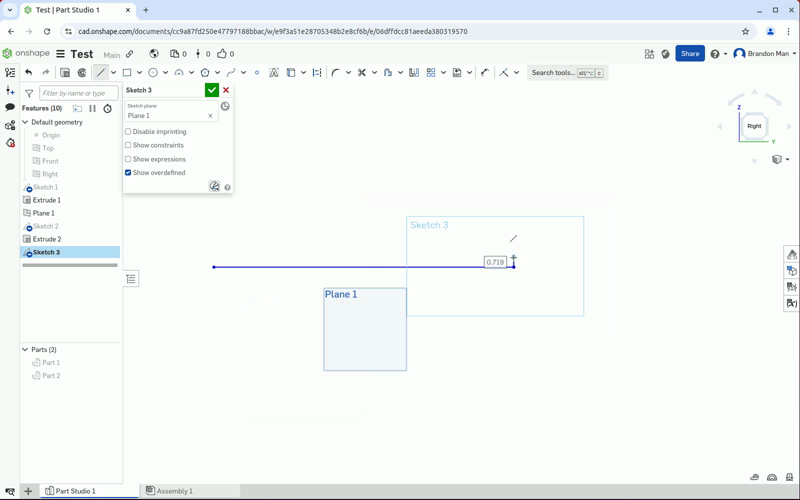
scroll(-6)
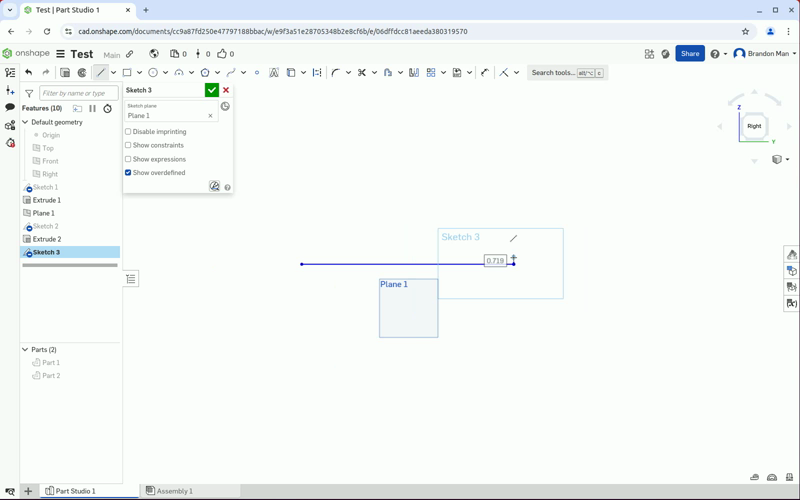
scroll(-6)
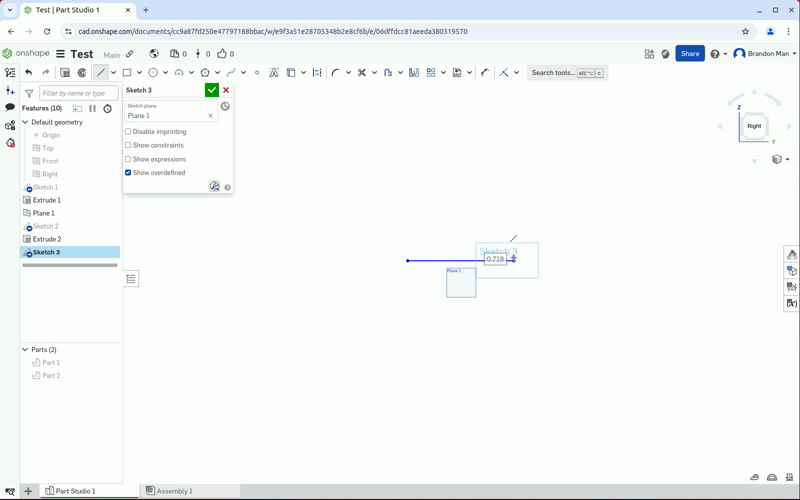
key_up(shift)
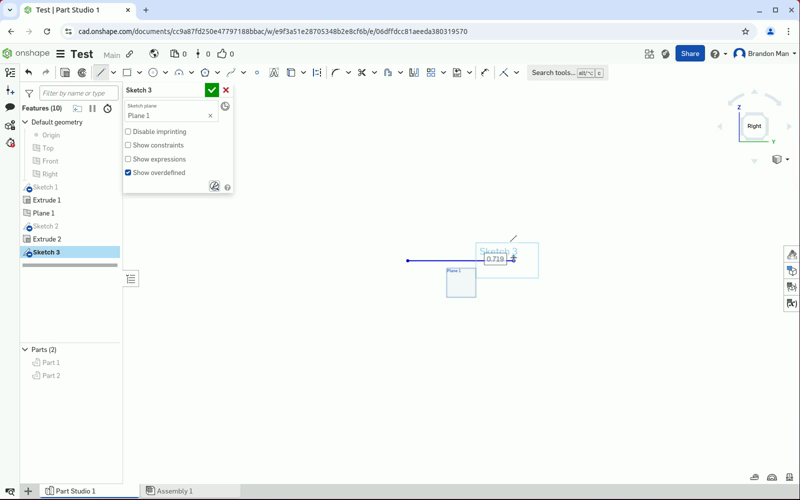
key_down(shift)
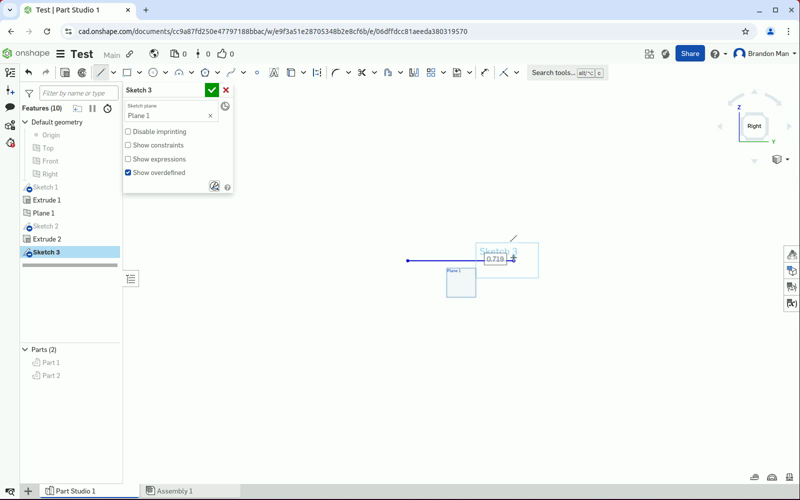
mouse_move(407, 257)
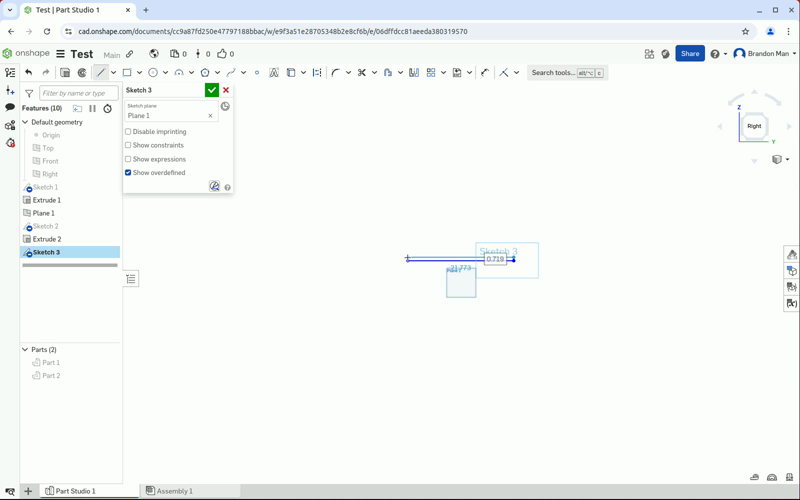
scroll(6)
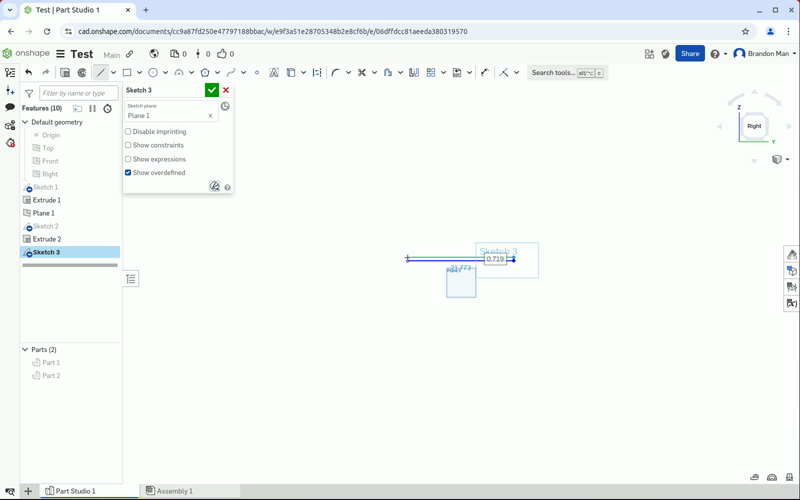
scroll(6)
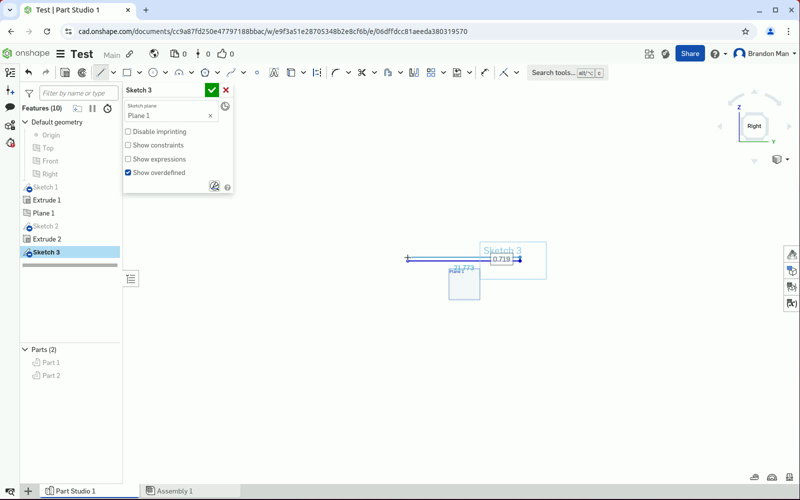
scroll(6)
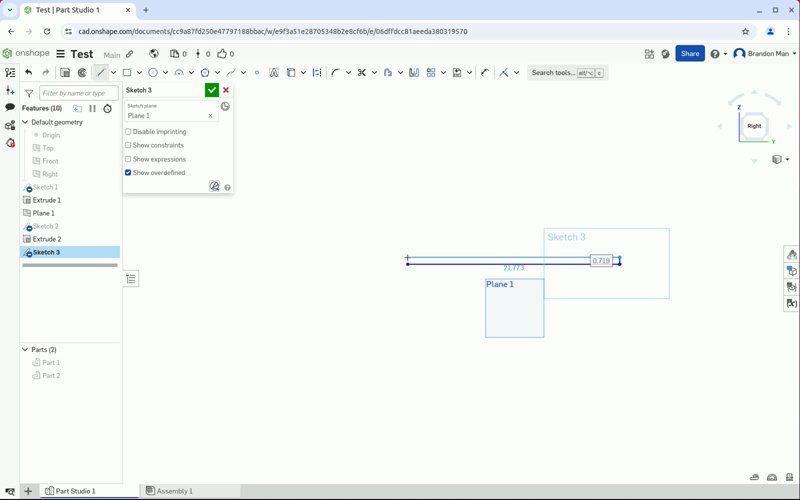
scroll(6)
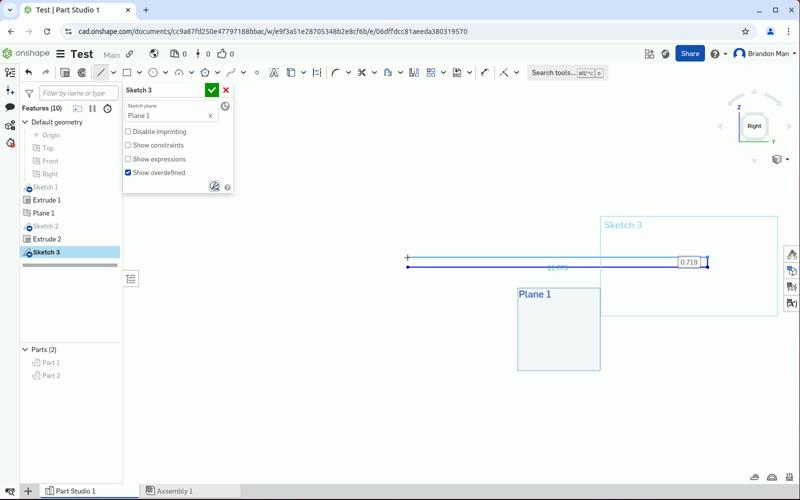
scroll(6)
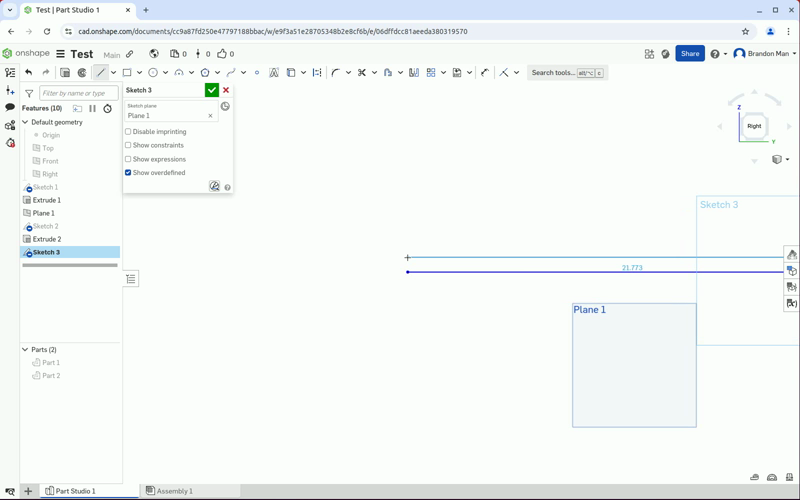
scroll(6)
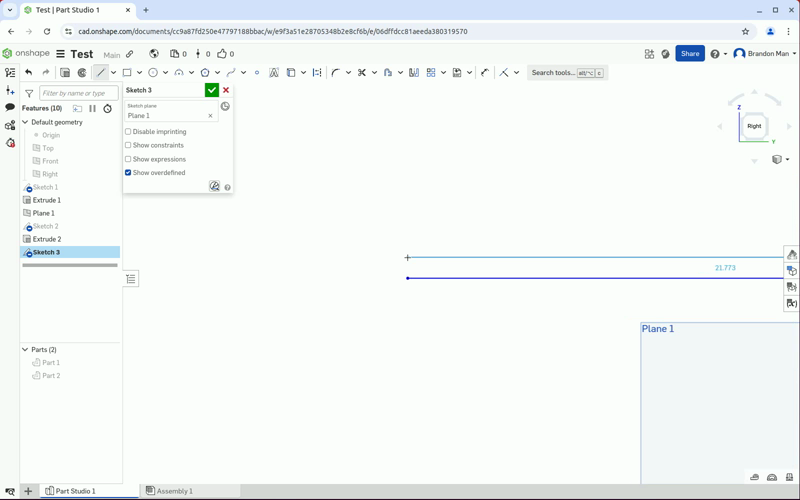
scroll(6)
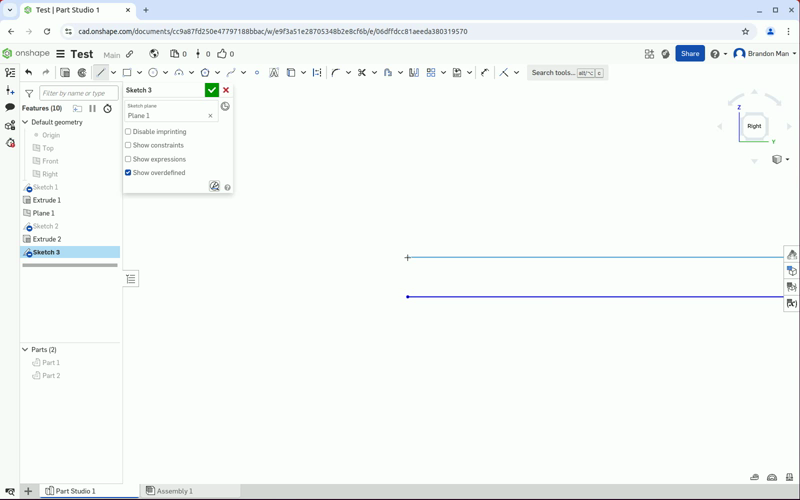
click(407, 257)
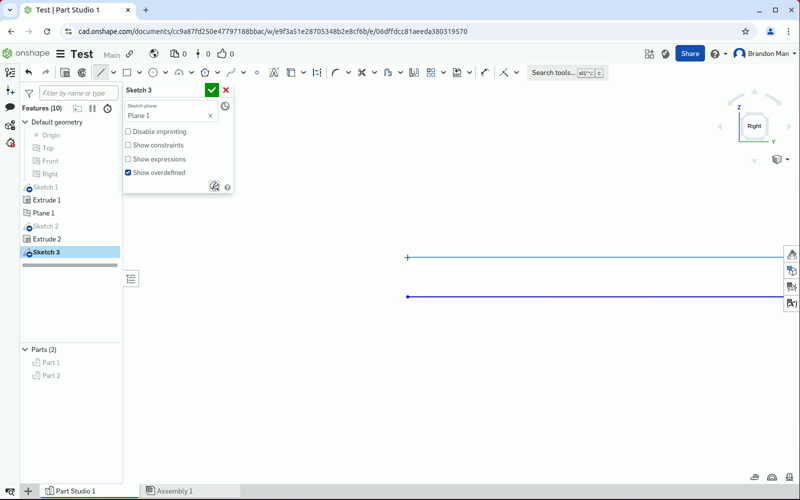
scroll(-6)
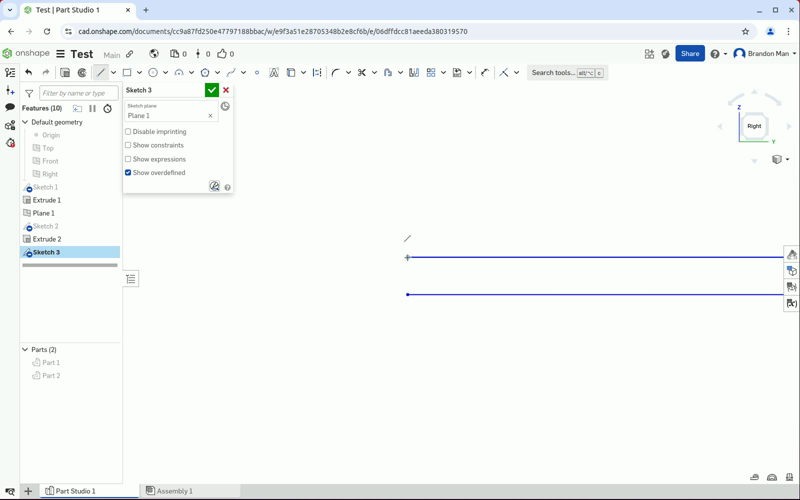
scroll(-6)
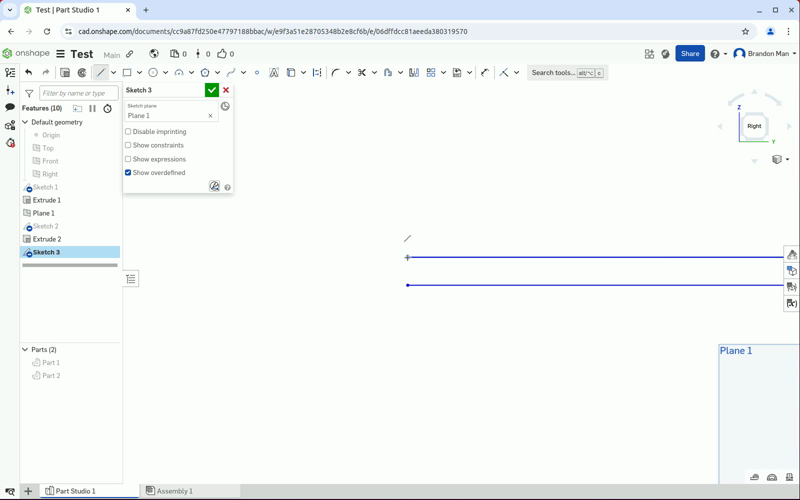
scroll(-6)
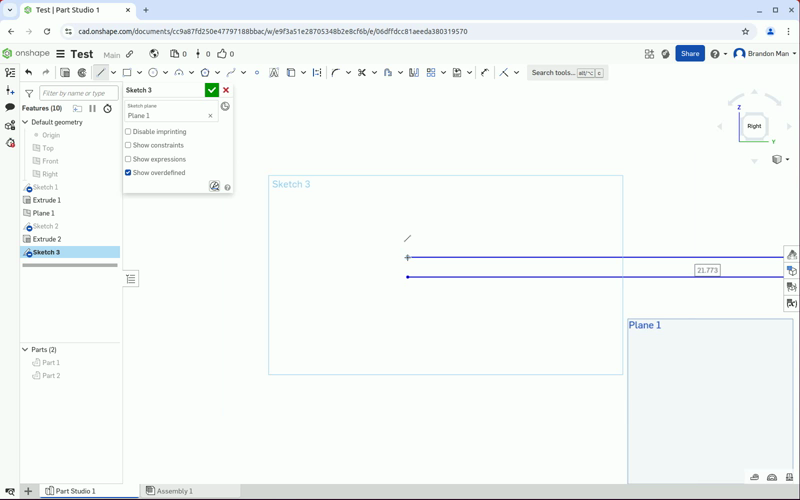
scroll(-6)
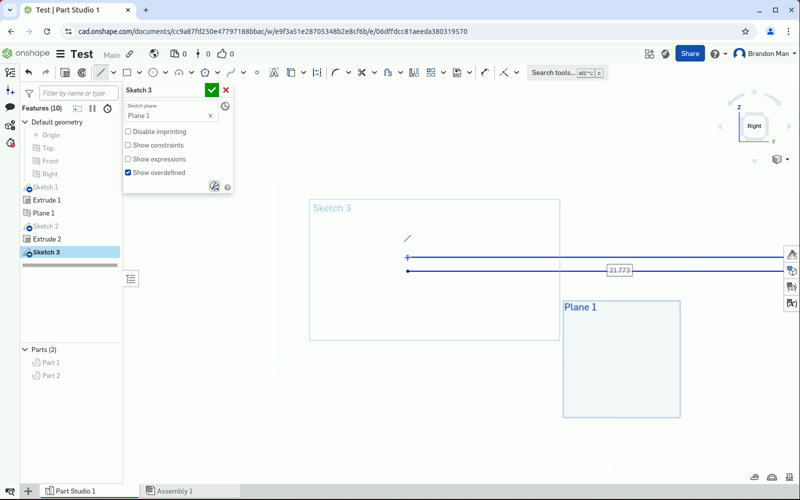
scroll(-6)
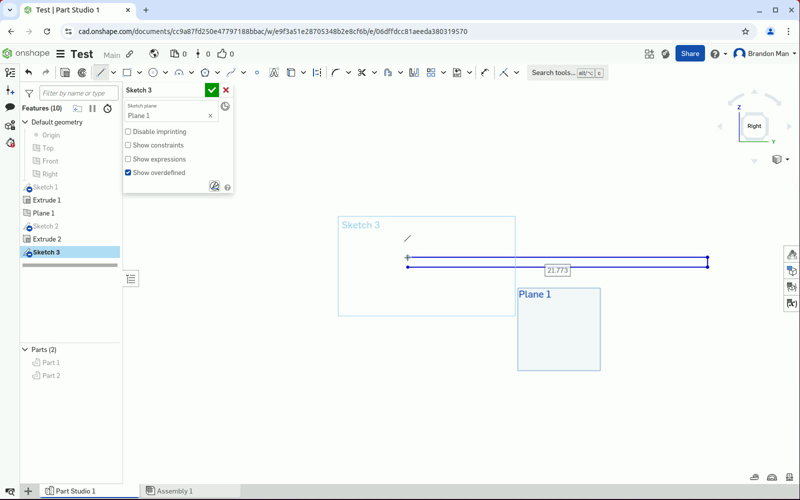
scroll(-6)
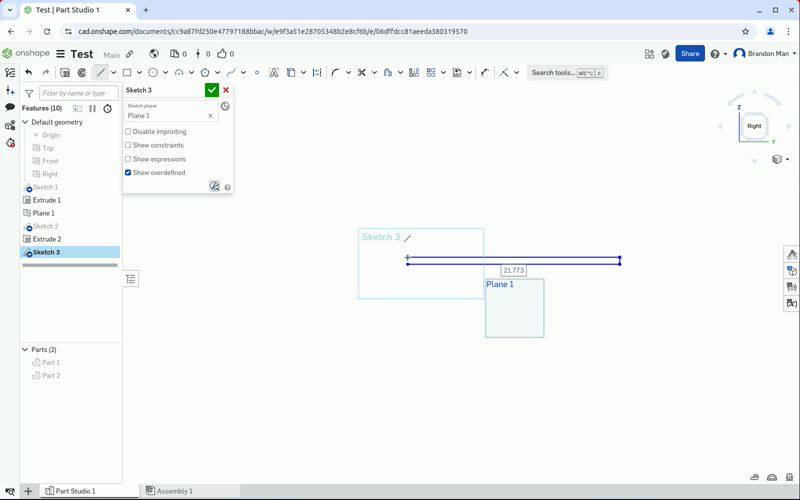
scroll(-6)
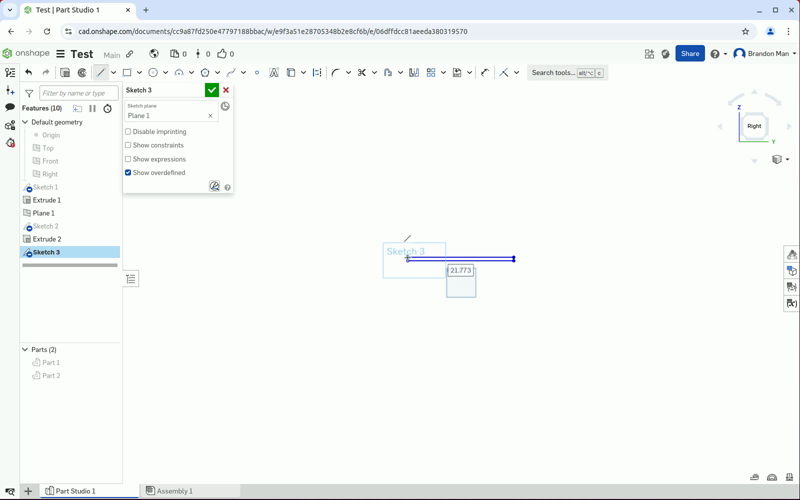
key_up(shift)
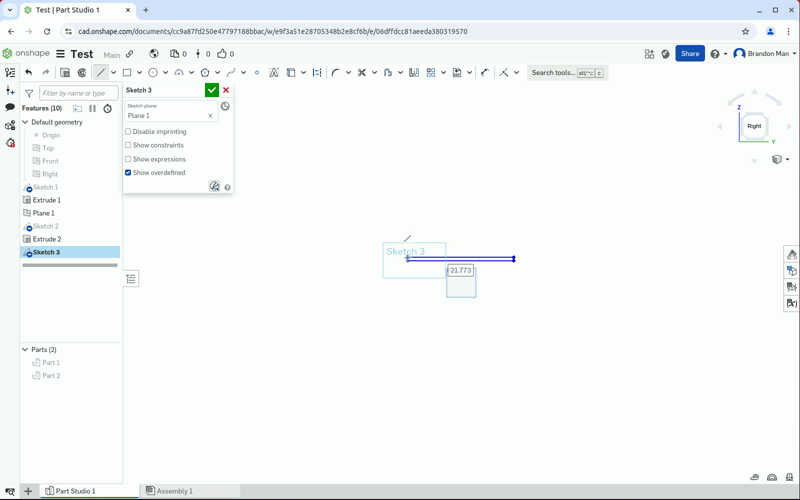
mouse_move(437, 257)
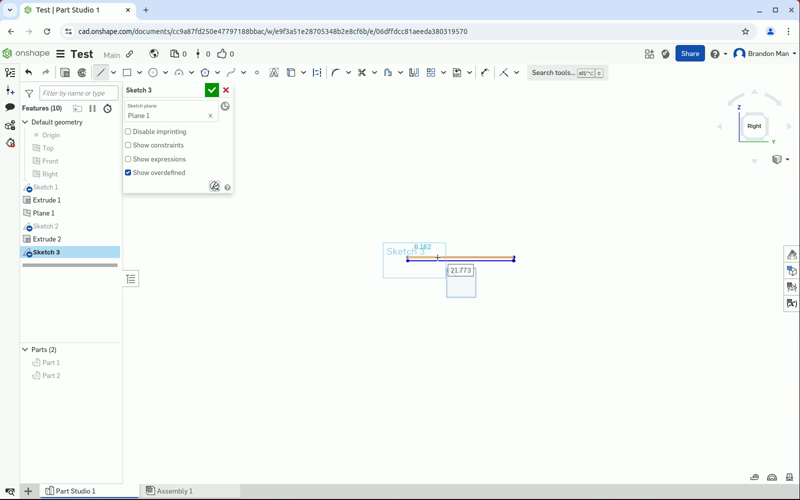
key_down(shift)
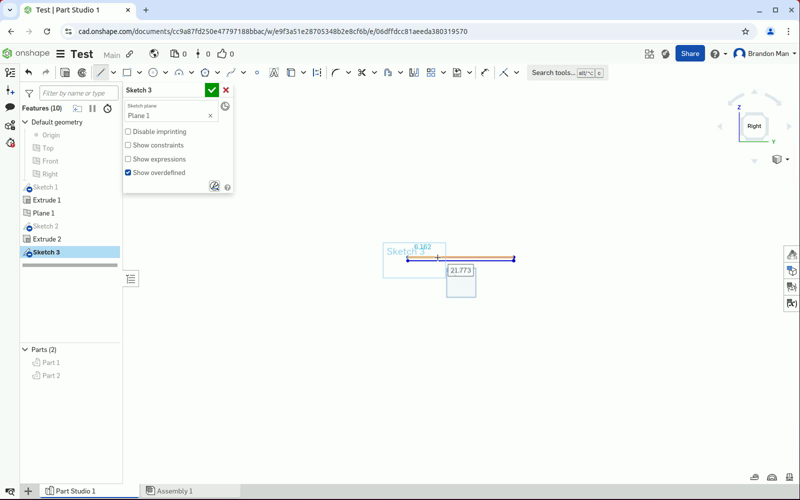
mouse_move(407, 260)
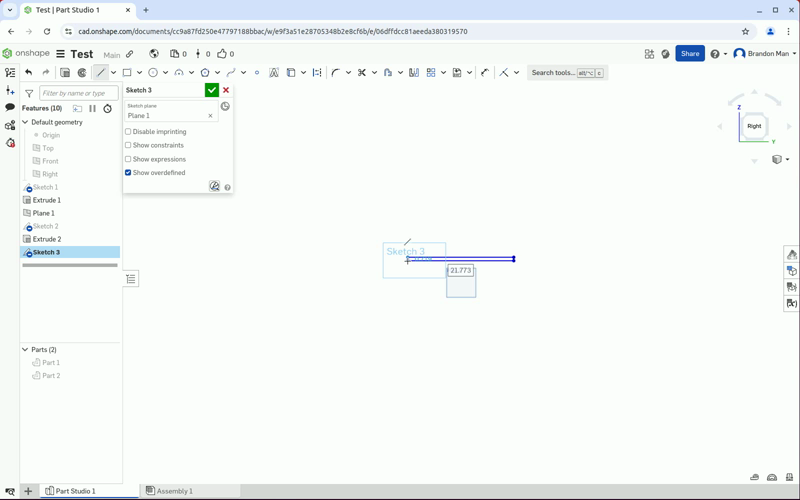
scroll(6)
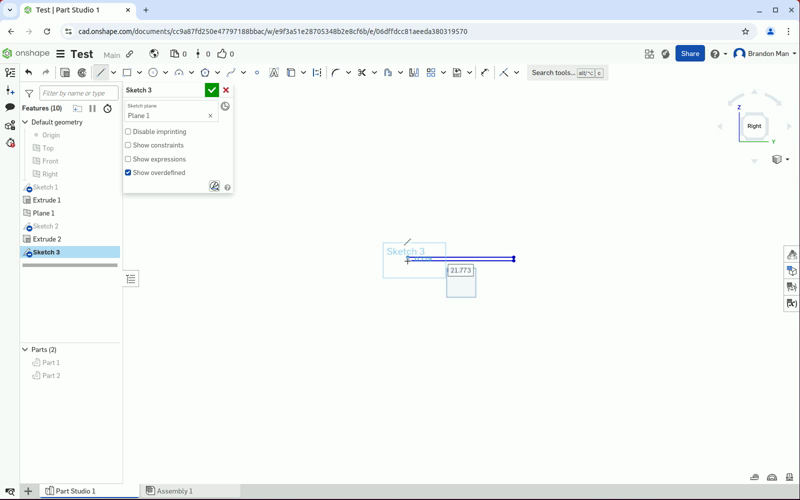
scroll(6)
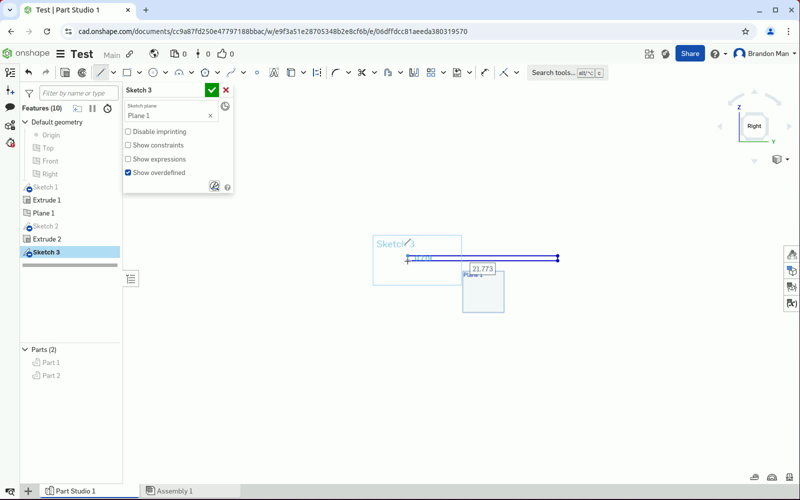
scroll(6)
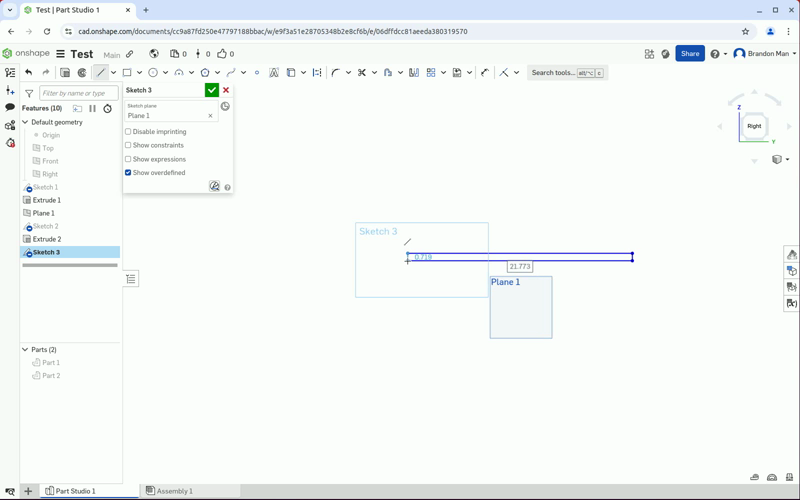
scroll(6)
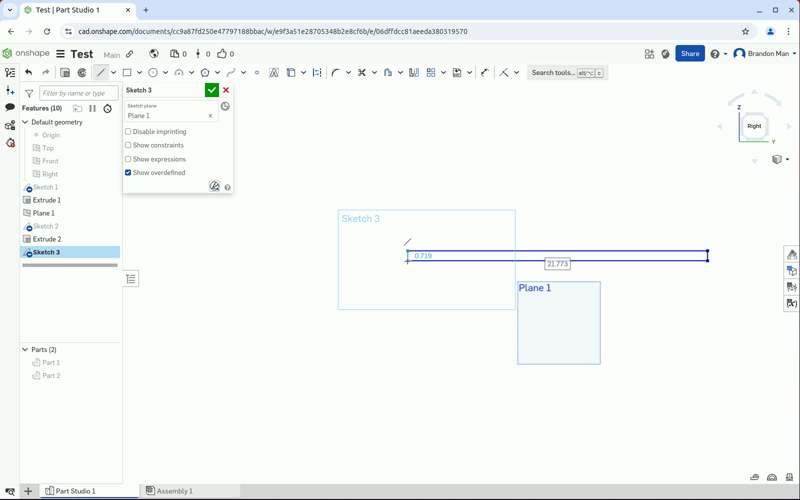
scroll(6)
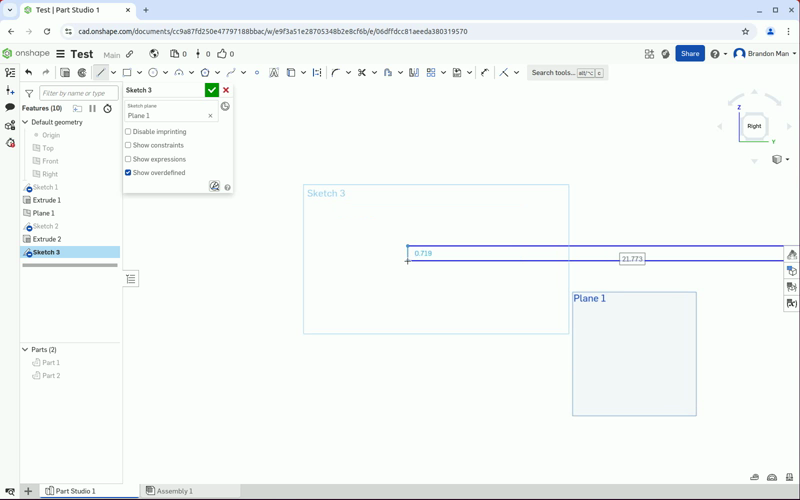
scroll(6)
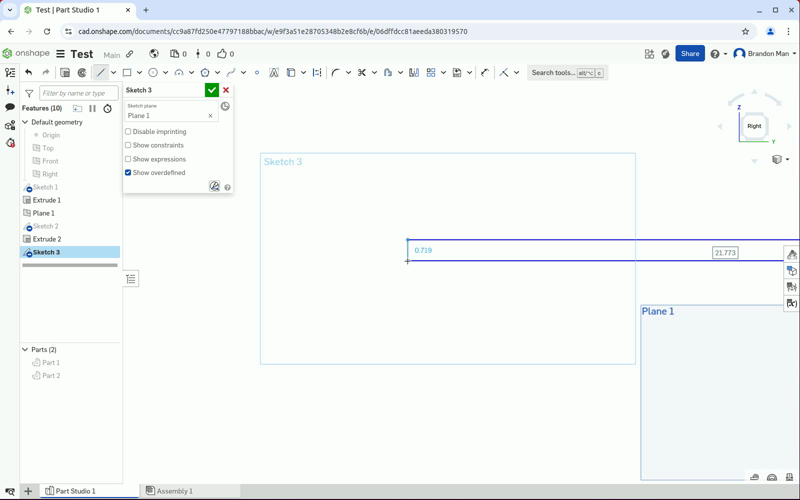
scroll(6)
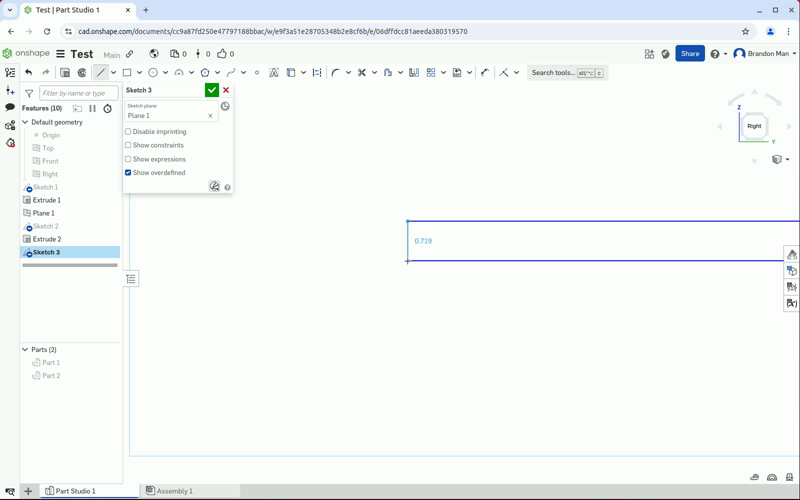
key_up(shift)
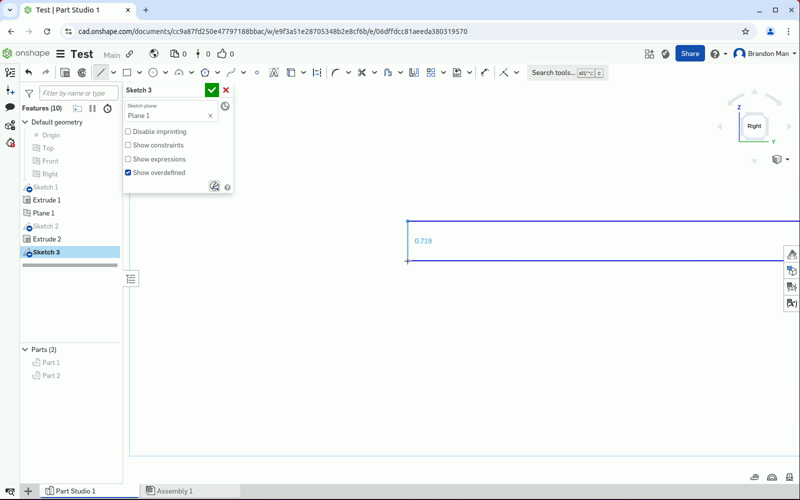
click(407, 260)
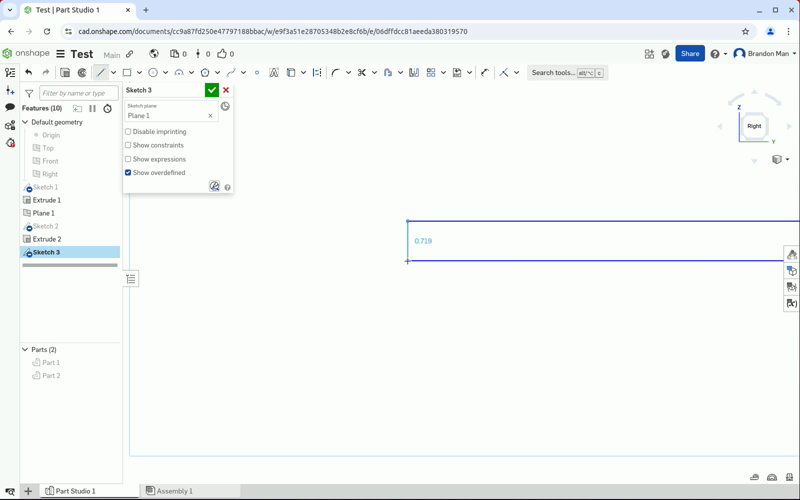
scroll(-6)
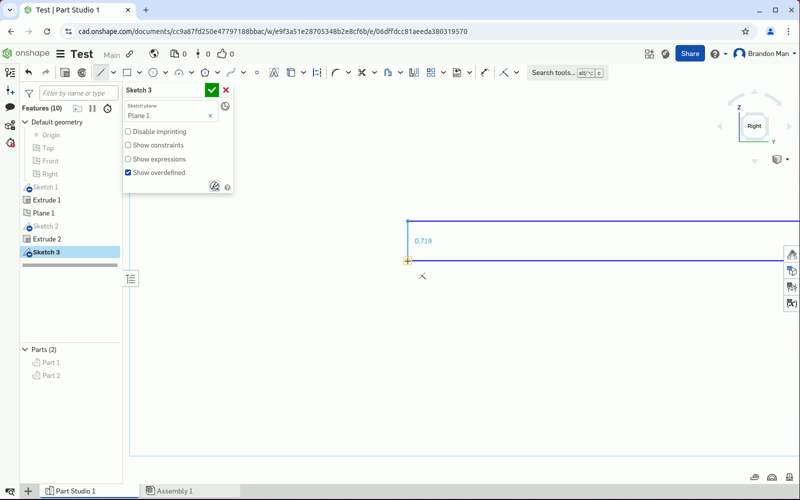
scroll(-6)
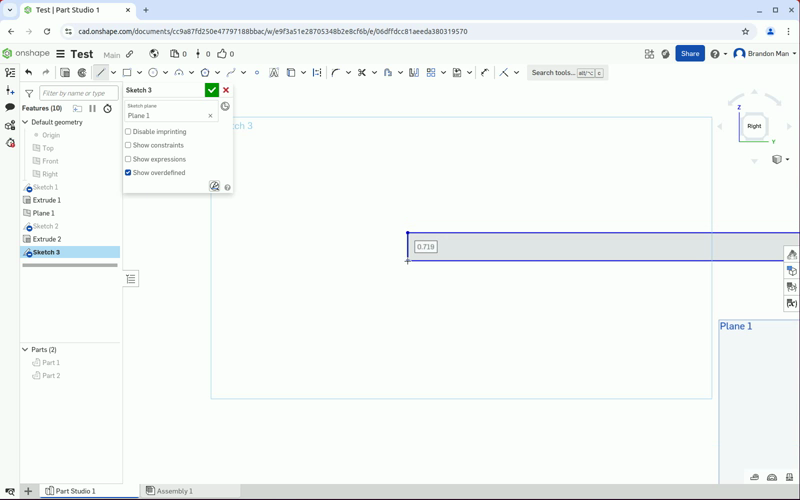
scroll(-6)
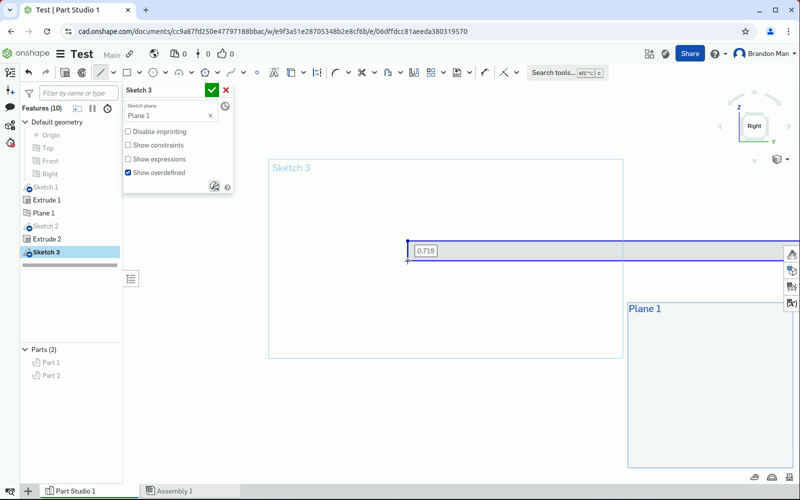
scroll(-6)
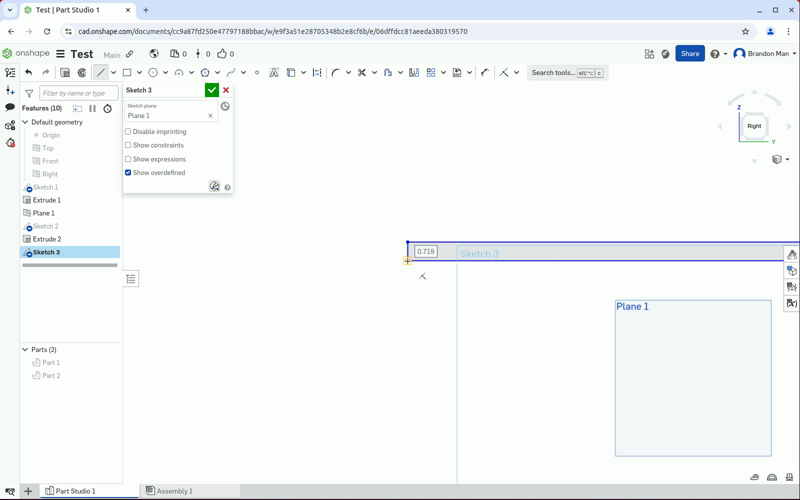
scroll(-6)
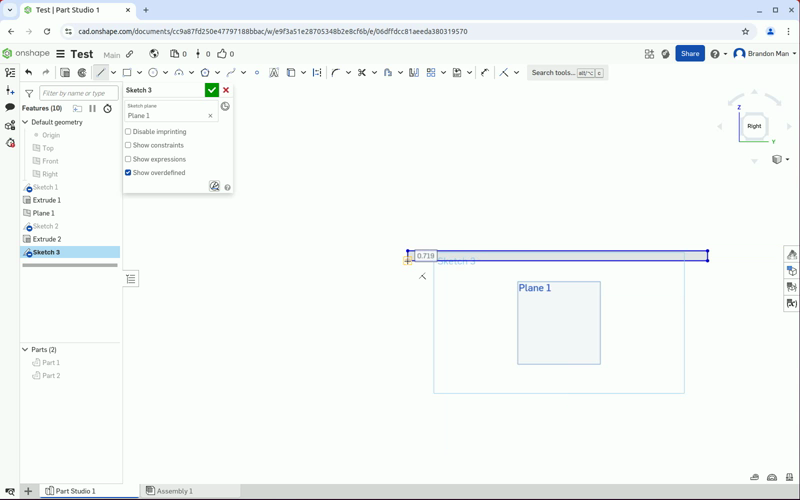
scroll(-6)
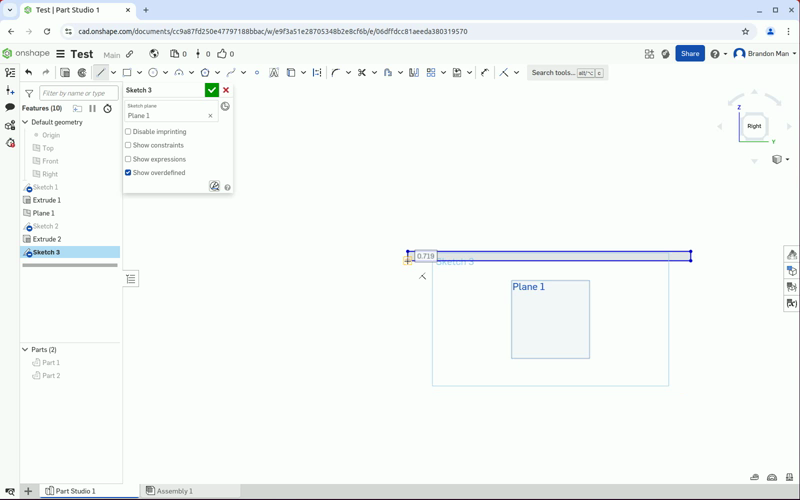
scroll(-6)
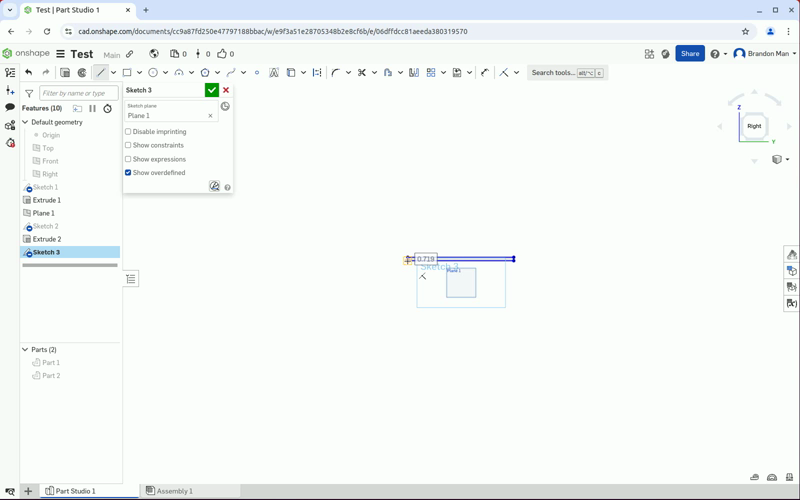
key(esc)
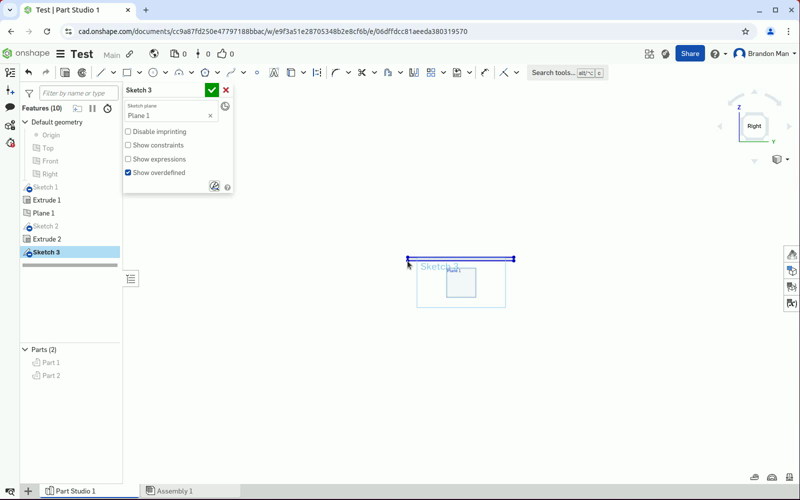
mouse_move(453, 259)
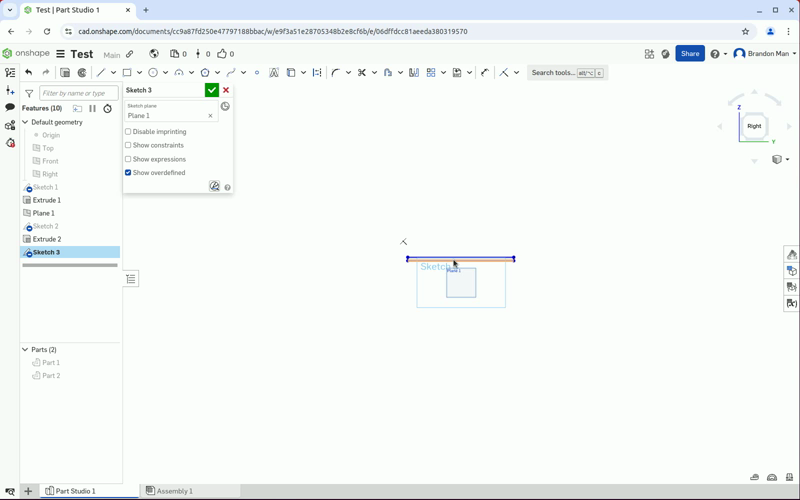
scroll(6)
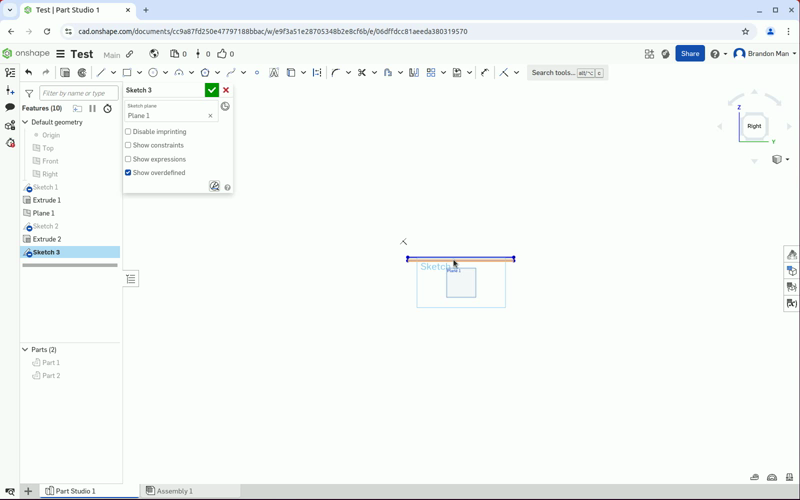
scroll(6)
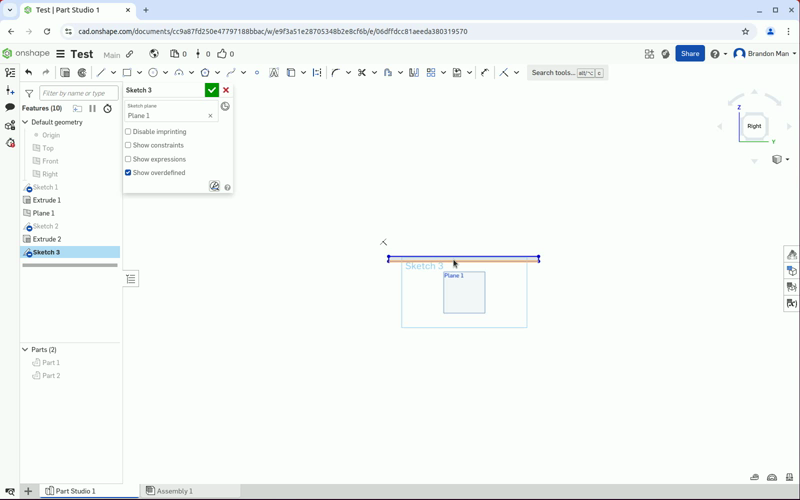
scroll(6)
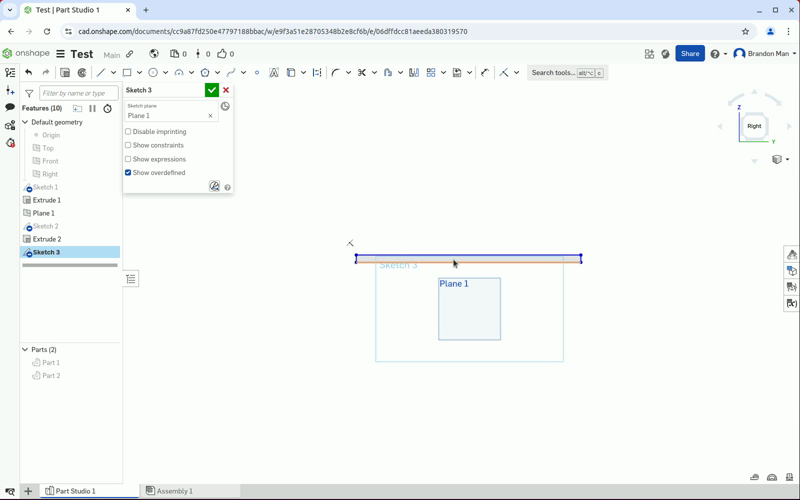
scroll(6)
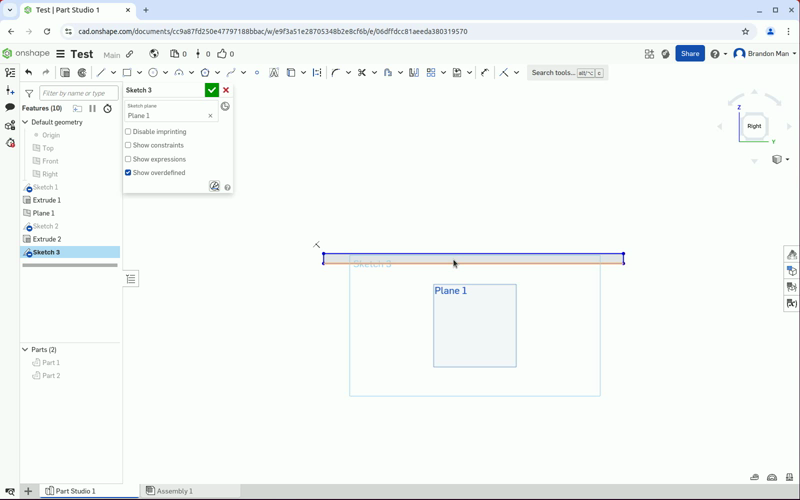
scroll(6)
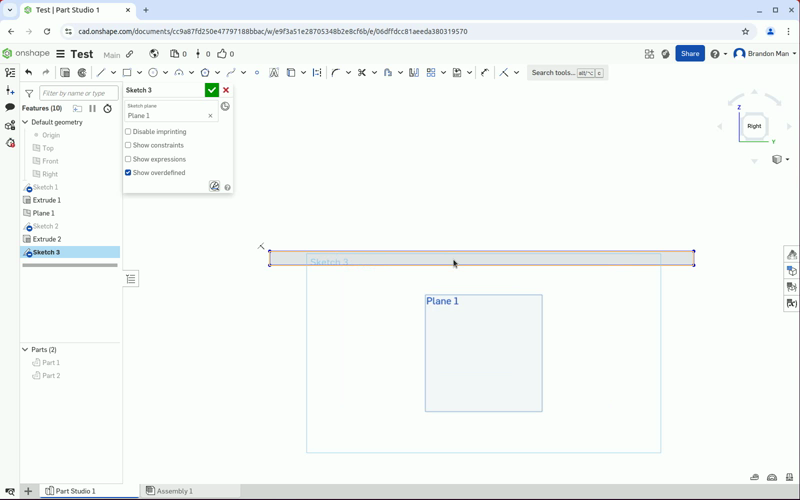
scroll(6)
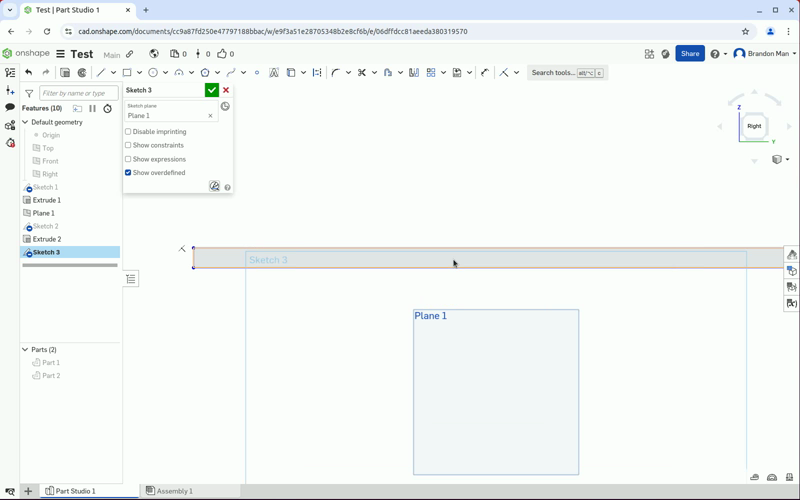
scroll(6)
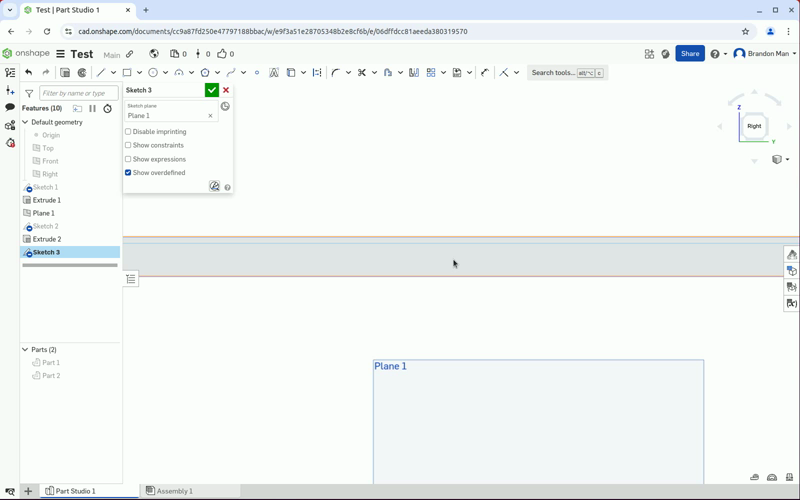
click(453, 259)
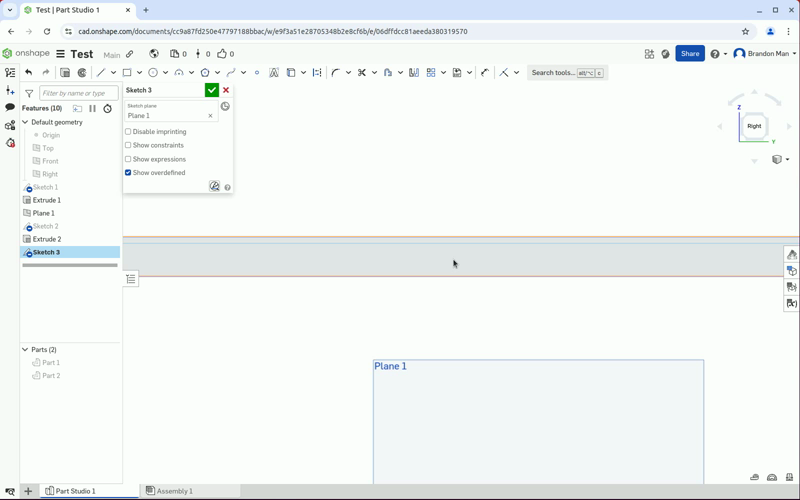
scroll(-6)
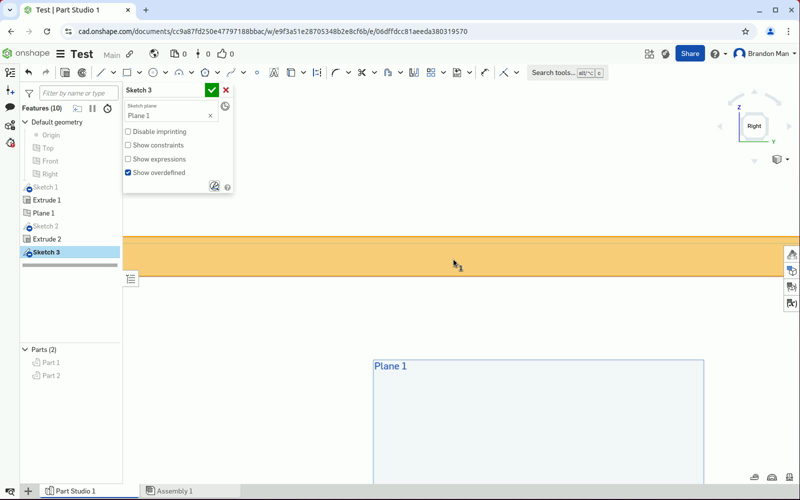
scroll(-6)
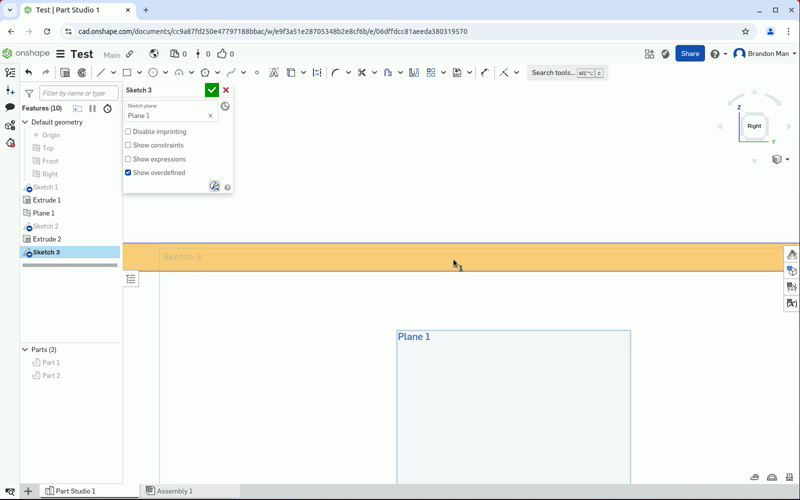
scroll(-6)
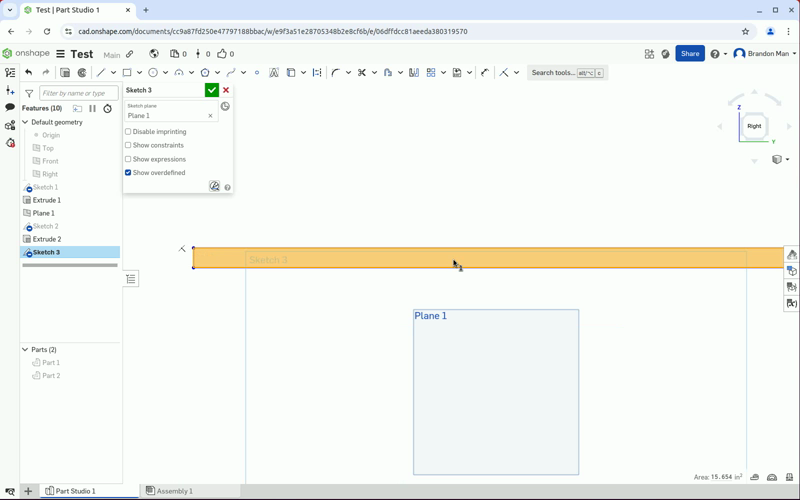
scroll(-6)
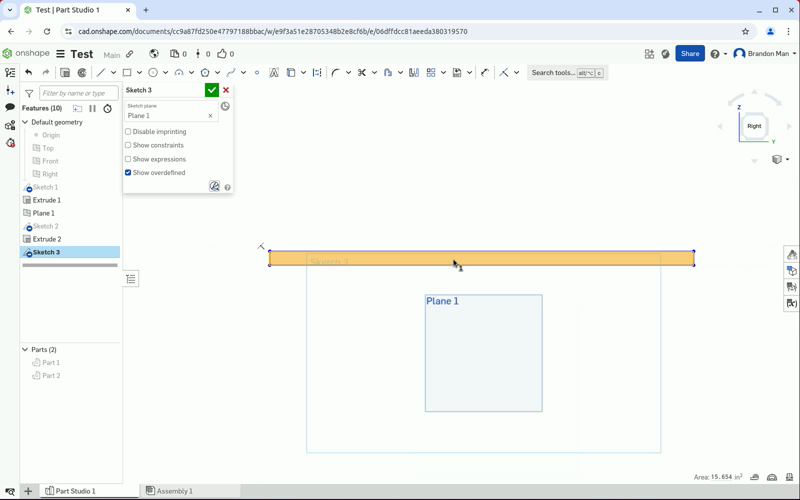
scroll(-6)
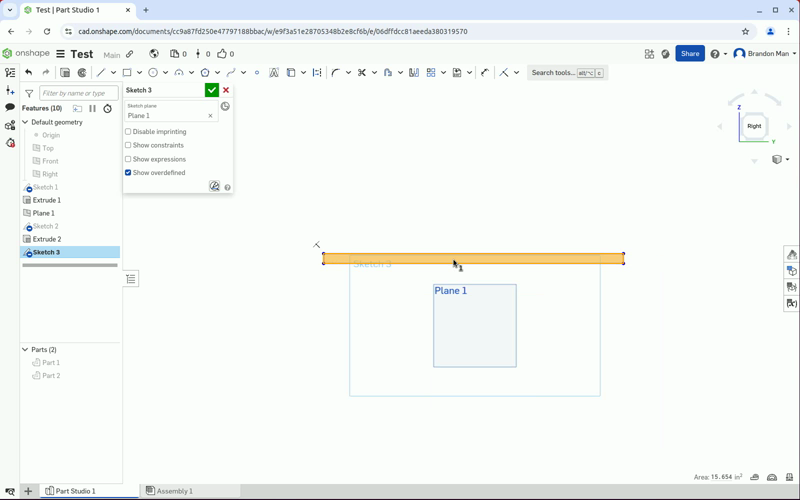
scroll(-6)
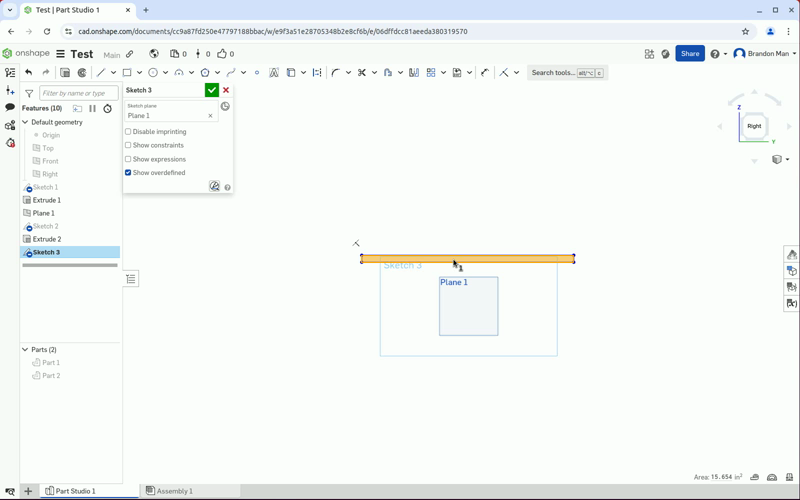
scroll(-6)
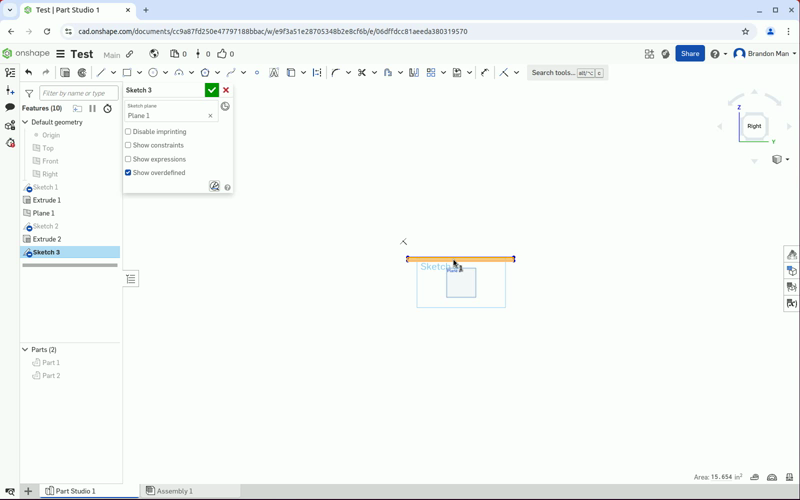
mouse_move(73, 352)
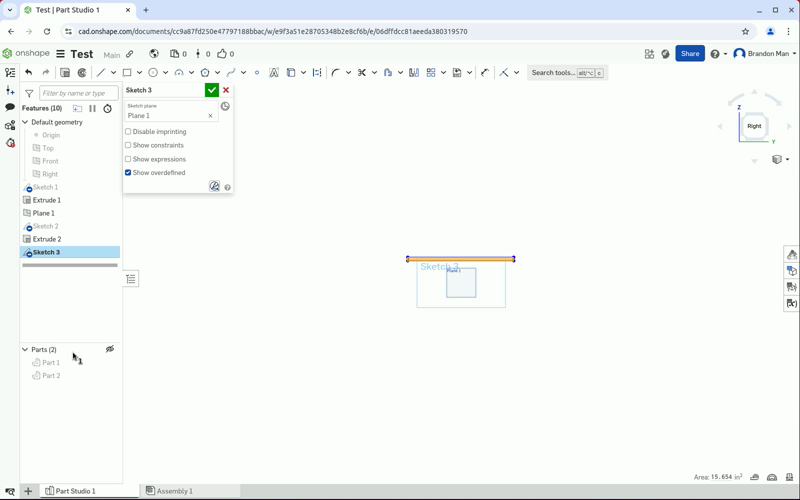
key(shift+y)
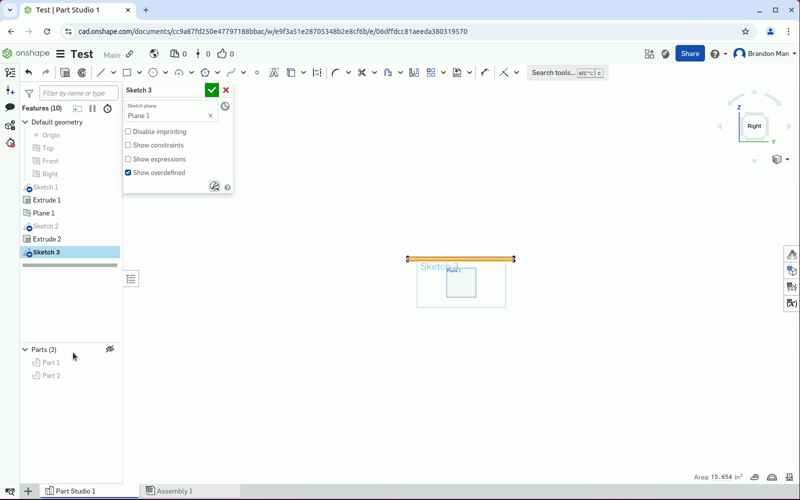
key(shift+e)
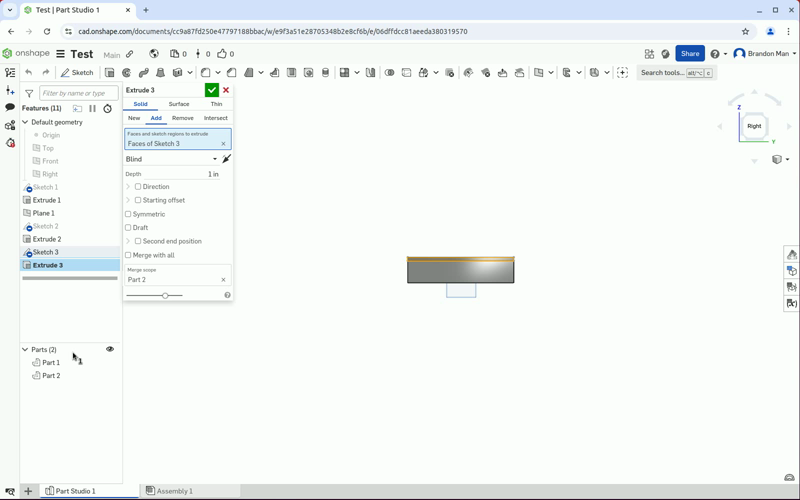
mouse_move(143, 106)
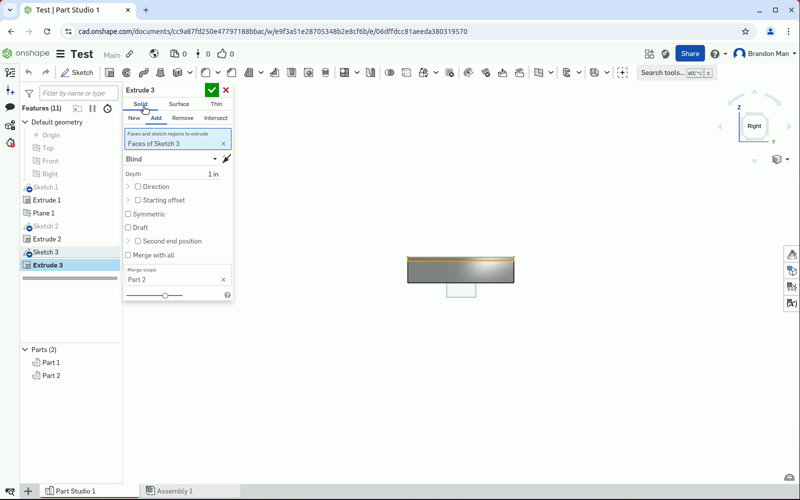
click(143, 106)
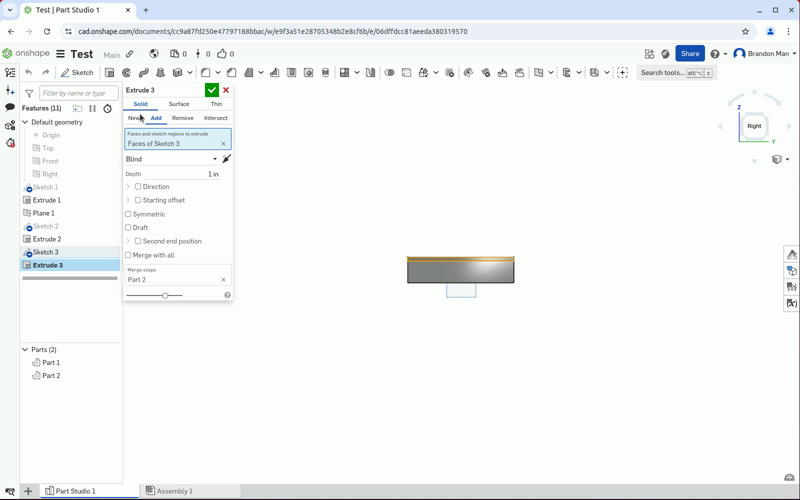
mouse_move(137, 120)
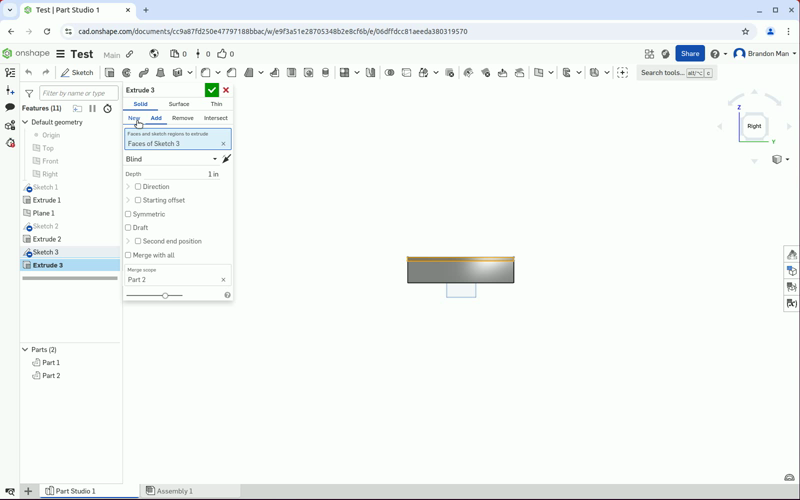
click(137, 120)
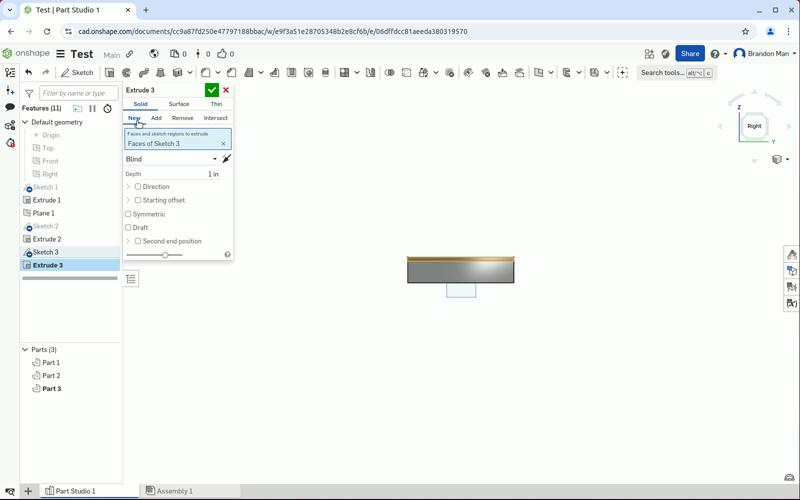
key(tab, 4)
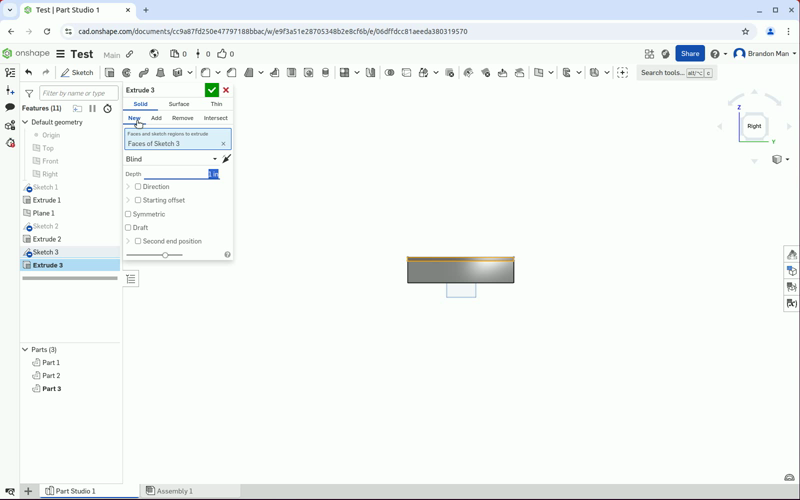
text(0.722)
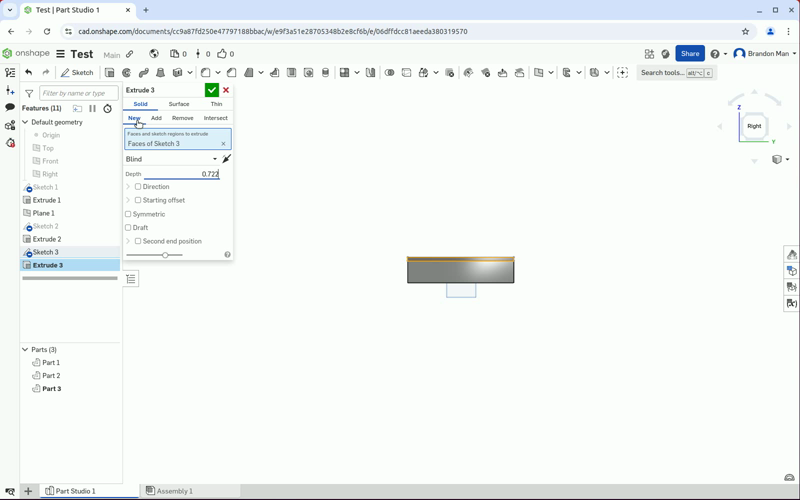
key(enter)
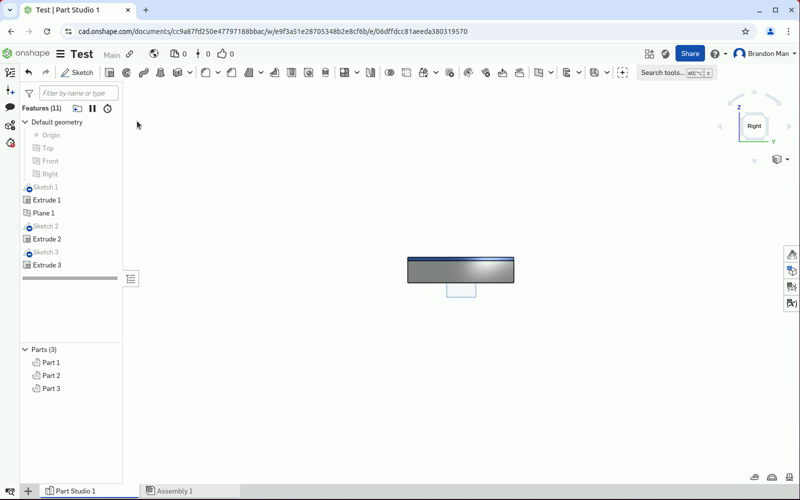
key(shift+h)
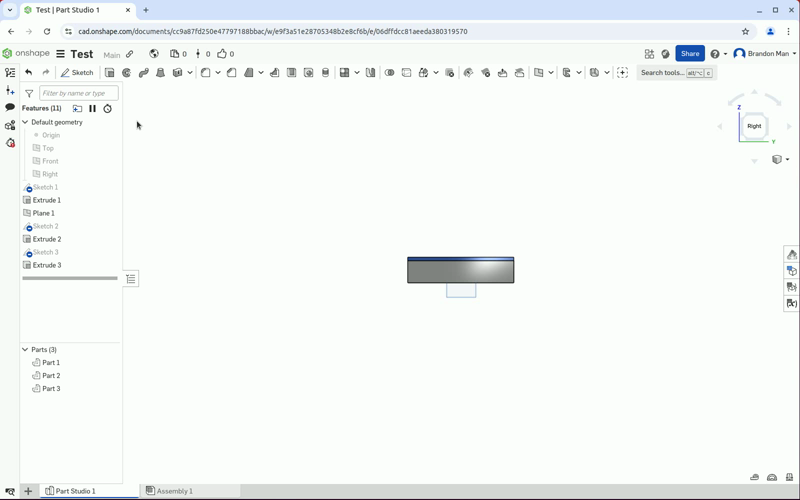
key(shift+h)
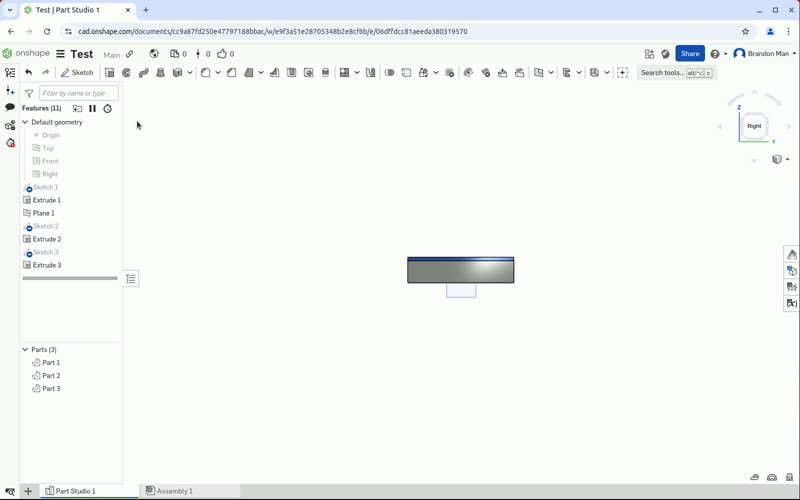
mouse_move(73, 189)
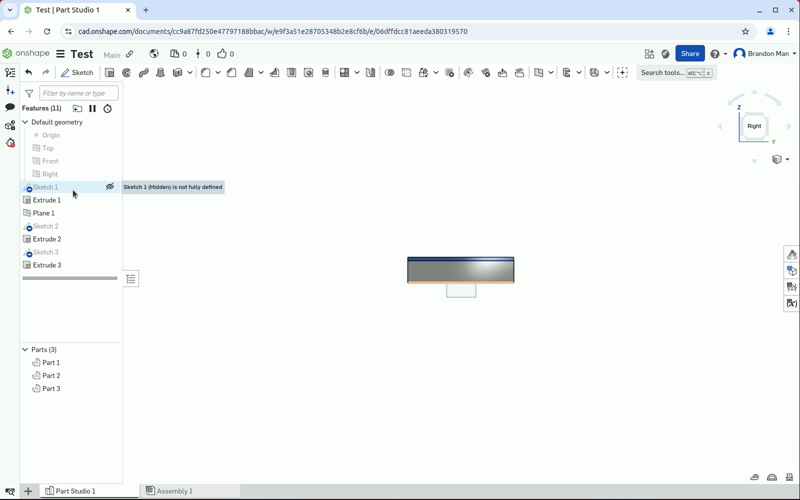
click(73, 189)
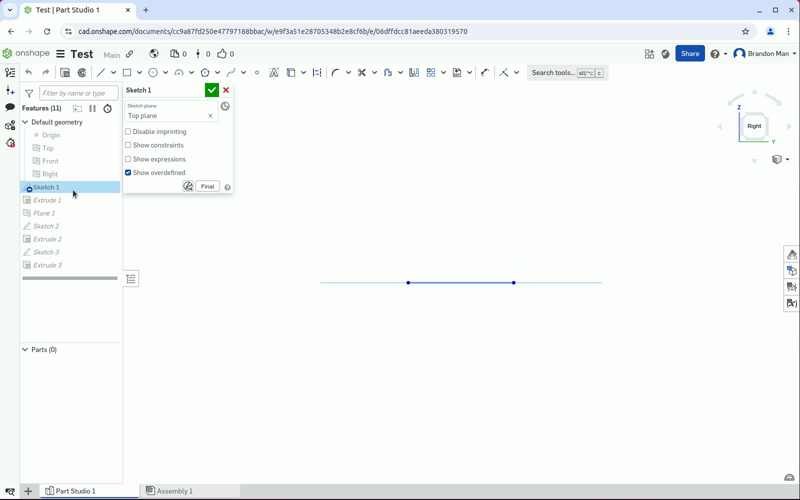
mouse_move(229, 92)
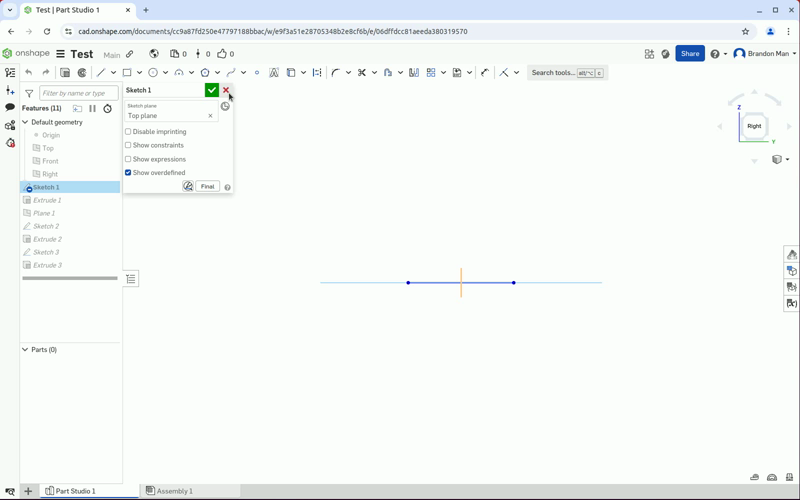
click(229, 92)
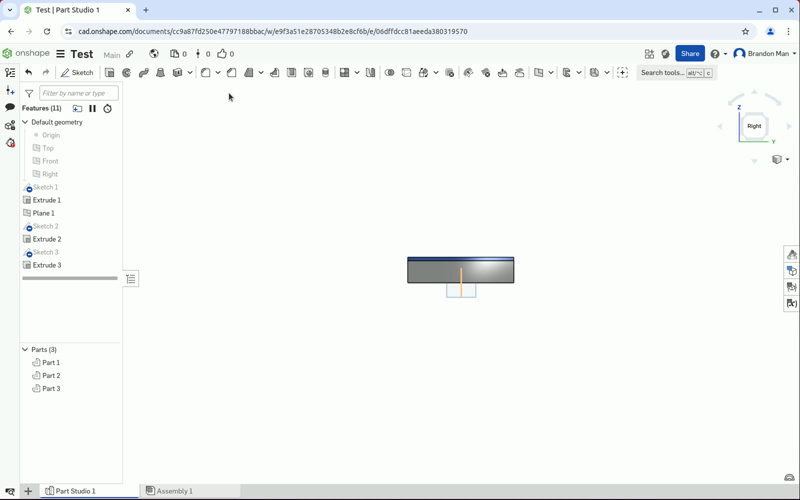
mouse_move(73, 352)
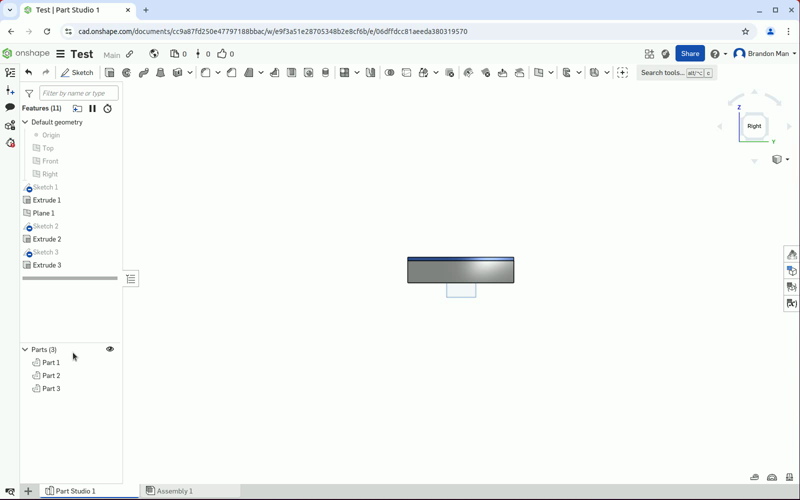
key(y)
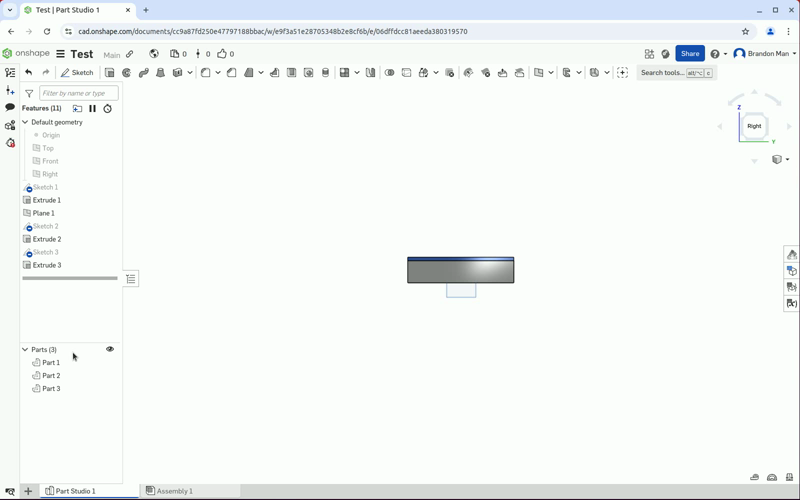
key(shift+p)
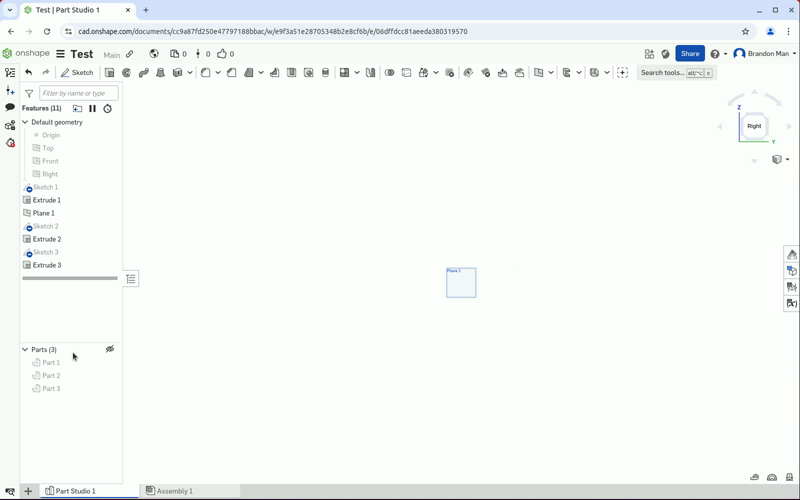
key(space)
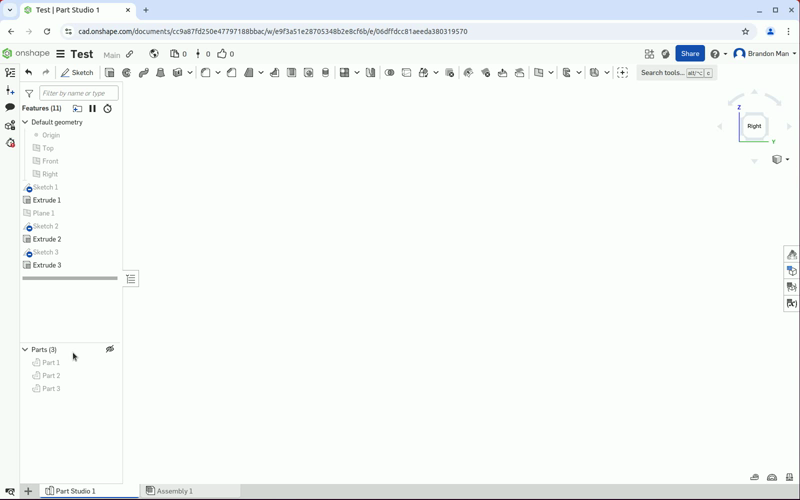
key_down(shift)
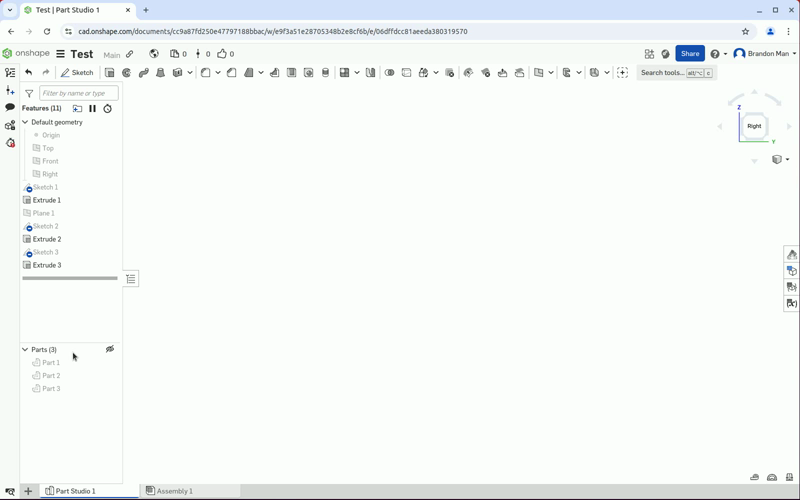
key(right)
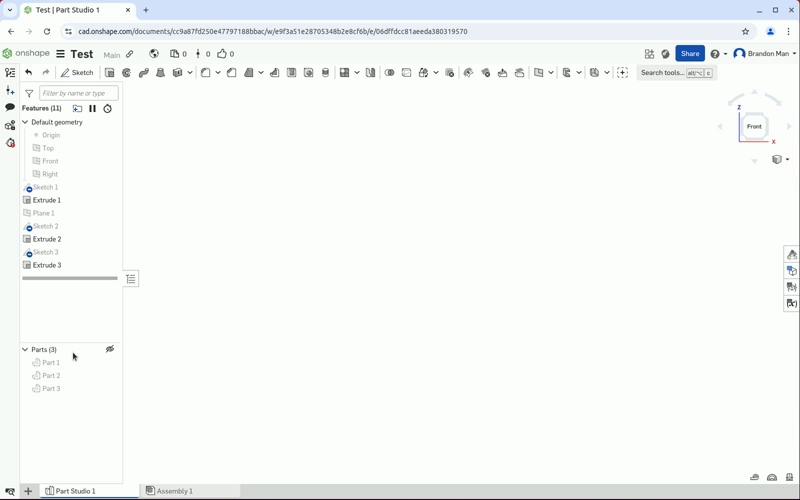
key_up(shift)
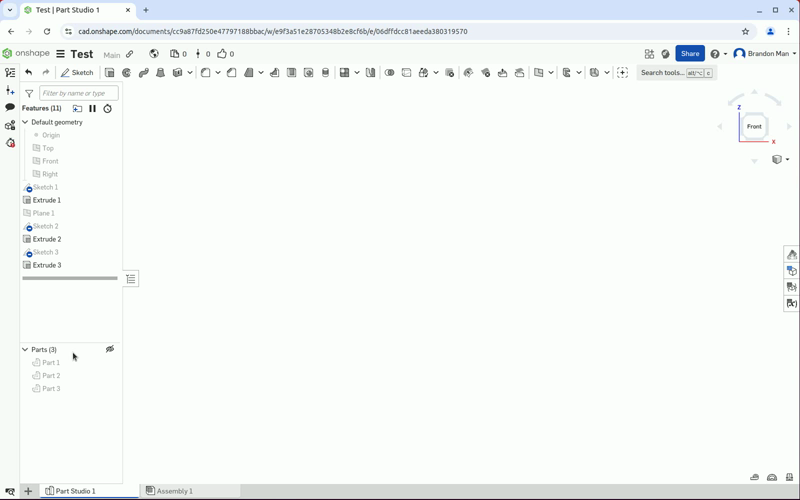
mouse_move(73, 352)
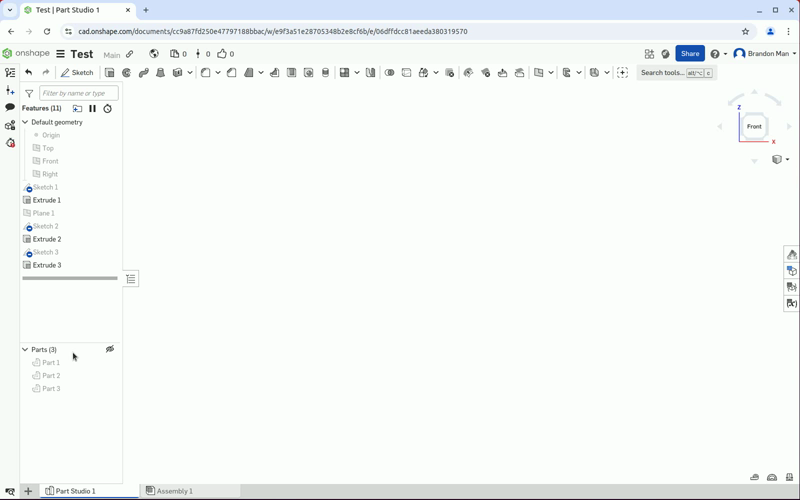
key(shift+y)
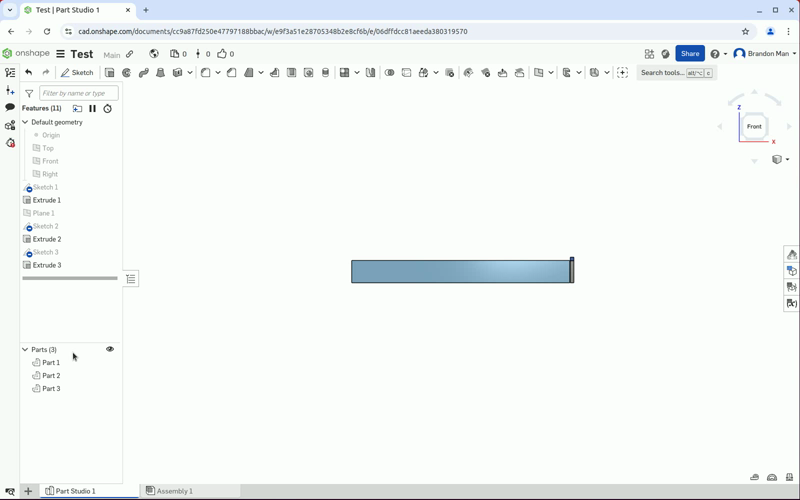
mouse_move(541, 75)
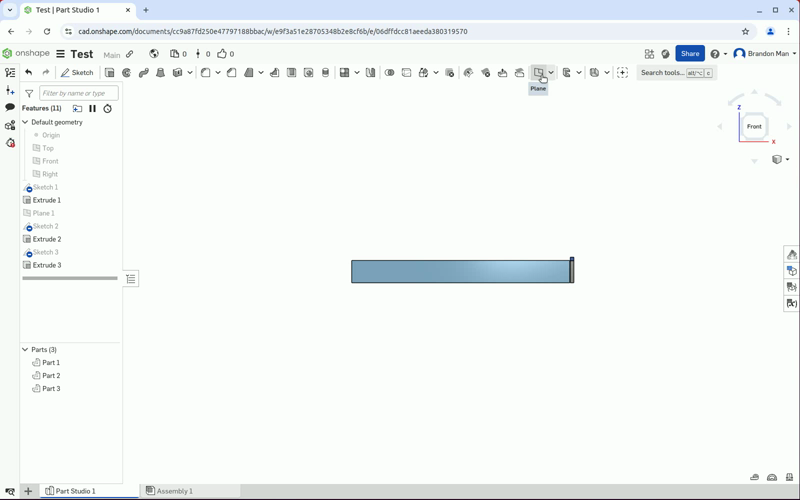
click(541, 75)
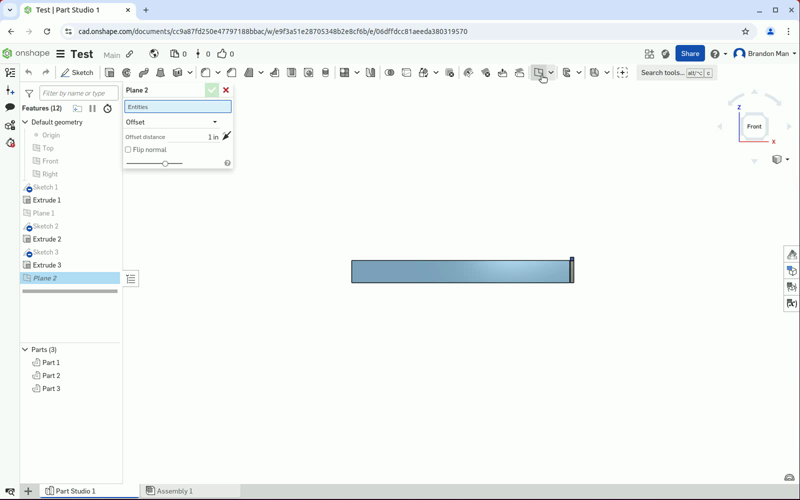
mouse_move(73, 163)
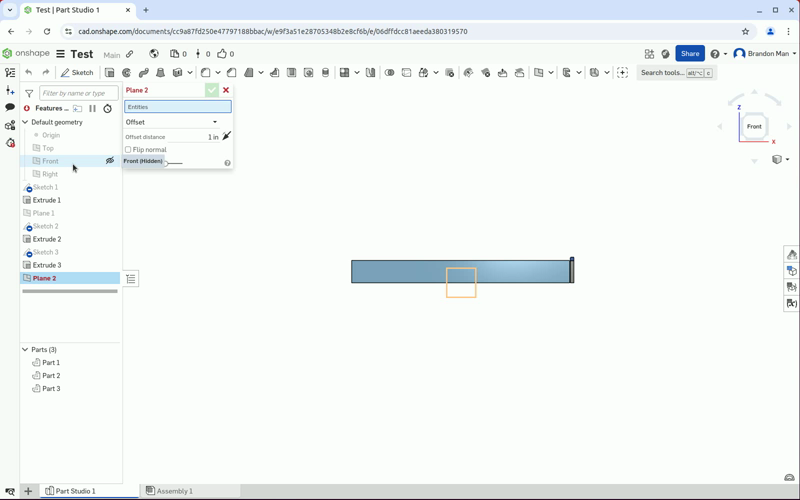
click(73, 163)
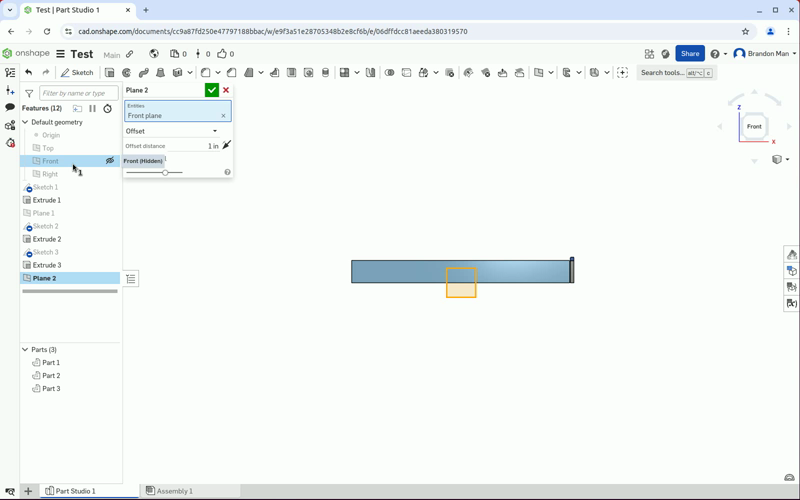
key(tab, 2)
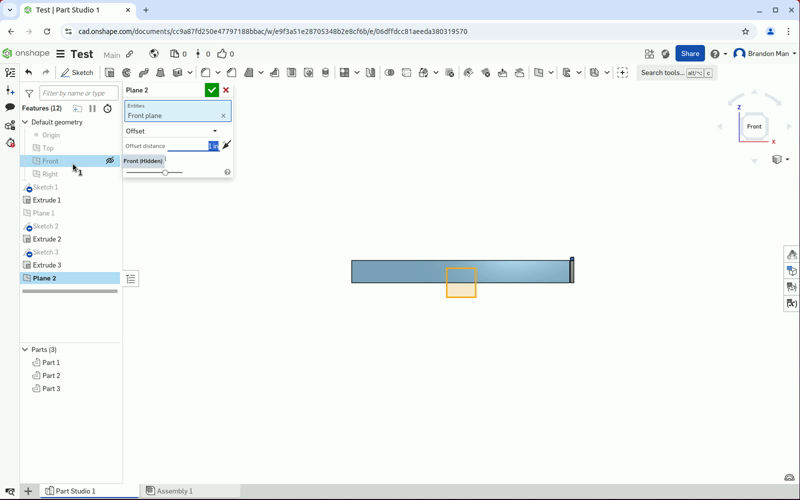
text(10.845)
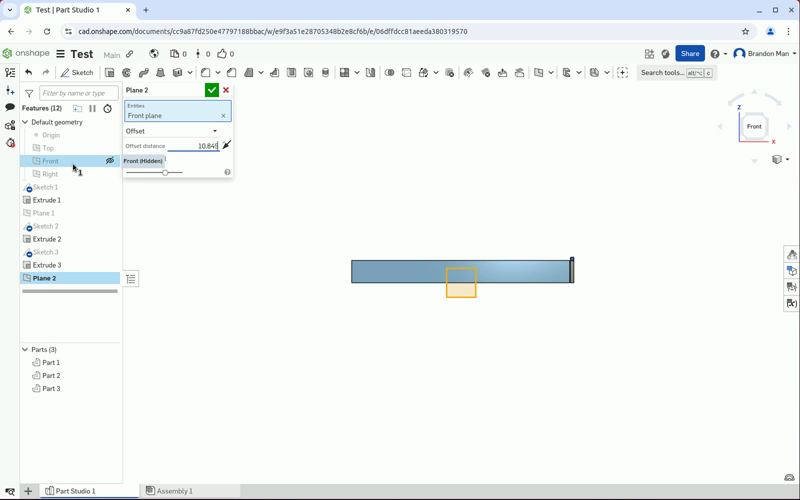
key(enter, 2)
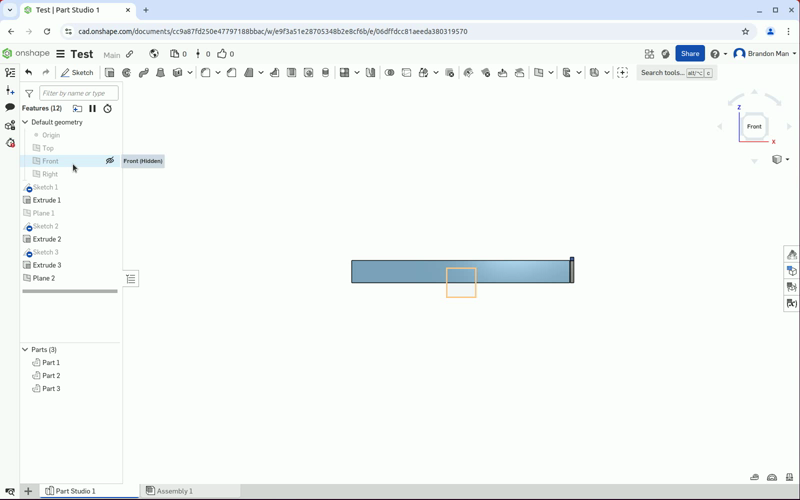
key(shift+s)
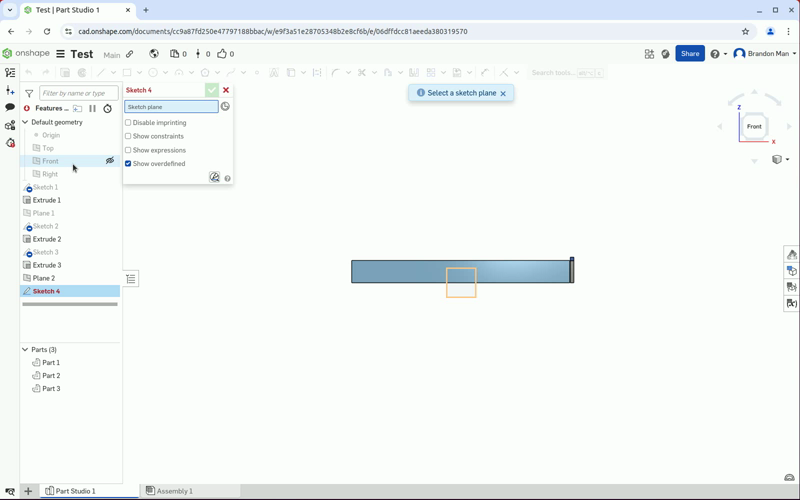
mouse_move(73, 280)
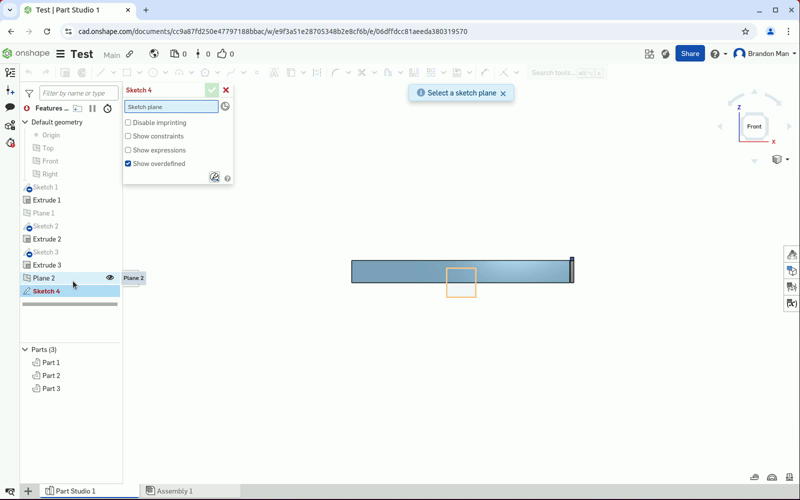
click(73, 280)
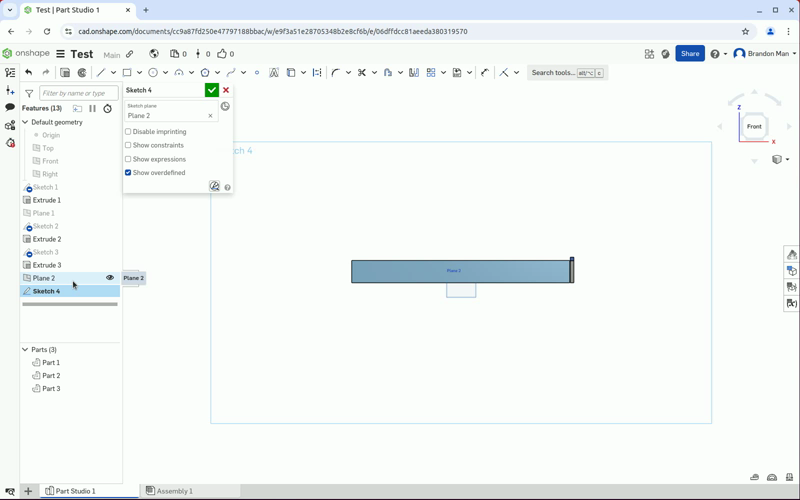
mouse_move(73, 352)
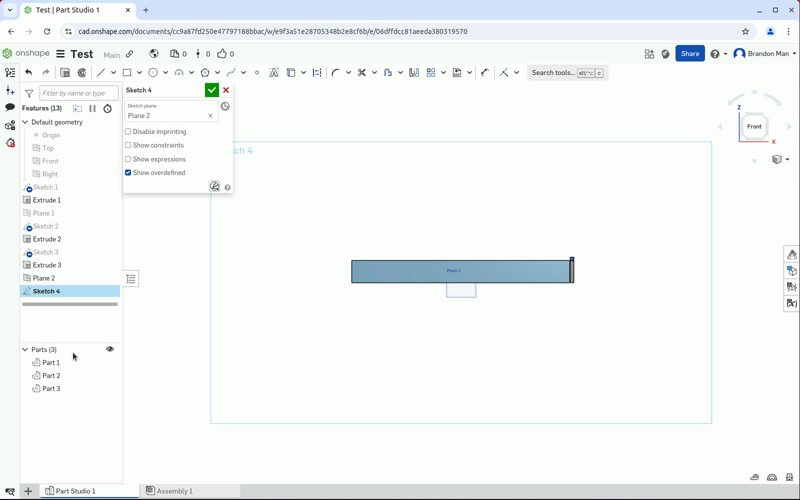
key(y)
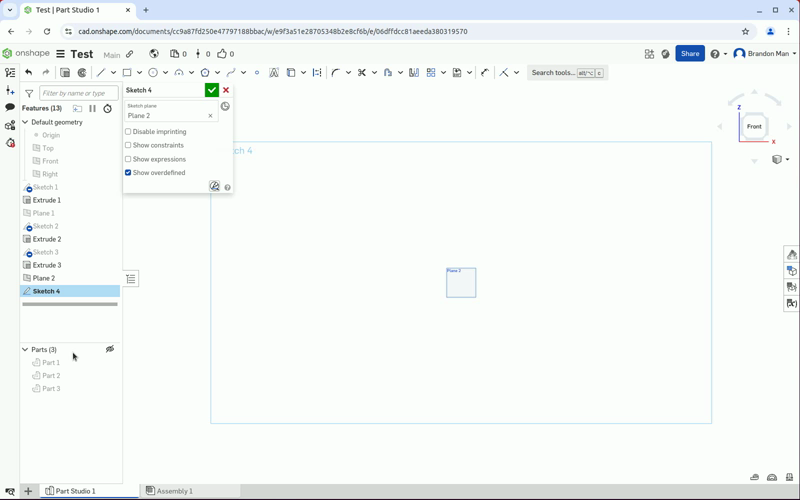
key(l)
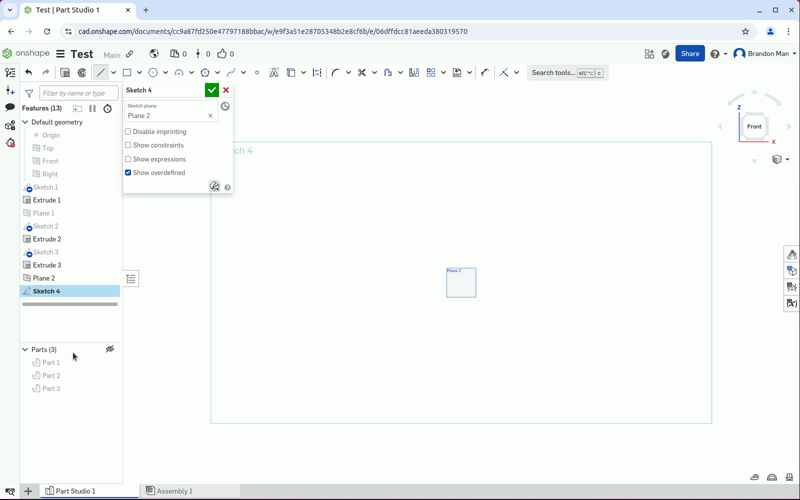
key_down(shift)
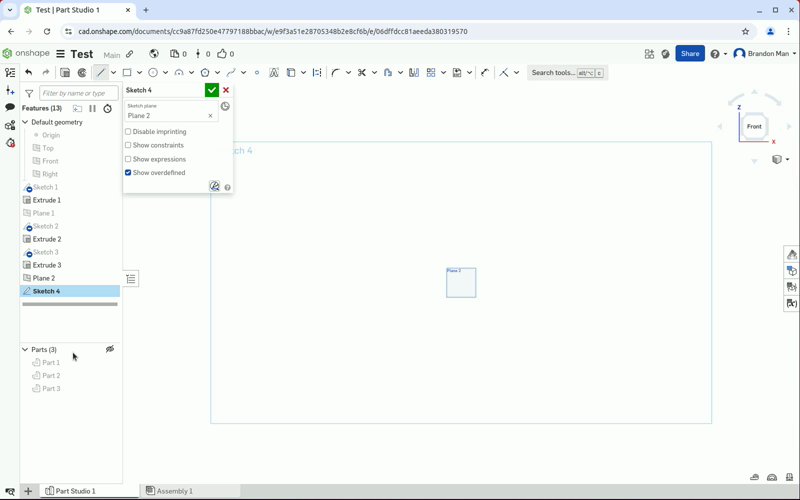
mouse_move(348, 282)
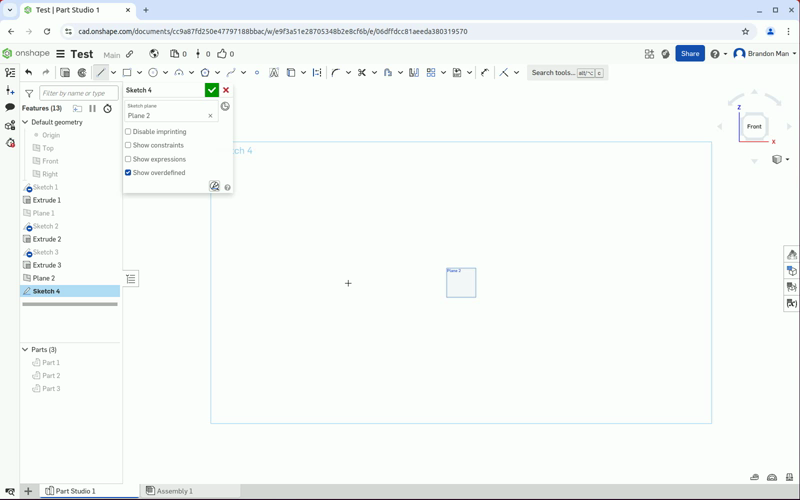
click(348, 282)
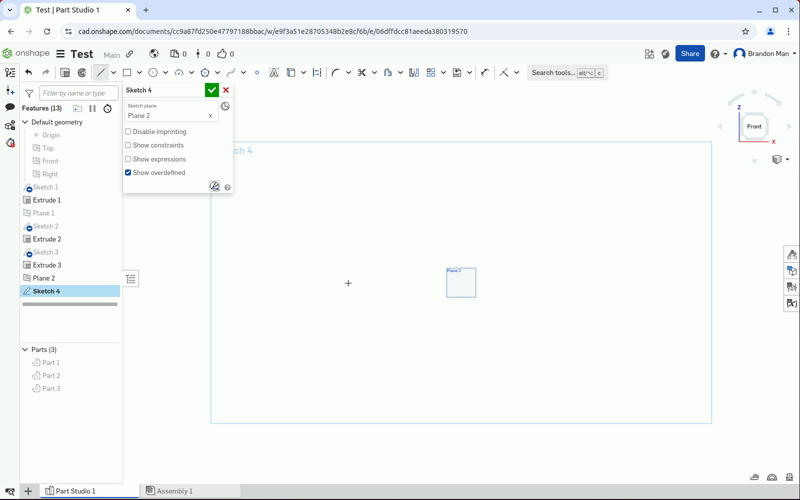
key_up(shift)
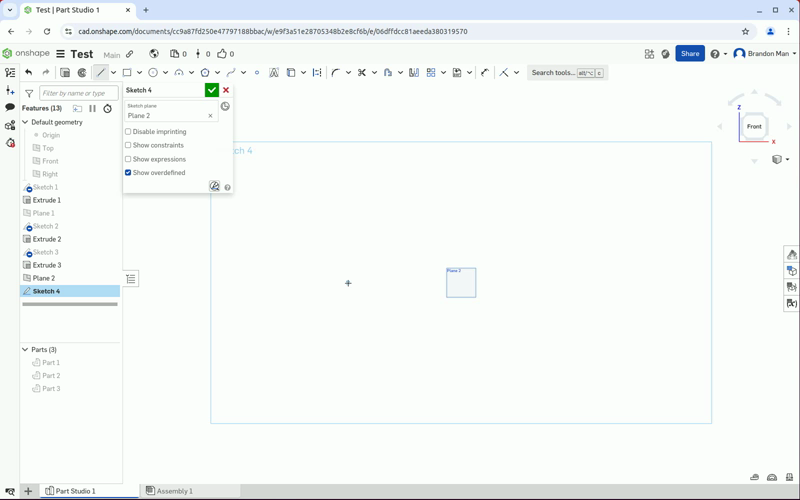
key_down(shift)
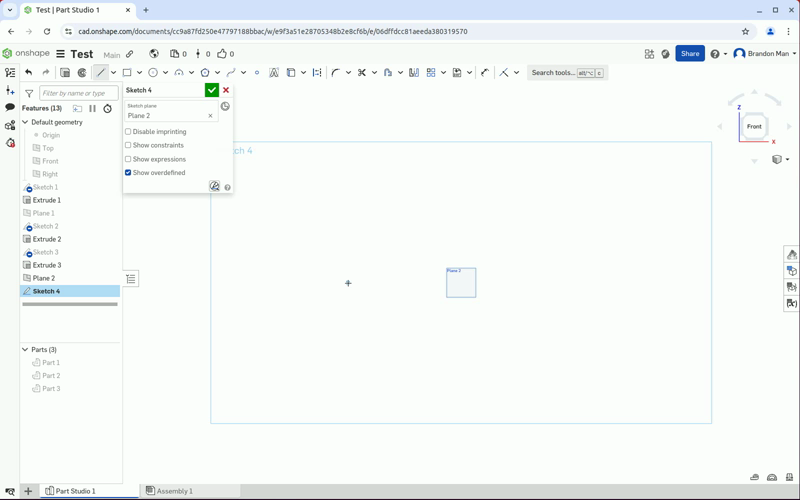
mouse_move(378, 282)
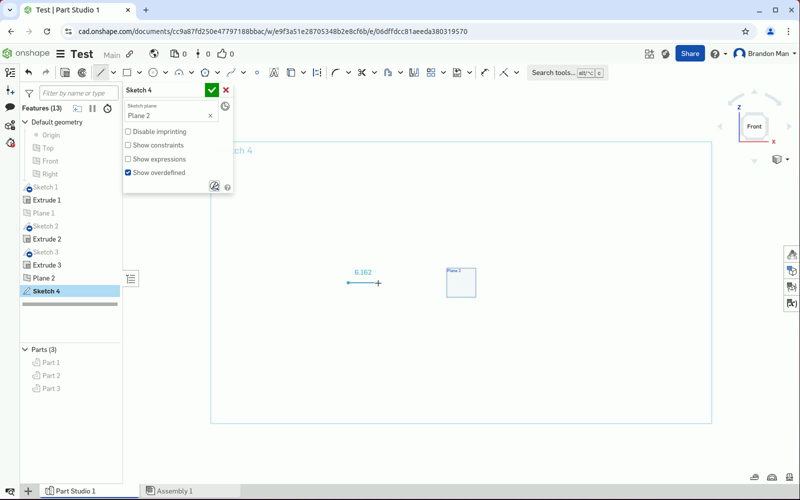
mouse_move(350, 282)
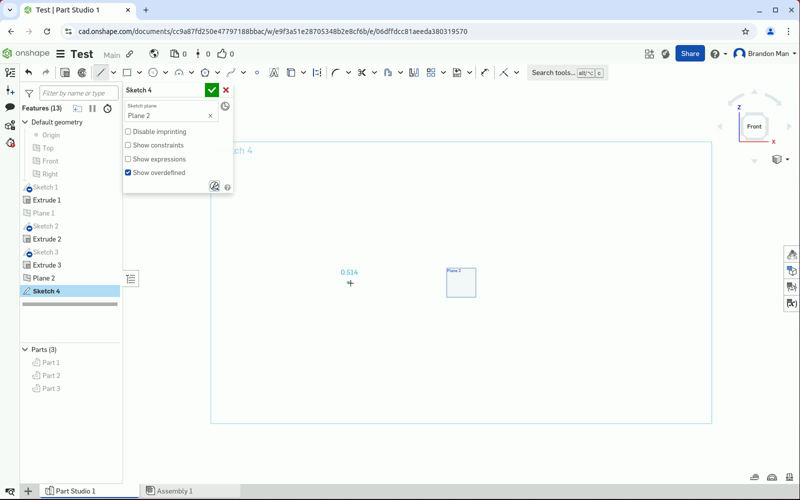
scroll(6)
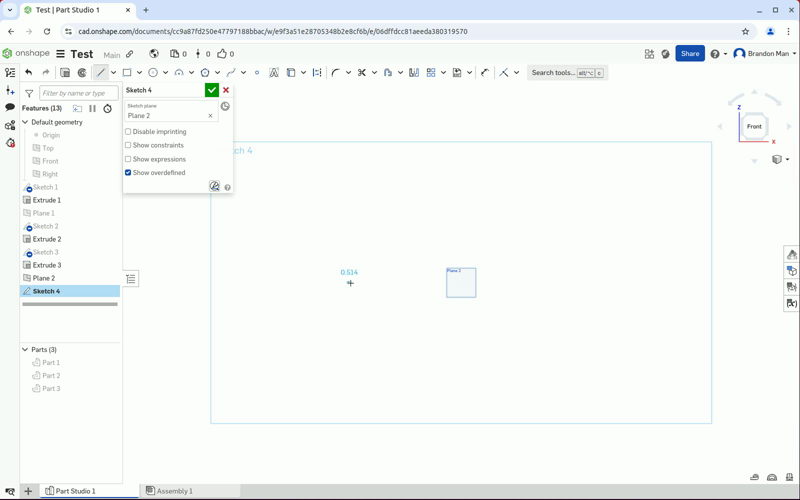
scroll(6)
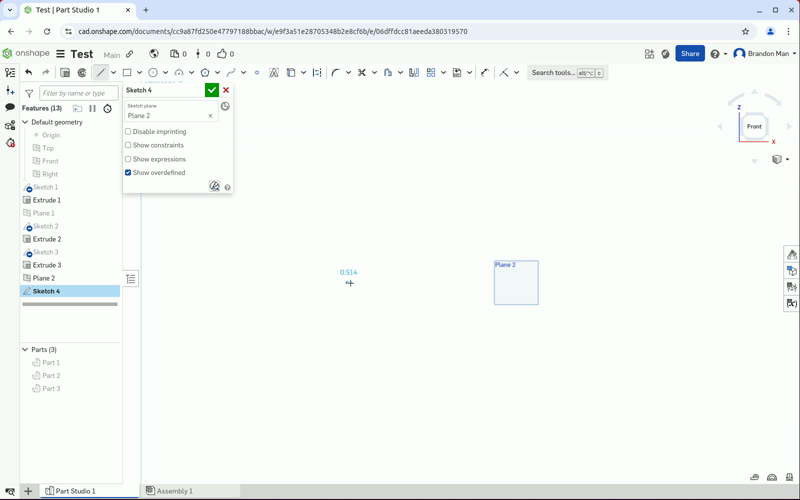
scroll(6)
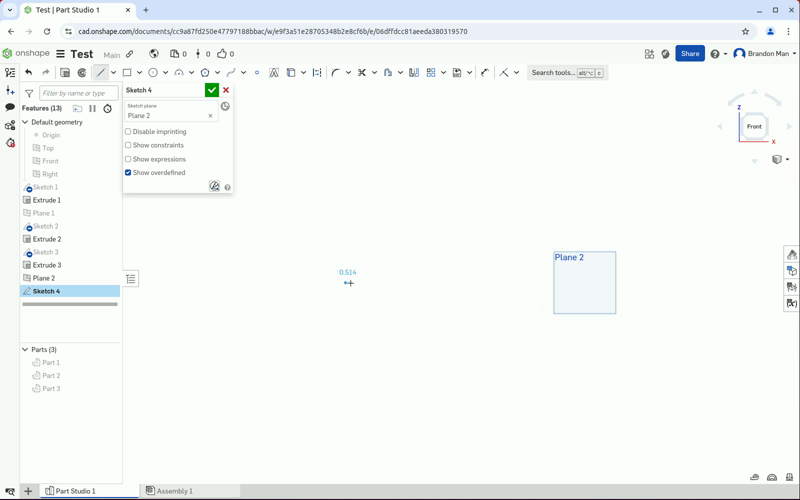
scroll(6)
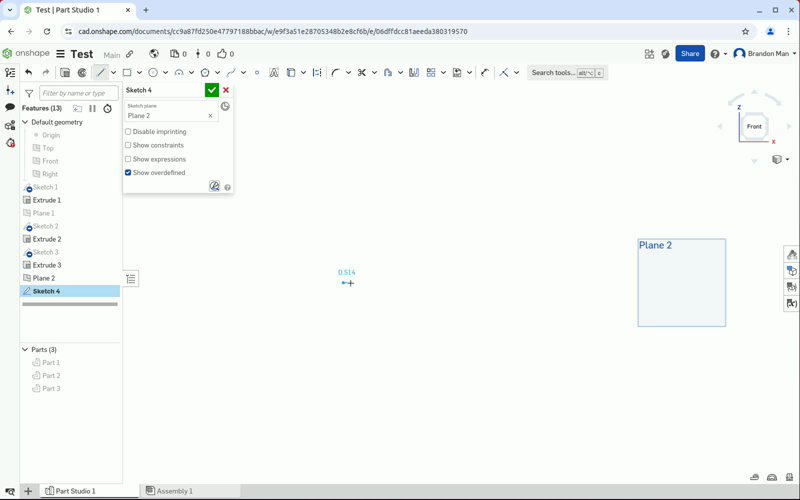
scroll(6)
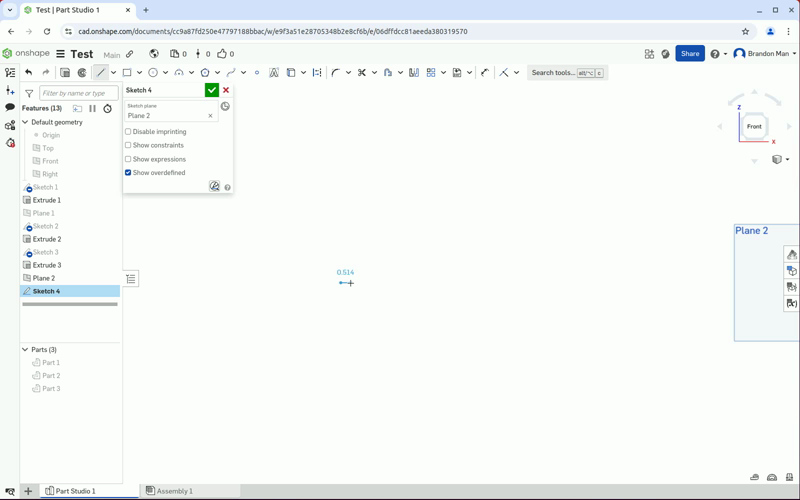
scroll(6)
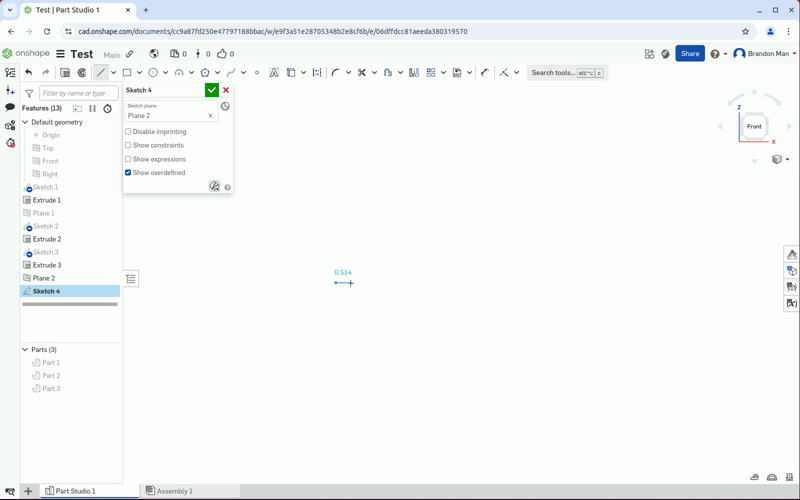
scroll(6)
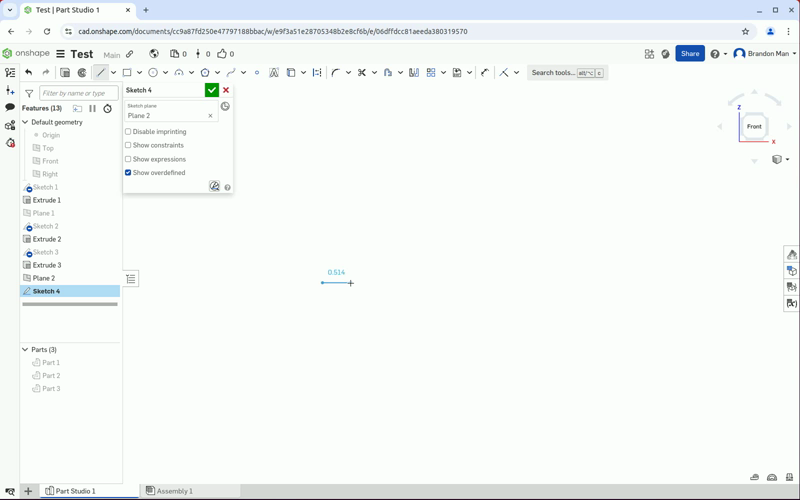
click(350, 282)
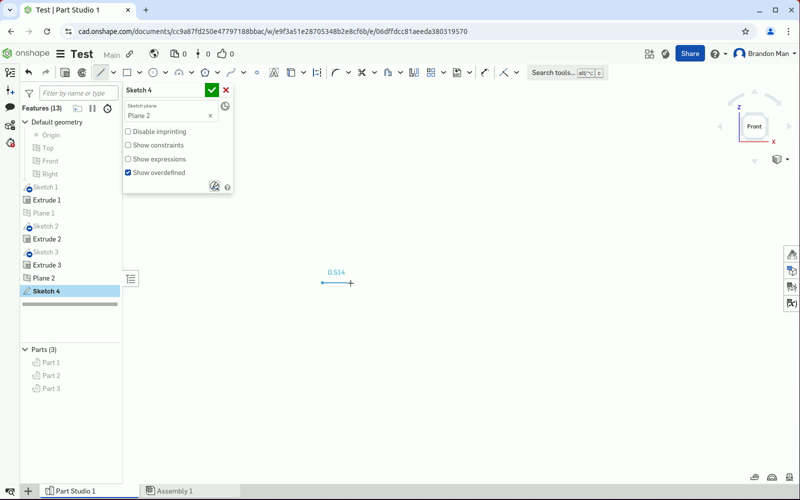
scroll(-6)
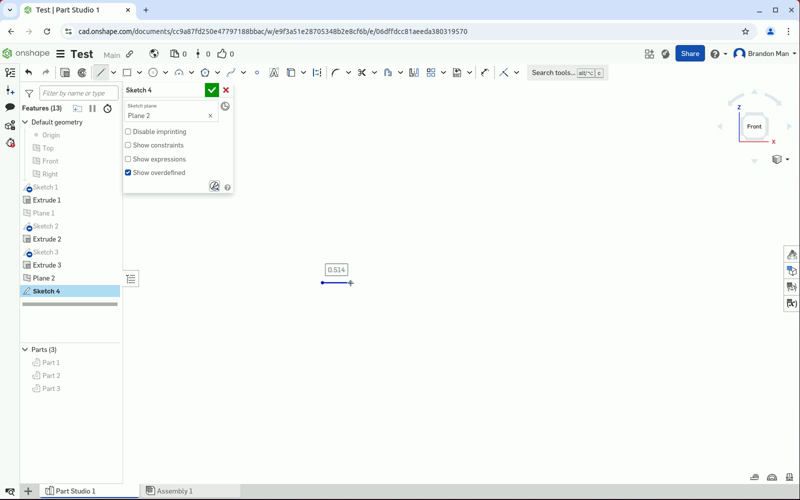
scroll(-6)
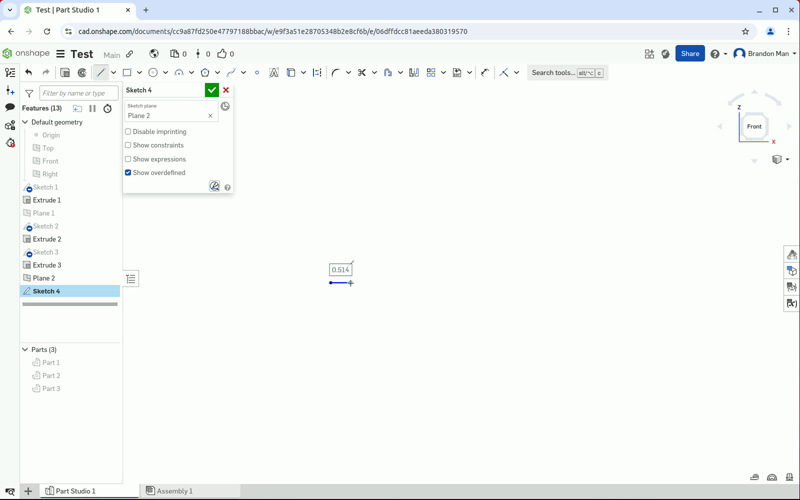
scroll(-6)
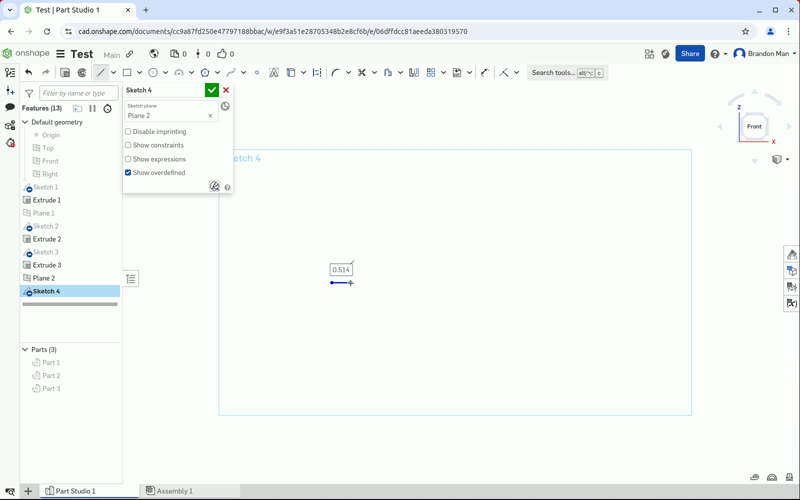
scroll(-6)
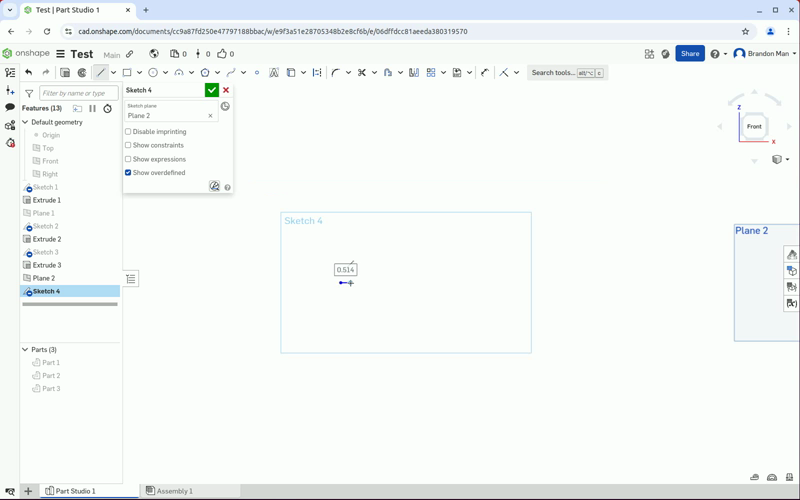
scroll(-6)
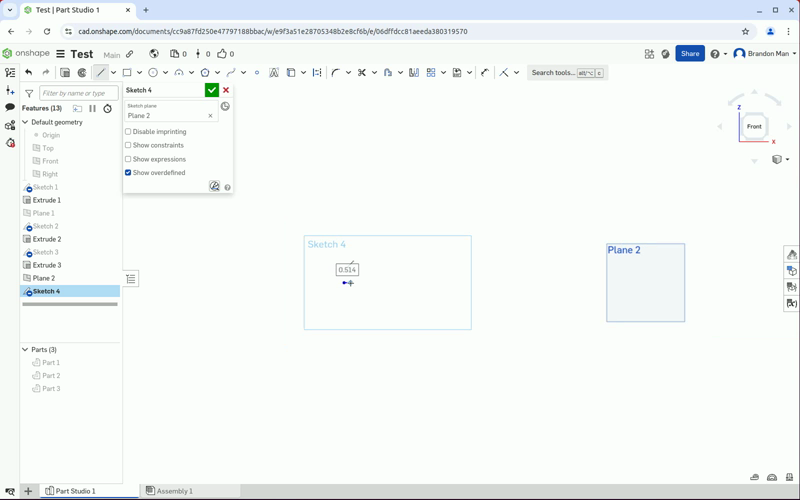
scroll(-6)
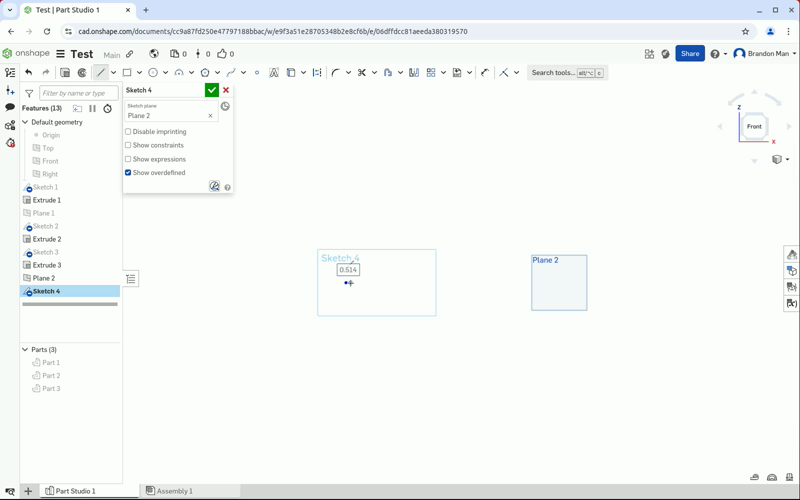
scroll(-6)
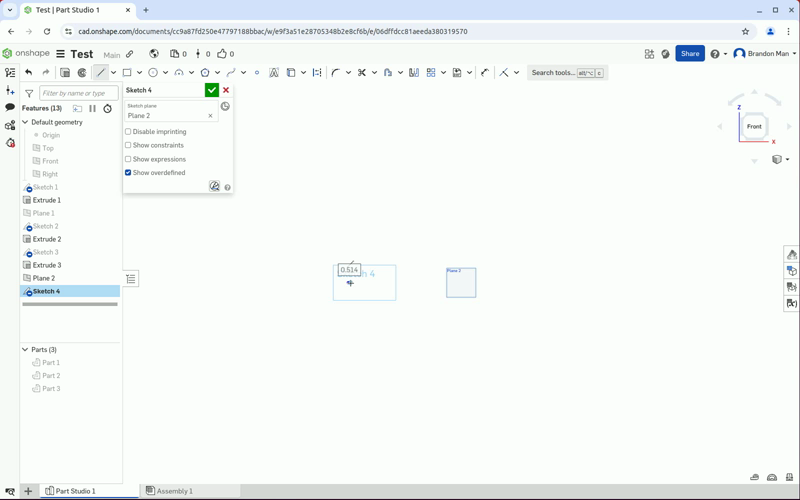
key_up(shift)
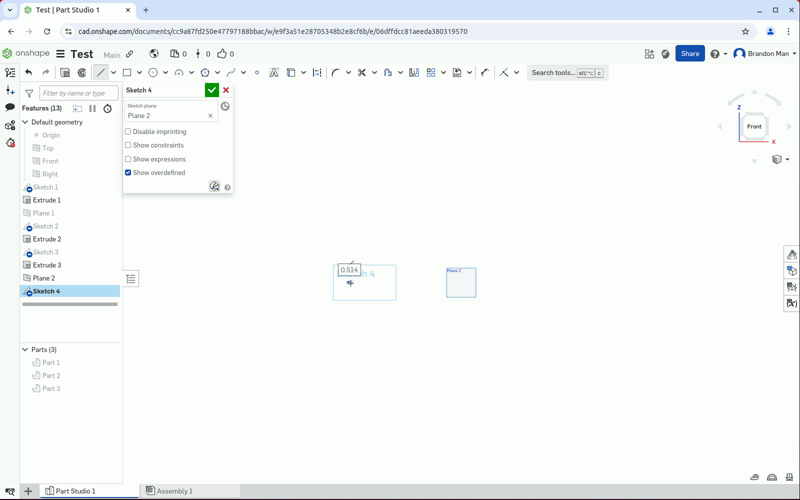
key_down(shift)
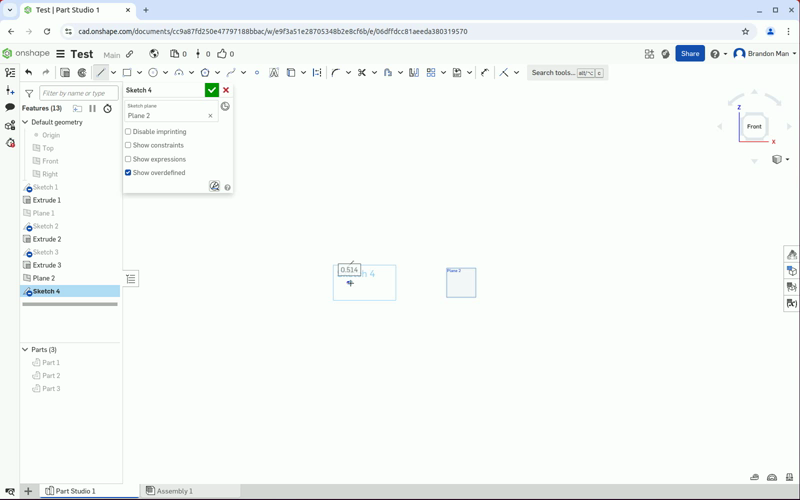
mouse_move(380, 282)
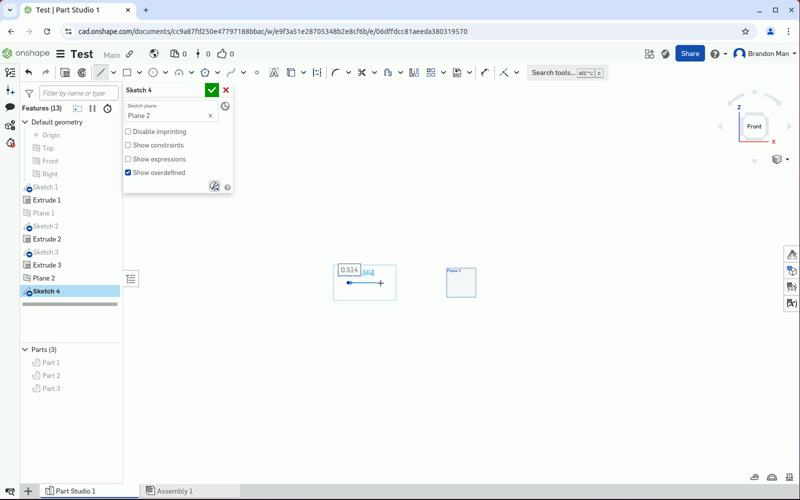
mouse_move(350, 259)
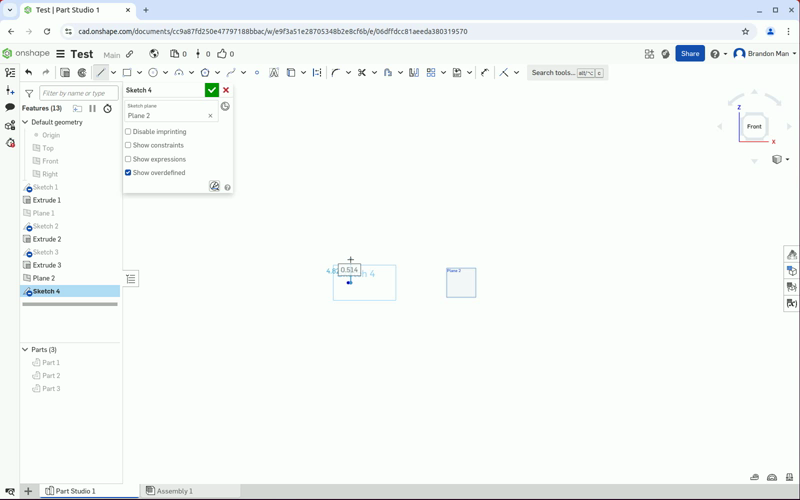
click(350, 259)
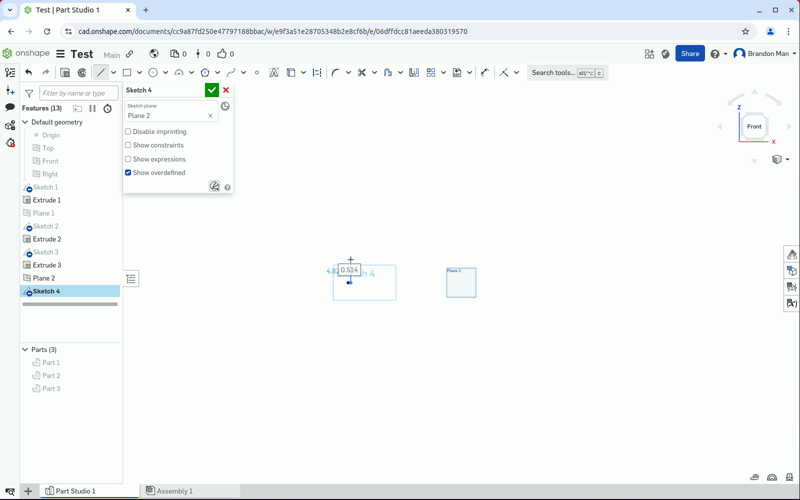
key_up(shift)
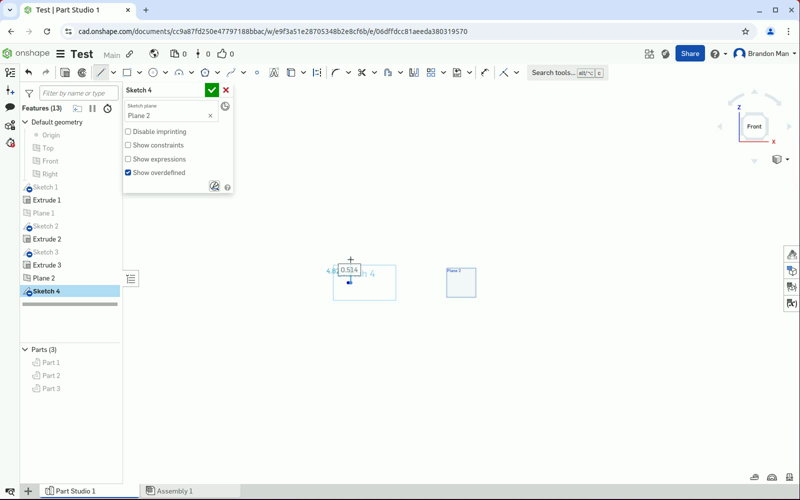
key_down(shift)
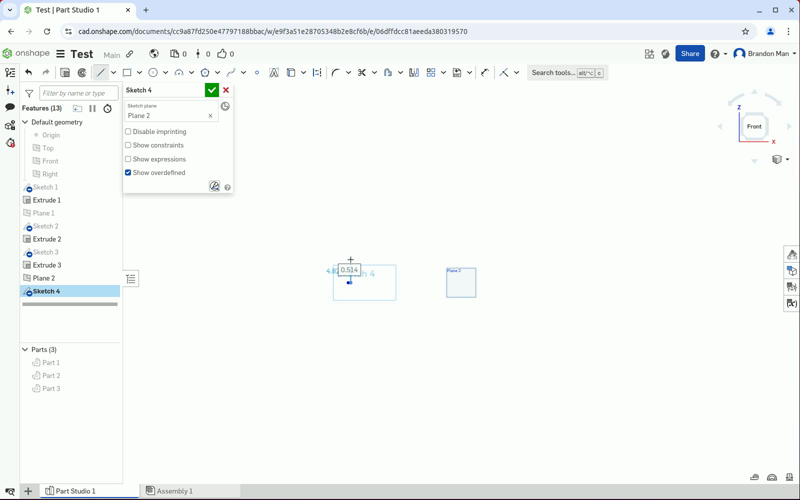
mouse_move(569, 259)
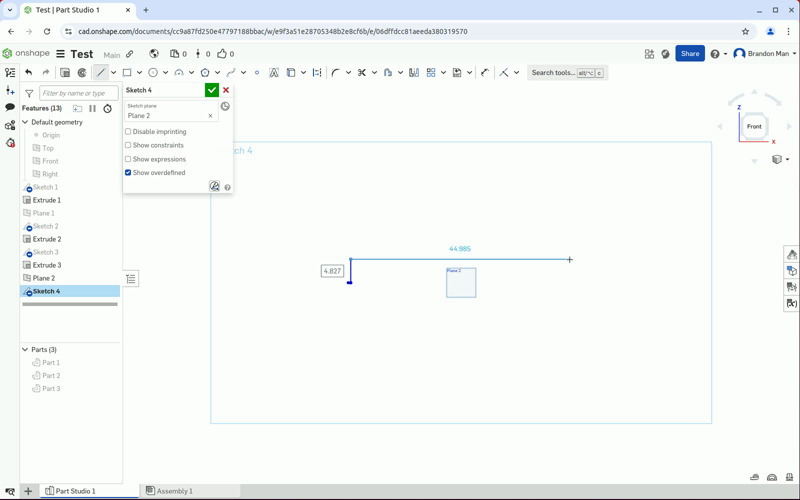
click(569, 259)
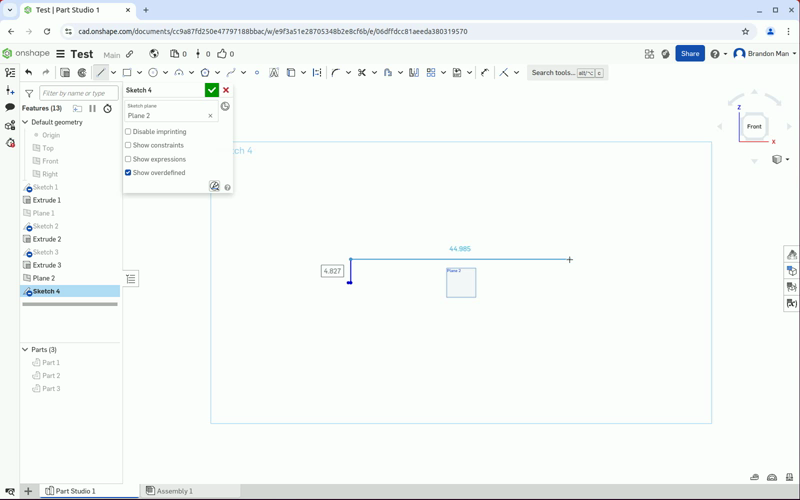
key_up(shift)
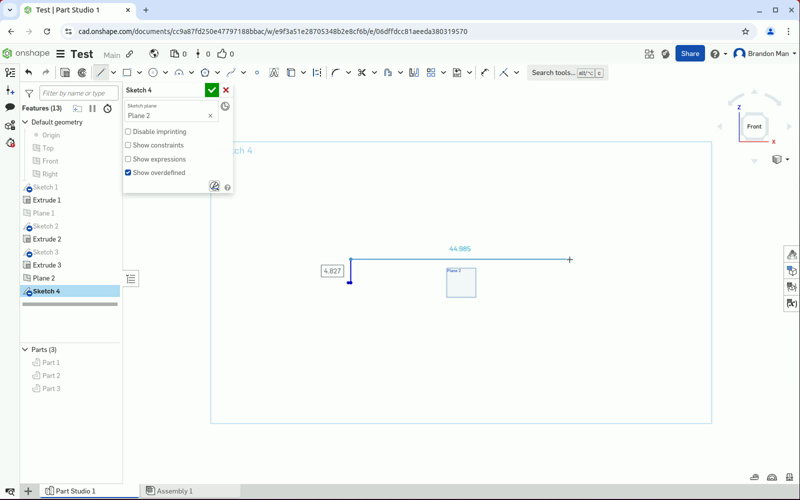
key_down(shift)
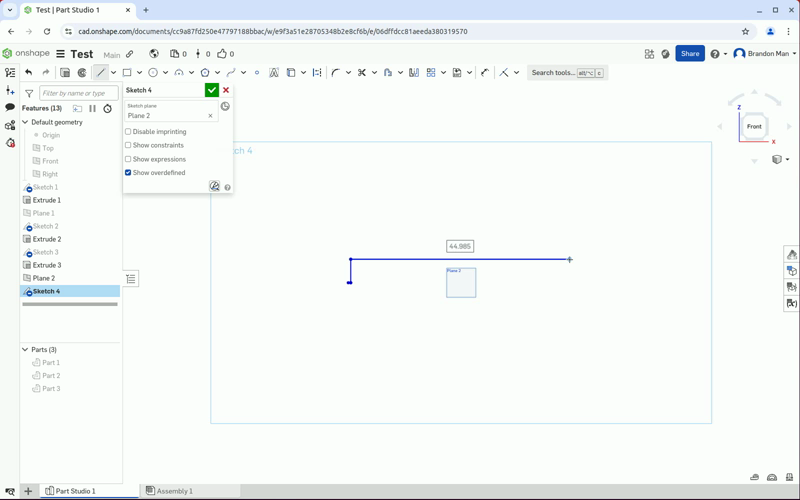
mouse_move(589, 259)
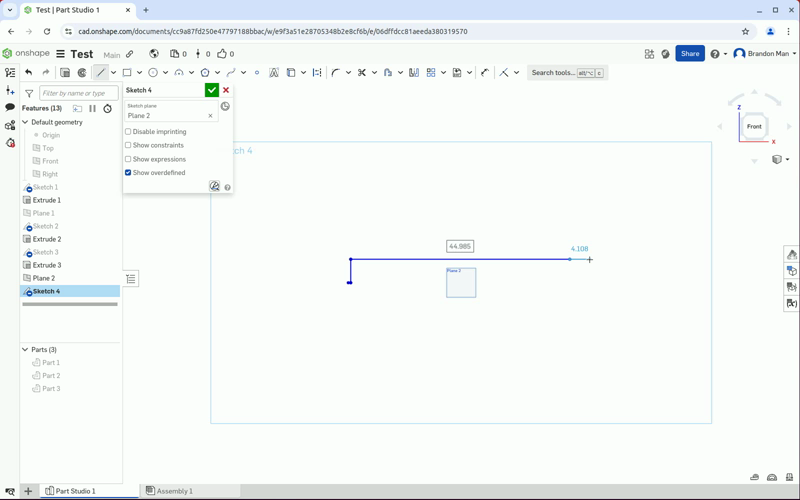
mouse_move(569, 282)
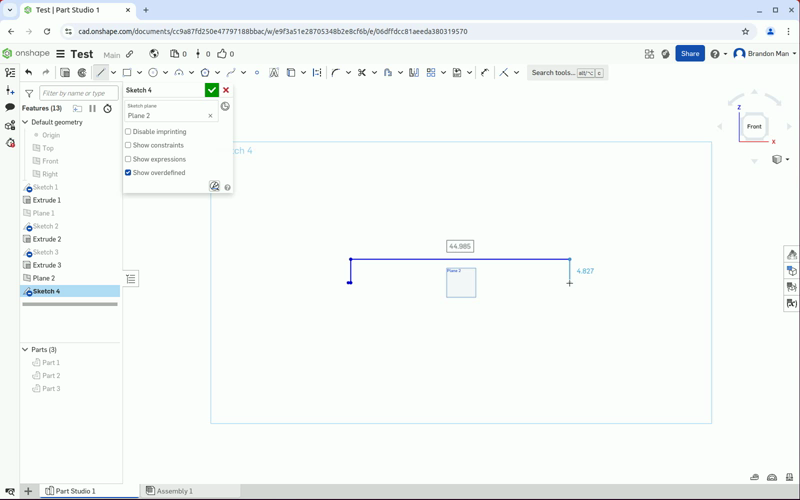
click(569, 282)
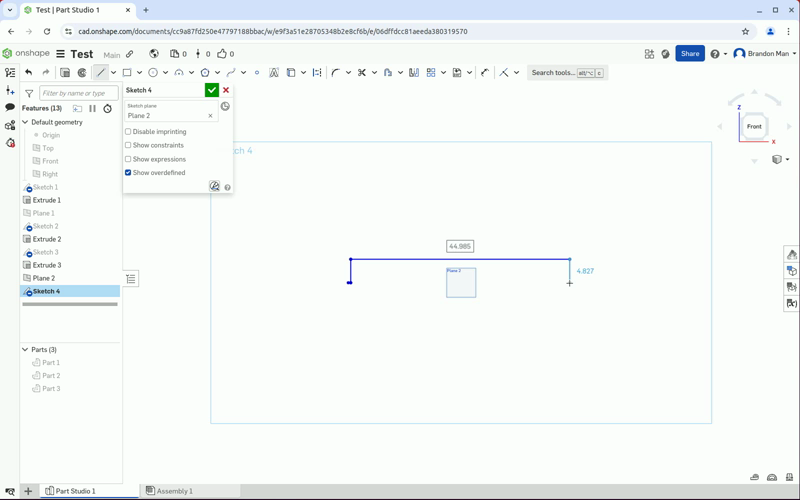
key_up(shift)
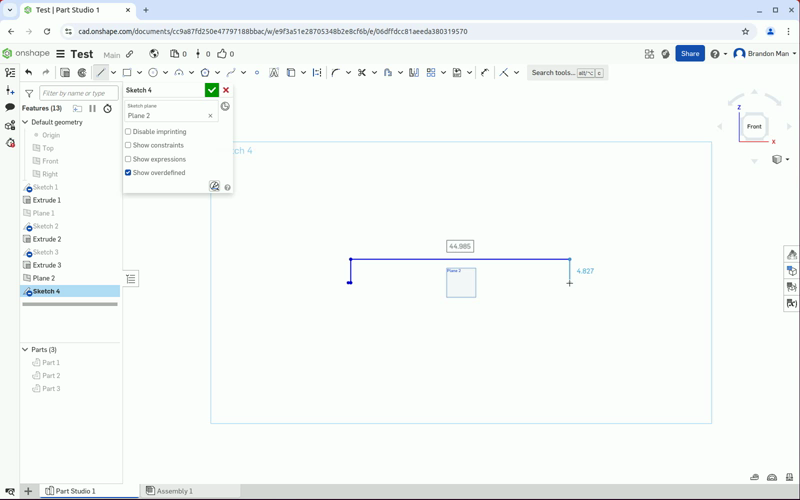
key_down(shift)
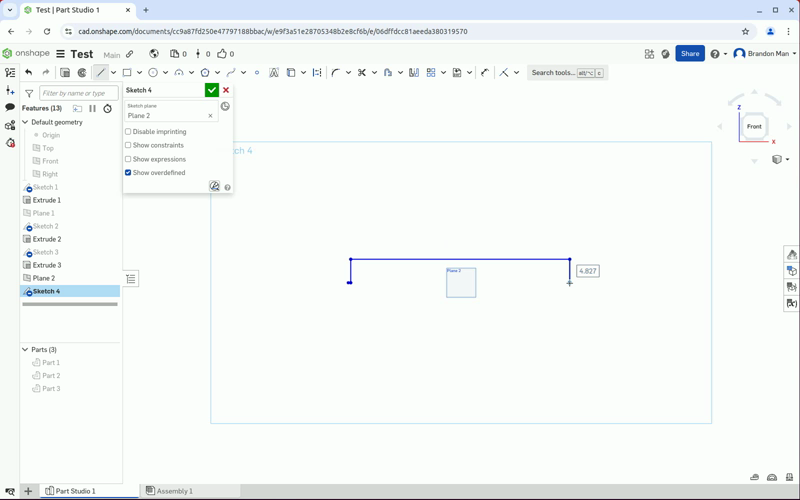
mouse_move(589, 282)
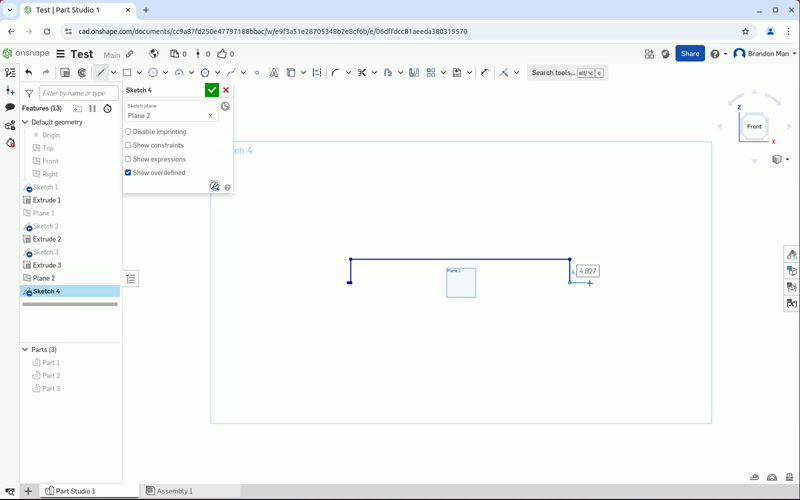
mouse_move(572, 282)
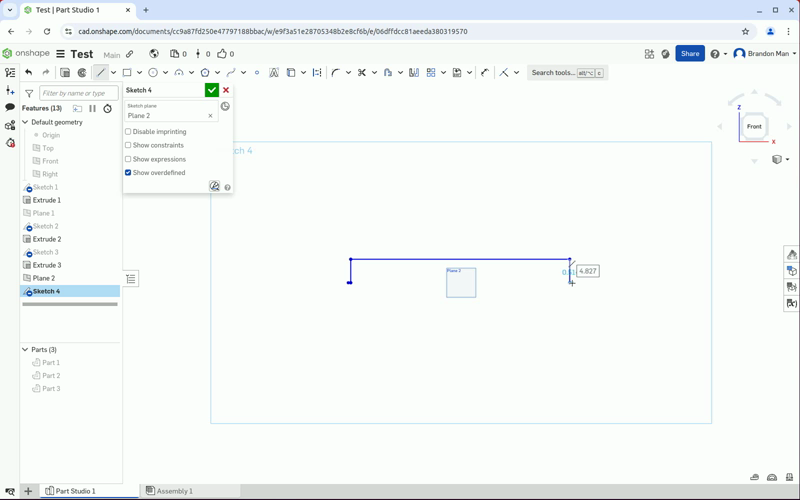
scroll(6)
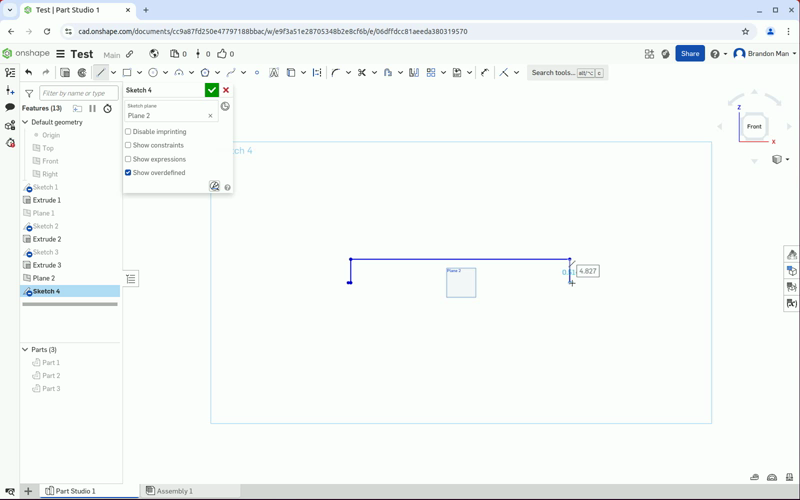
scroll(6)
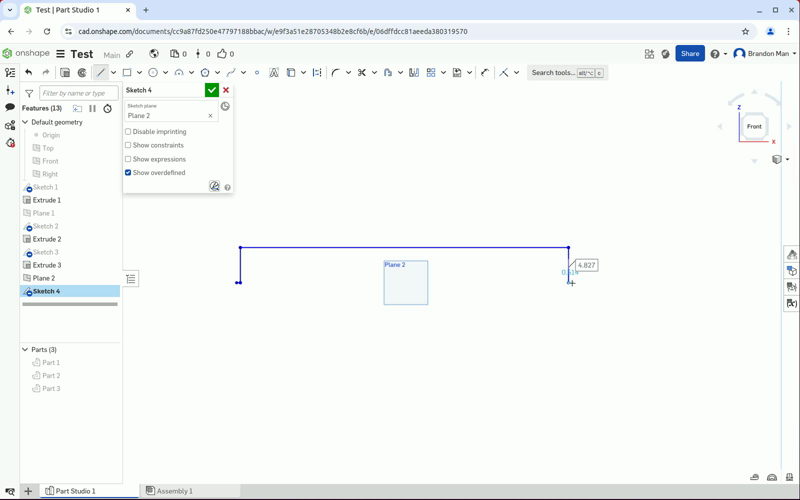
scroll(6)
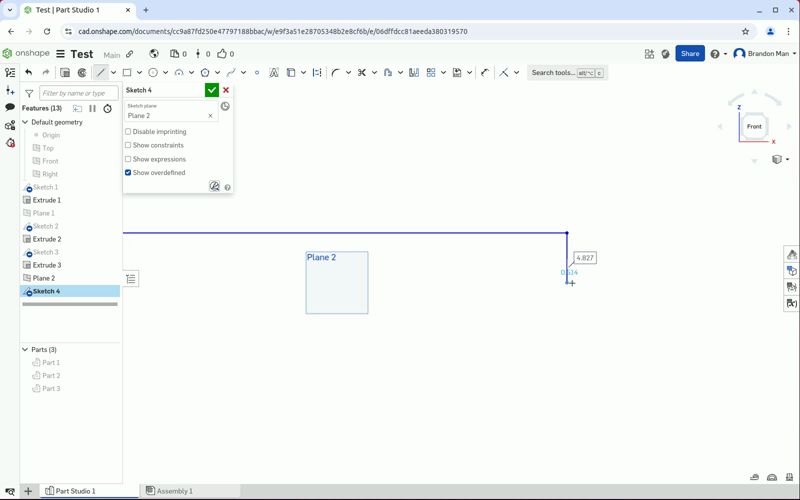
scroll(6)
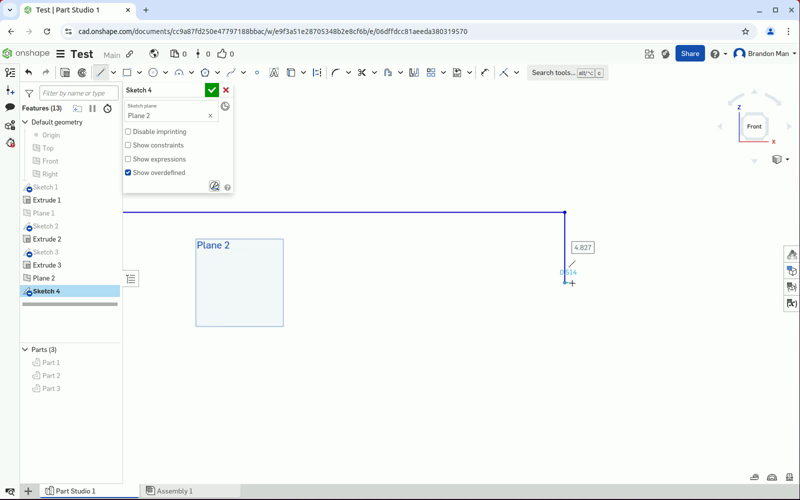
scroll(6)
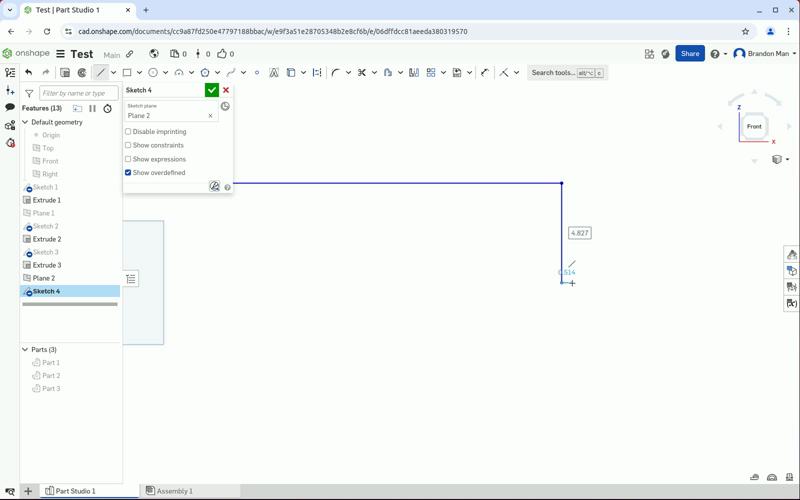
scroll(6)
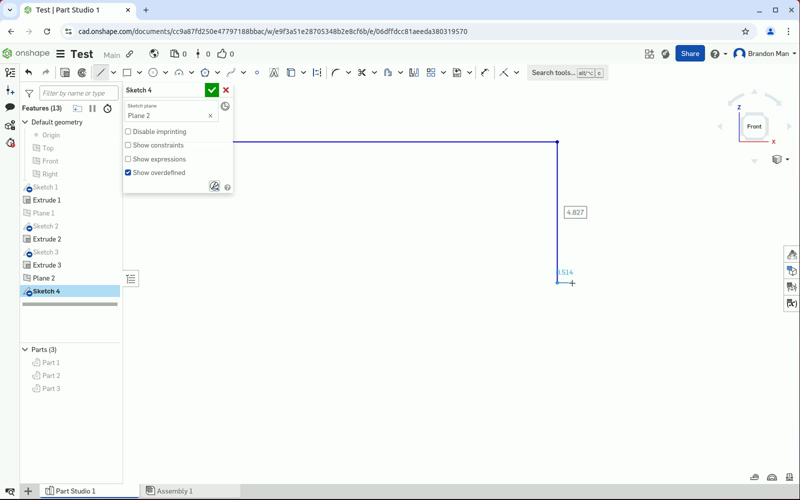
scroll(6)
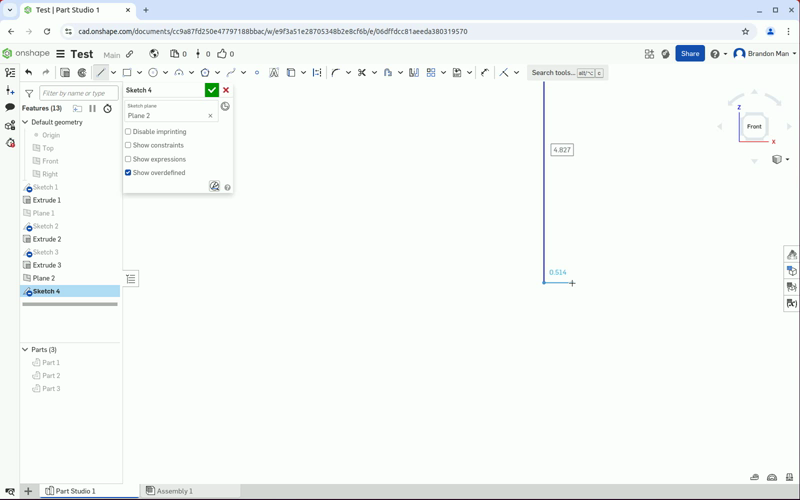
click(572, 282)
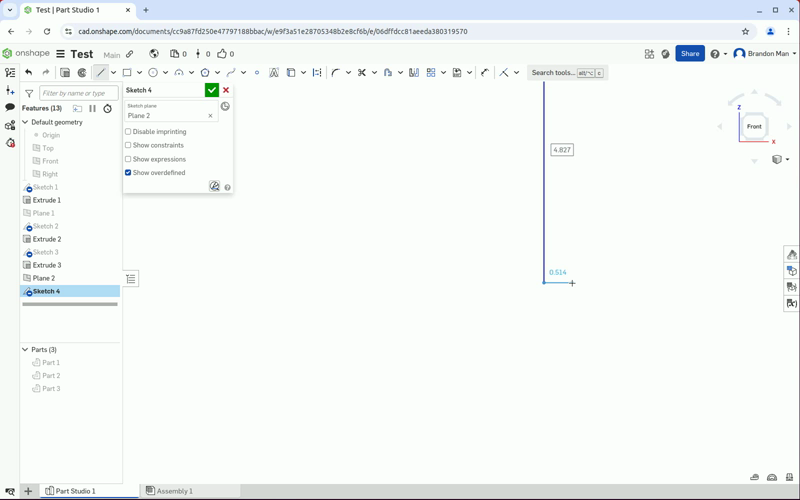
scroll(-6)
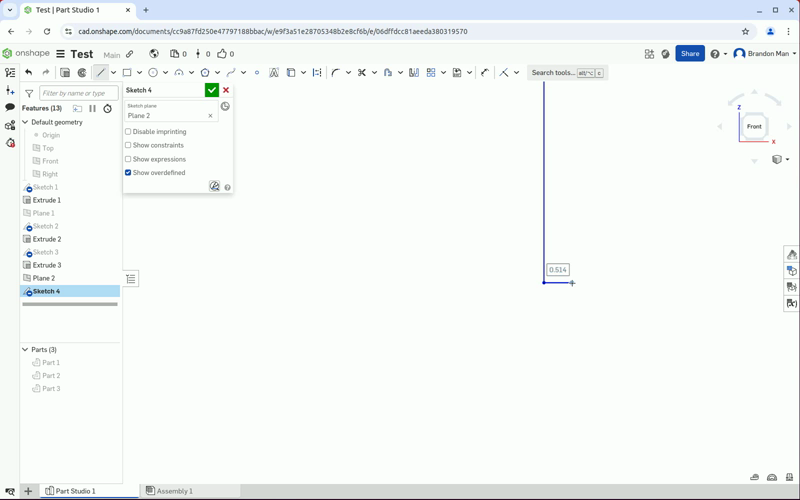
scroll(-6)
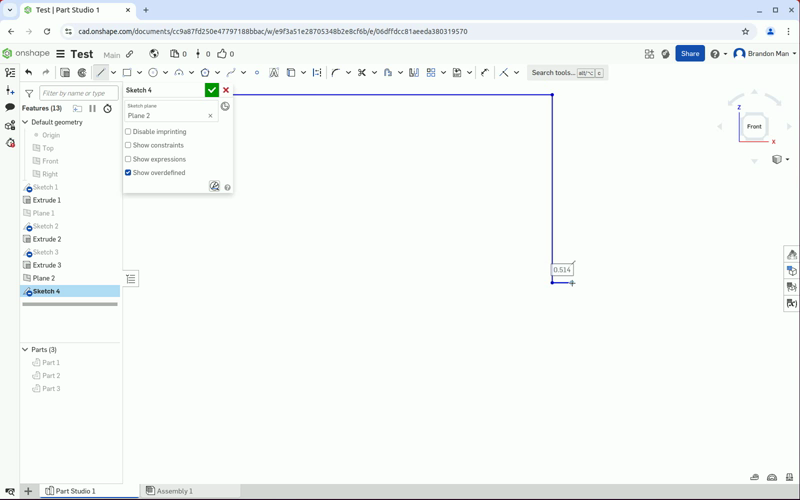
scroll(-6)
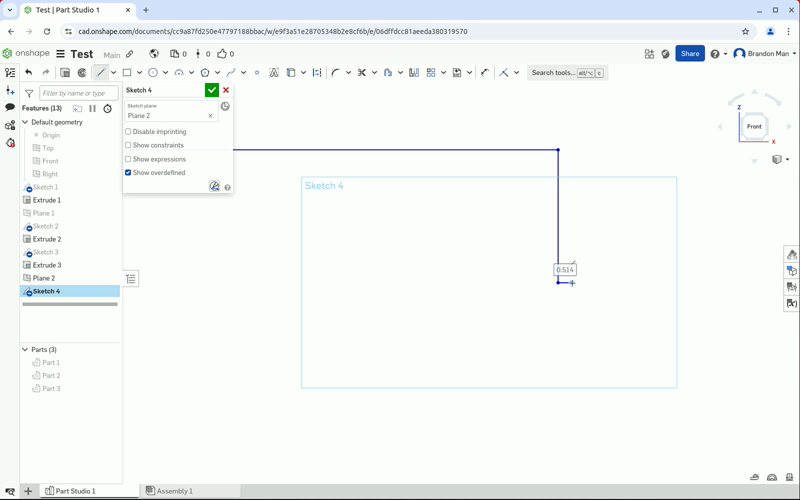
scroll(-6)
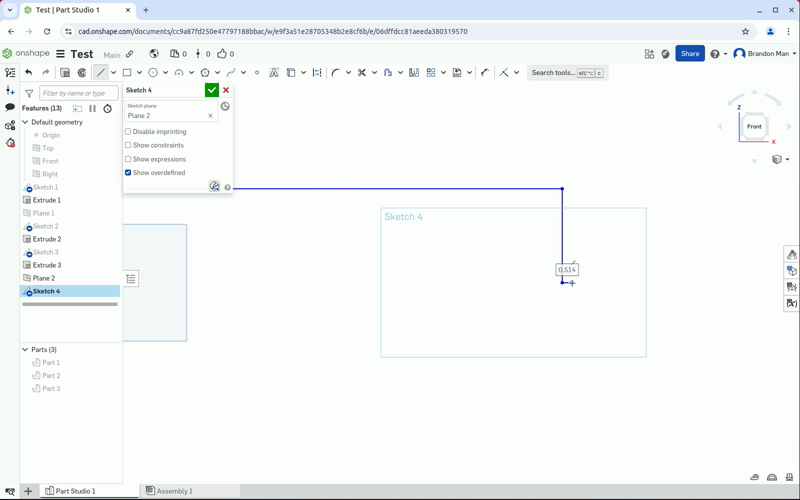
scroll(-6)
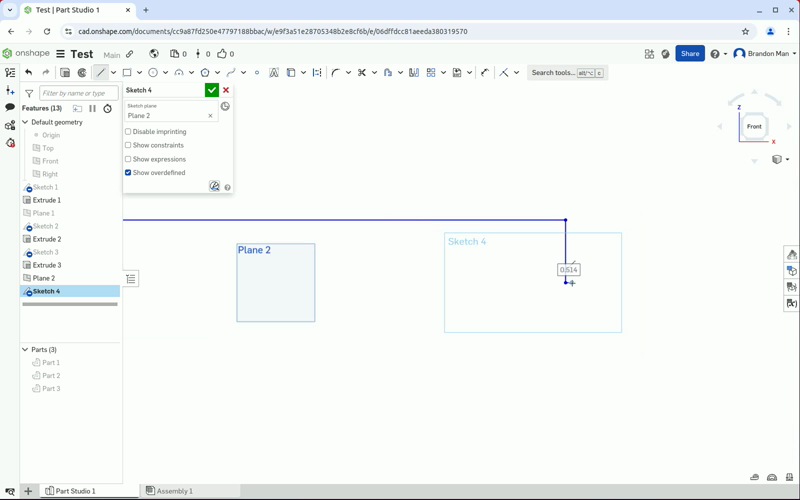
scroll(-6)
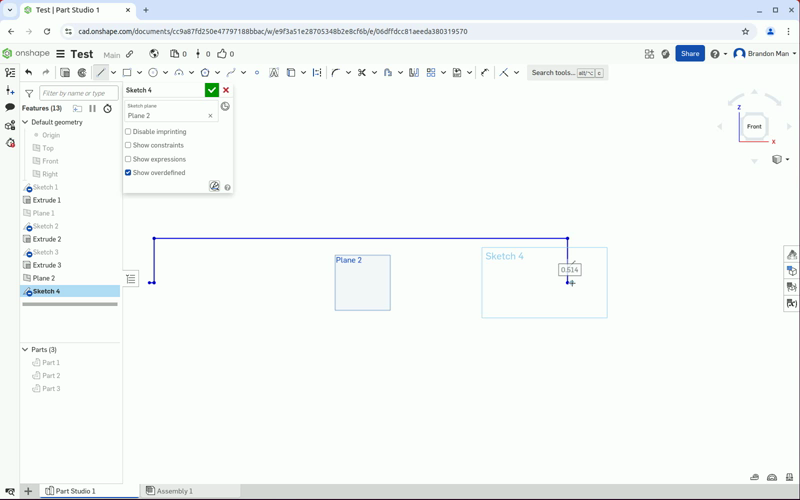
scroll(-6)
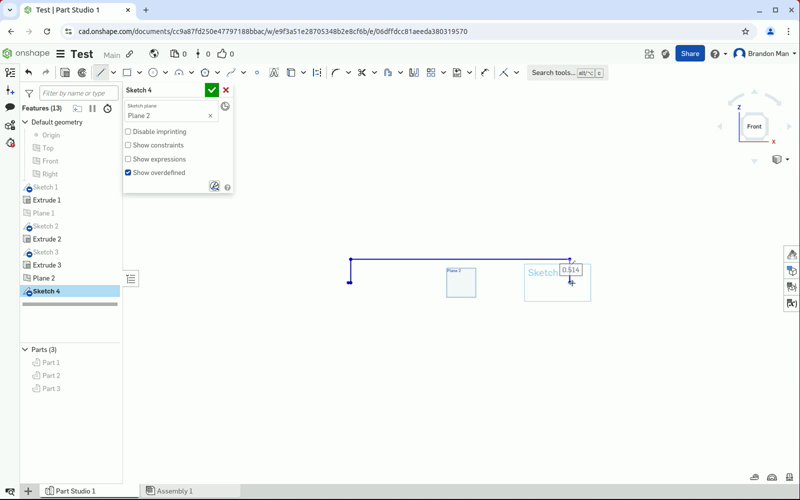
key_up(shift)
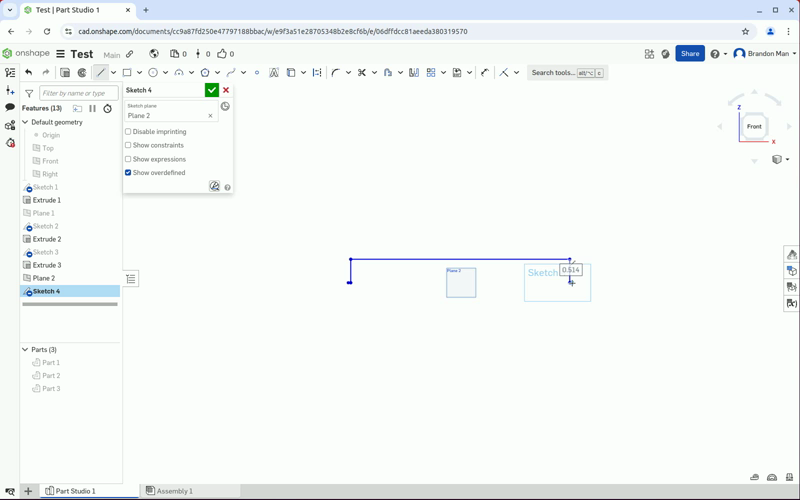
key_down(shift)
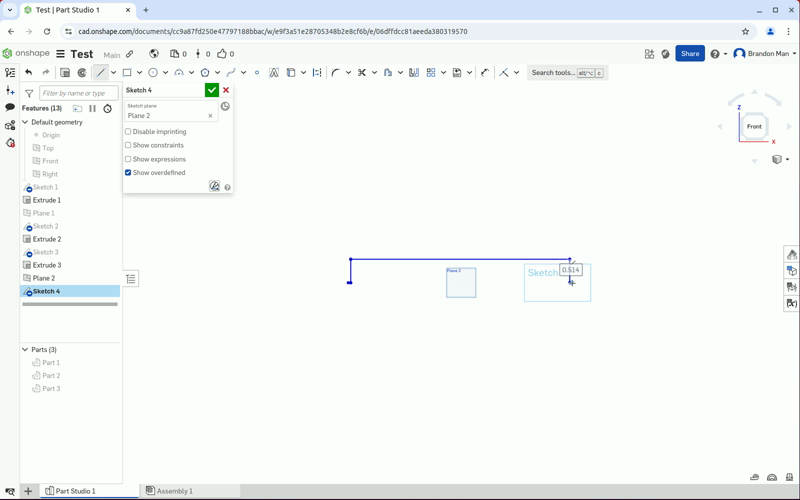
mouse_move(589, 282)
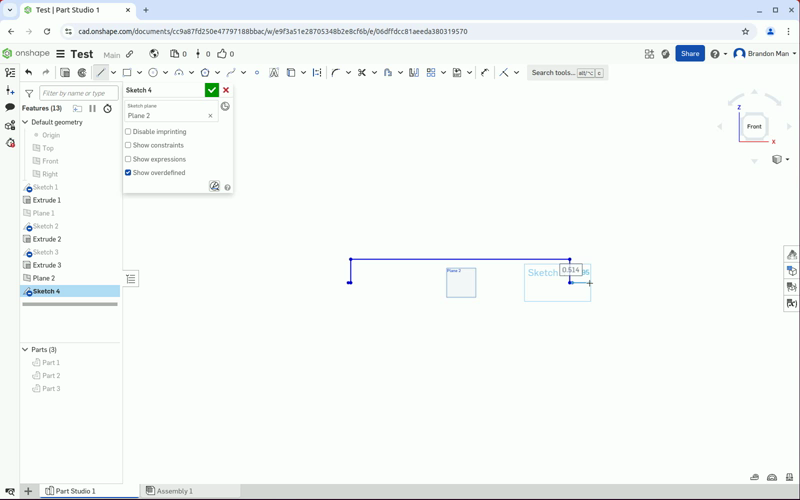
mouse_move(572, 257)
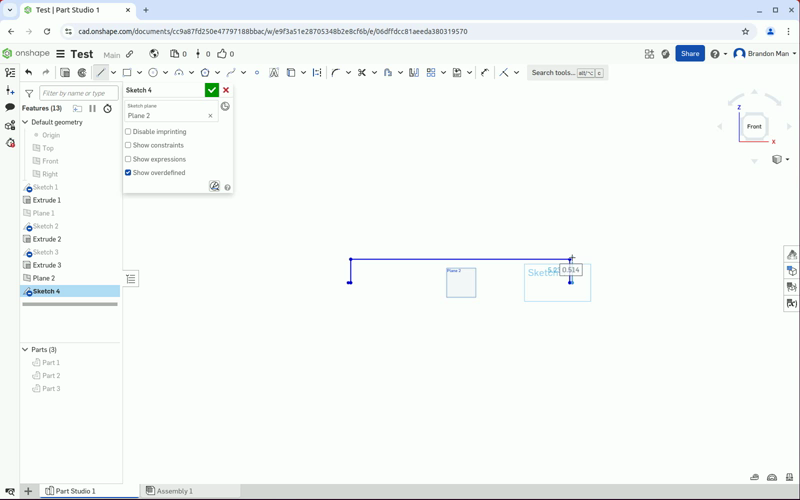
scroll(6)
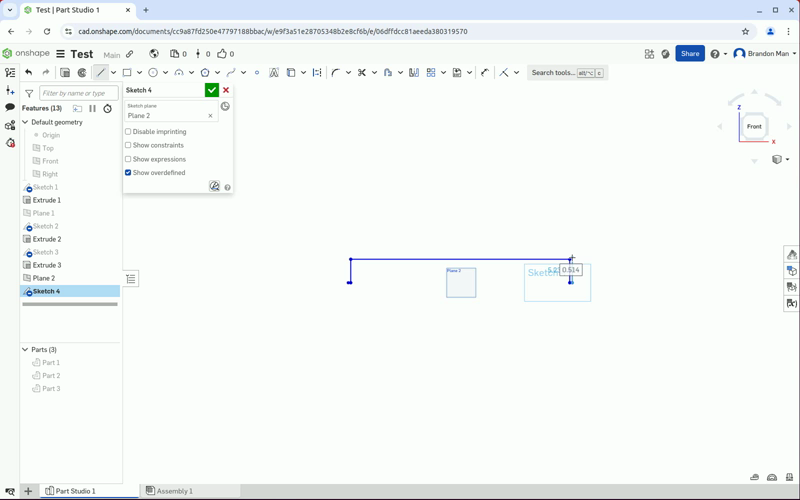
scroll(6)
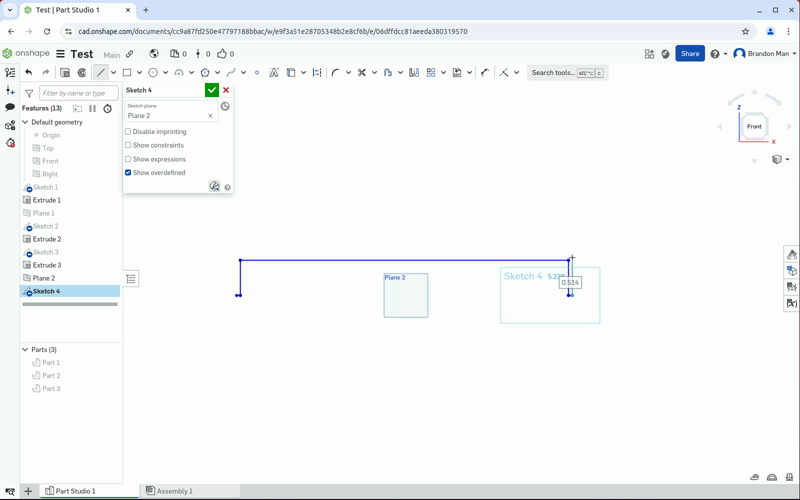
scroll(6)
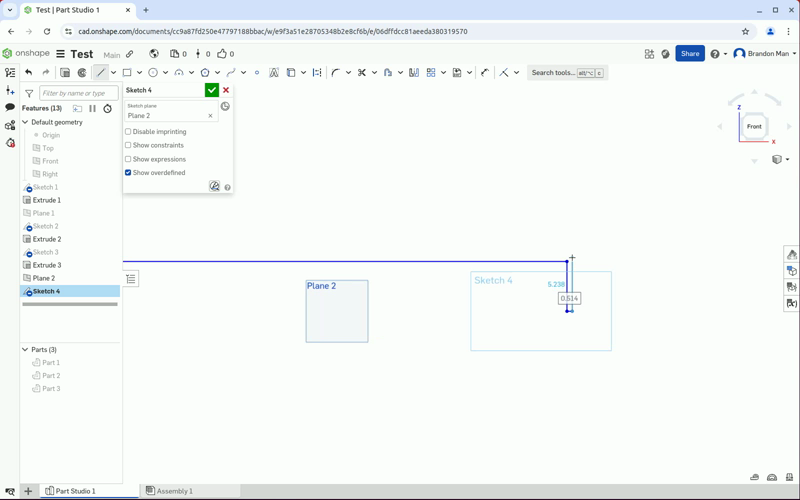
scroll(6)
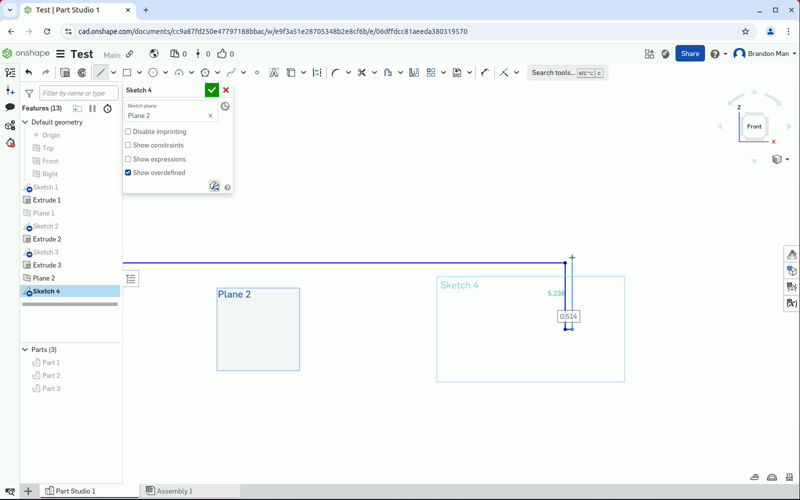
scroll(6)
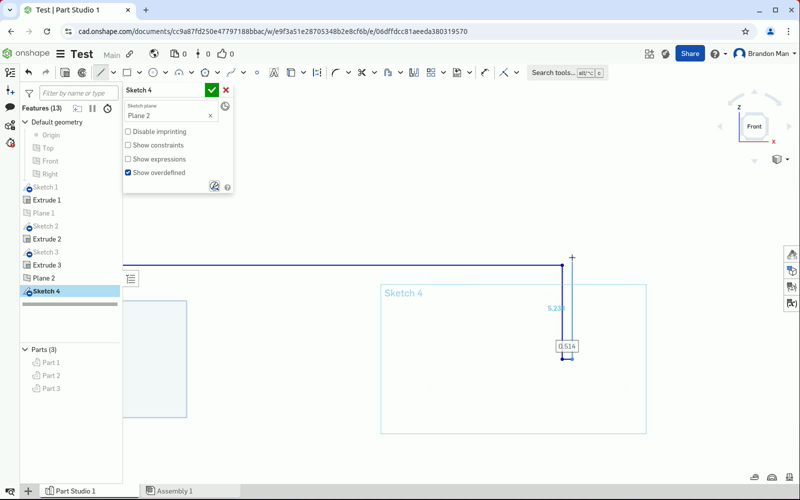
scroll(6)
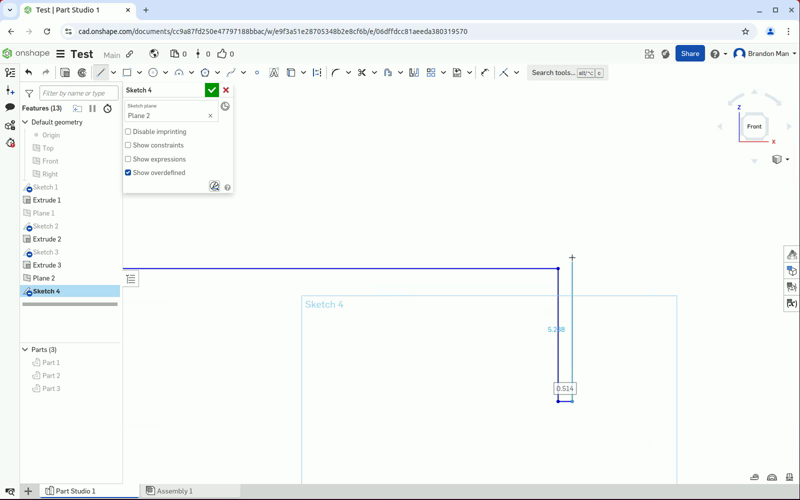
scroll(6)
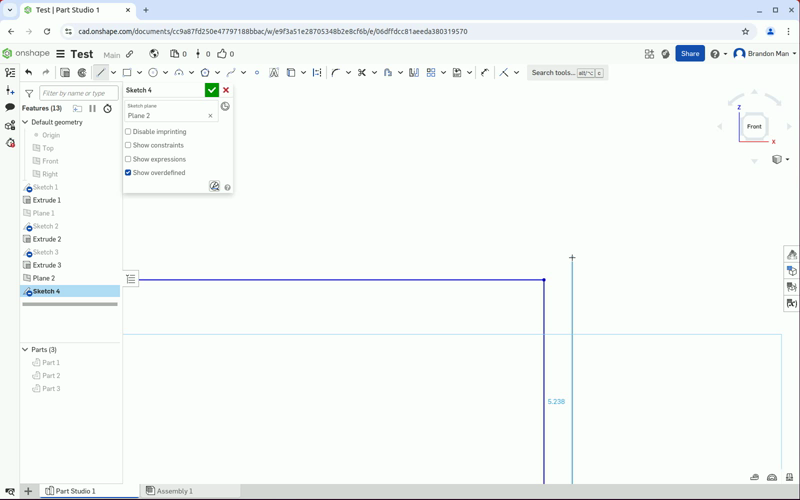
click(572, 257)
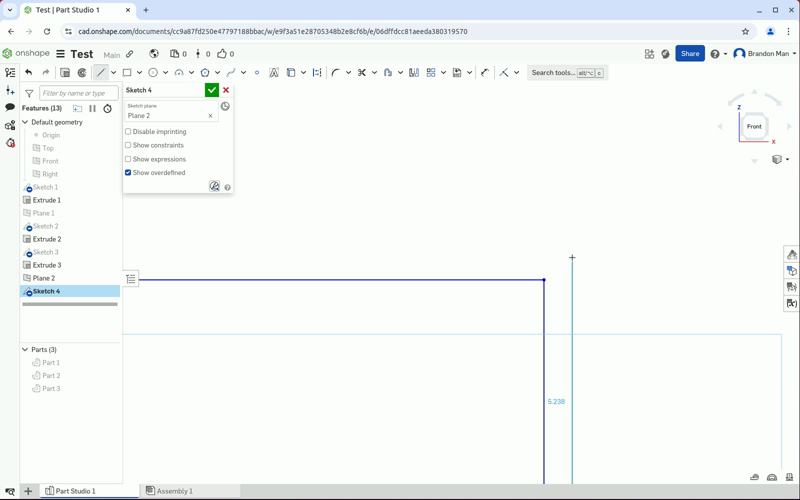
scroll(-6)
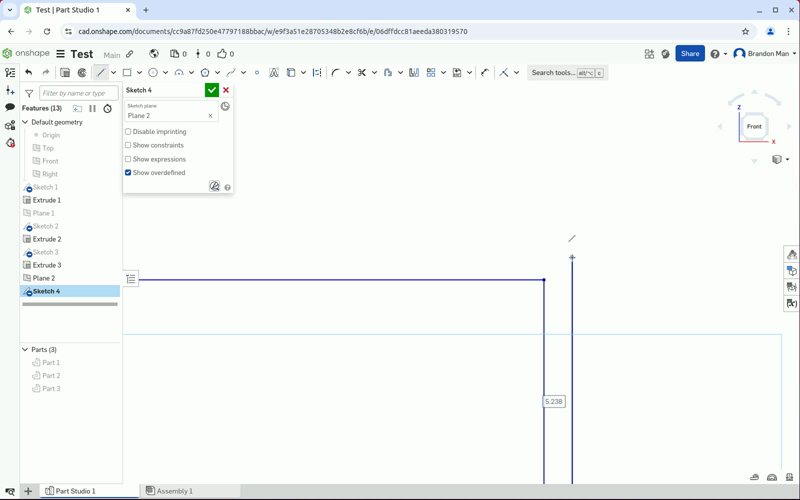
scroll(-6)
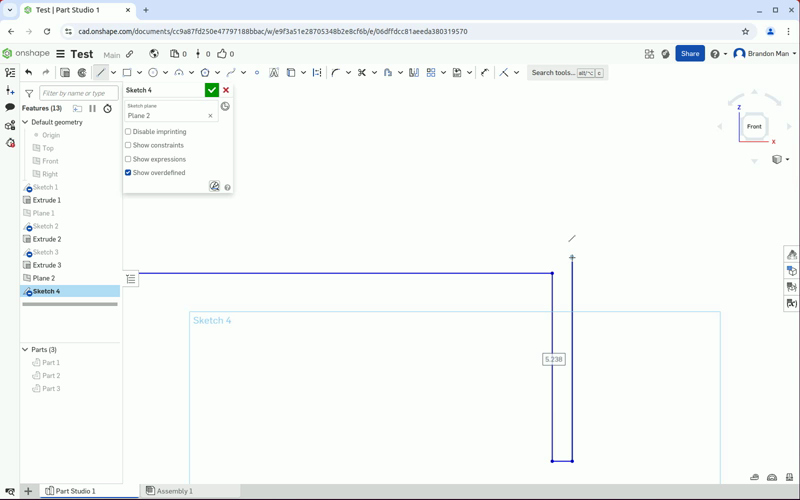
scroll(-6)
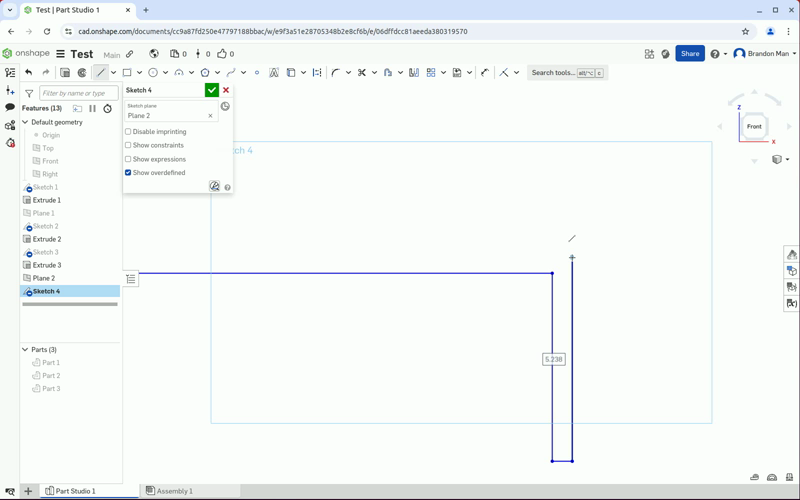
scroll(-6)
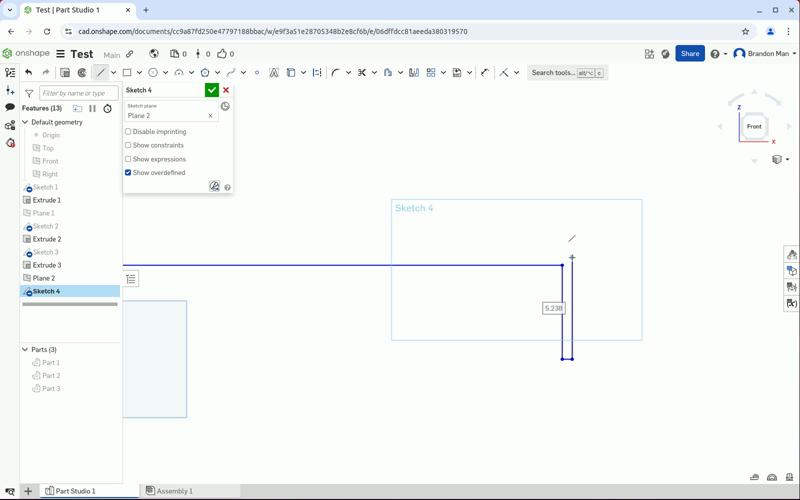
scroll(-6)
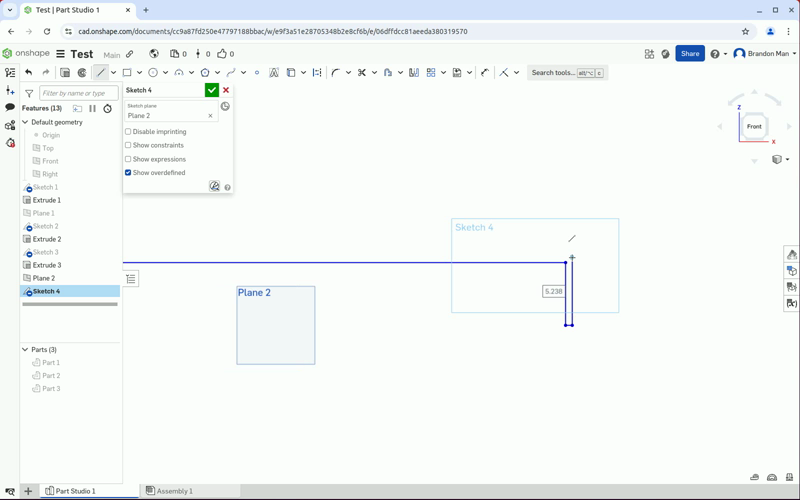
scroll(-6)
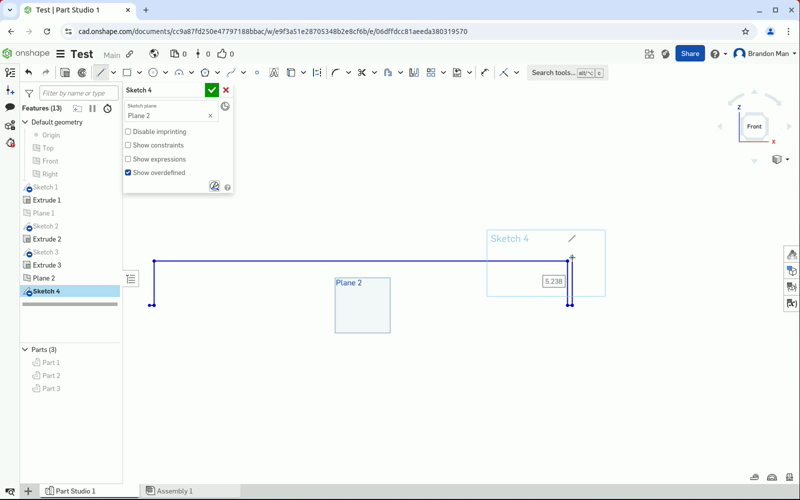
scroll(-6)
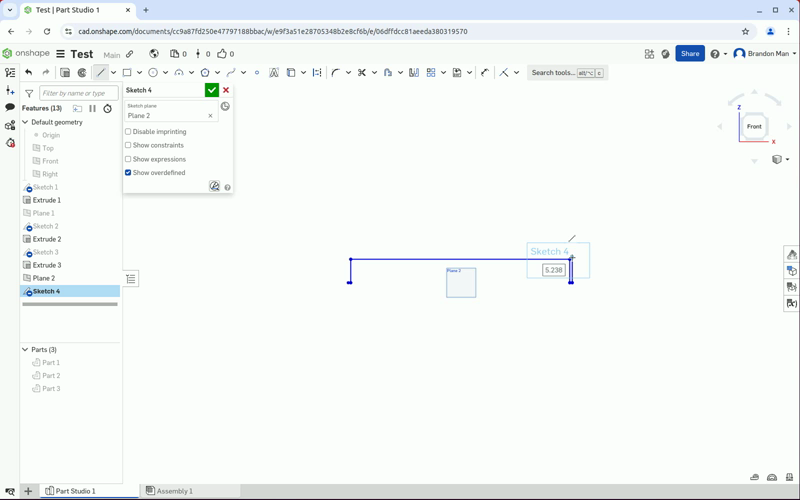
key_up(shift)
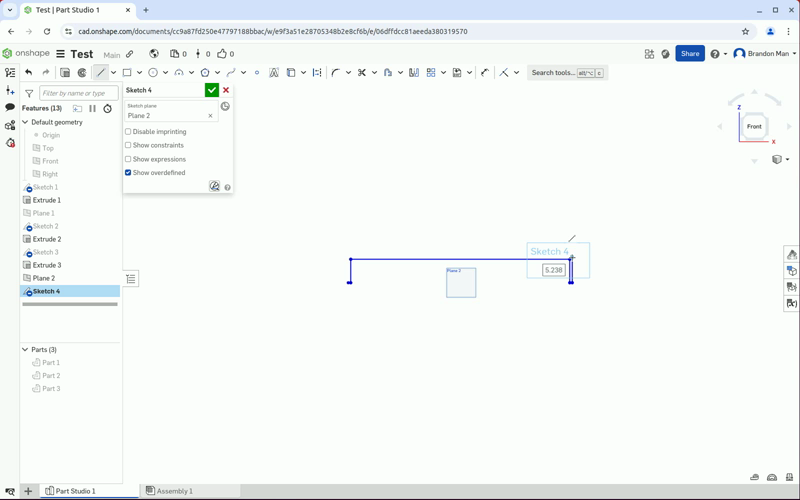
key_down(shift)
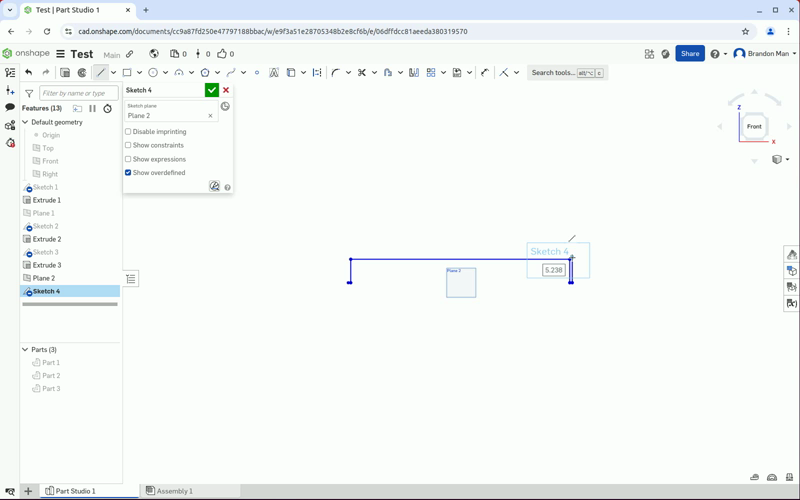
mouse_move(348, 257)
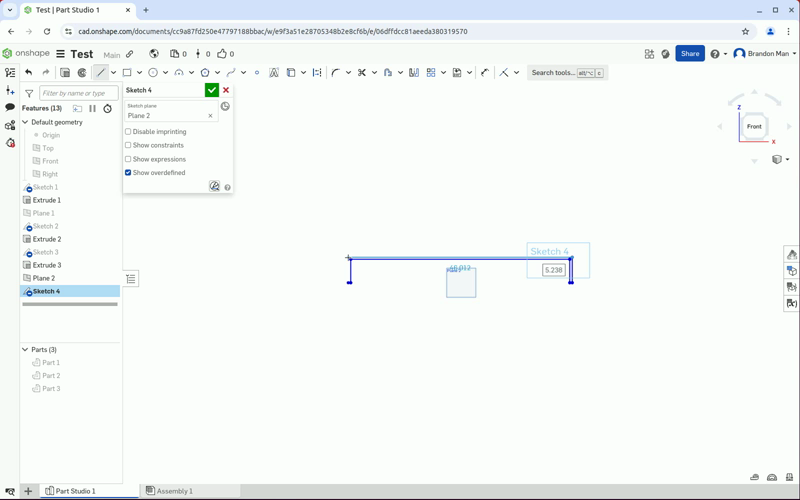
scroll(6)
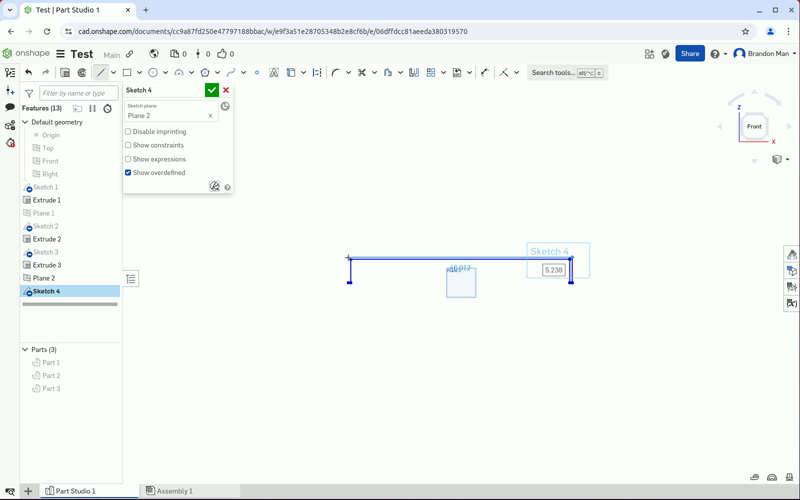
scroll(6)
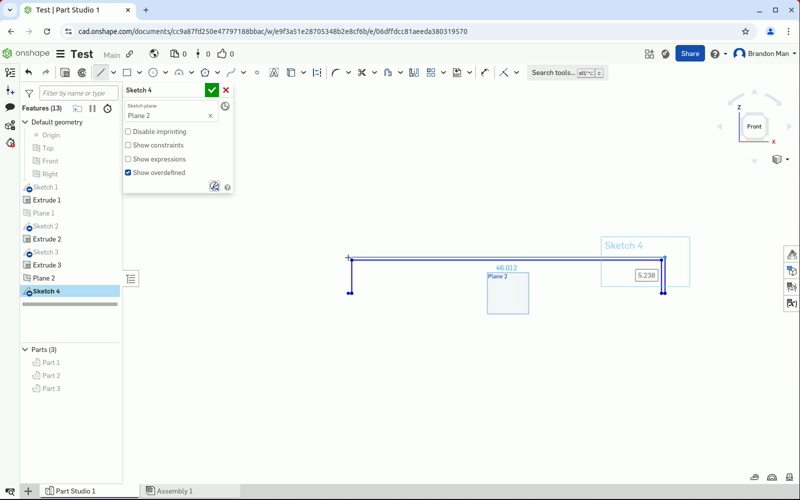
scroll(6)
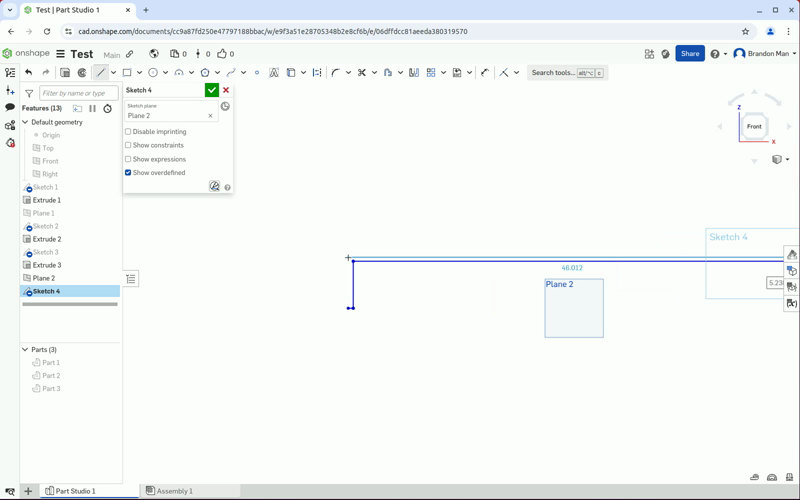
scroll(6)
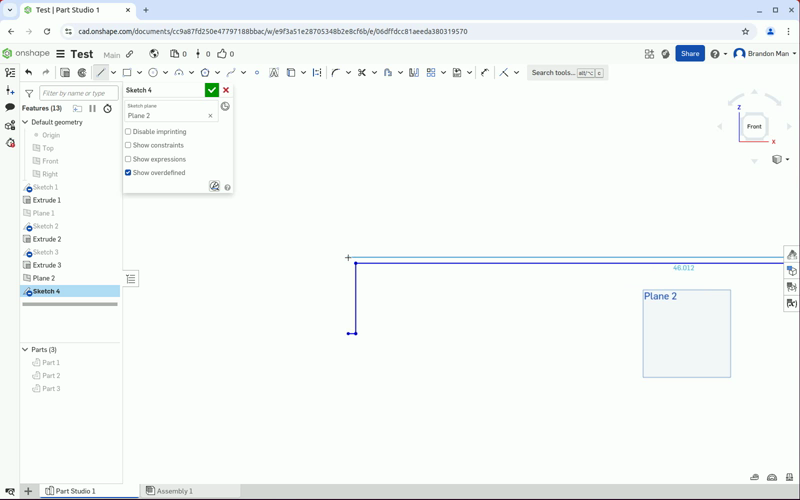
scroll(6)
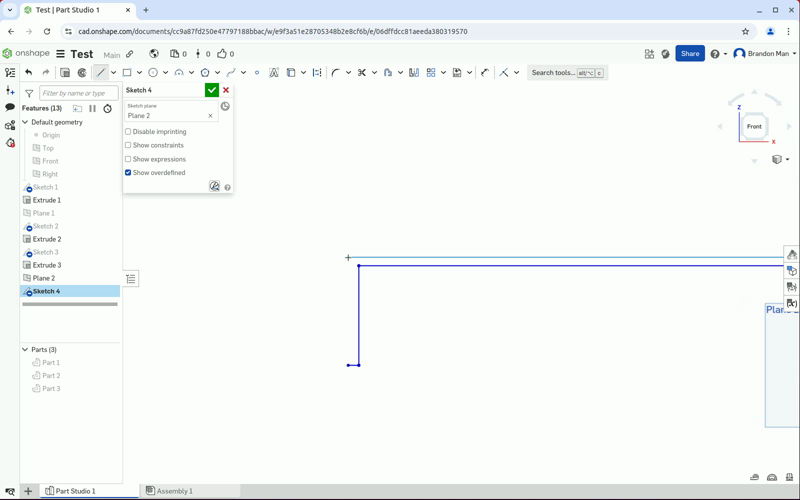
scroll(6)
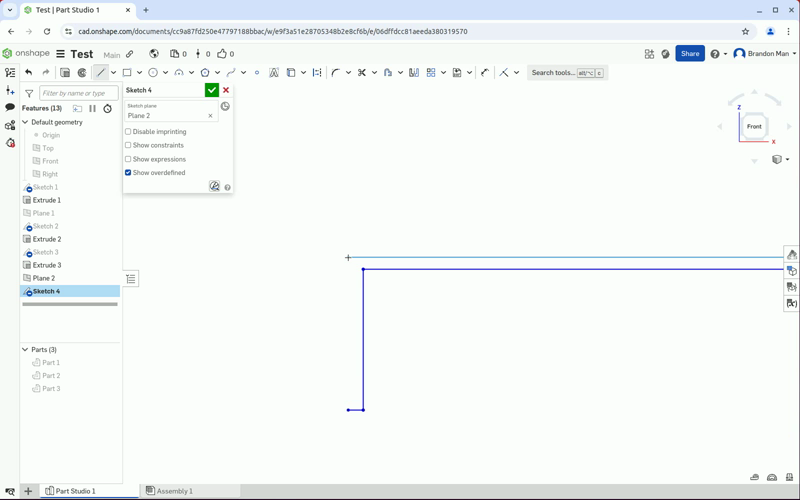
scroll(6)
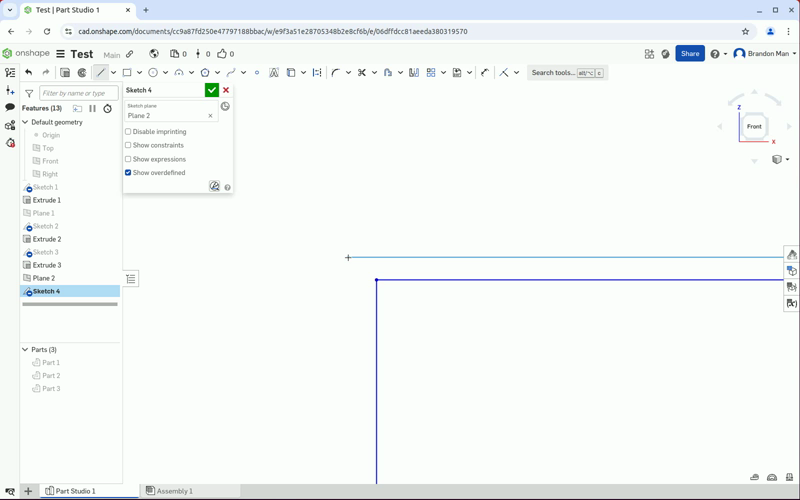
click(348, 257)
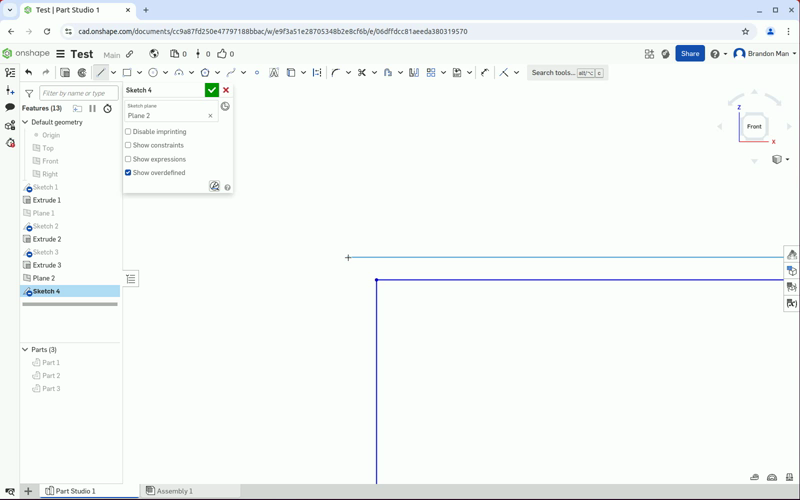
scroll(-6)
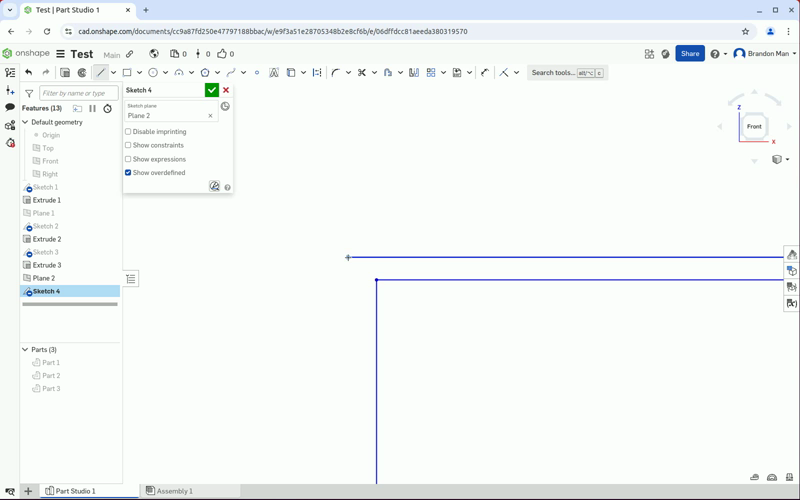
scroll(-6)
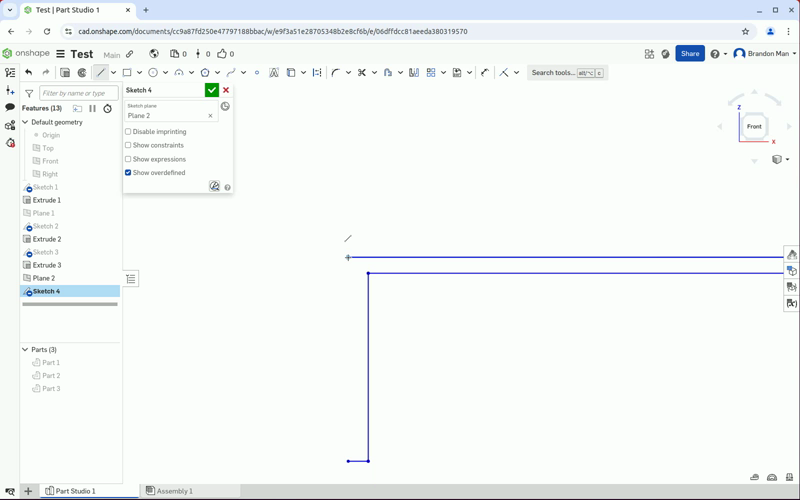
scroll(-6)
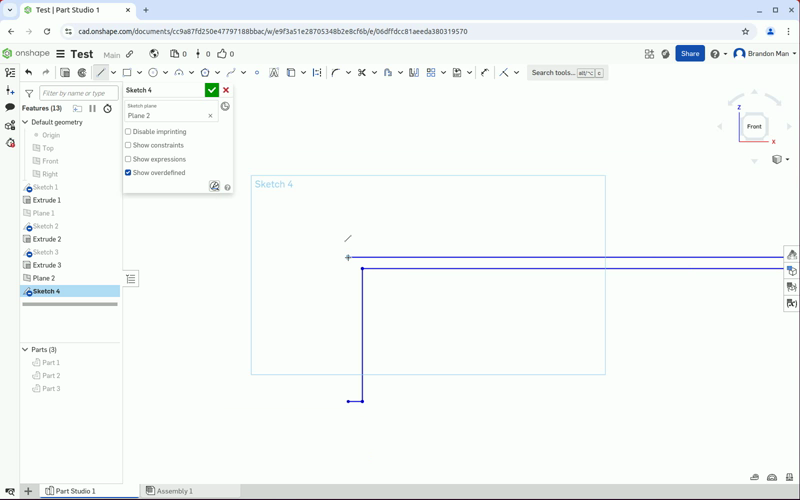
scroll(-6)
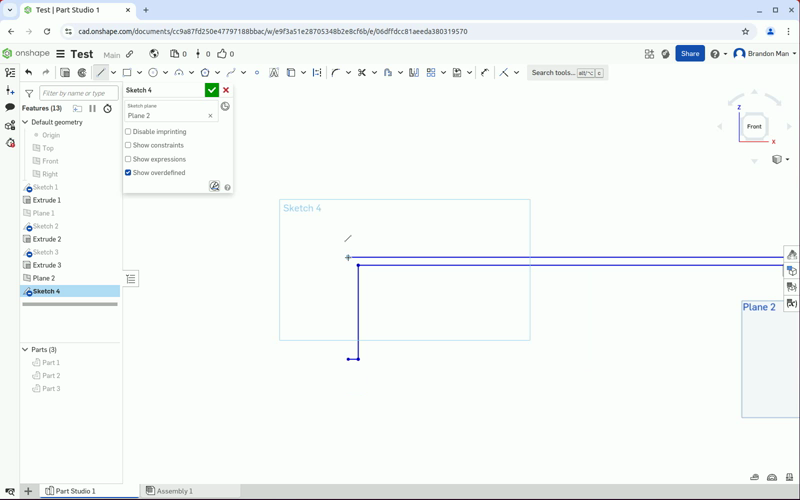
scroll(-6)
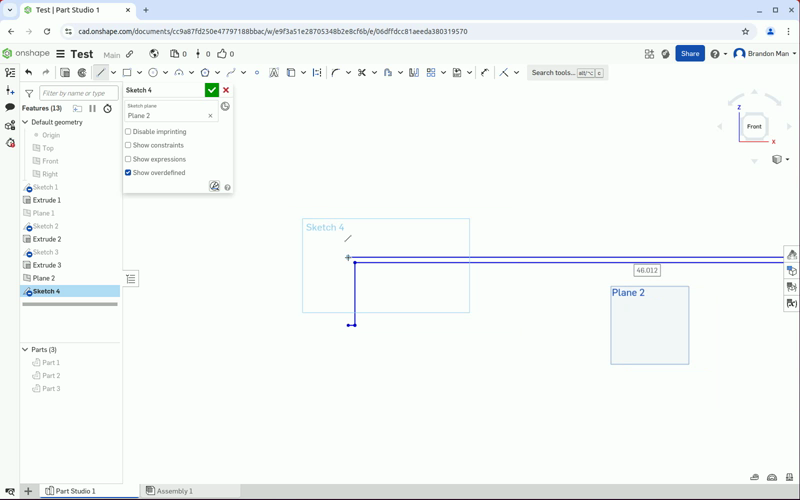
scroll(-6)
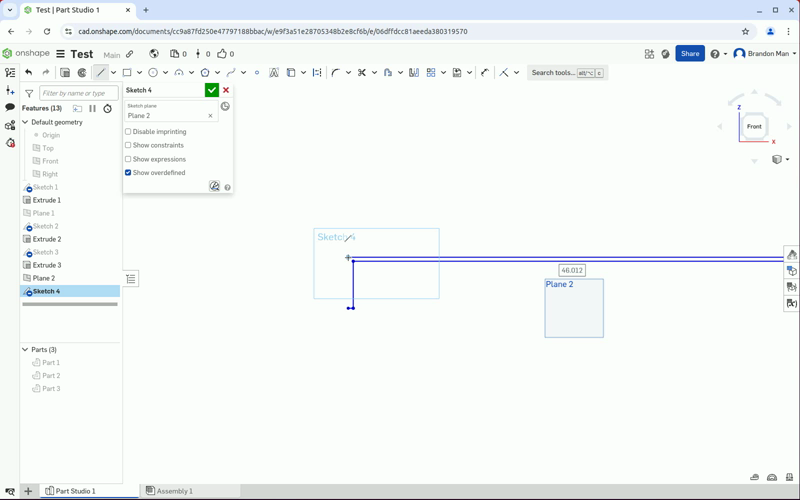
scroll(-6)
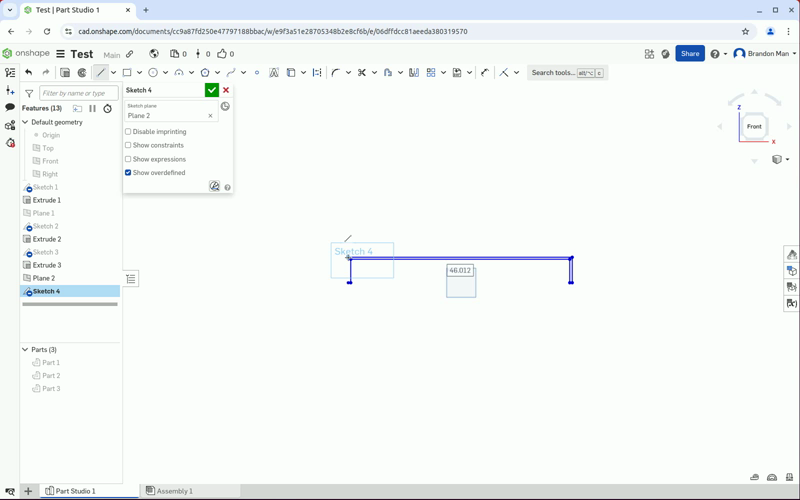
key_up(shift)
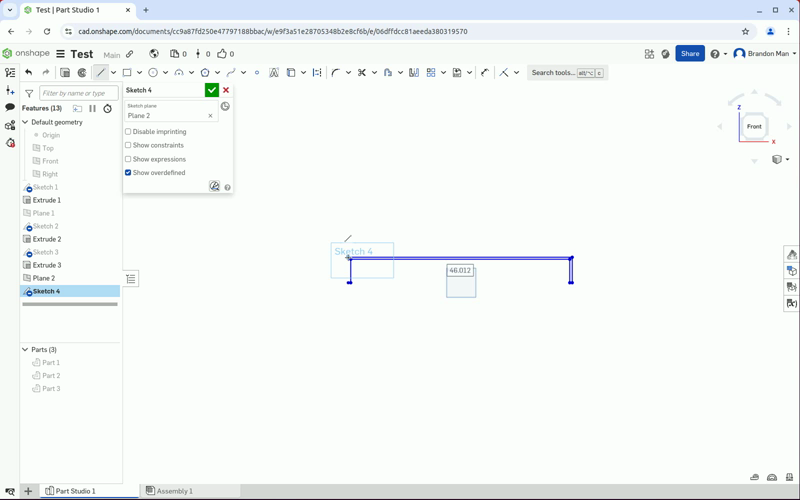
mouse_move(378, 257)
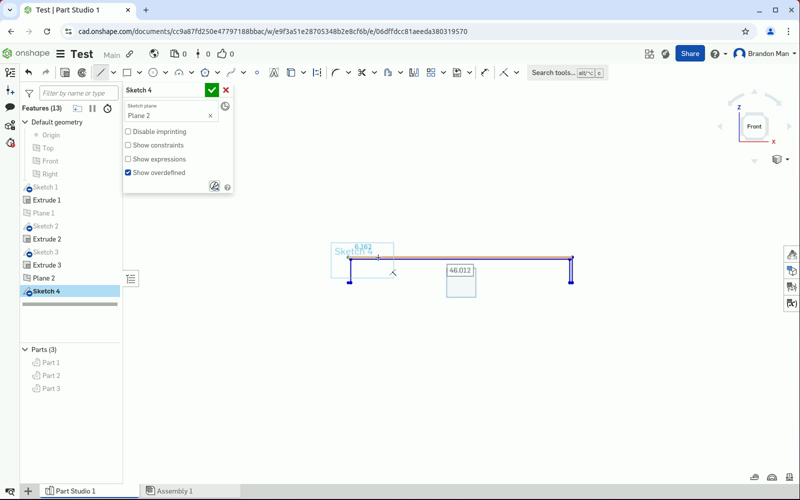
key_down(shift)
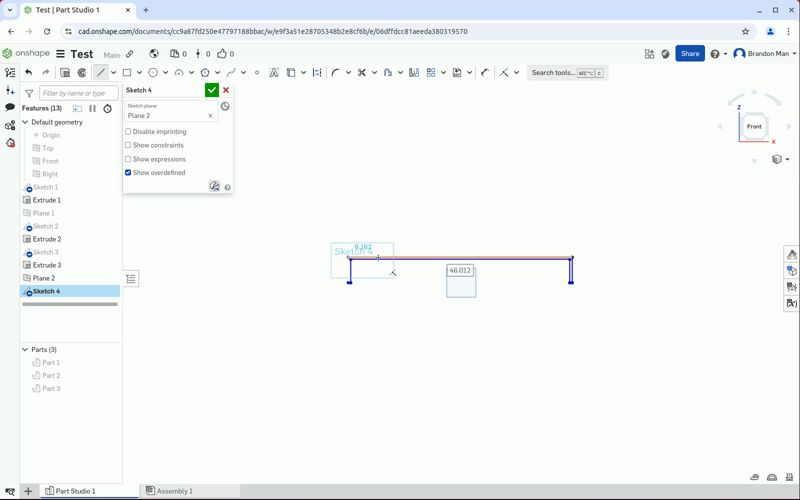
mouse_move(348, 282)
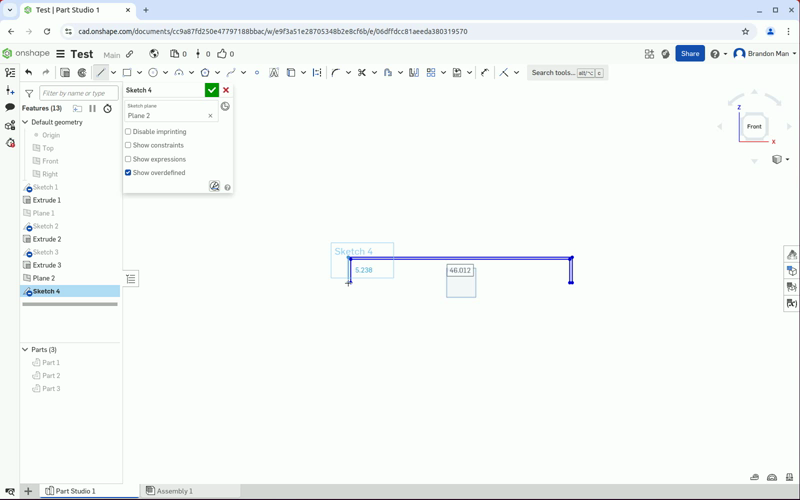
scroll(6)
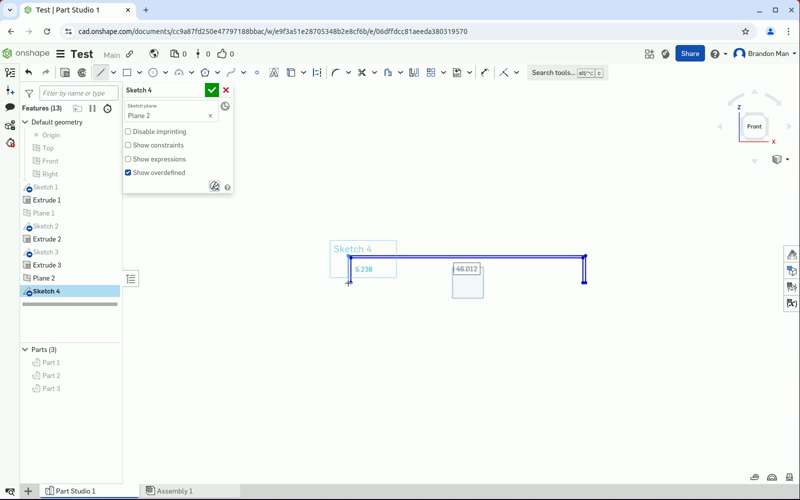
scroll(6)
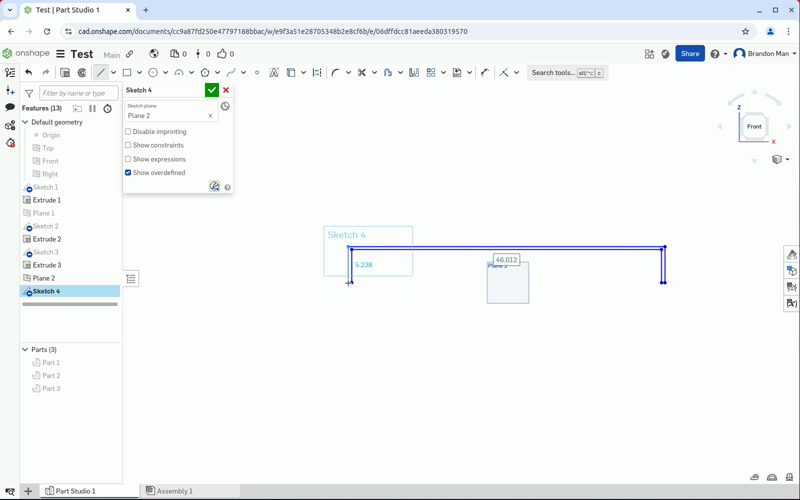
scroll(6)
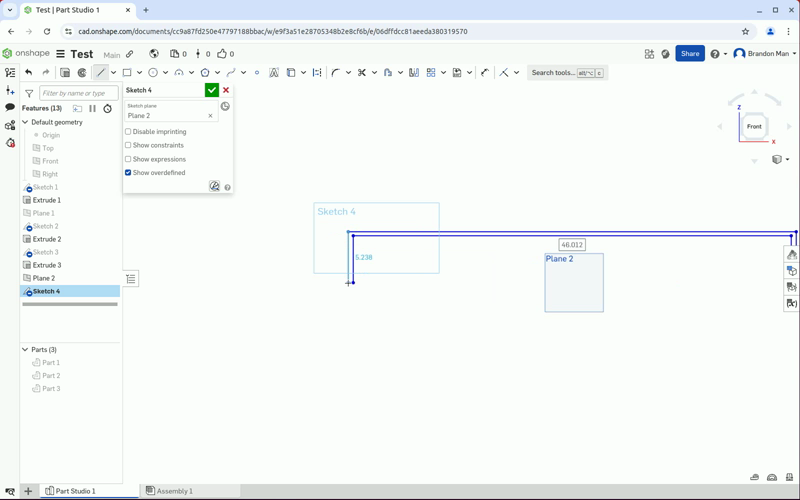
scroll(6)
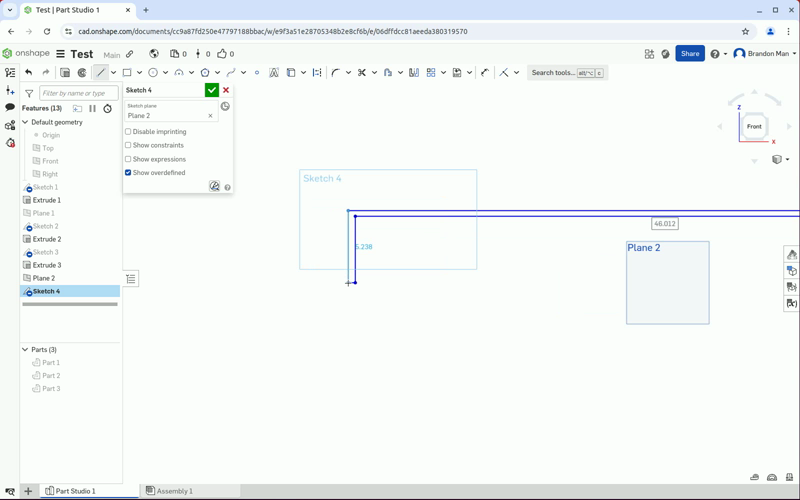
scroll(6)
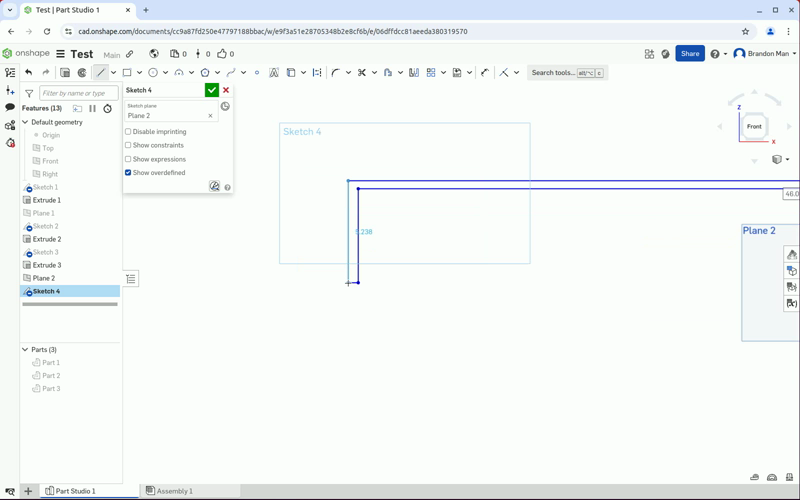
scroll(6)
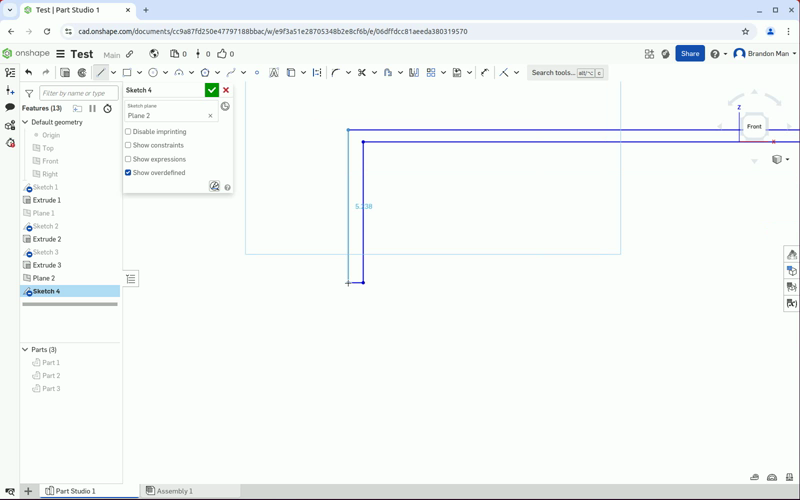
scroll(6)
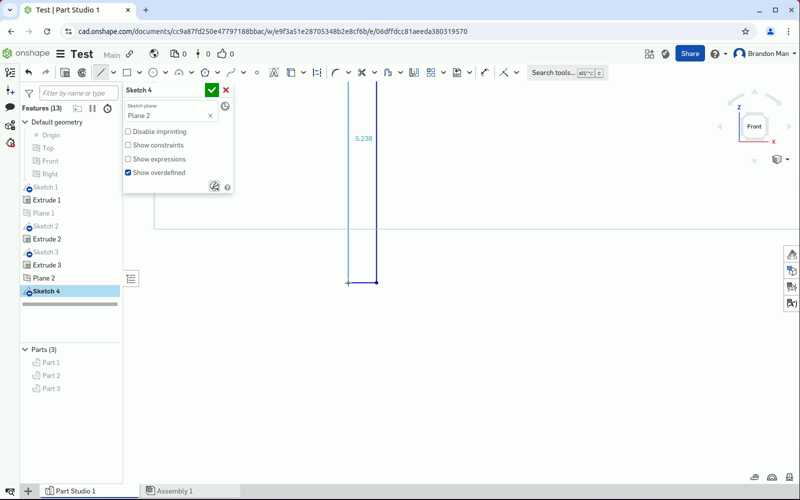
key_up(shift)
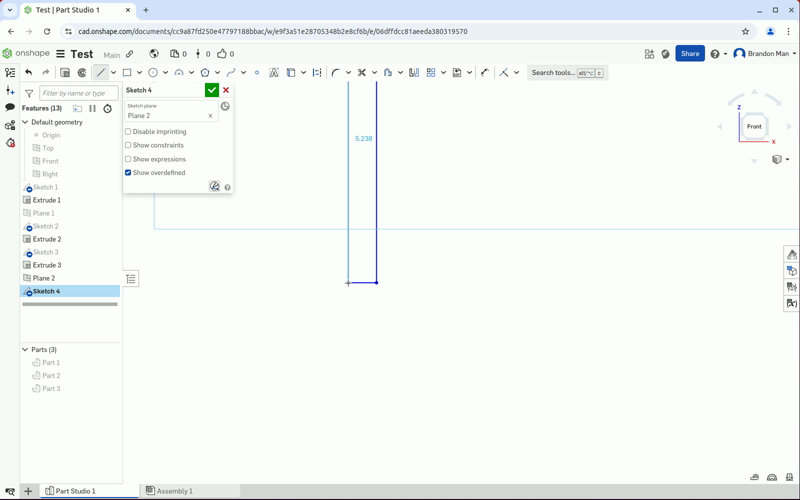
click(348, 282)
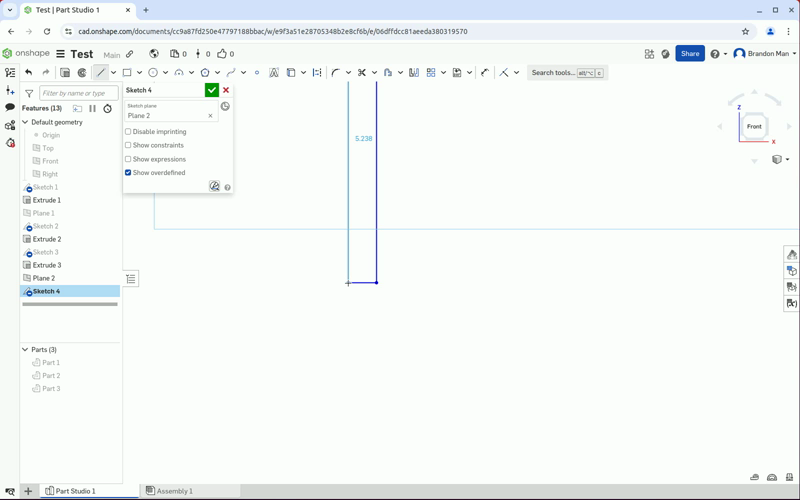
scroll(-6)
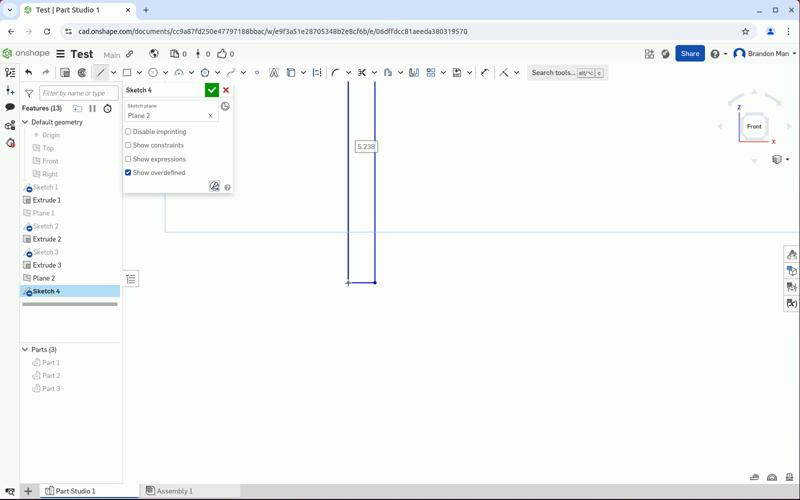
scroll(-6)
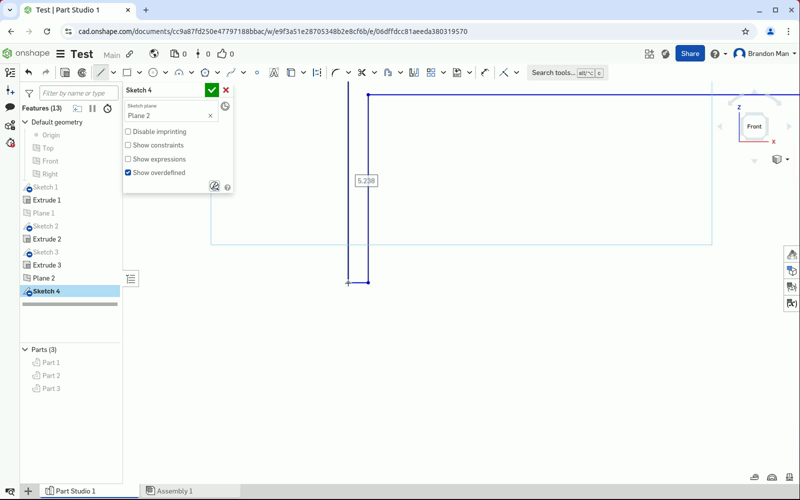
scroll(-6)
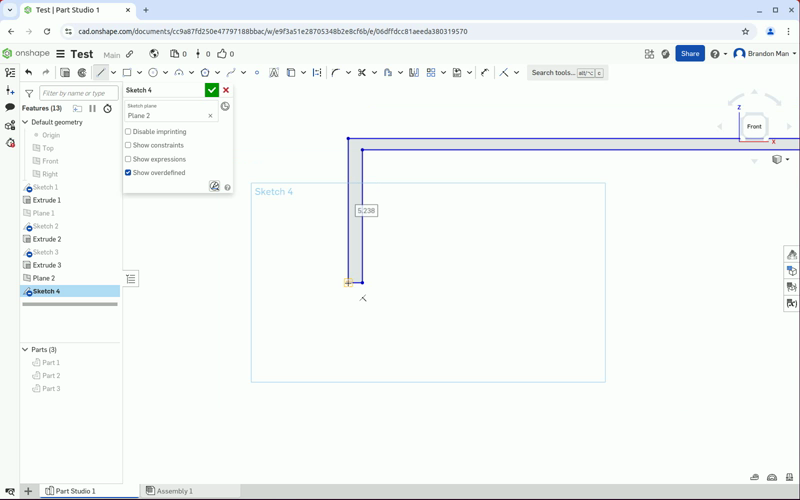
scroll(-6)
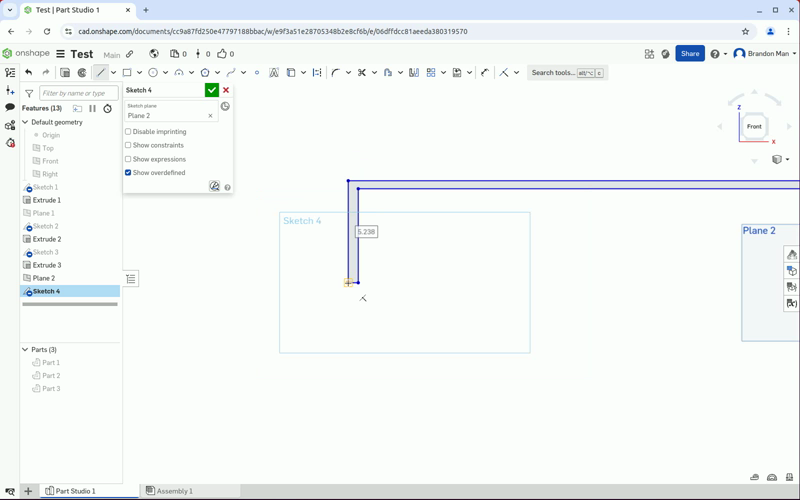
scroll(-6)
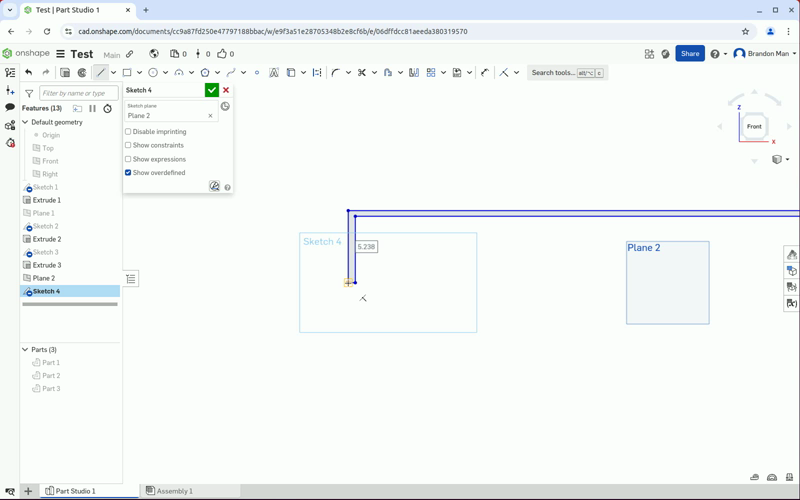
scroll(-6)
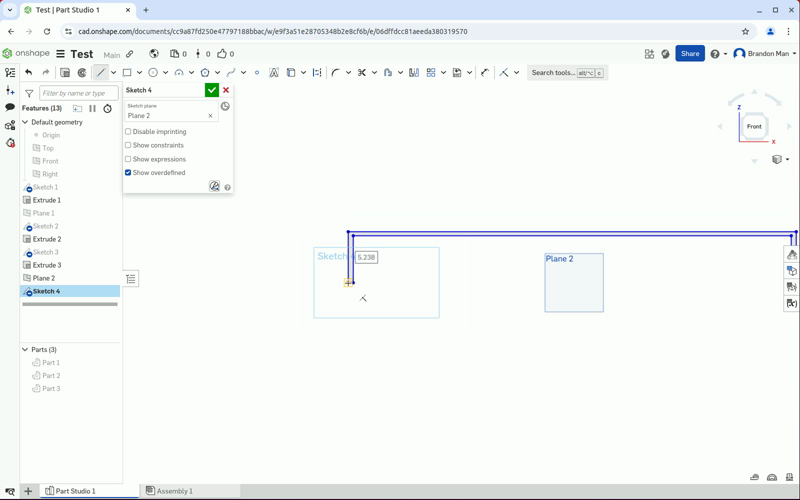
scroll(-6)
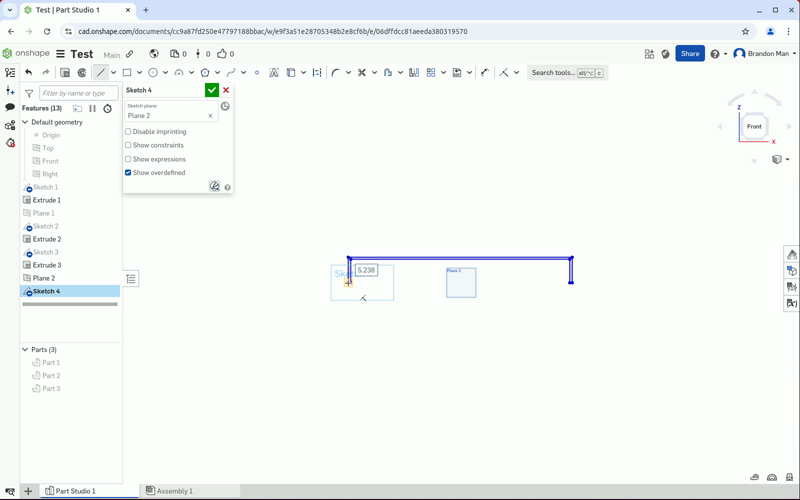
key(esc)
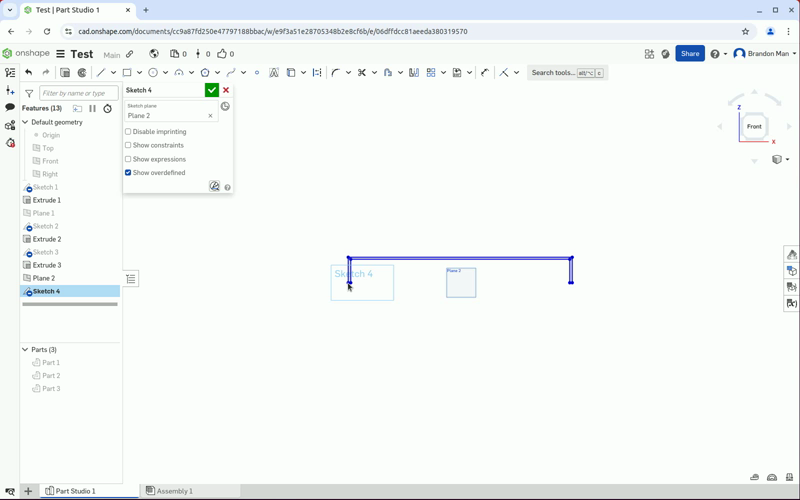
mouse_move(472, 257)
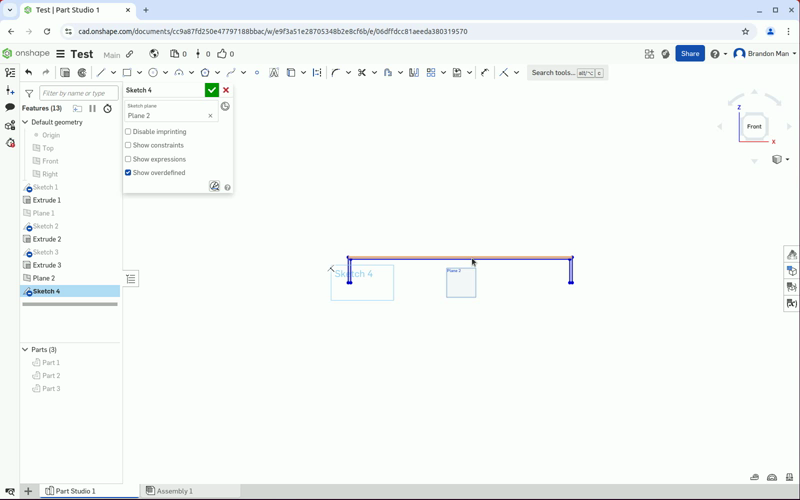
scroll(6)
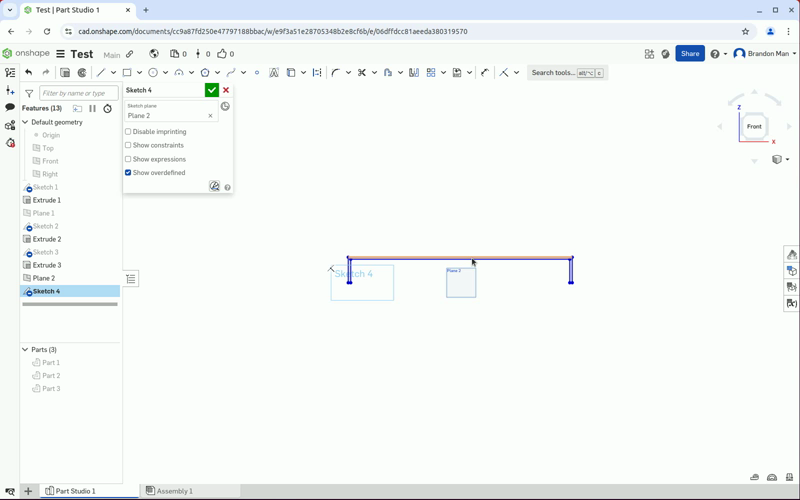
scroll(6)
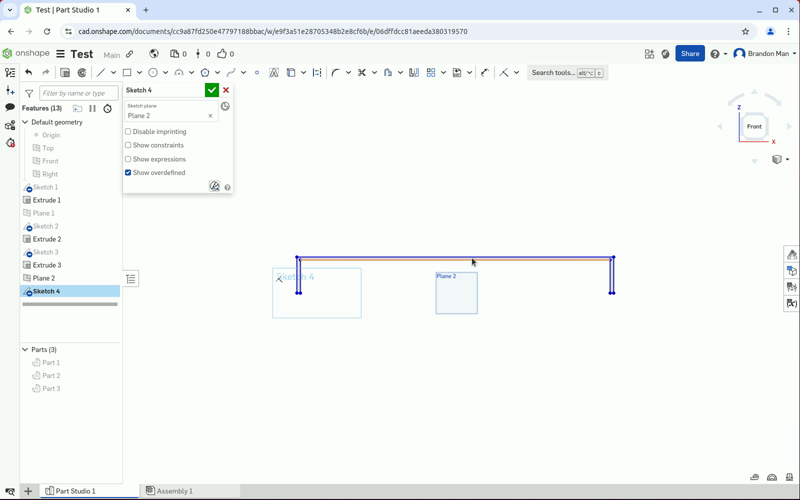
scroll(6)
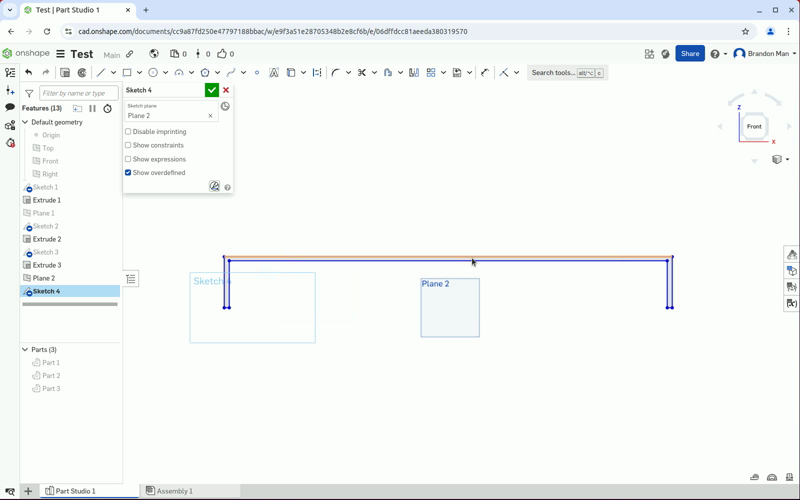
scroll(6)
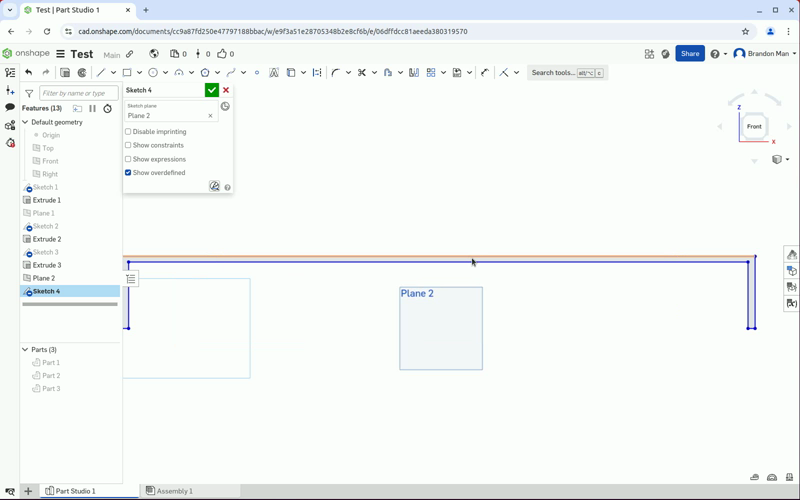
scroll(6)
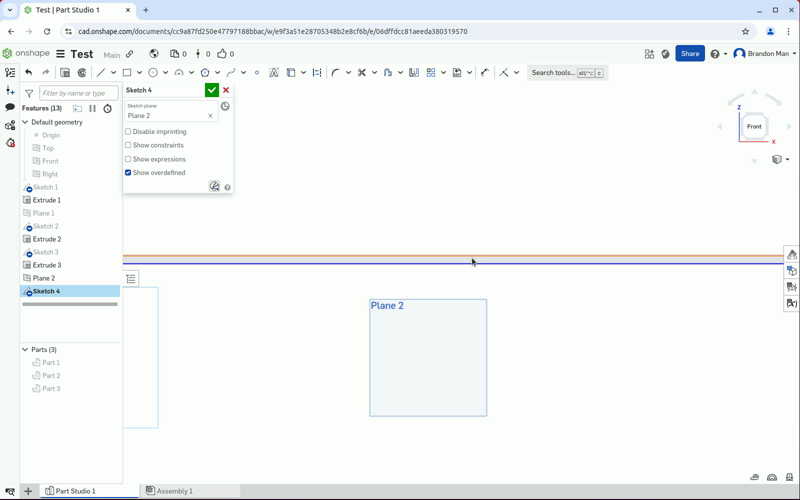
scroll(6)
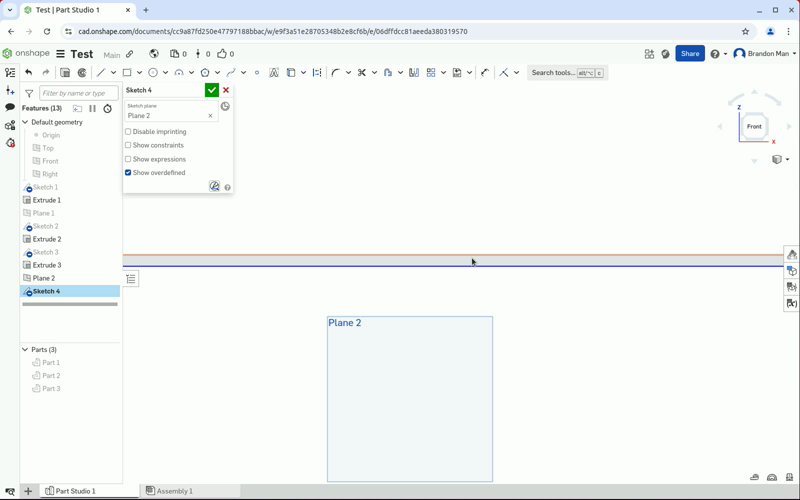
scroll(6)
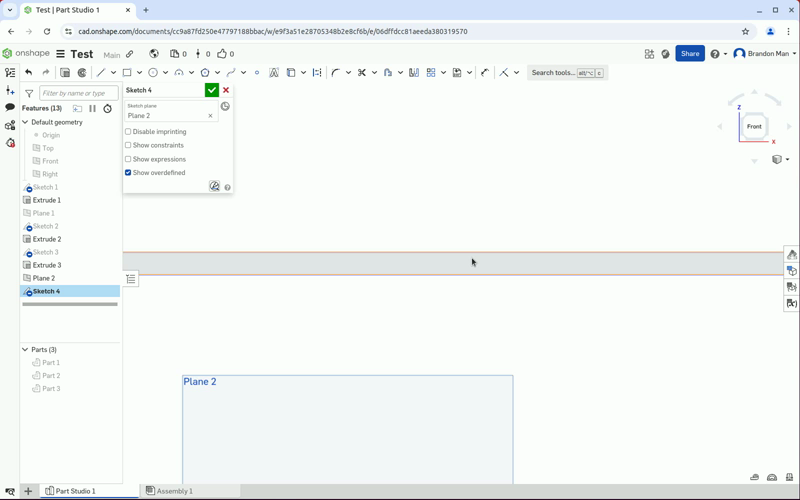
click(472, 257)
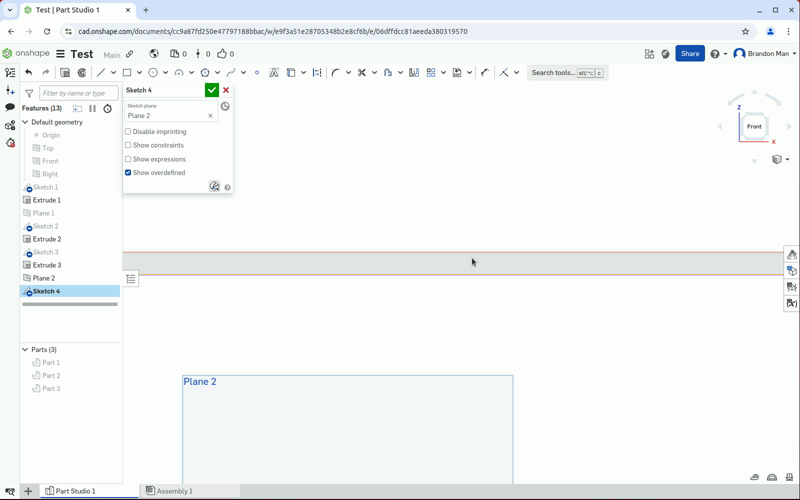
scroll(-6)
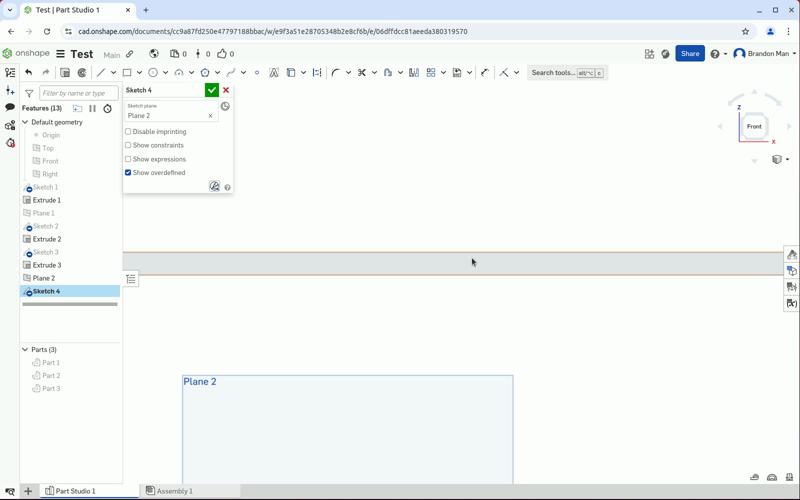
scroll(-6)
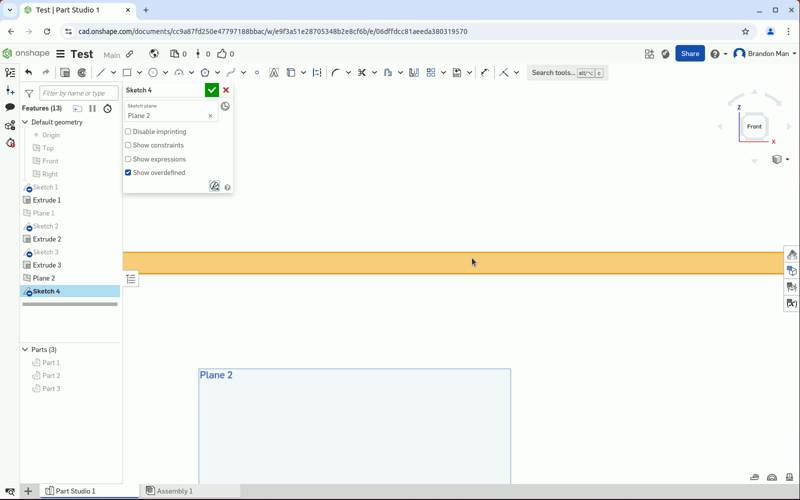
scroll(-6)
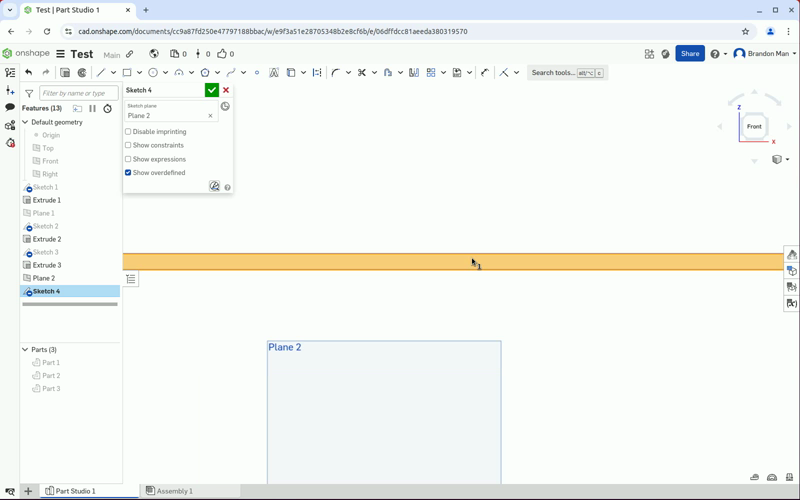
scroll(-6)
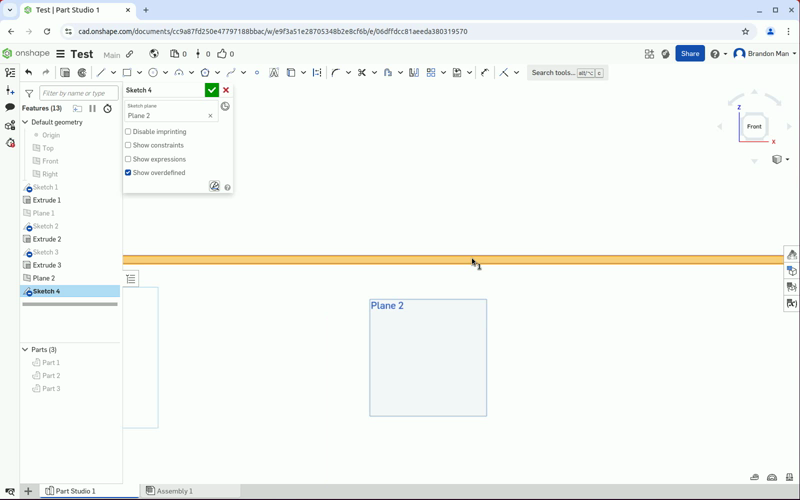
scroll(-6)
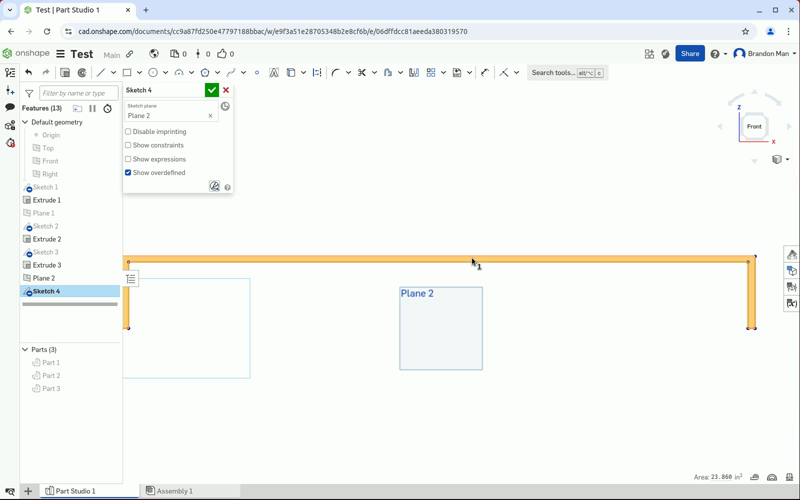
scroll(-6)
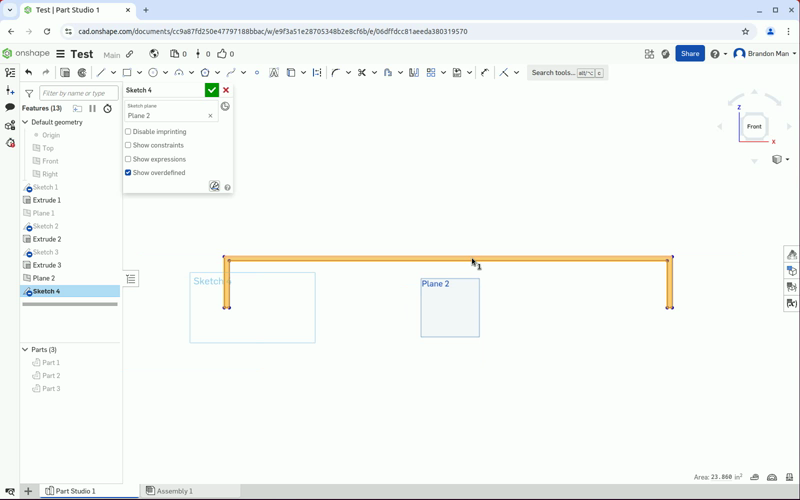
scroll(-6)
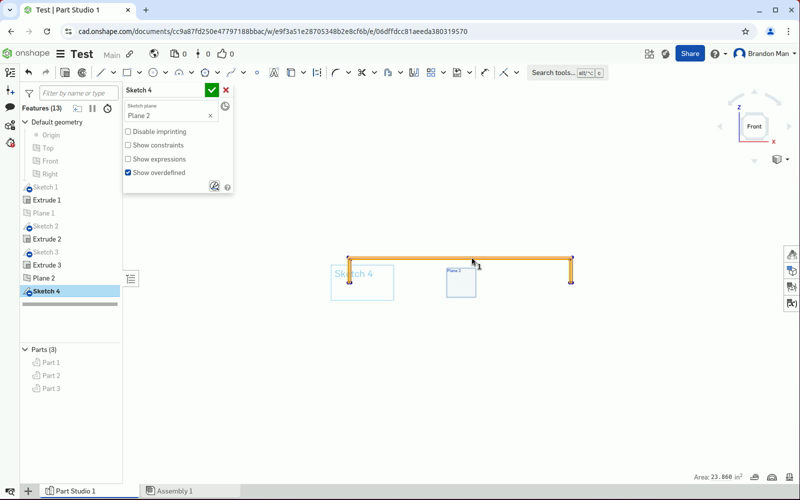
mouse_move(73, 352)
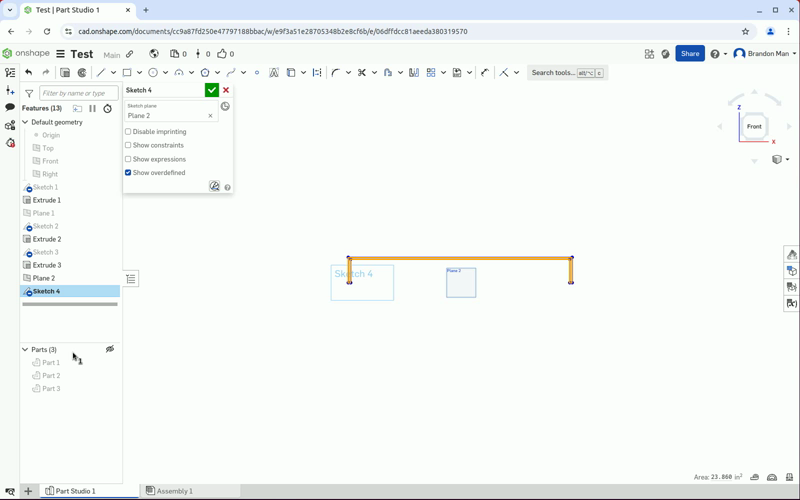
key(shift+y)
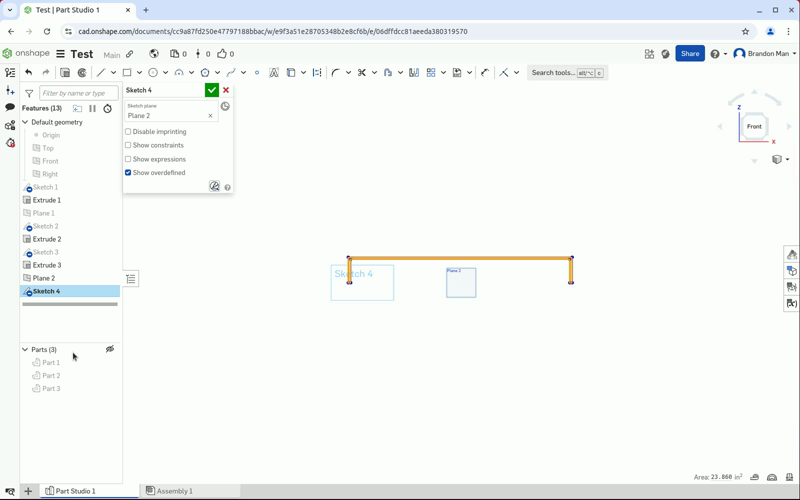
key(shift+e)
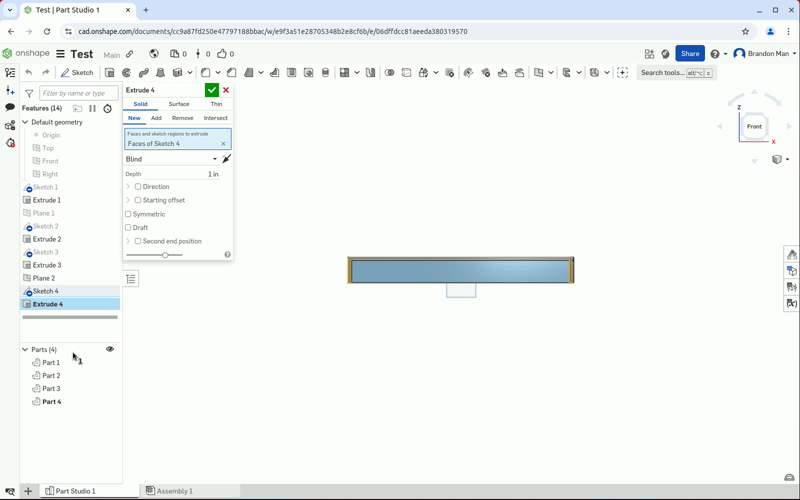
mouse_move(143, 106)
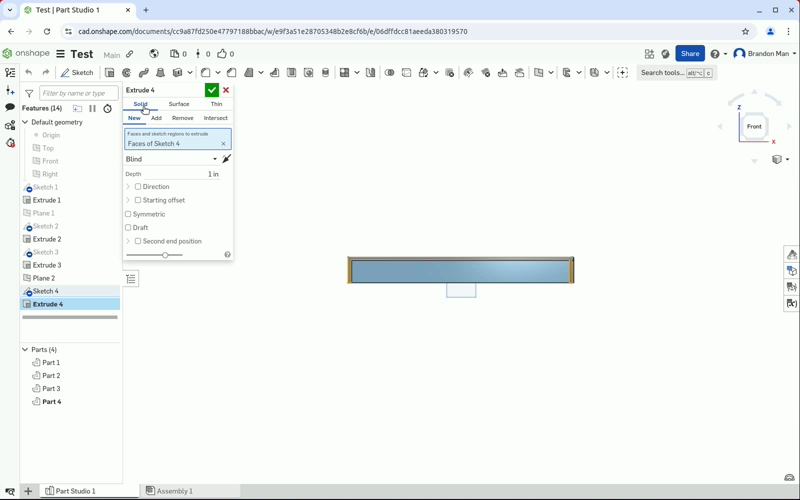
click(143, 106)
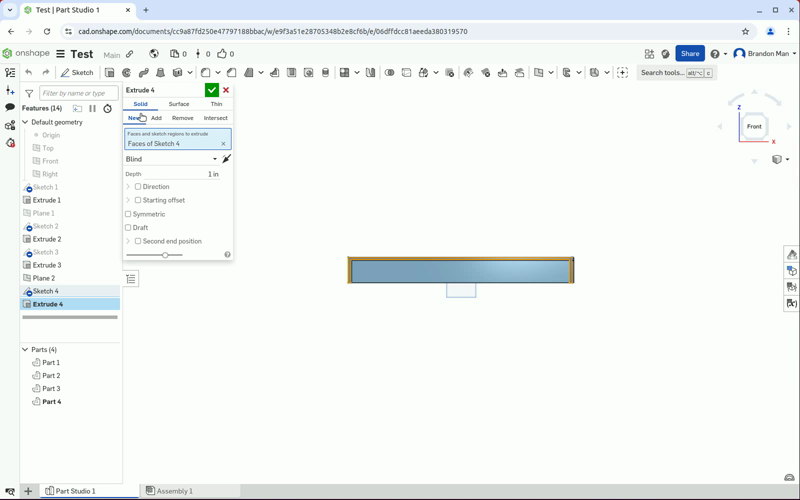
mouse_move(137, 120)
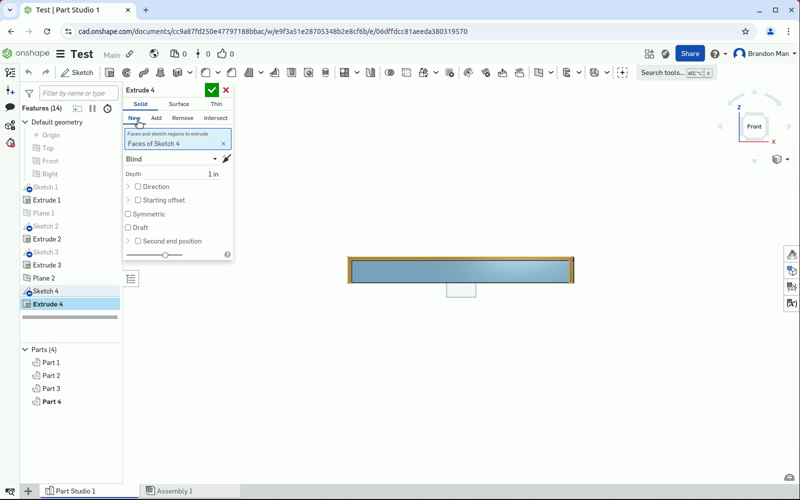
click(137, 120)
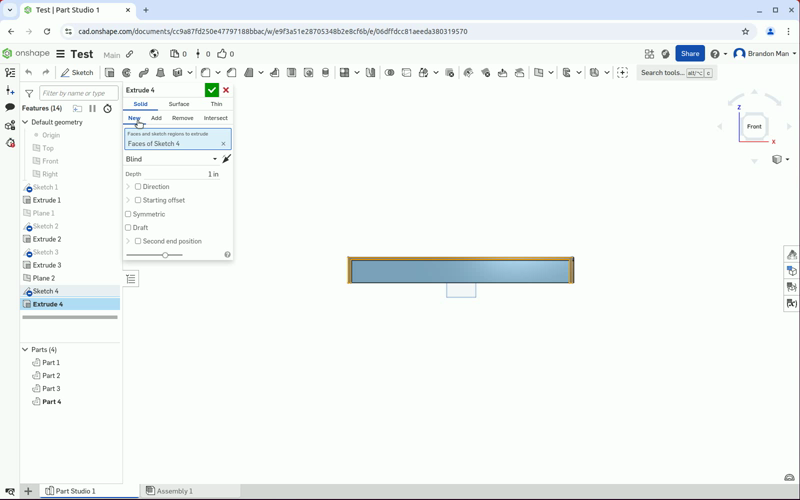
key(tab, 4)
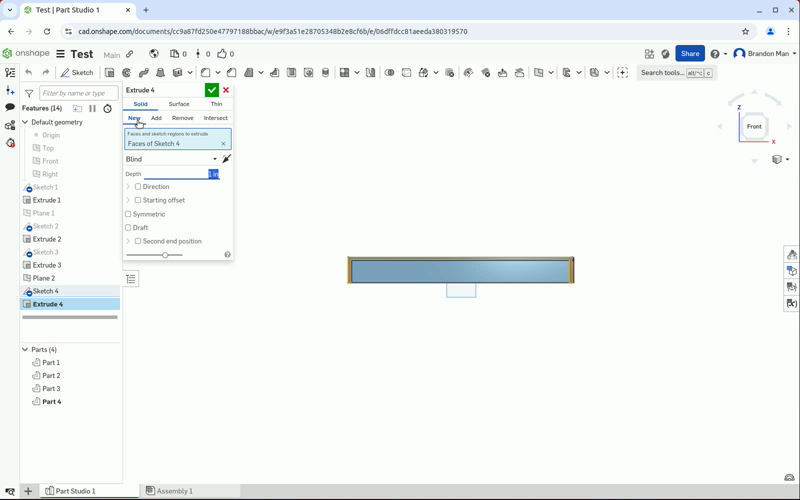
text(0.722)
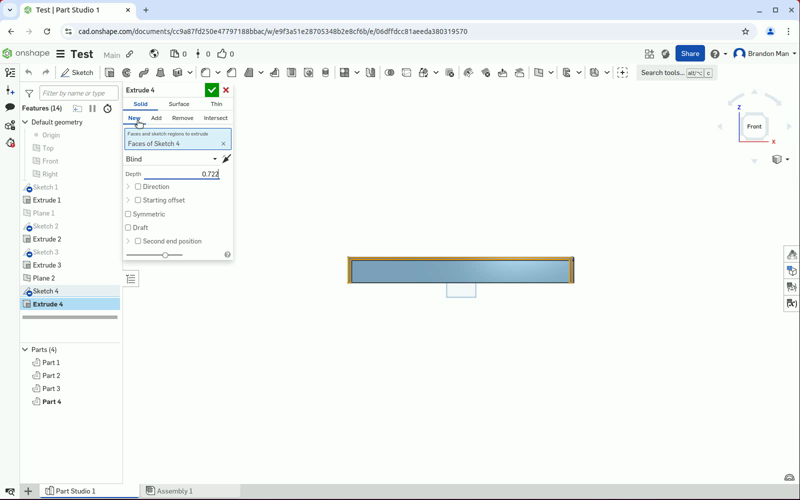
key(enter)
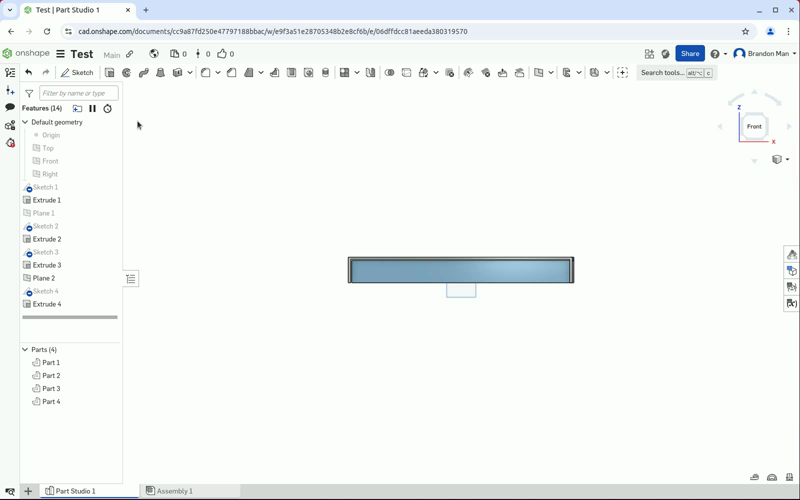
key(shift+h)
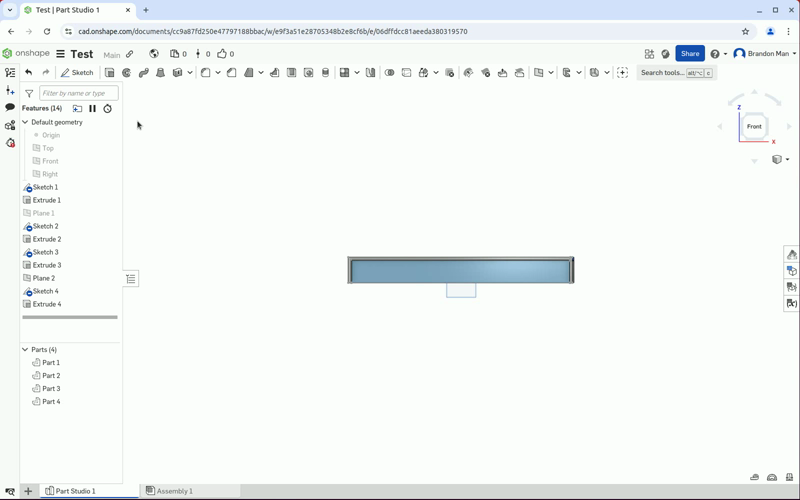
key(shift+h)
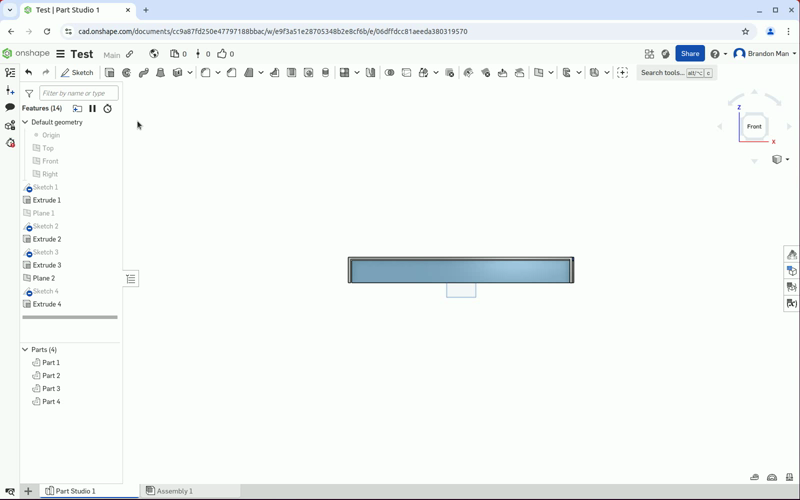
mouse_move(73, 189)
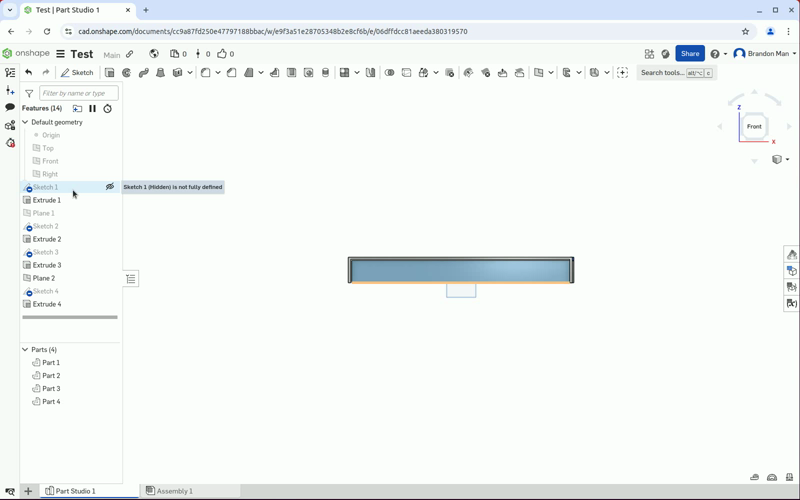
click(73, 189)
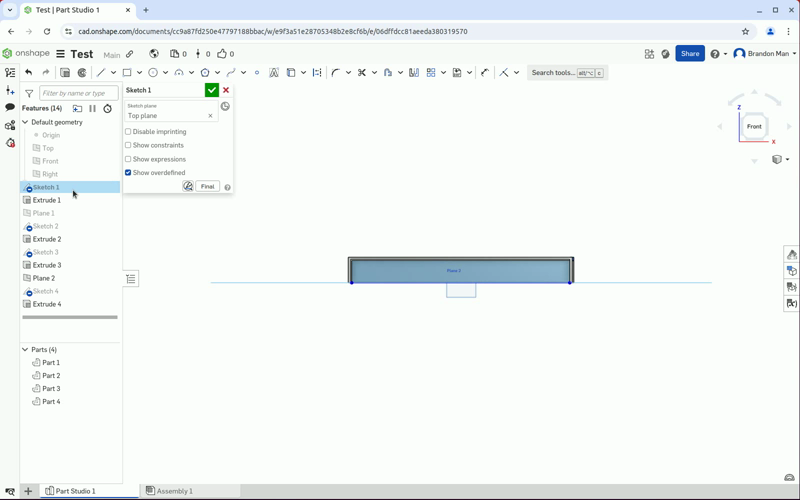
mouse_move(229, 92)
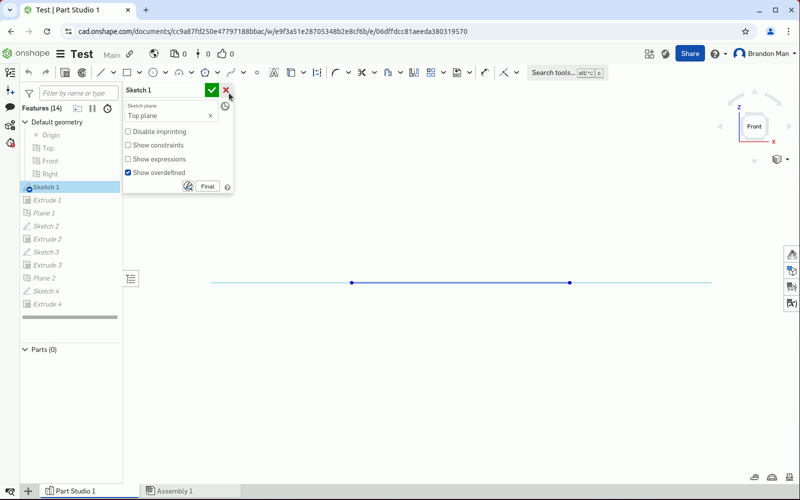
click(229, 92)
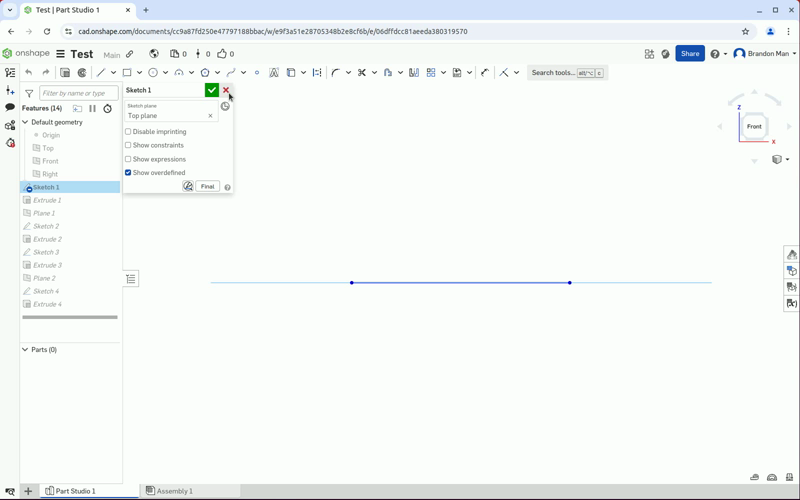
key(shift+s)
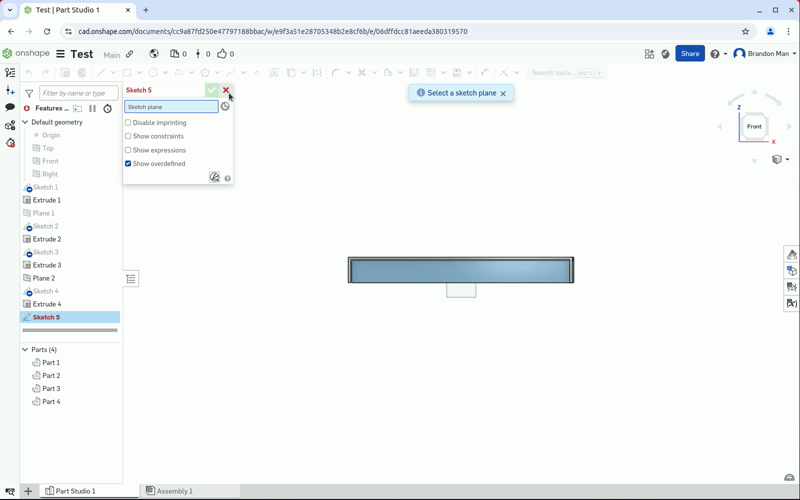
mouse_move(73, 280)
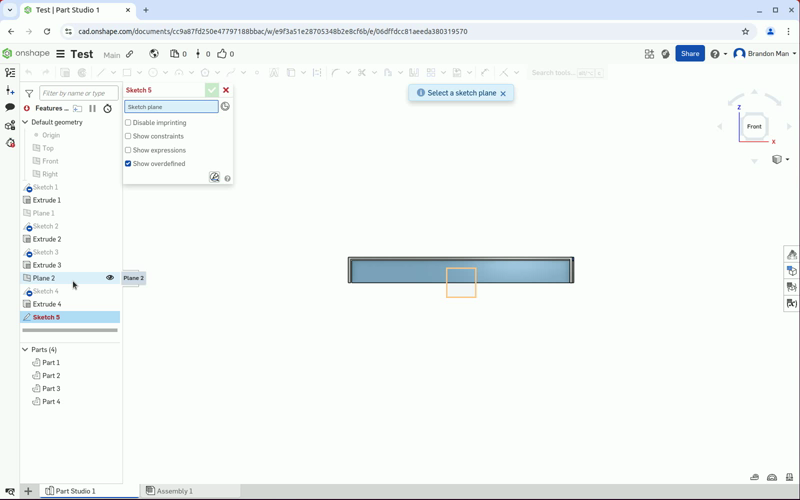
click(73, 280)
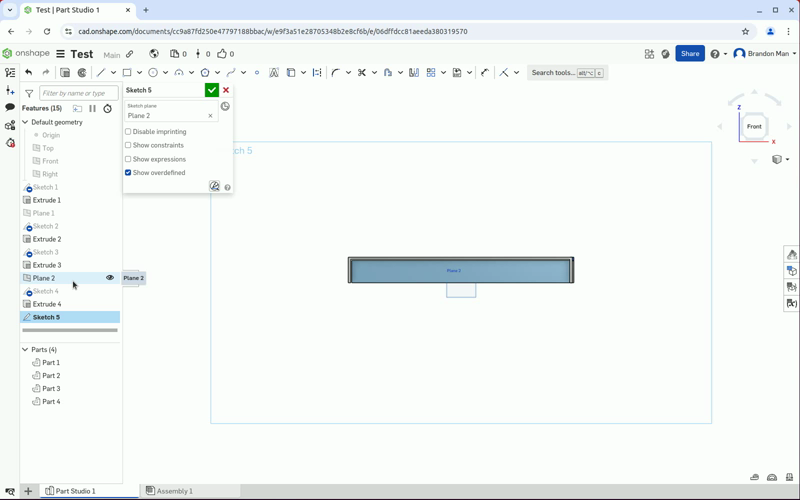
mouse_move(73, 352)
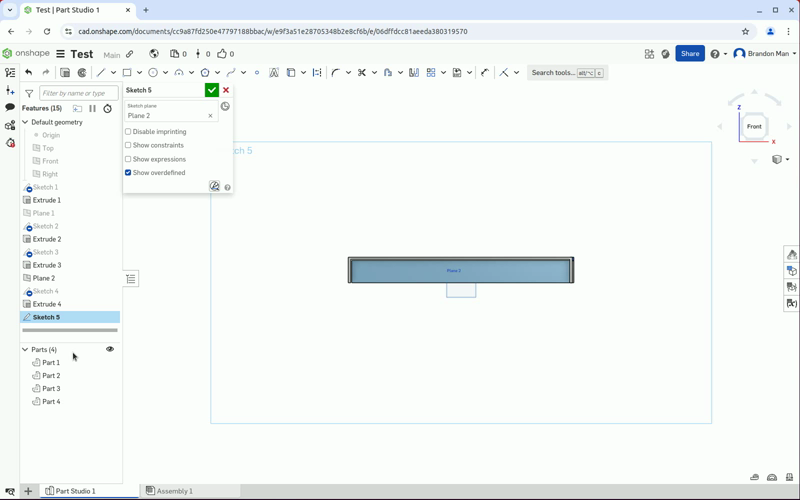
key(y)
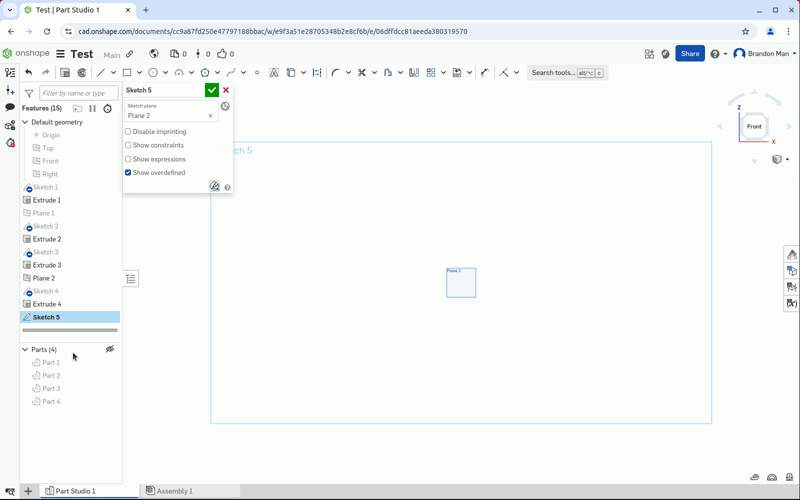
key(l)
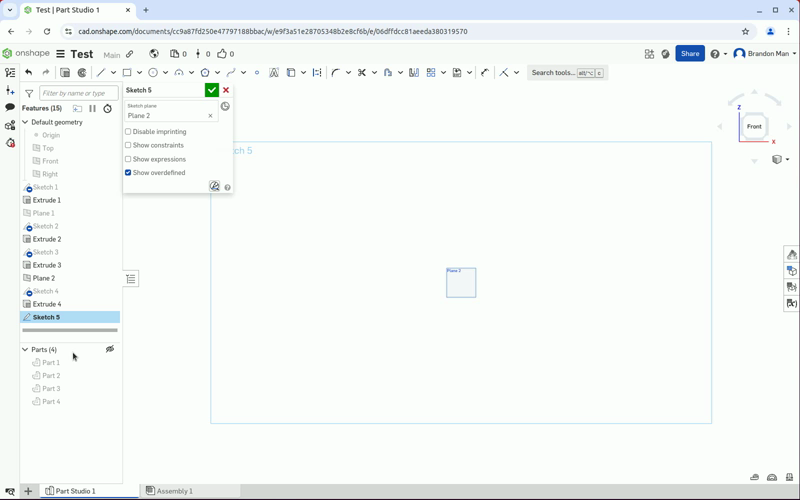
key_down(shift)
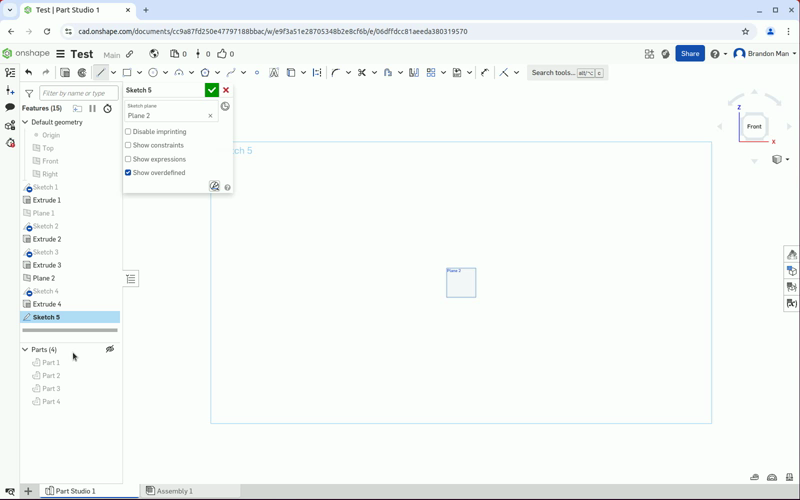
mouse_move(351, 282)
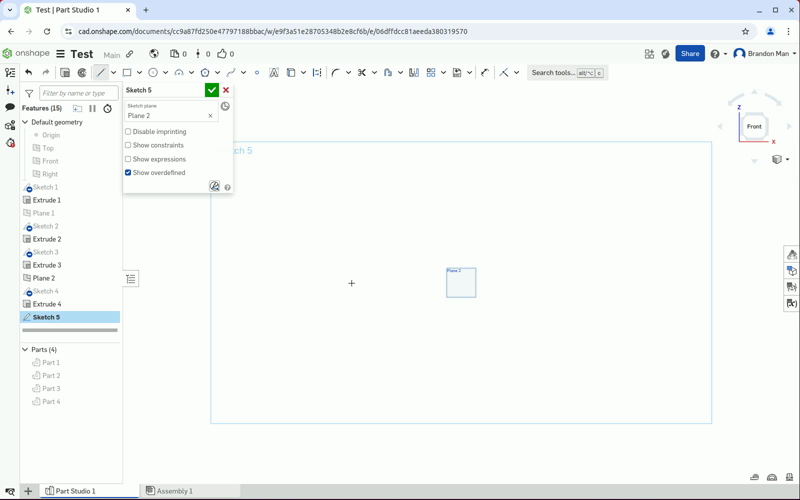
click(351, 282)
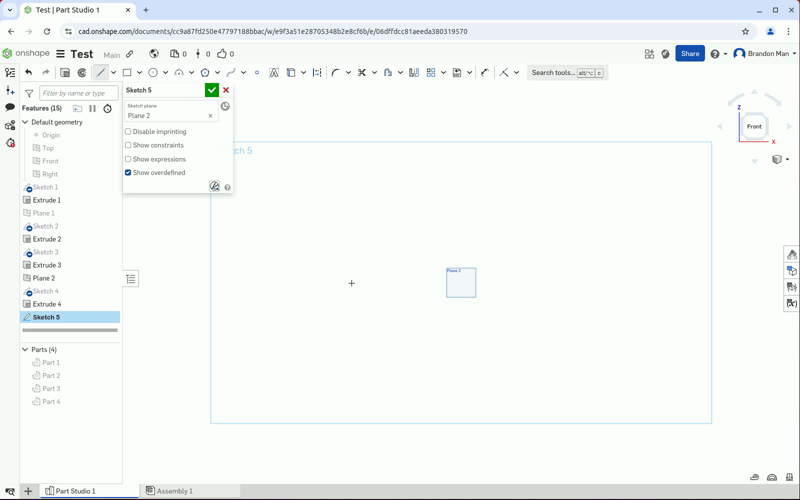
key_up(shift)
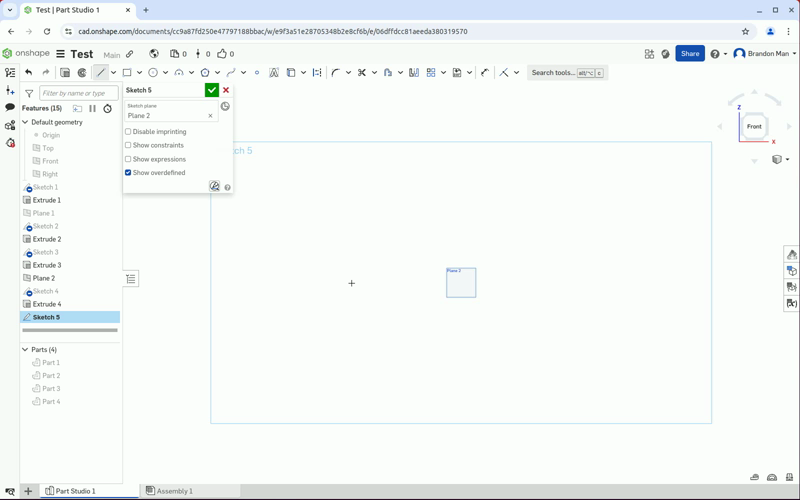
key_down(shift)
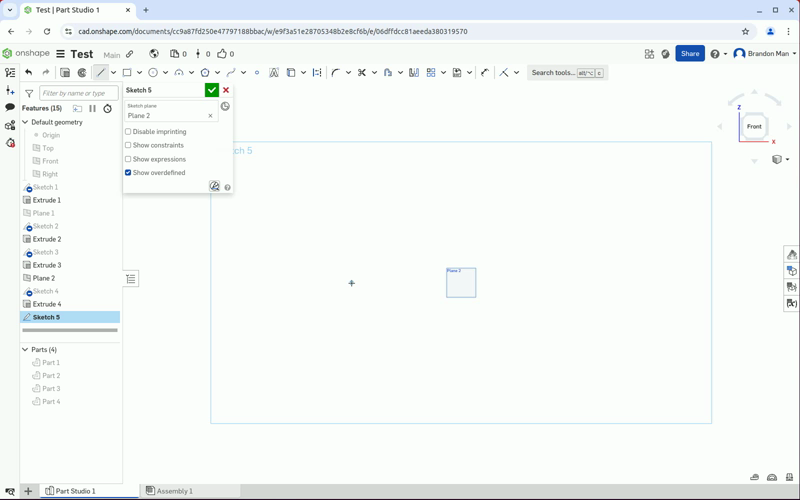
mouse_move(569, 282)
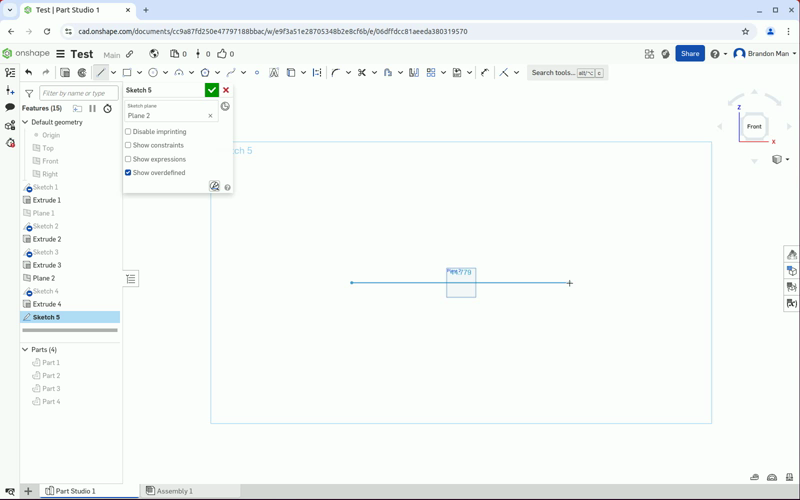
click(569, 282)
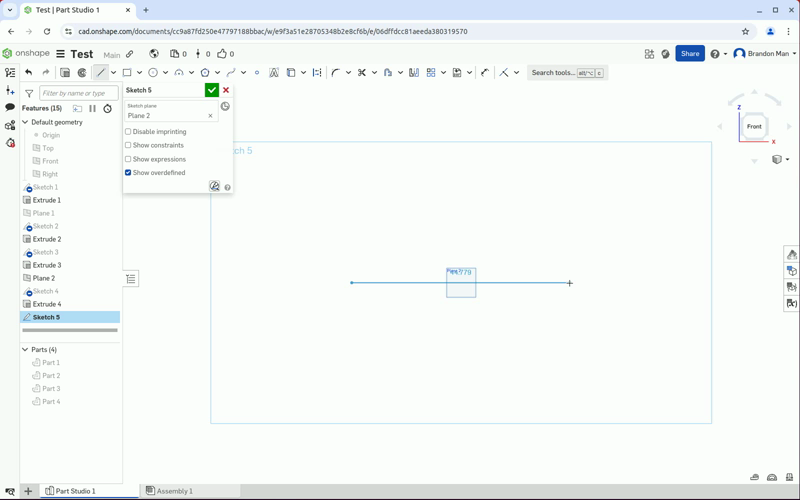
key_up(shift)
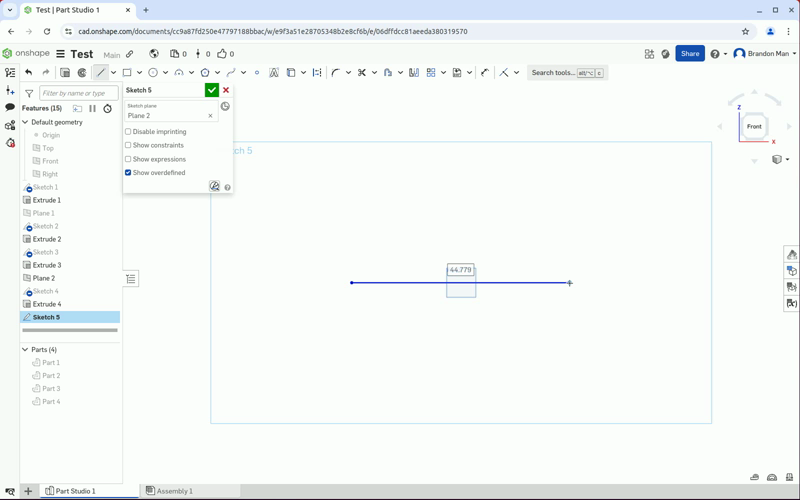
key_down(shift)
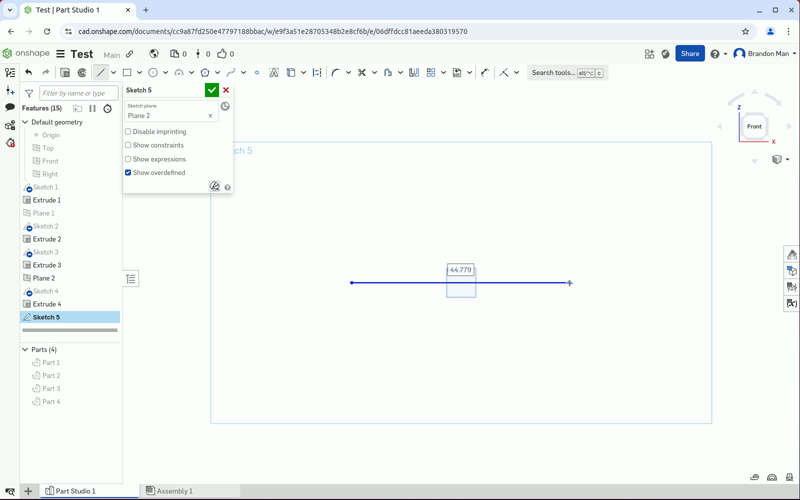
mouse_move(589, 282)
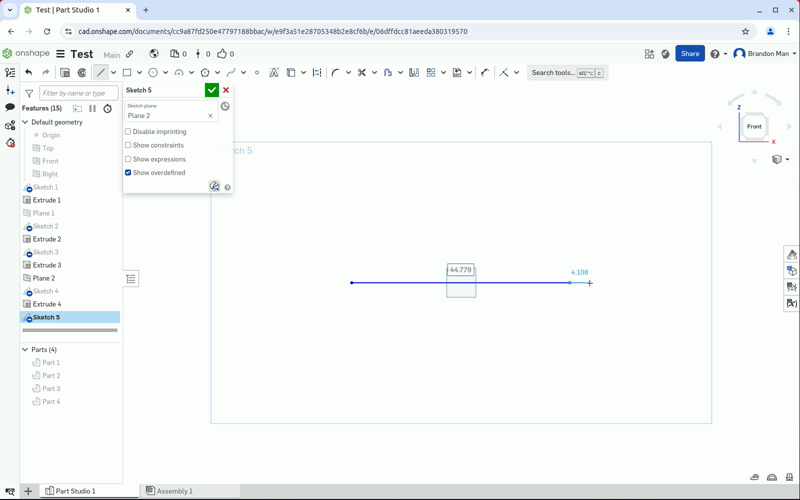
mouse_move(569, 260)
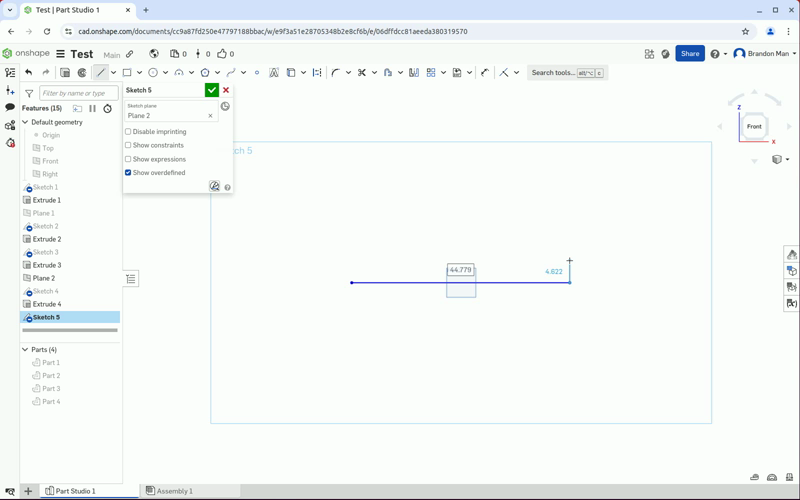
click(569, 260)
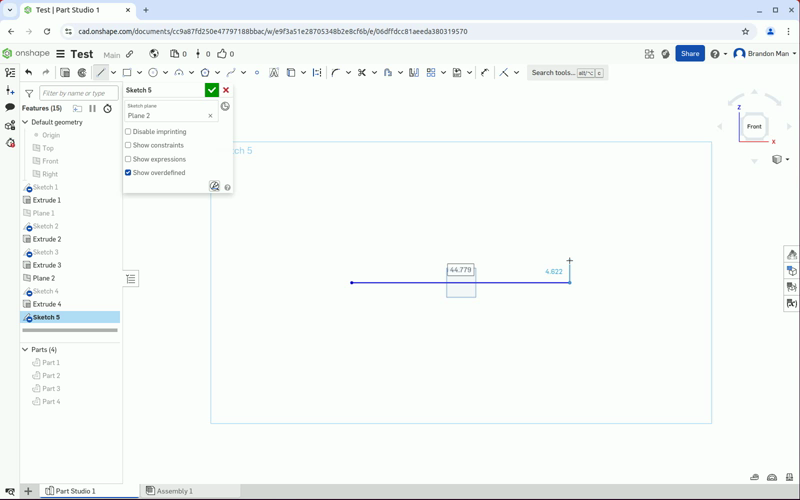
key_up(shift)
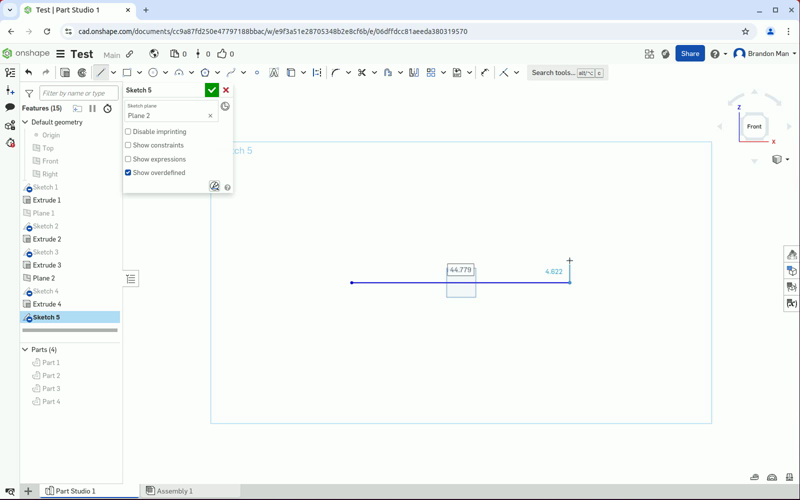
key_down(shift)
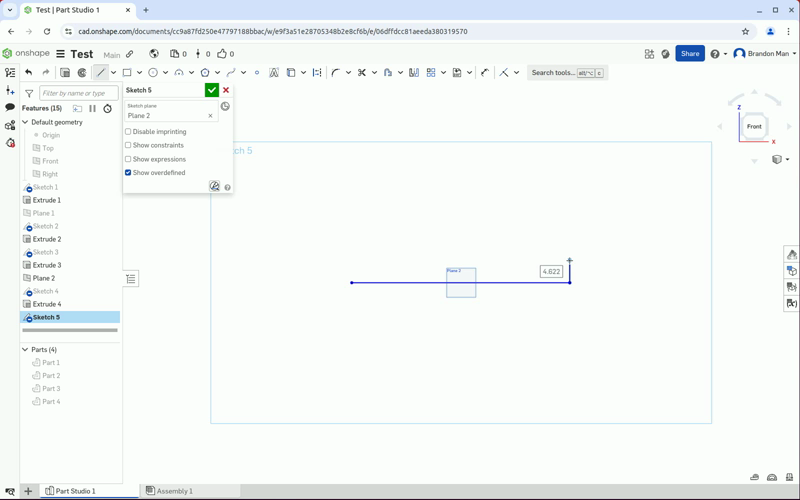
mouse_move(351, 260)
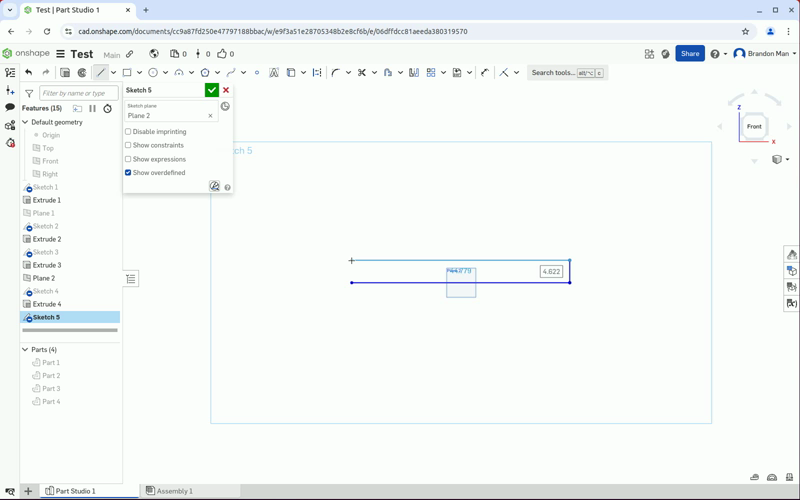
click(351, 260)
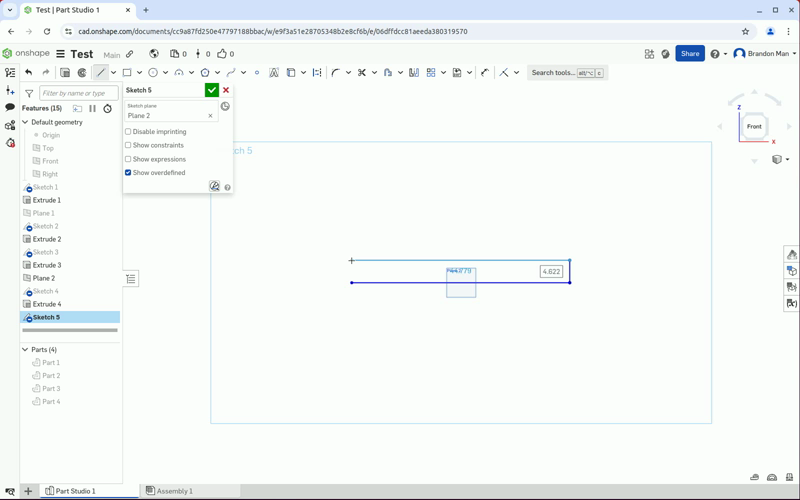
key_up(shift)
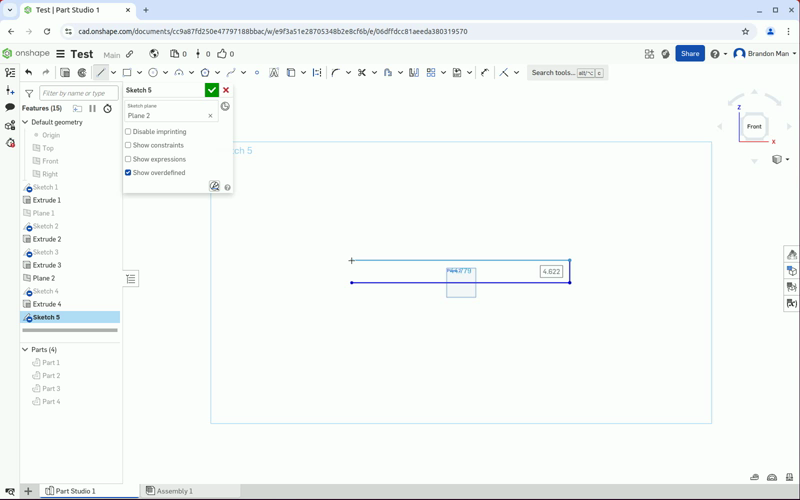
mouse_move(381, 260)
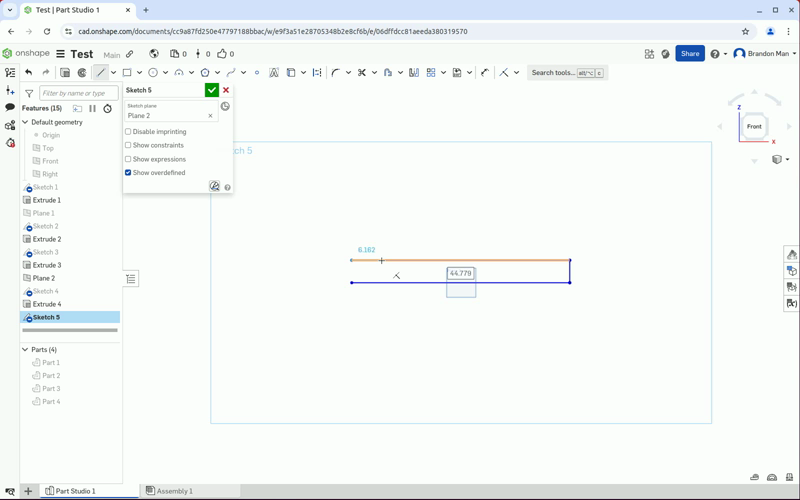
key_down(shift)
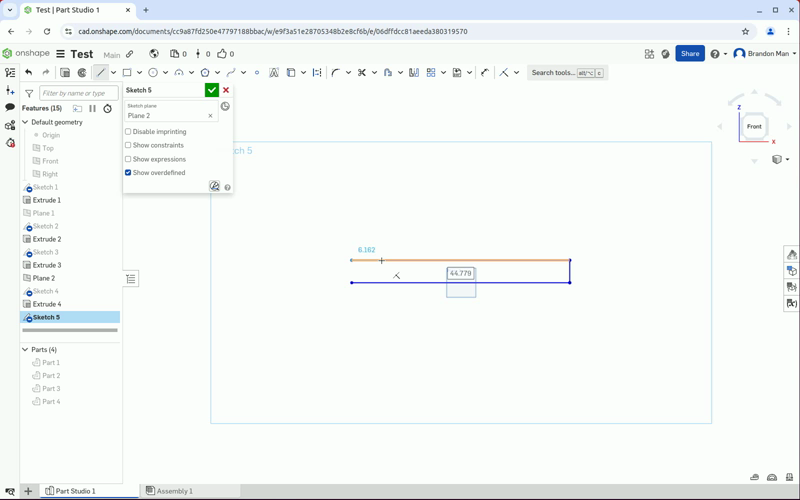
mouse_move(351, 282)
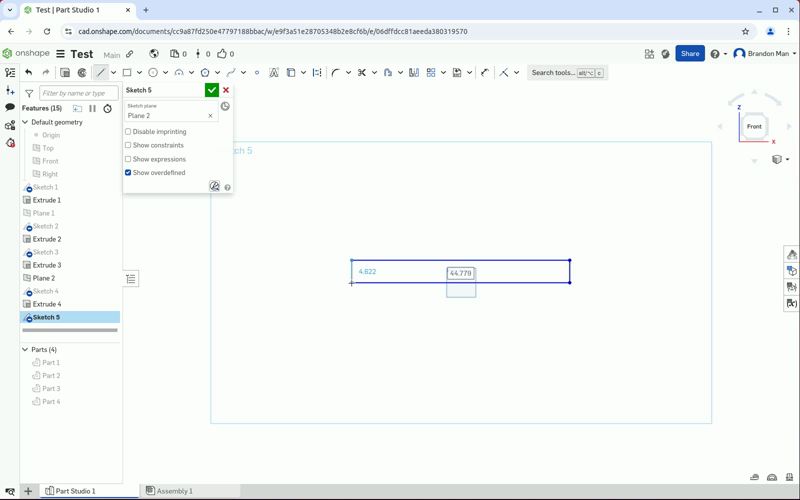
key_up(shift)
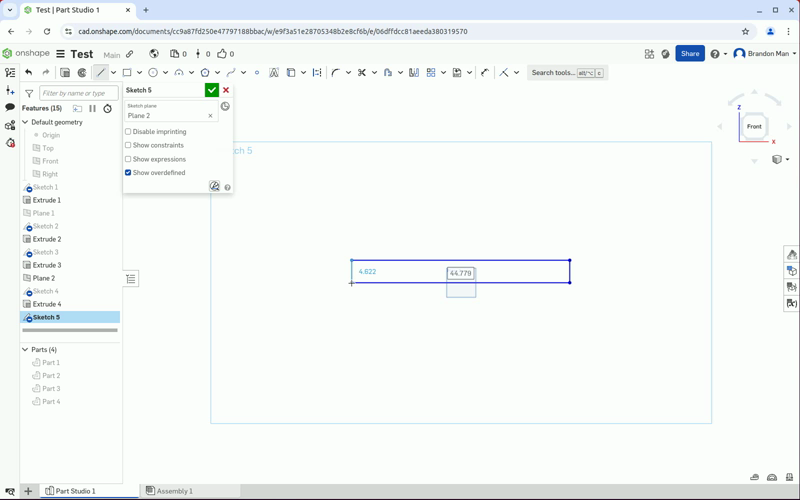
click(351, 282)
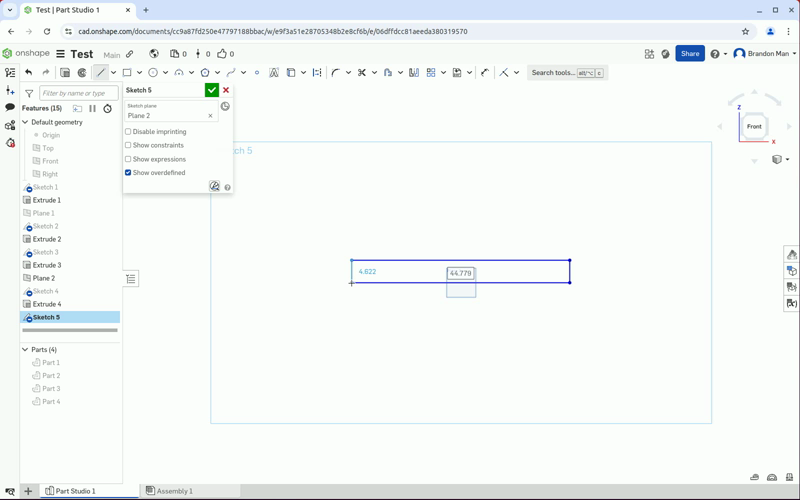
key(esc)
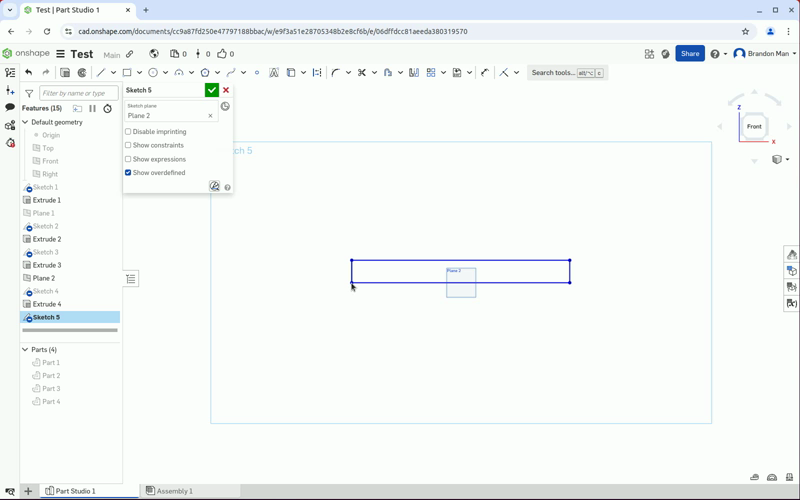
mouse_move(504, 274)
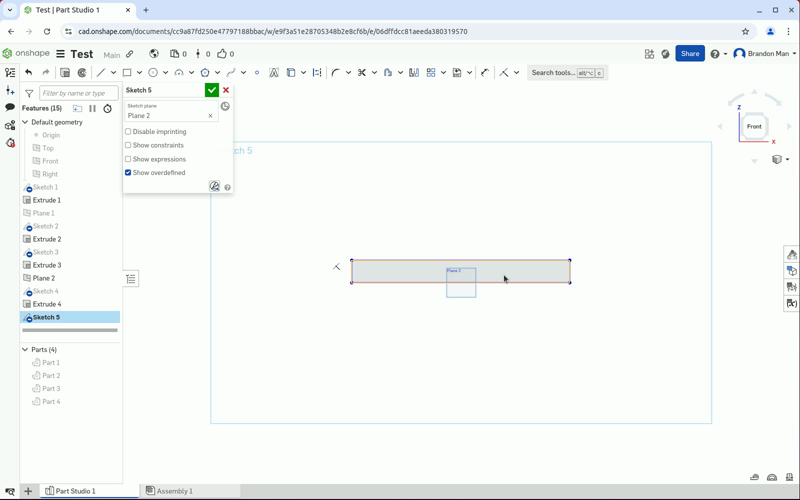
click(504, 274)
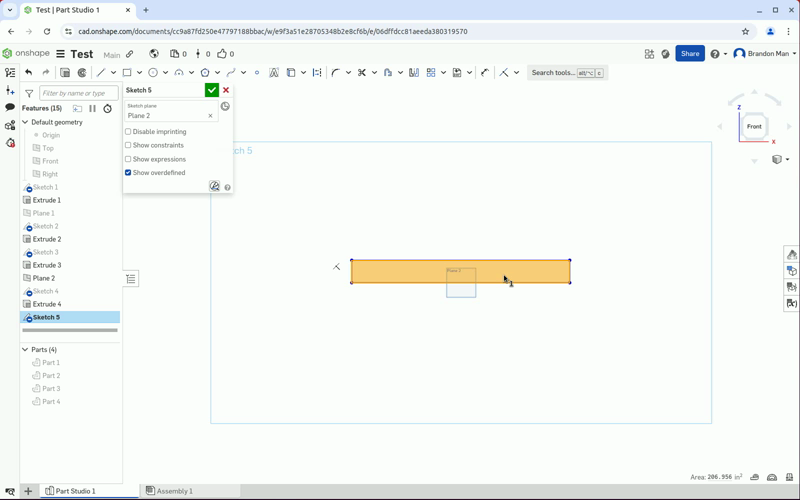
mouse_move(73, 352)
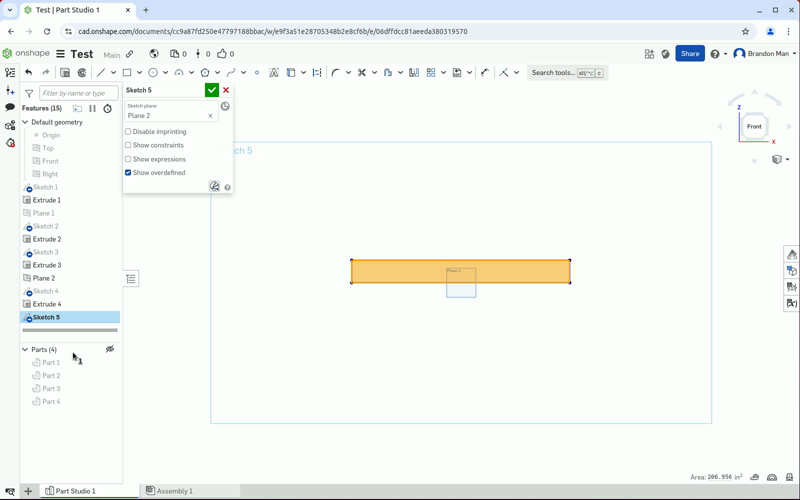
key(shift+y)
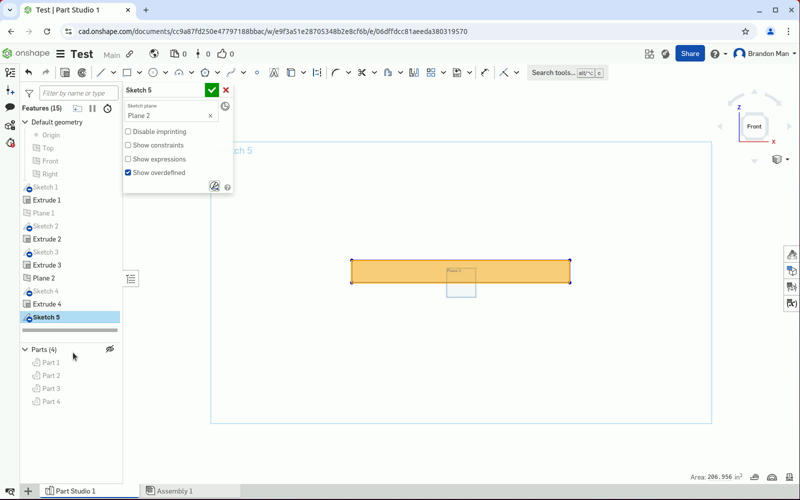
key(shift+e)
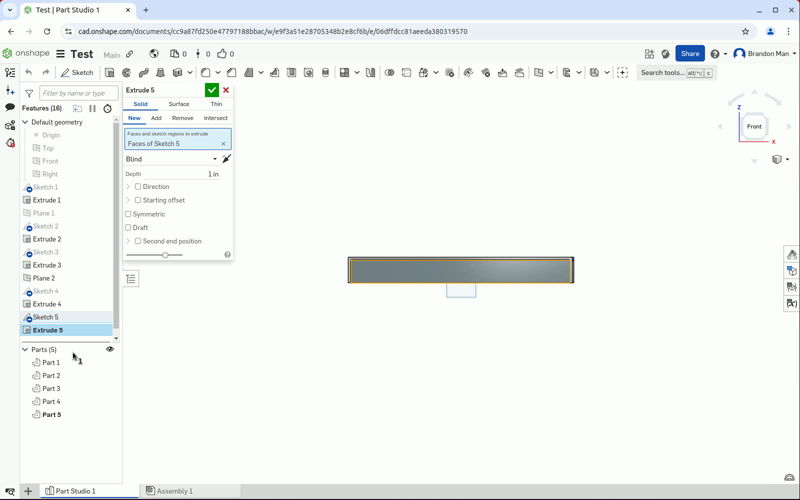
mouse_move(143, 106)
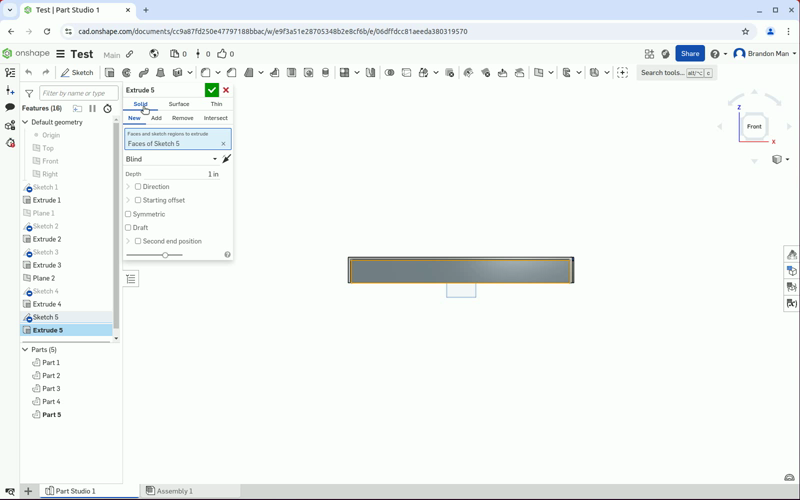
click(143, 106)
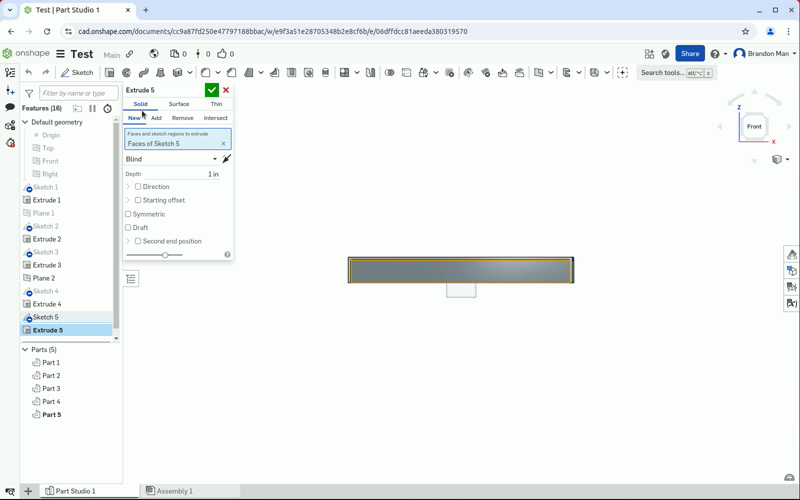
mouse_move(137, 120)
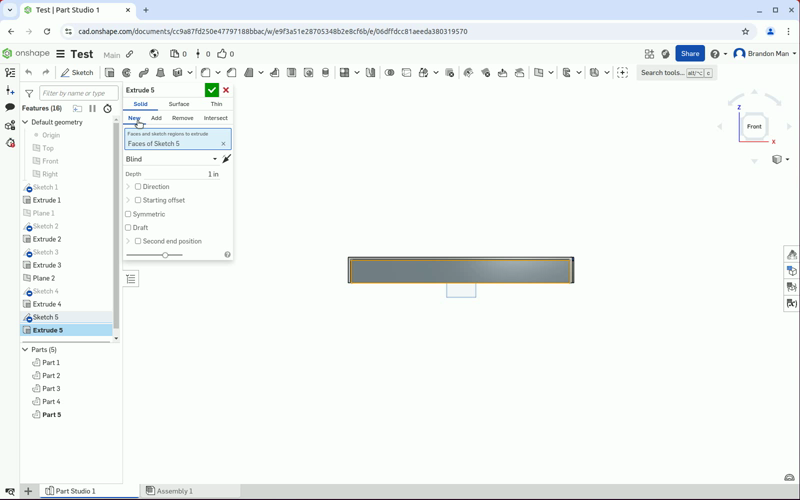
click(137, 120)
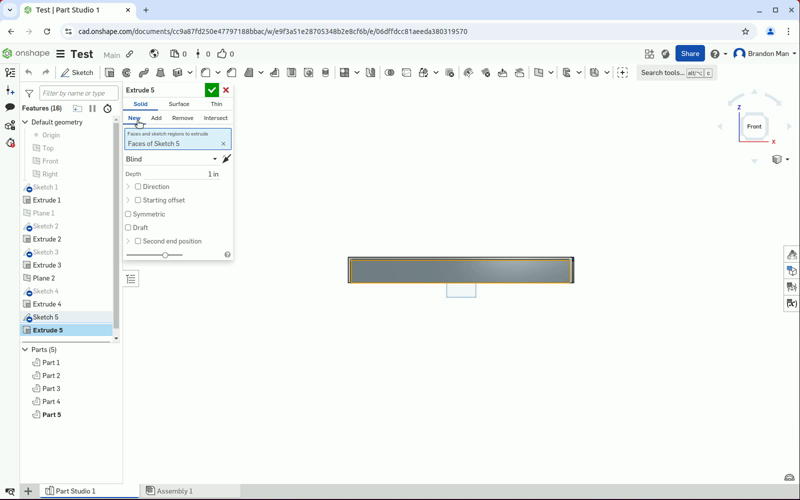
key(tab, 4)
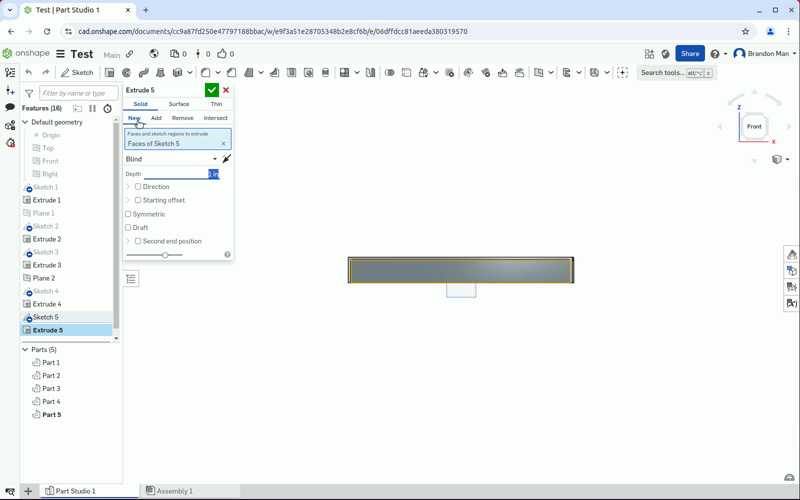
text(0.722)
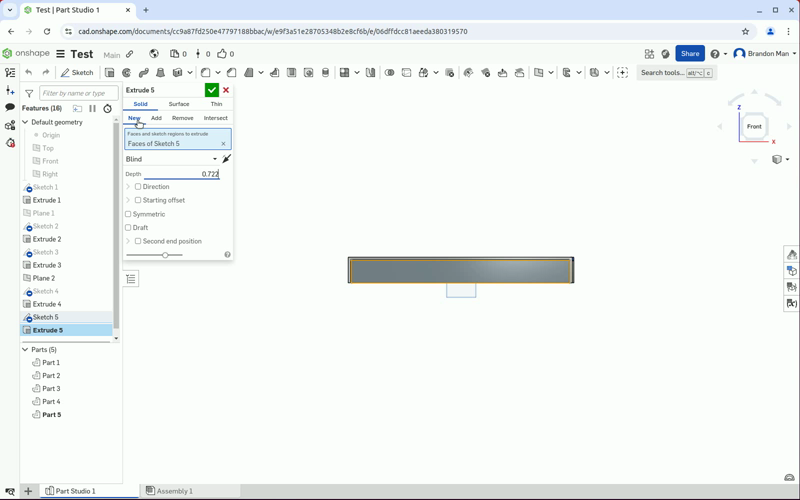
key(enter)
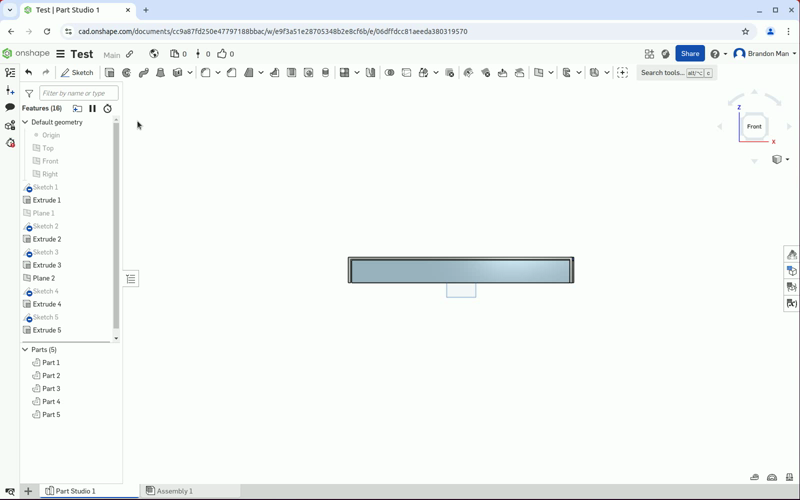
key(shift+h)
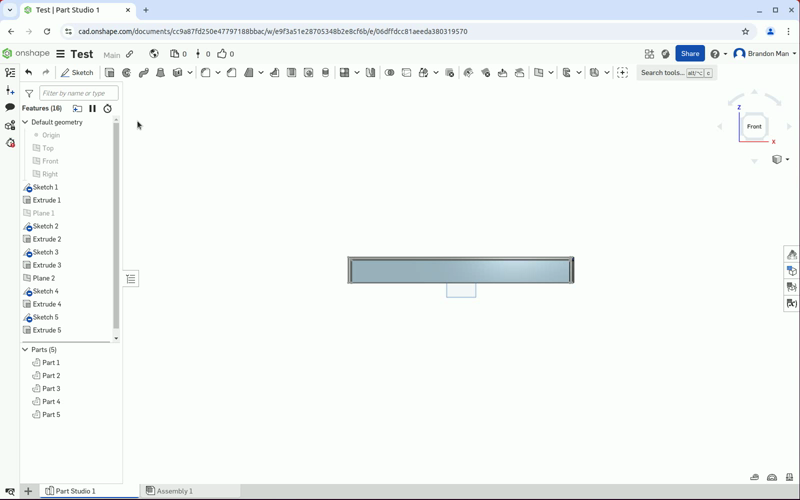
key(shift+h)
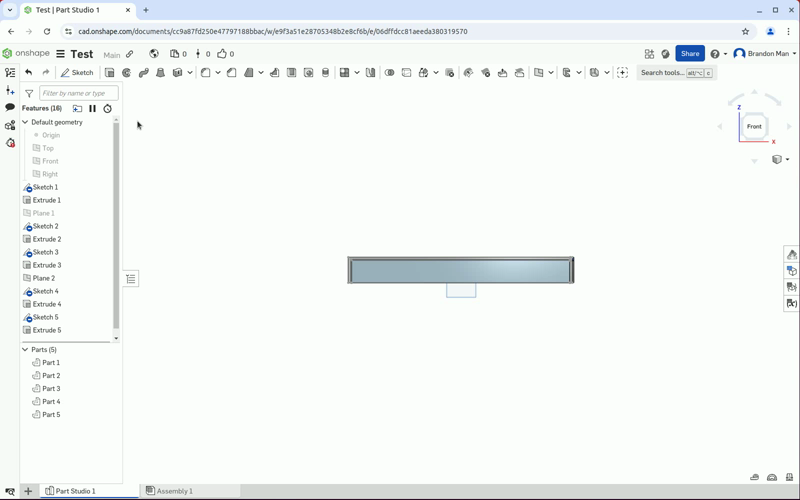
key(shift+7)
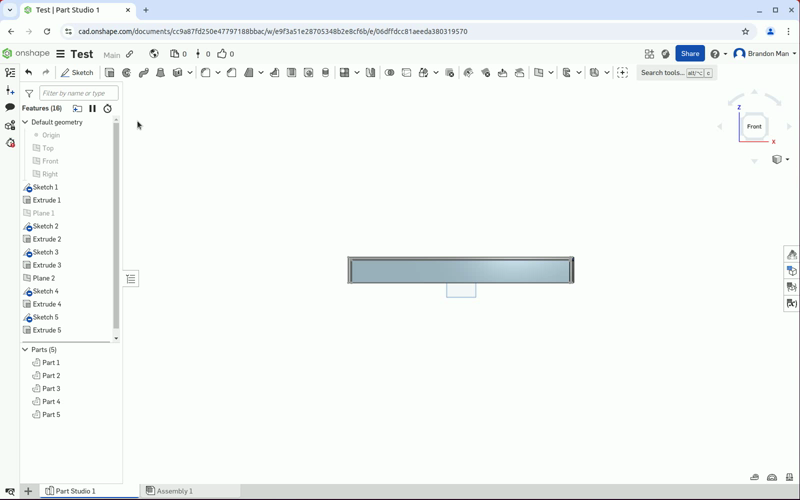
key(left, 2)
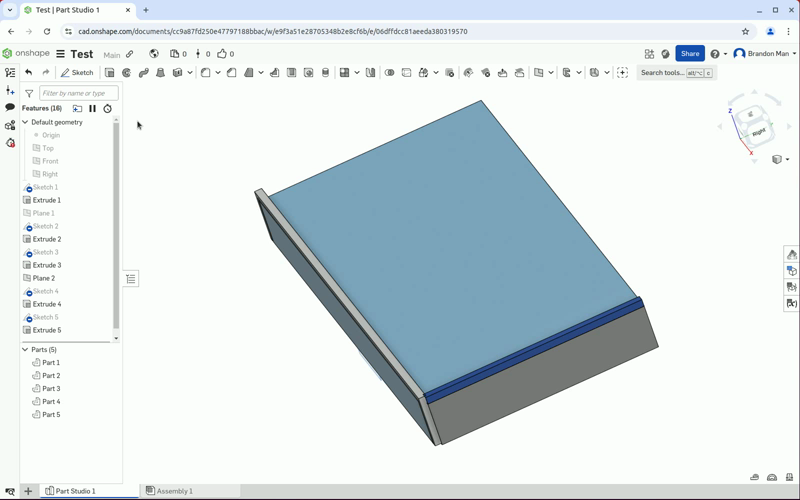
key(down, 2)
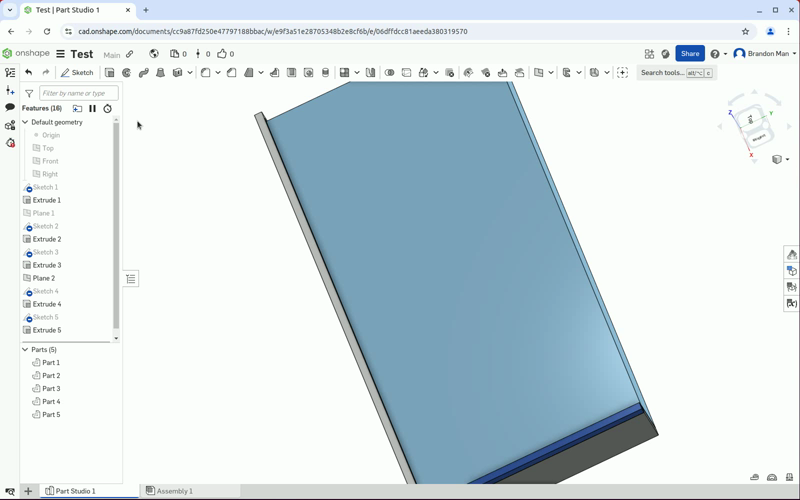
key(up, 2)
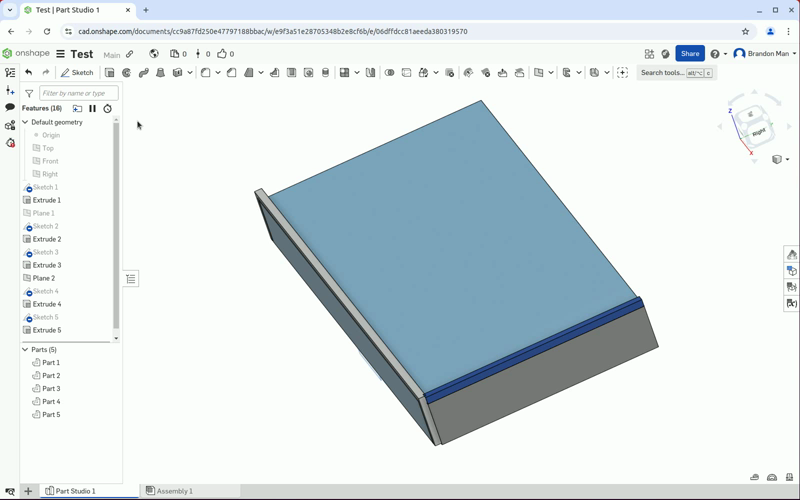
key(right, 2)
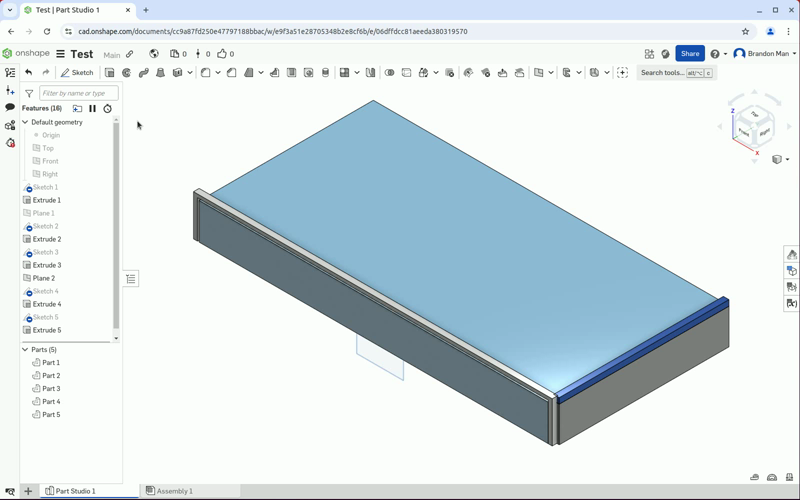
mouse_move(69, 189)
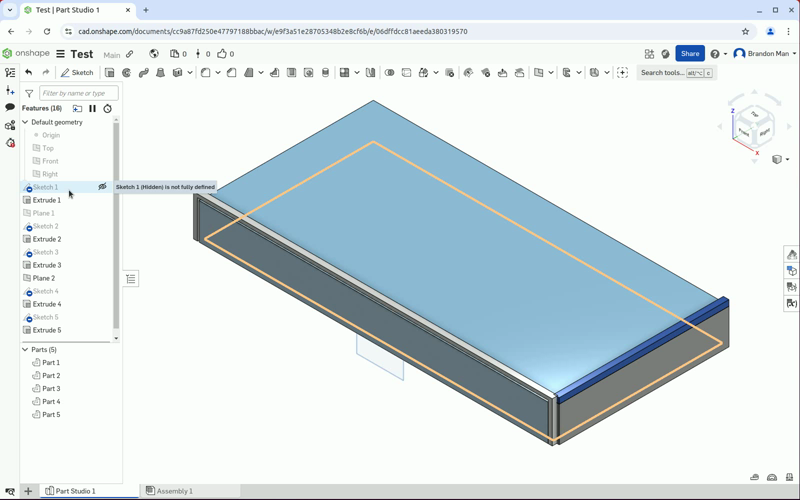
click(69, 189)